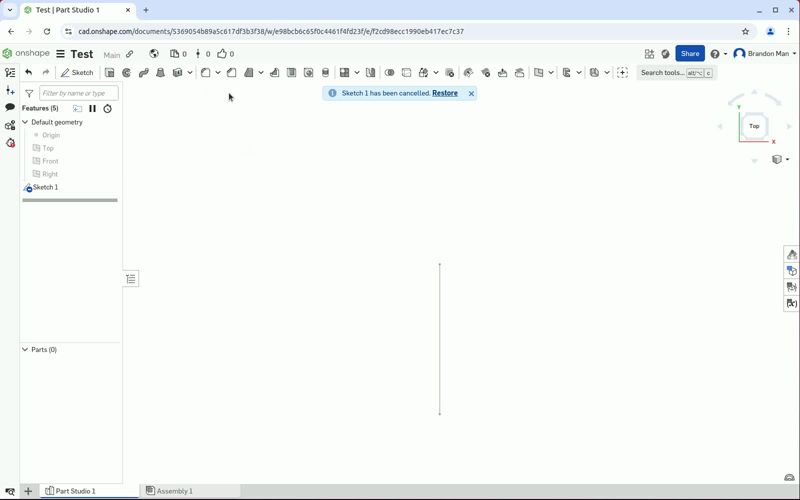
key(shift+h)
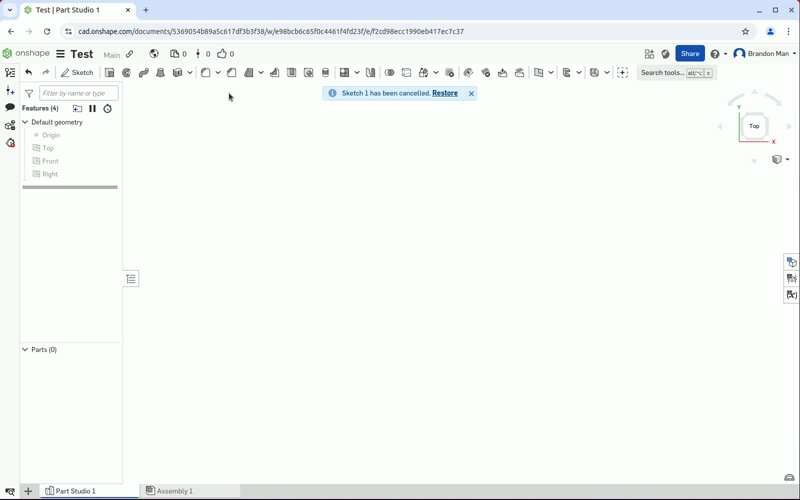
key(shift+s)
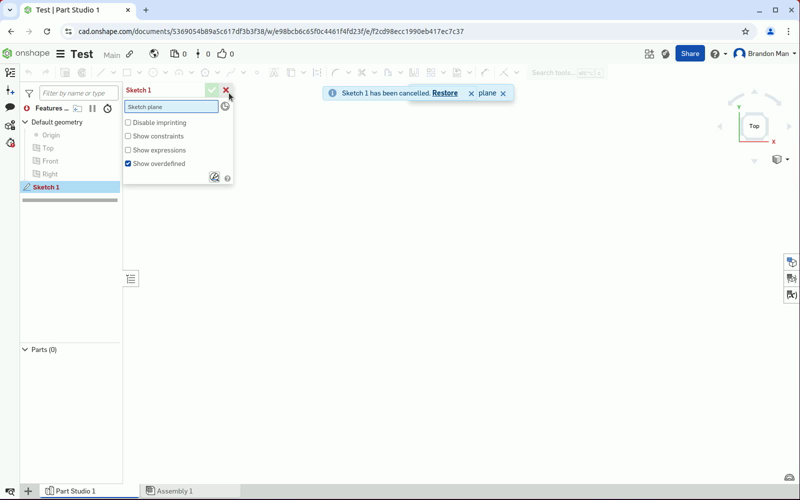
mouse_move(73, 150)
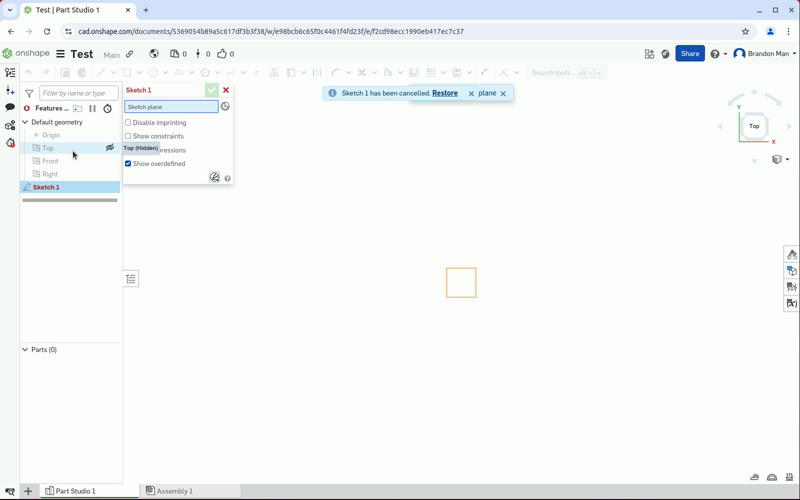
click(73, 150)
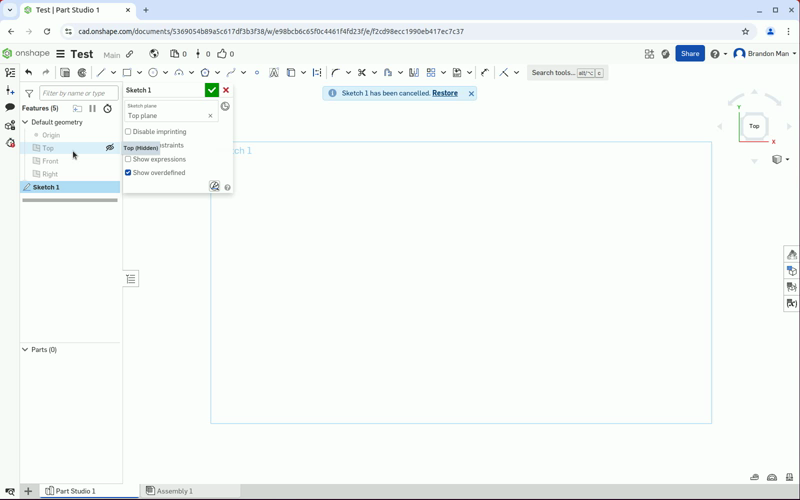
mouse_move(73, 352)
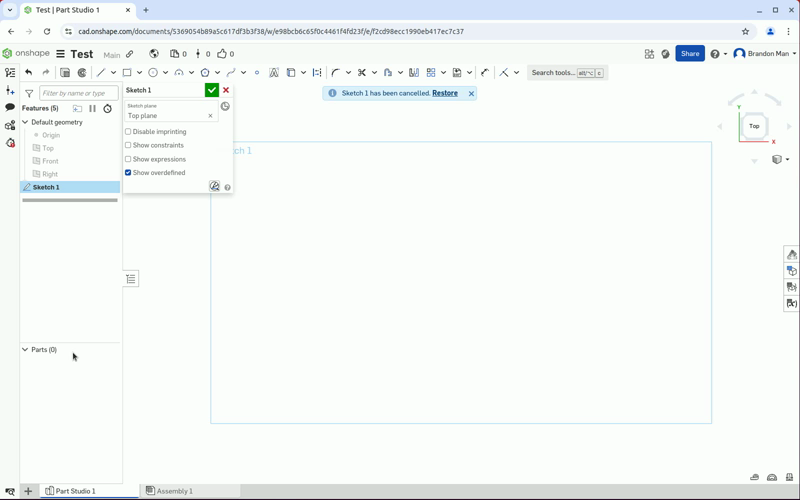
key(y)
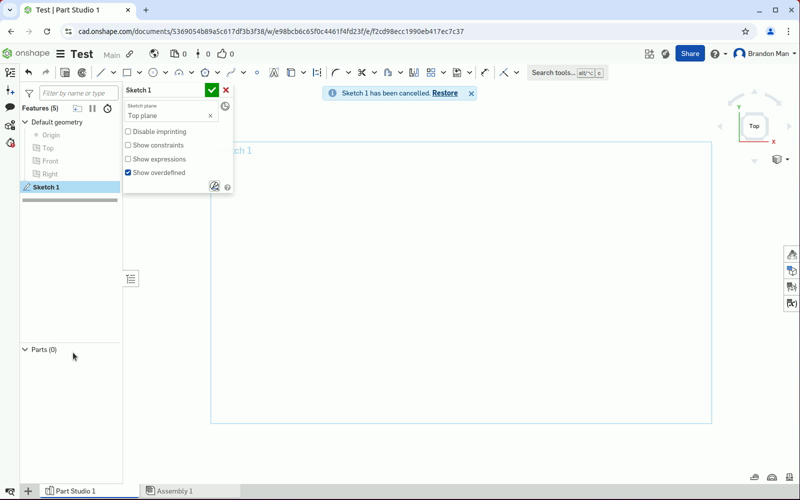
key(l)
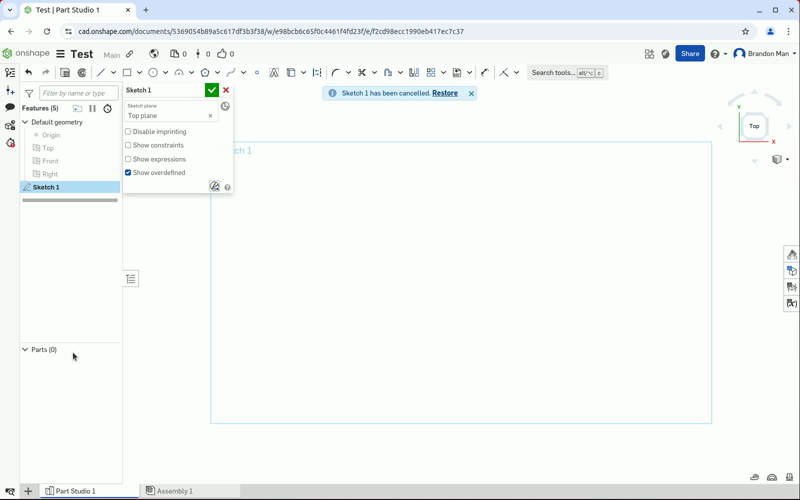
key_down(shift)
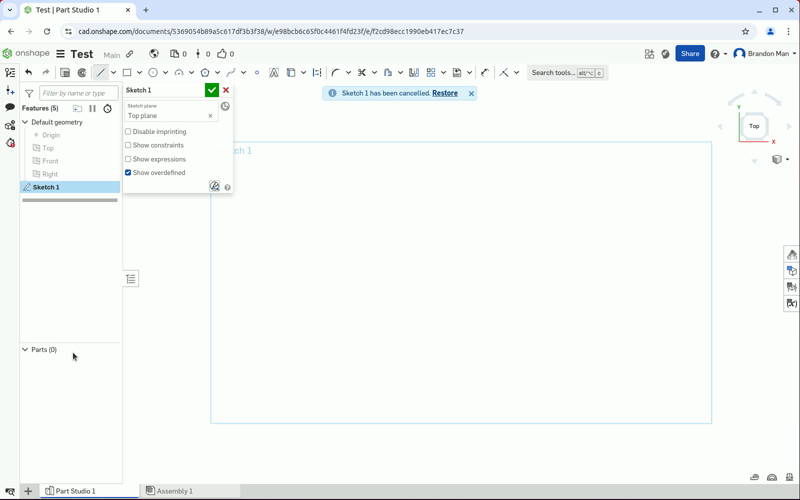
mouse_move(456, 287)
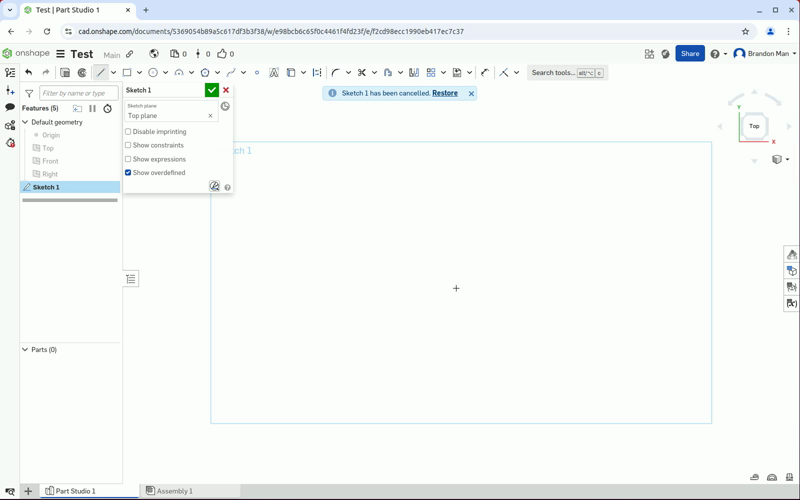
click(456, 287)
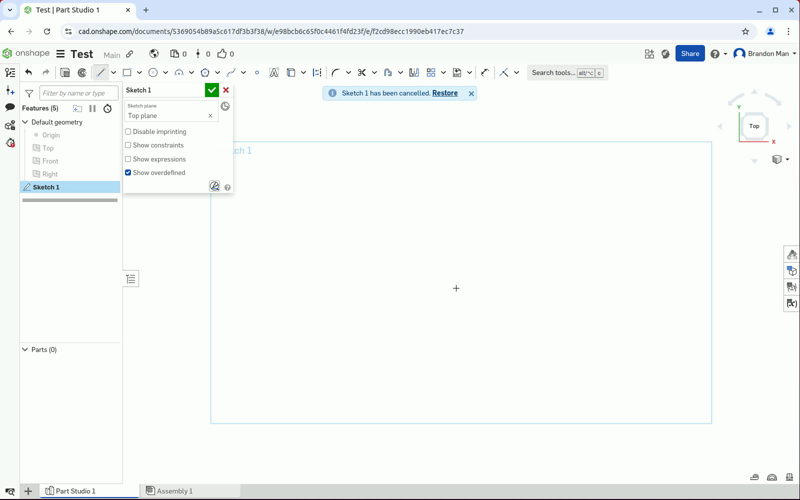
key_up(shift)
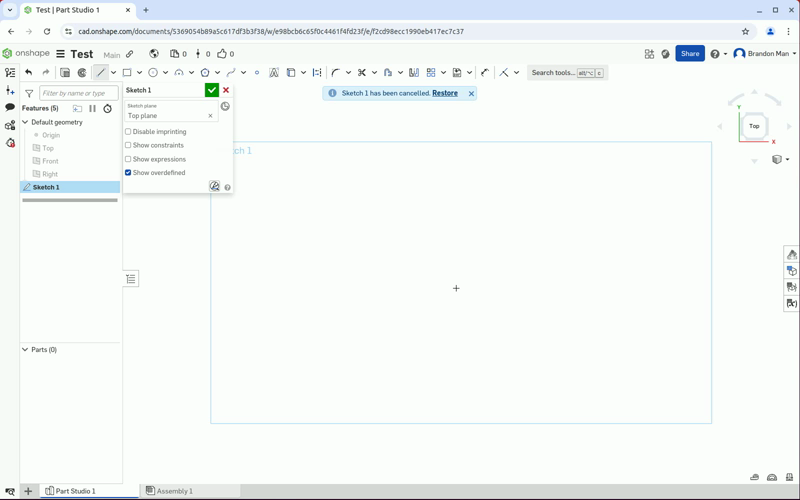
key_down(shift)
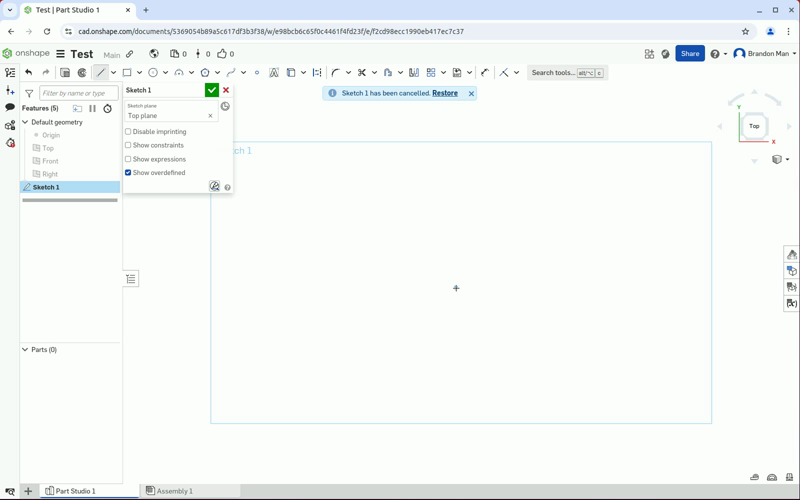
mouse_move(486, 287)
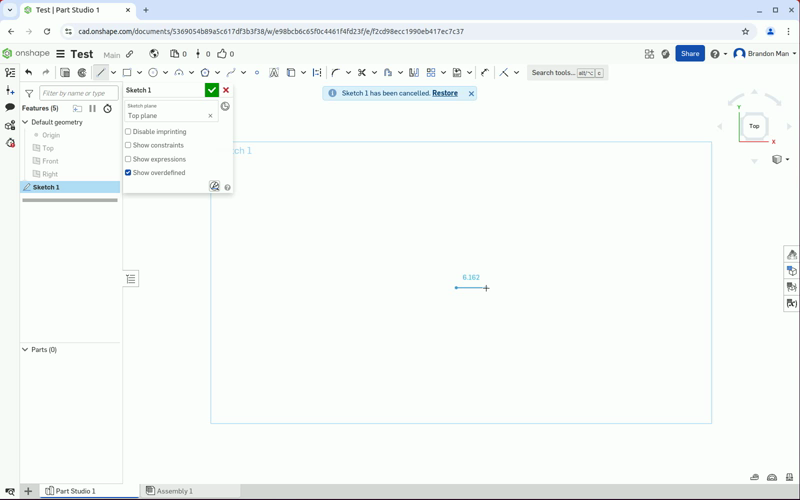
mouse_move(466, 287)
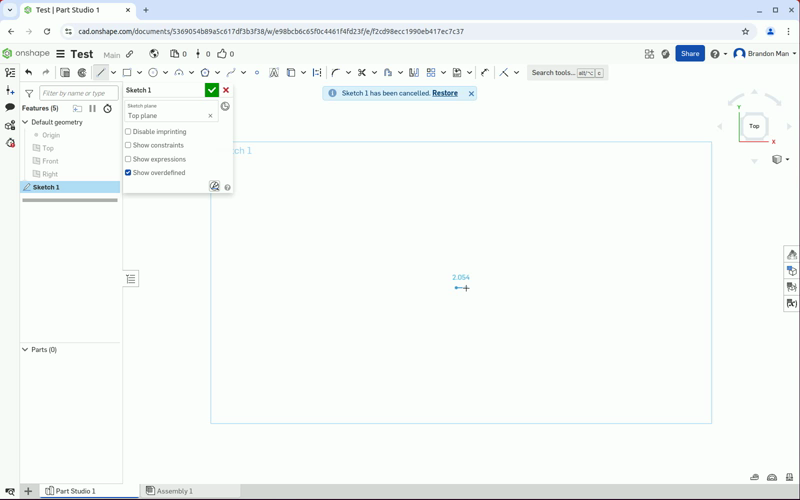
click(466, 287)
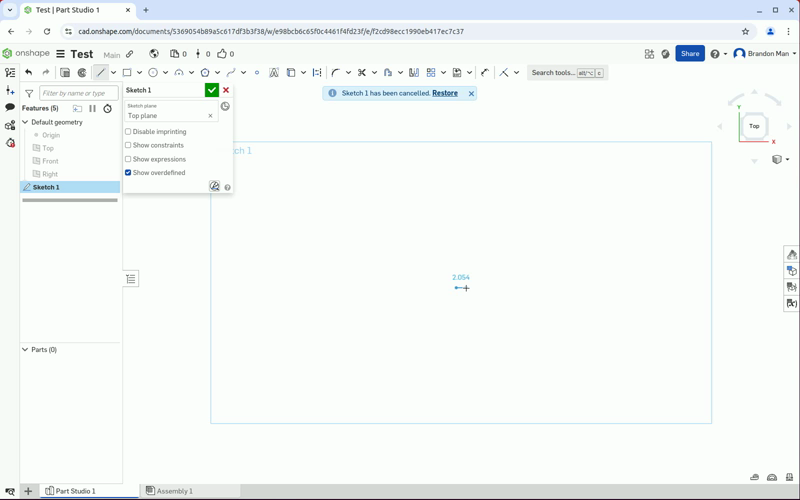
key_up(shift)
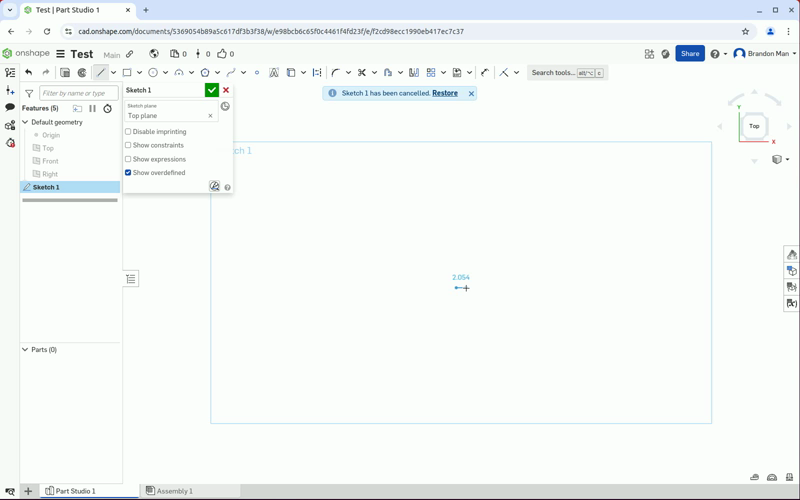
key_down(shift)
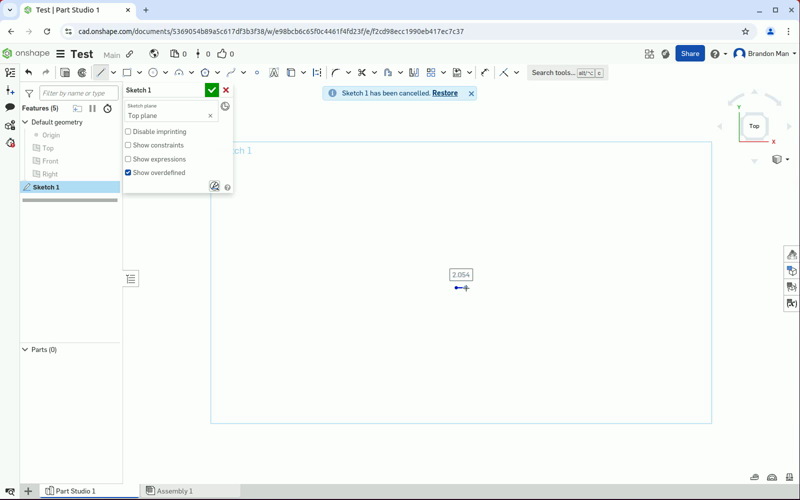
mouse_move(496, 287)
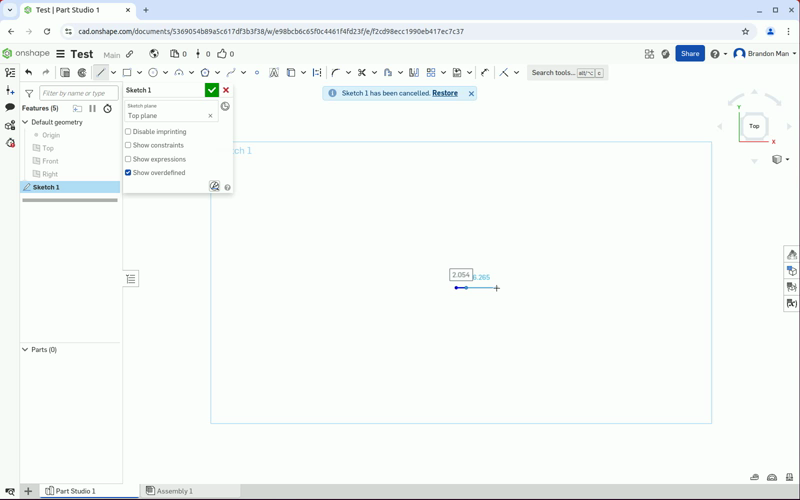
mouse_move(466, 277)
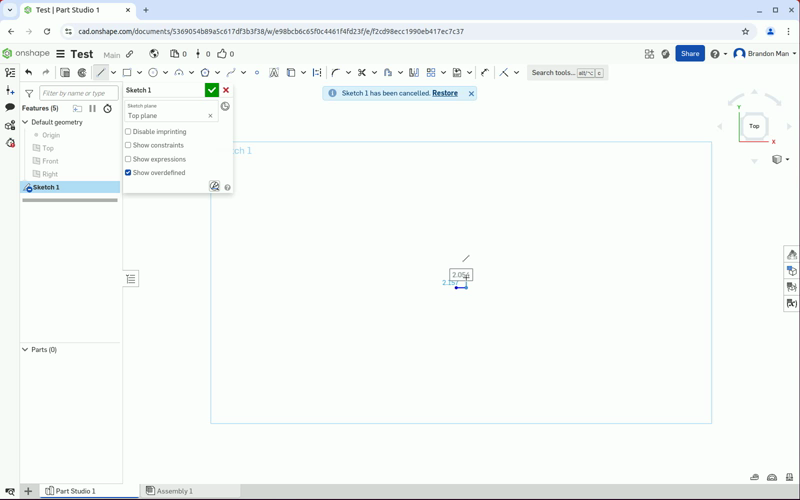
click(466, 277)
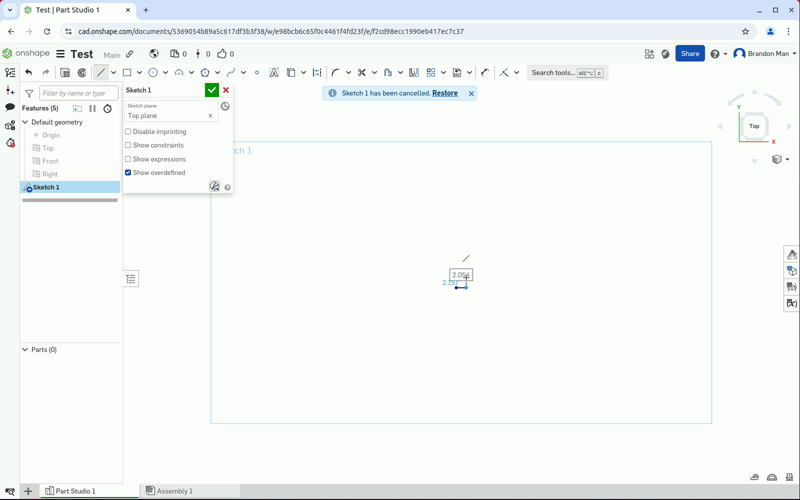
key_up(shift)
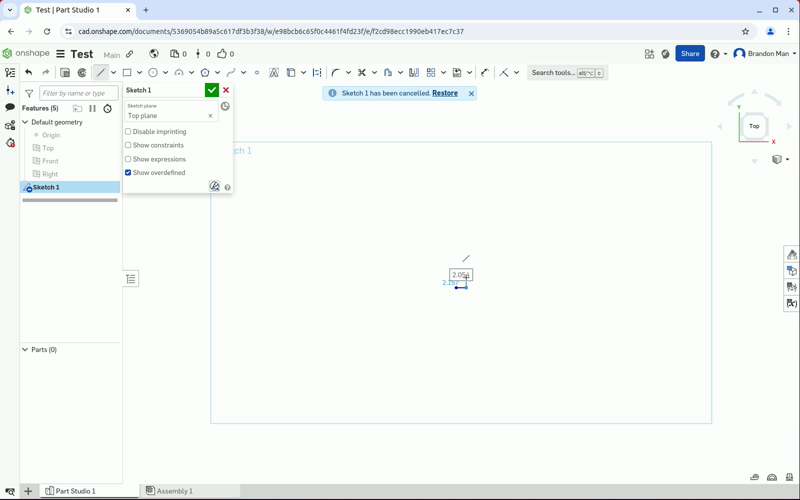
key_down(shift)
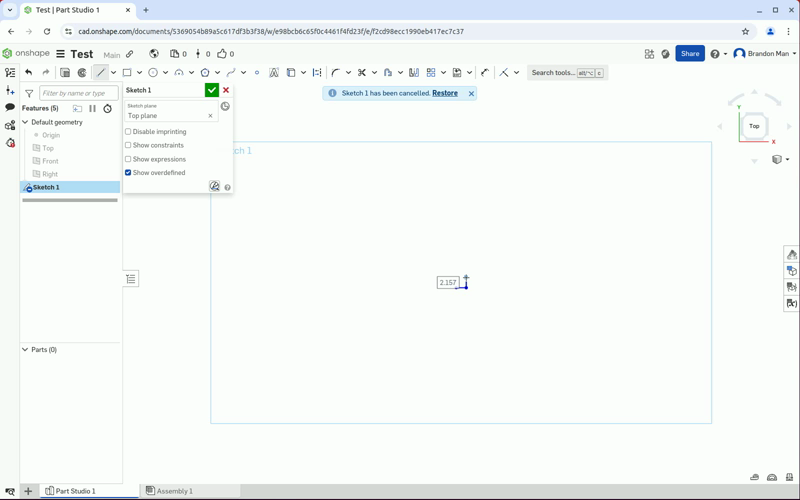
mouse_move(496, 277)
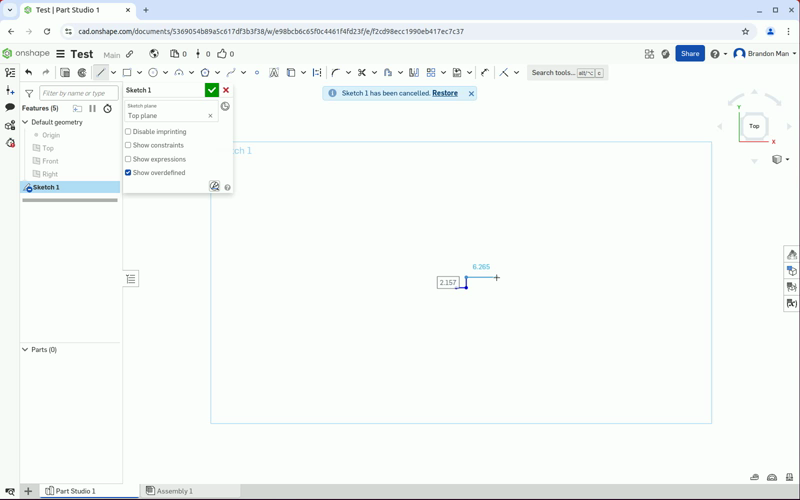
mouse_move(456, 277)
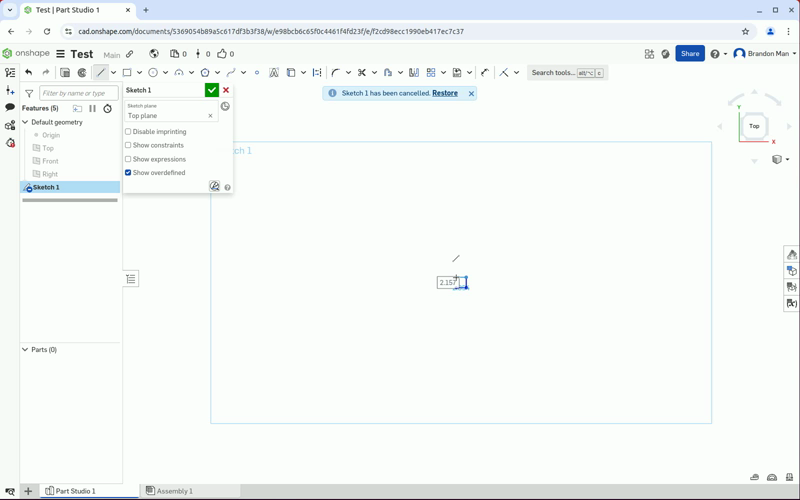
click(456, 277)
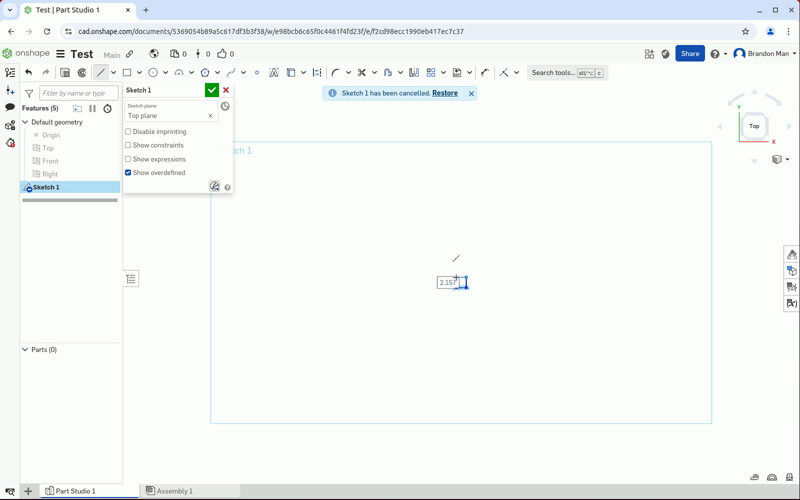
key_up(shift)
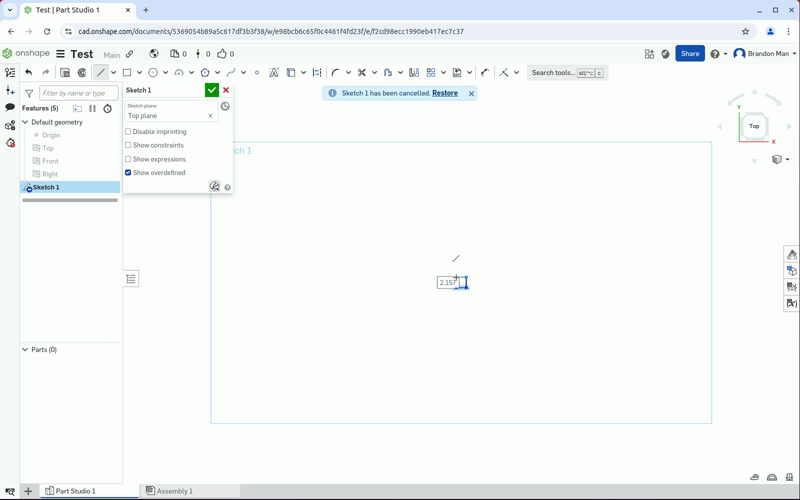
mouse_move(486, 277)
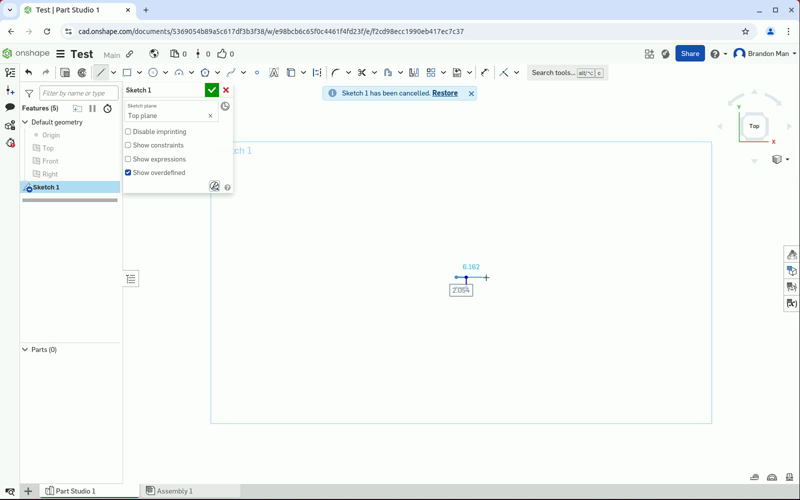
key_down(shift)
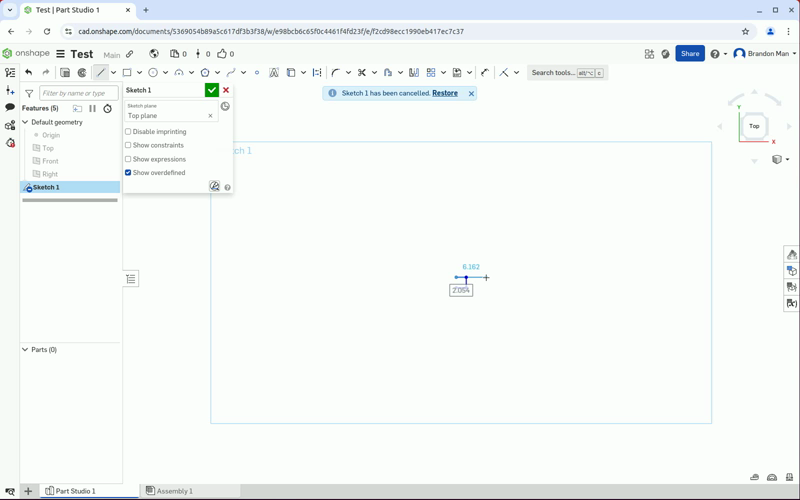
mouse_move(456, 287)
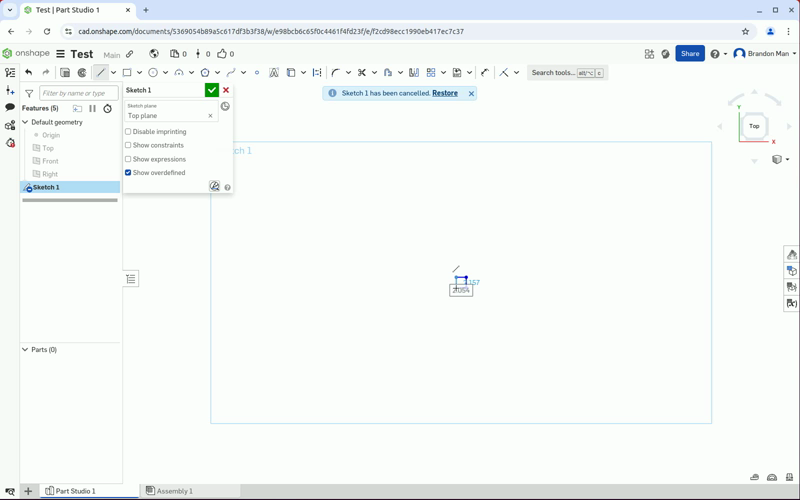
key_up(shift)
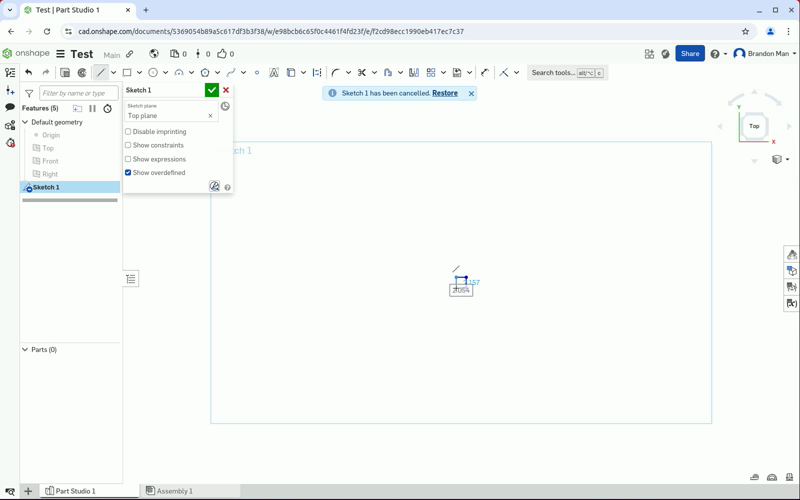
click(456, 287)
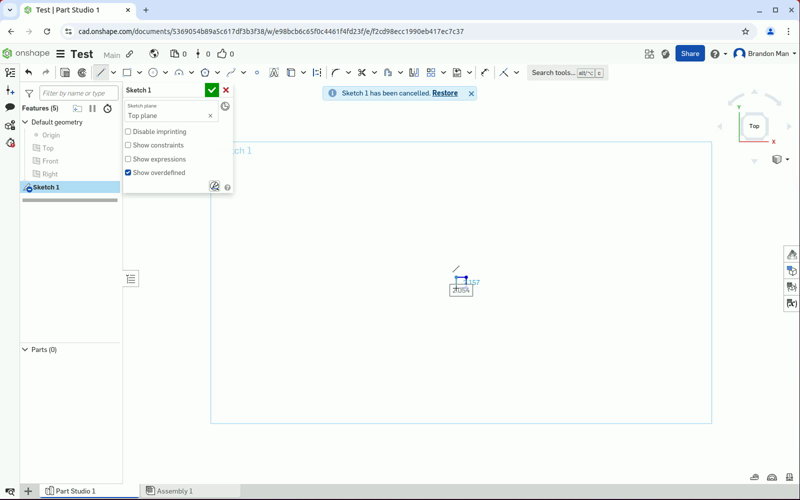
key(esc)
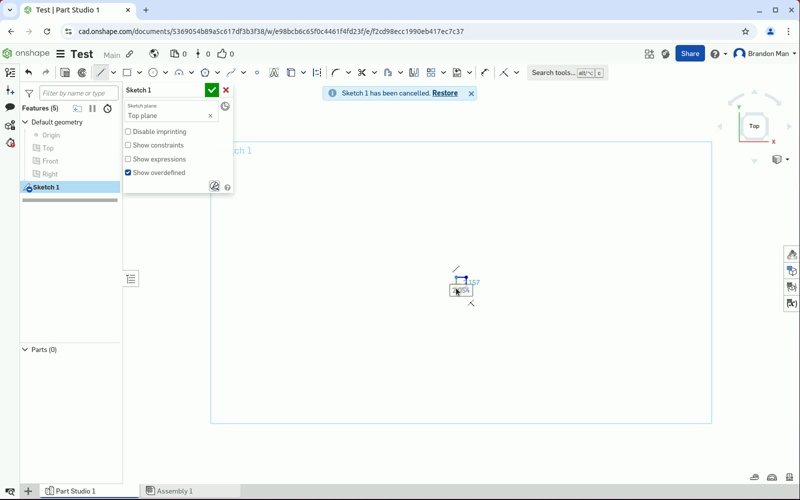
mouse_move(459, 286)
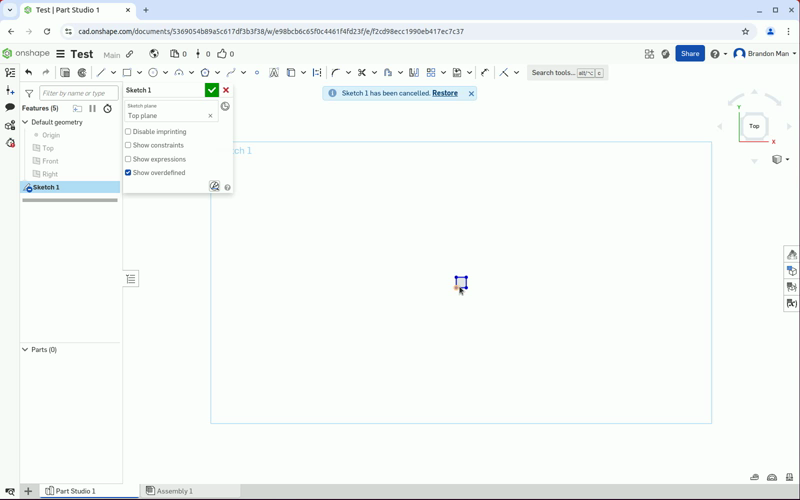
scroll(6)
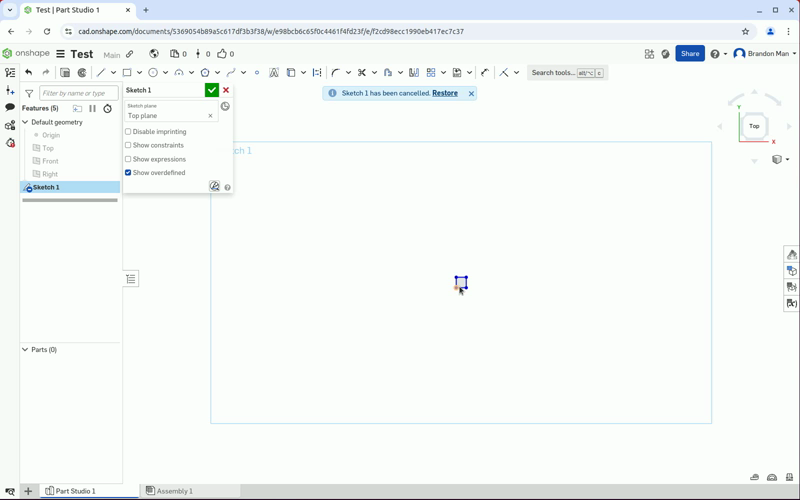
scroll(6)
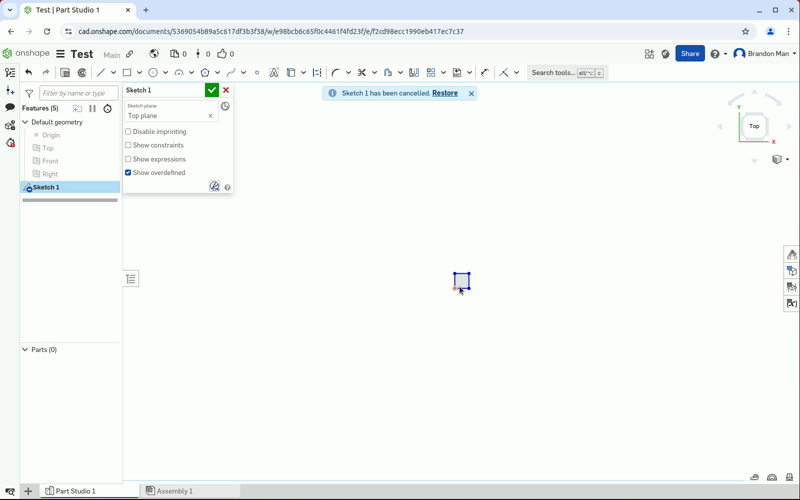
scroll(6)
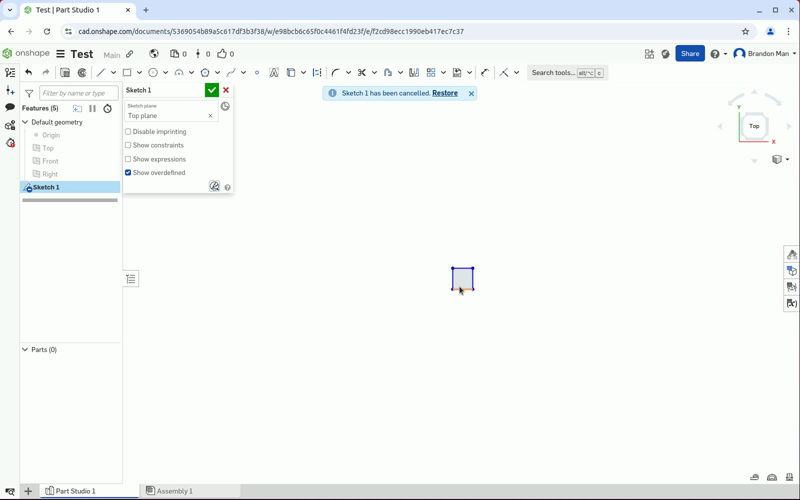
scroll(6)
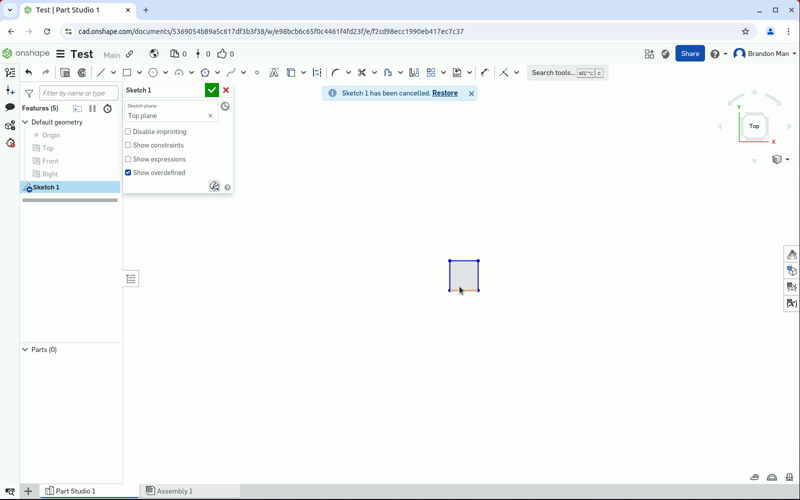
scroll(6)
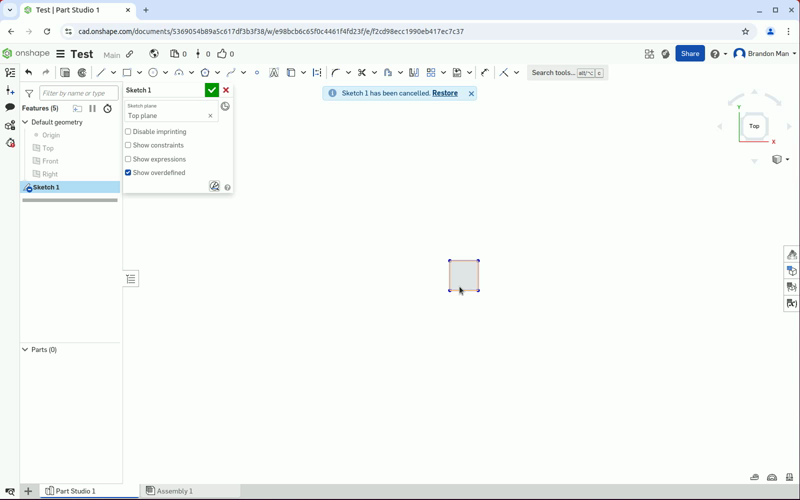
scroll(6)
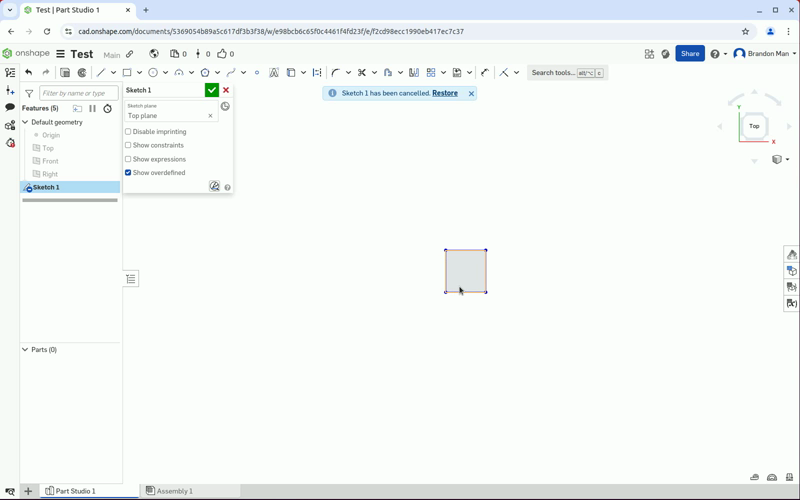
scroll(6)
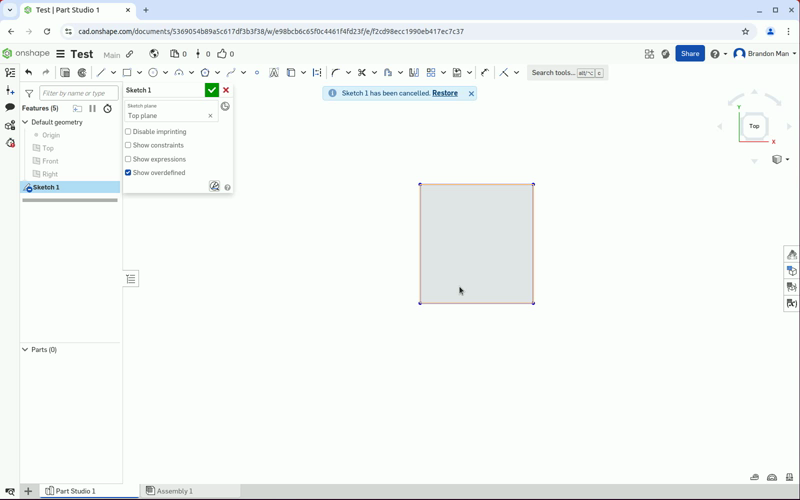
click(459, 286)
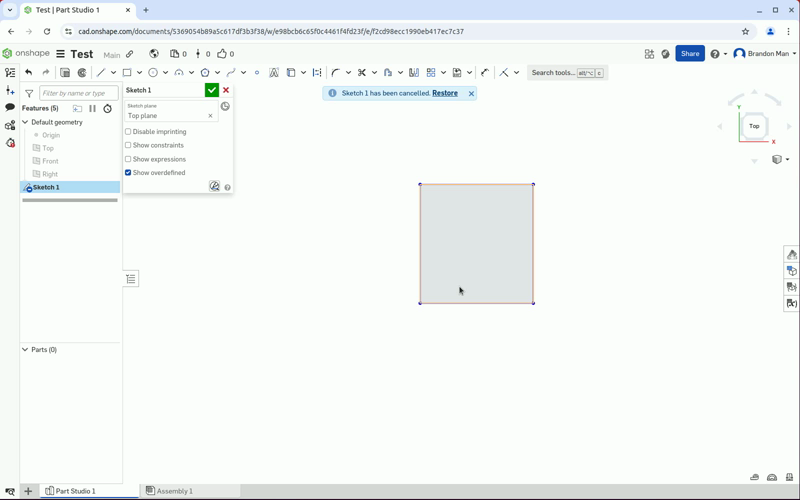
scroll(-6)
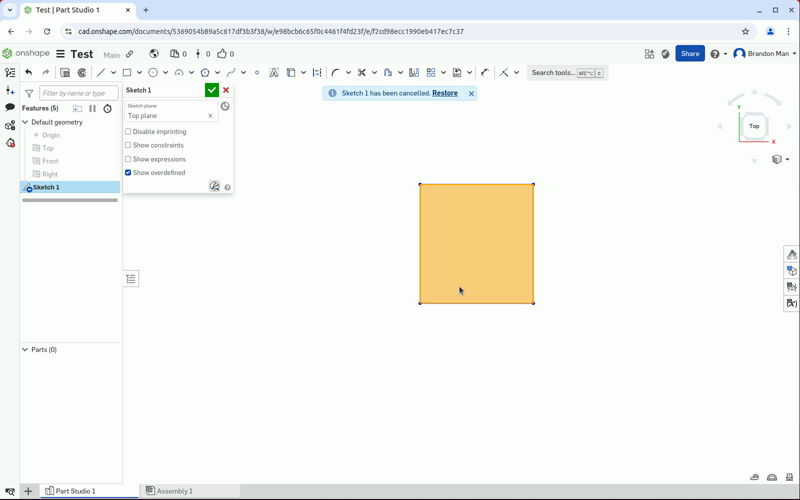
scroll(-6)
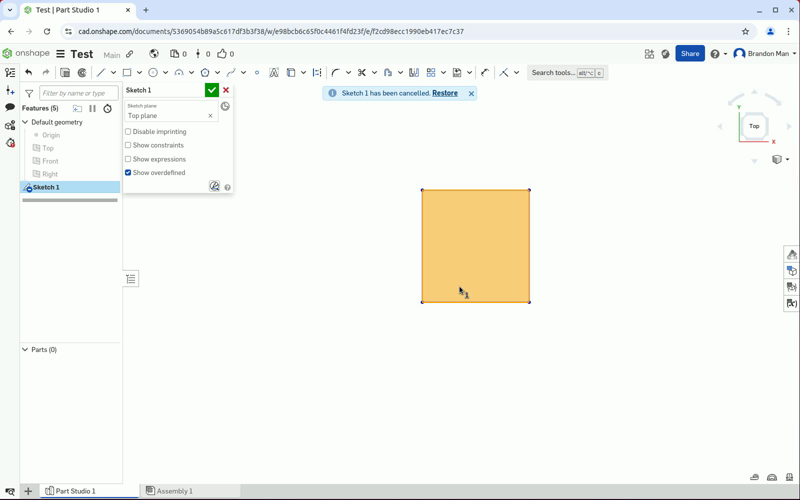
scroll(-6)
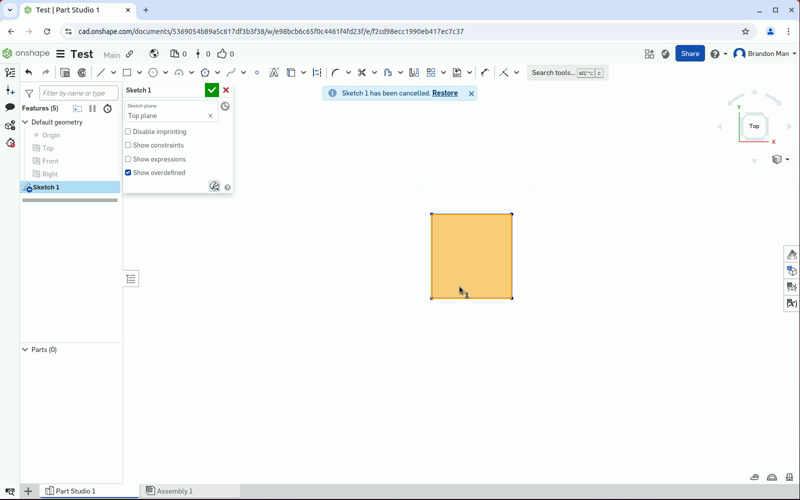
scroll(-6)
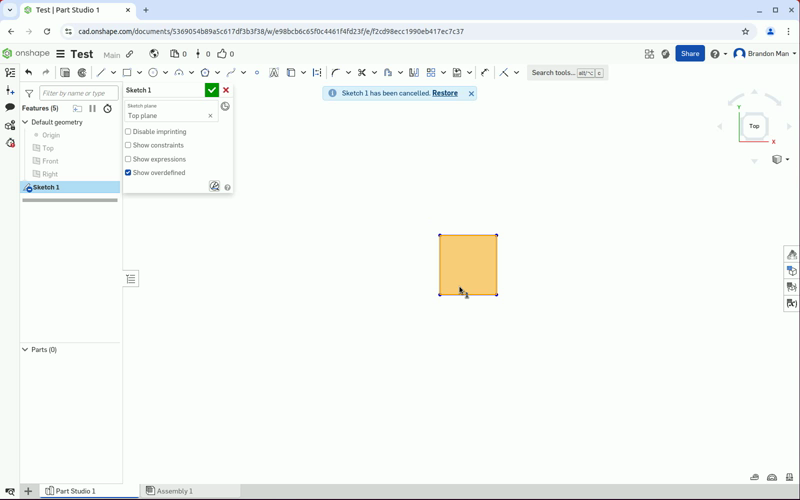
scroll(-6)
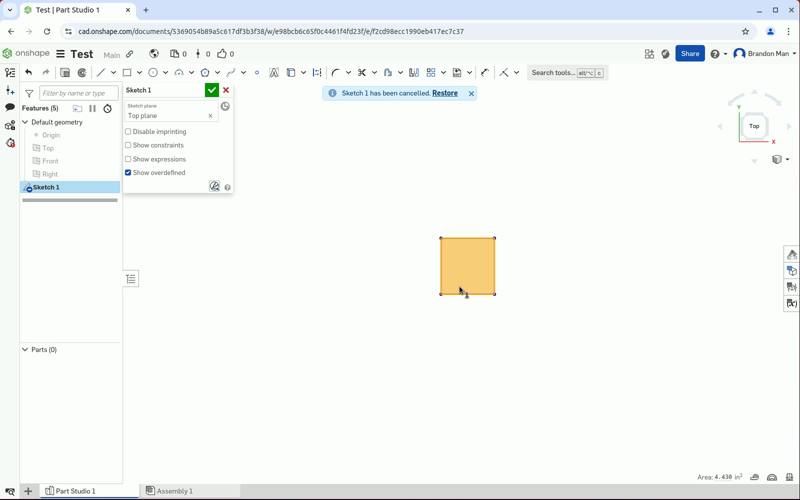
scroll(-6)
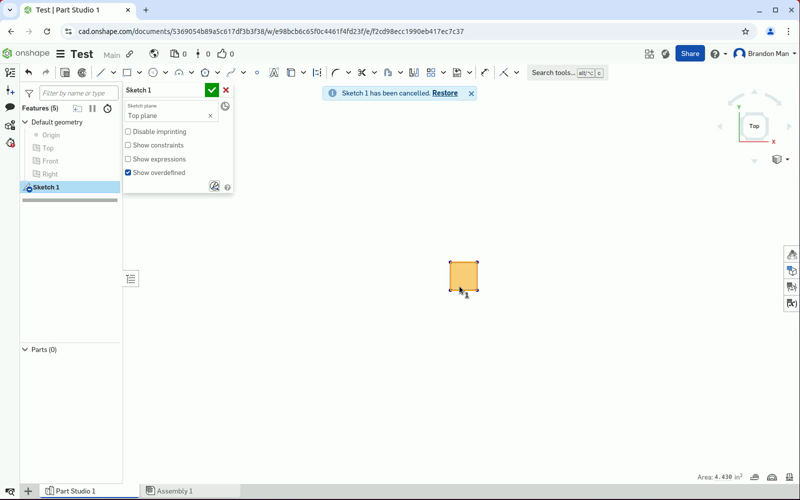
scroll(-6)
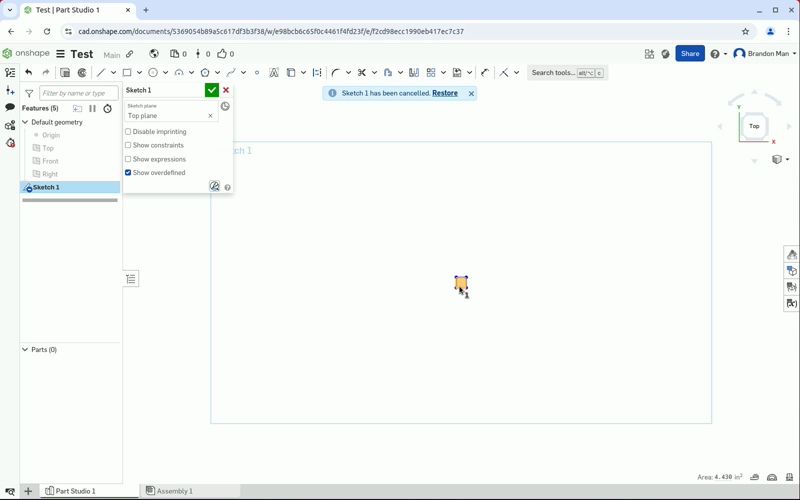
mouse_move(73, 352)
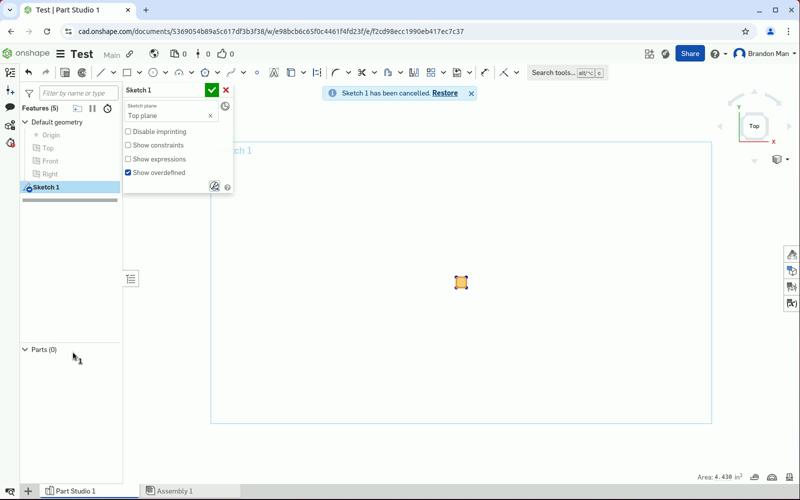
key(shift+y)
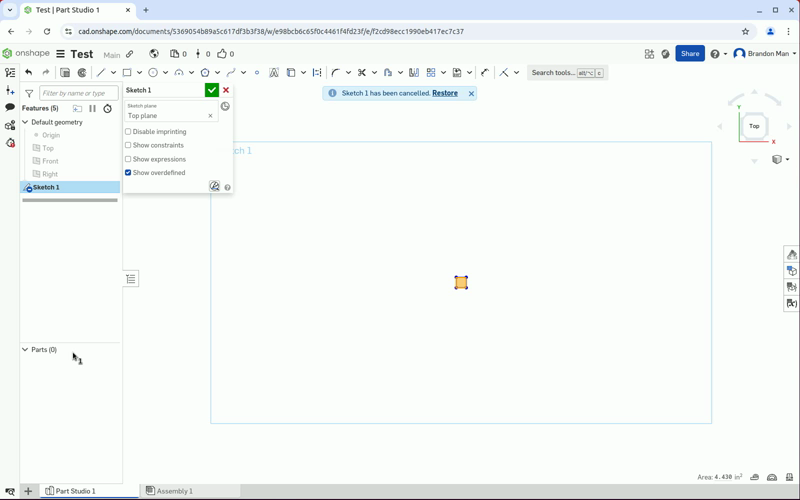
key(shift+e)
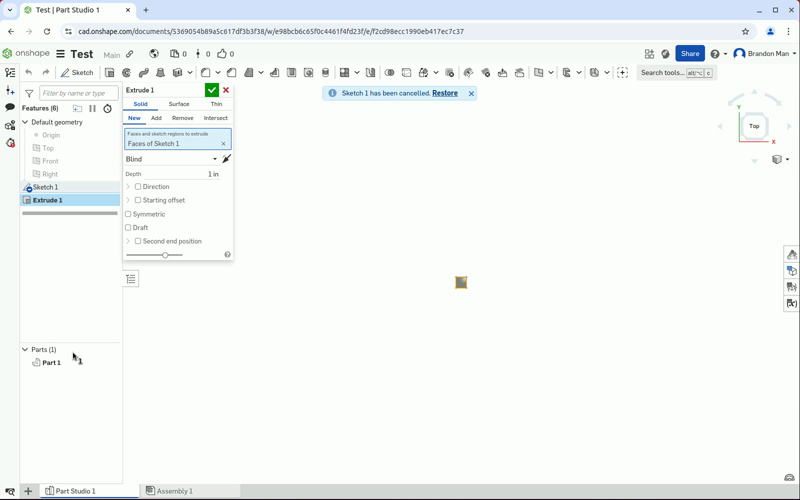
mouse_move(143, 106)
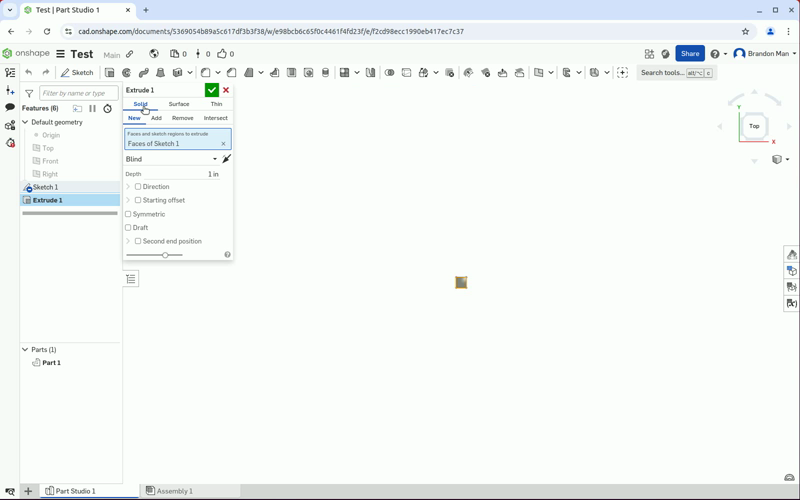
click(143, 106)
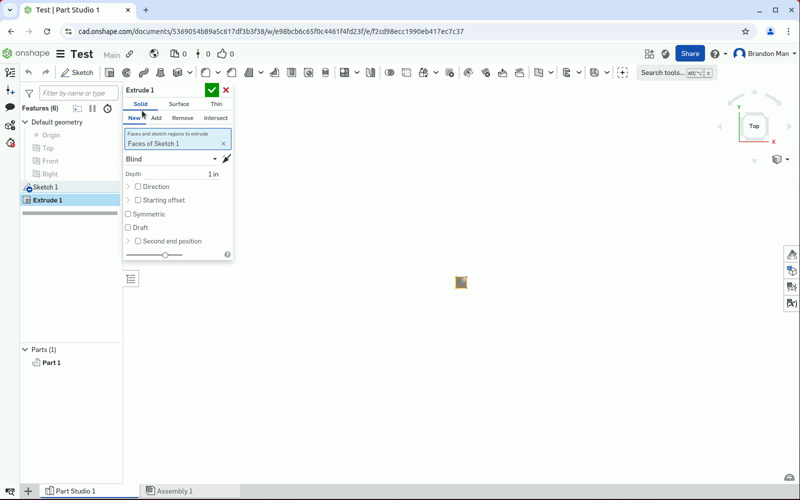
mouse_move(137, 120)
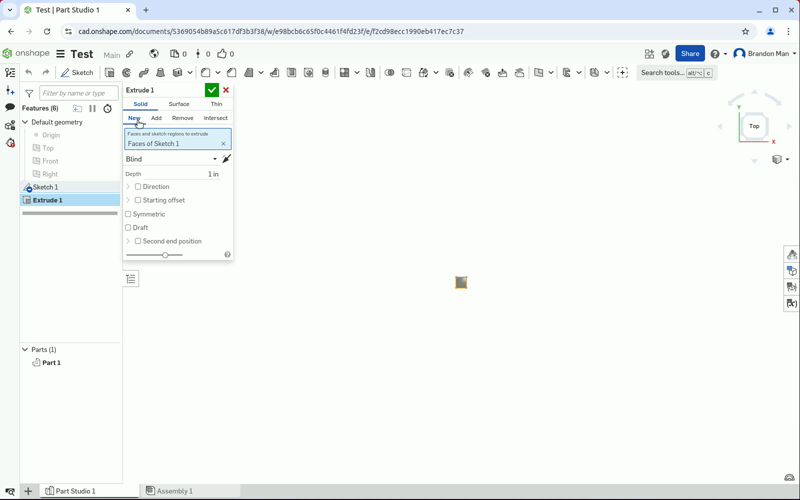
click(137, 120)
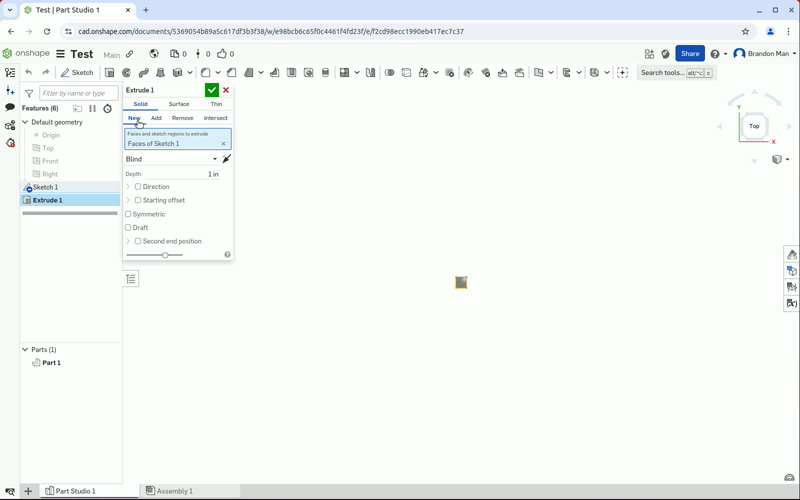
key(tab, 4)
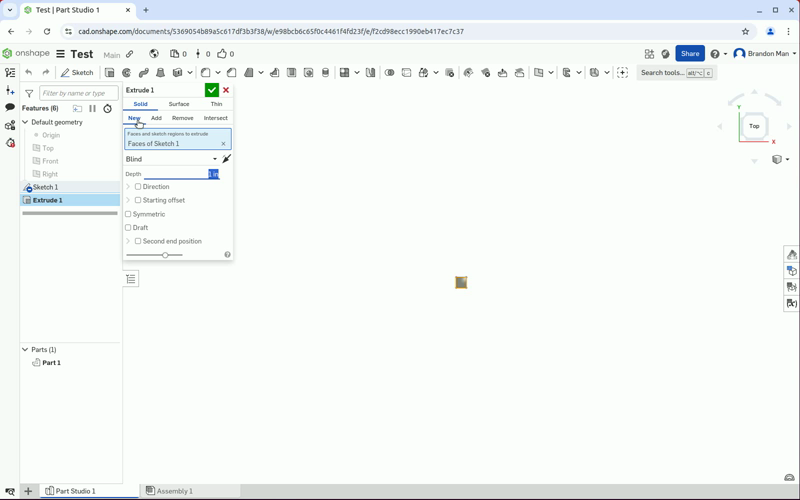
text(-0.241)
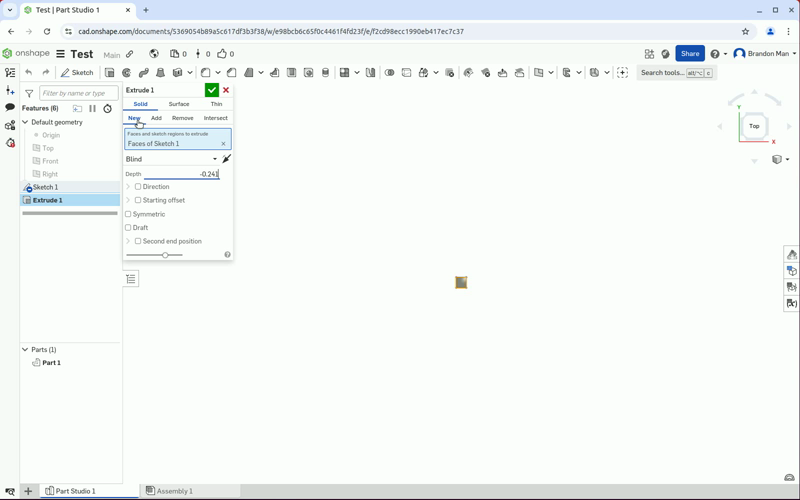
key(enter)
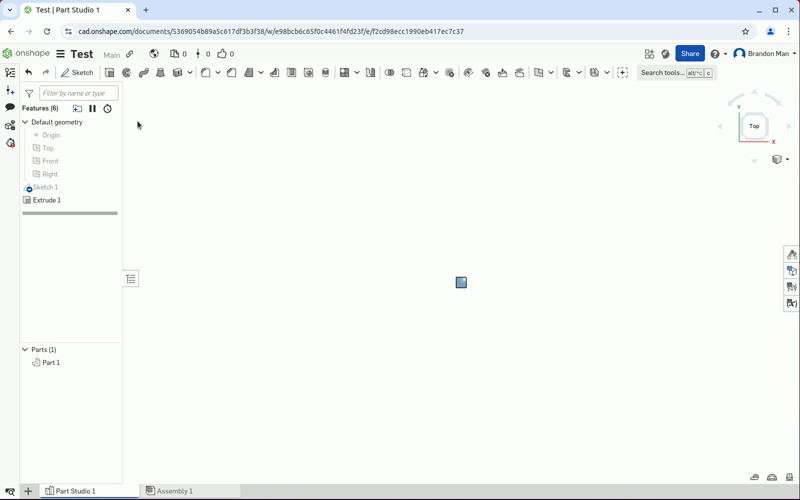
key(shift+h)
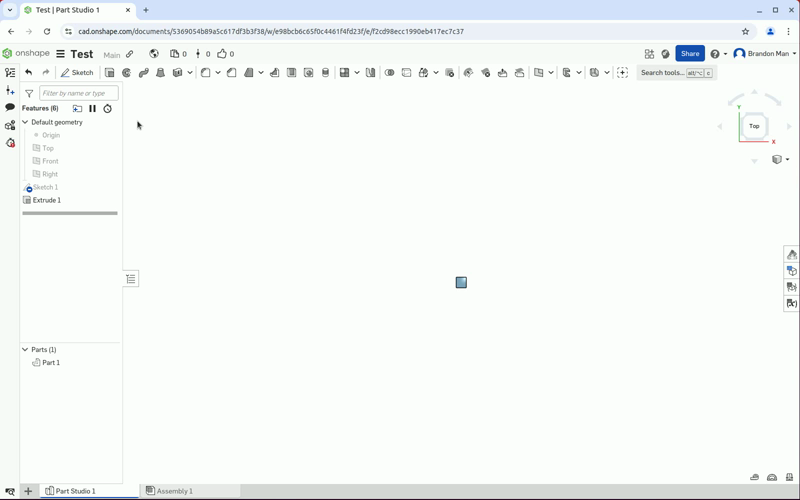
key(shift+h)
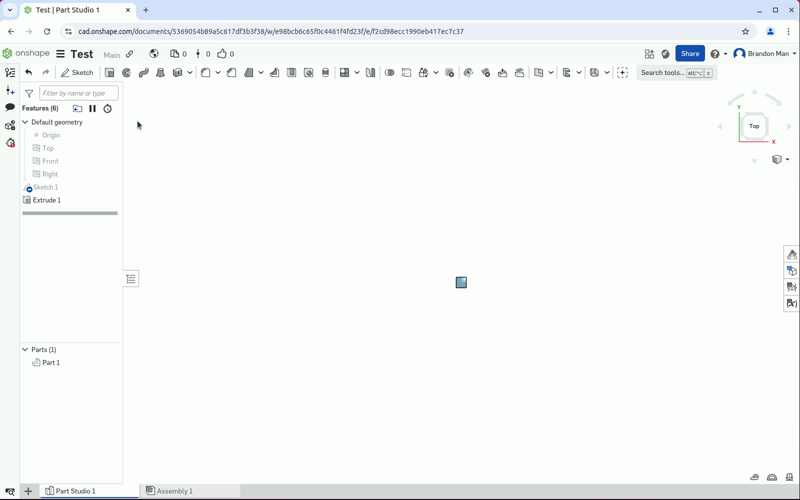
mouse_move(73, 189)
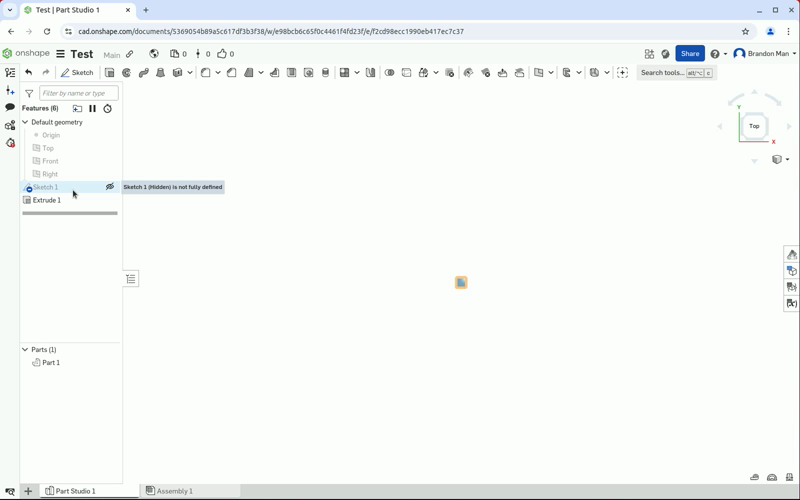
click(73, 189)
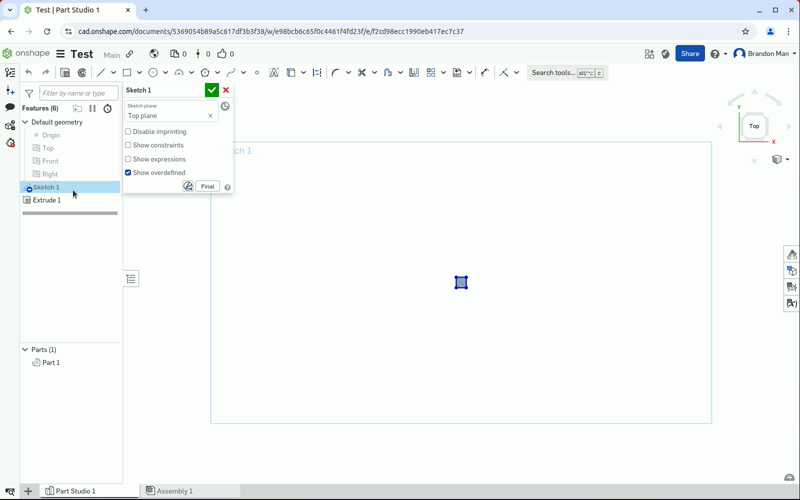
mouse_move(229, 92)
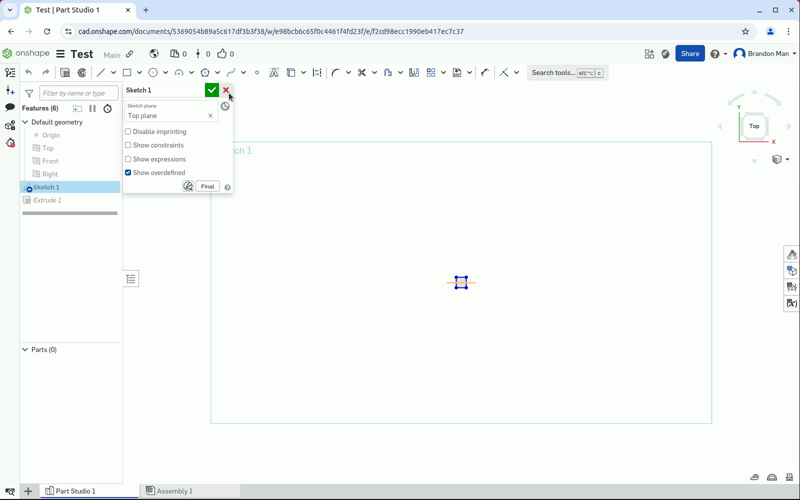
click(229, 92)
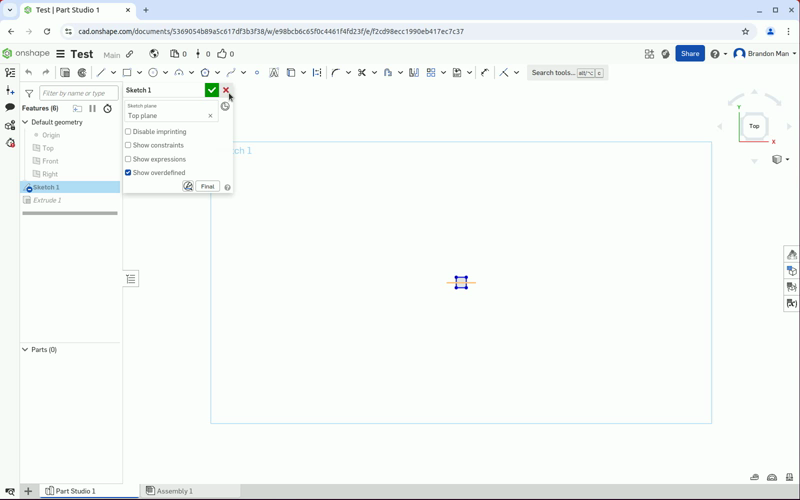
key(shift+s)
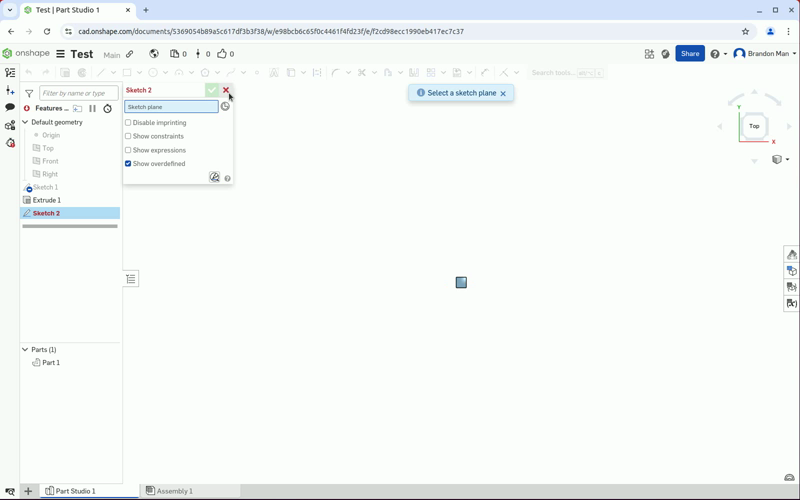
mouse_move(73, 150)
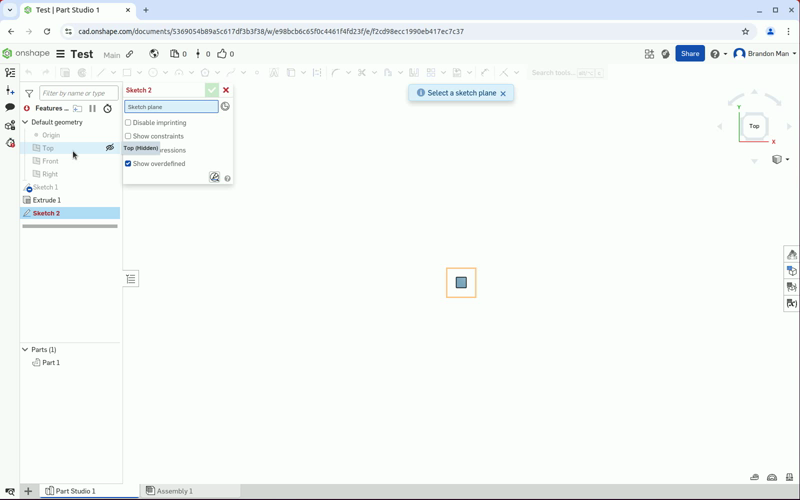
click(73, 150)
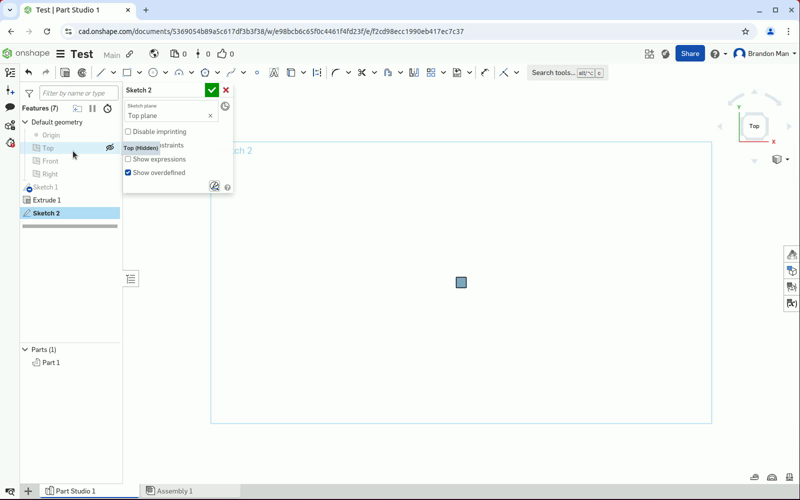
mouse_move(73, 352)
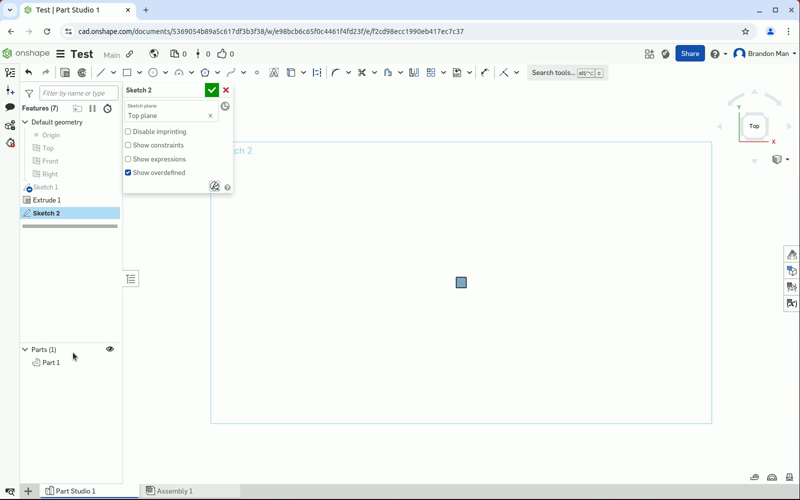
key(y)
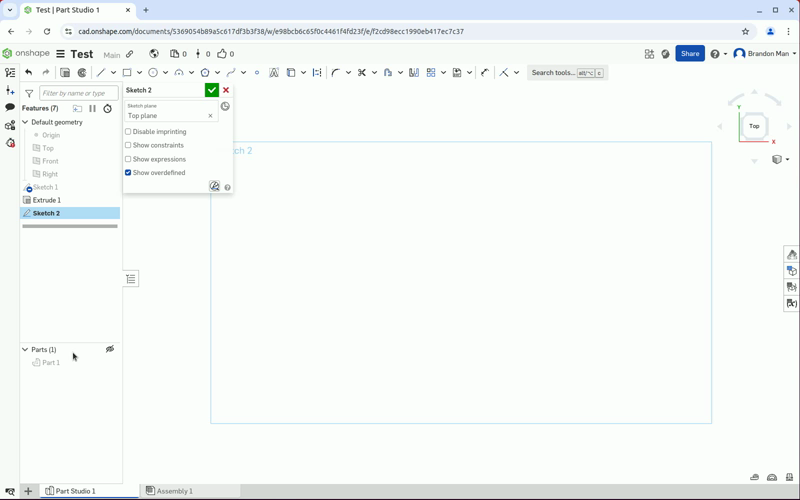
key(l)
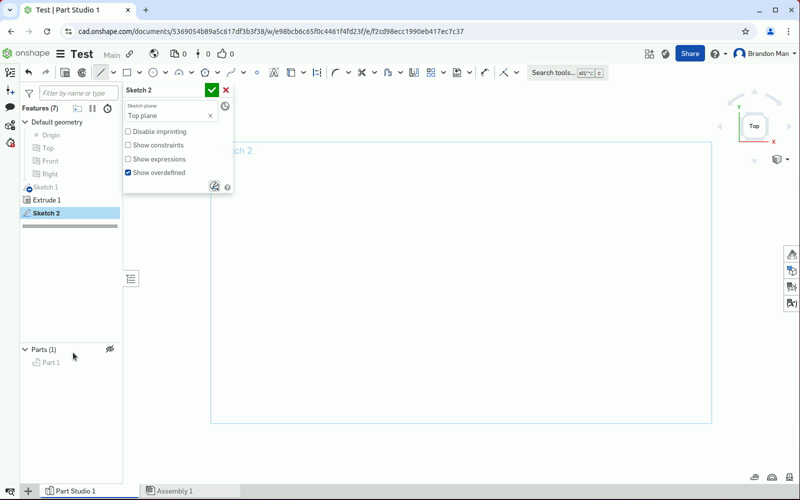
key_down(shift)
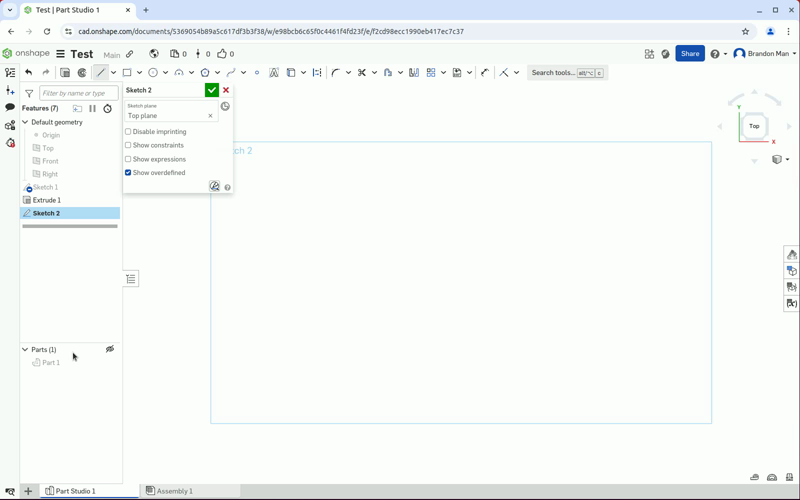
mouse_move(456, 249)
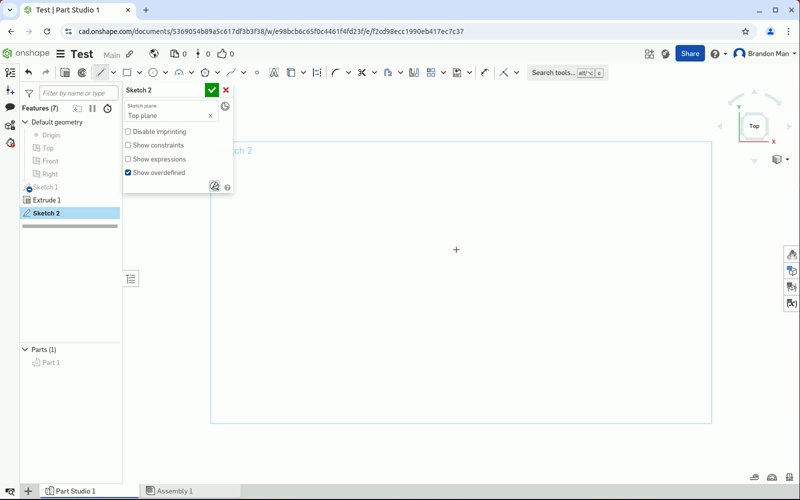
click(456, 249)
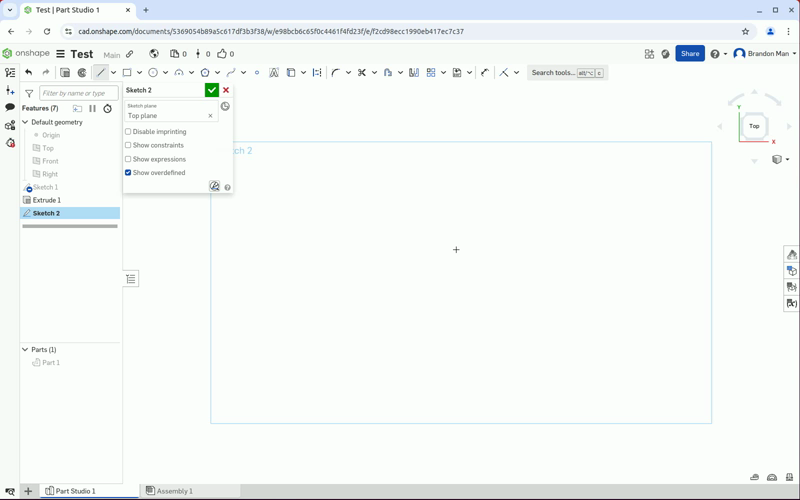
key_up(shift)
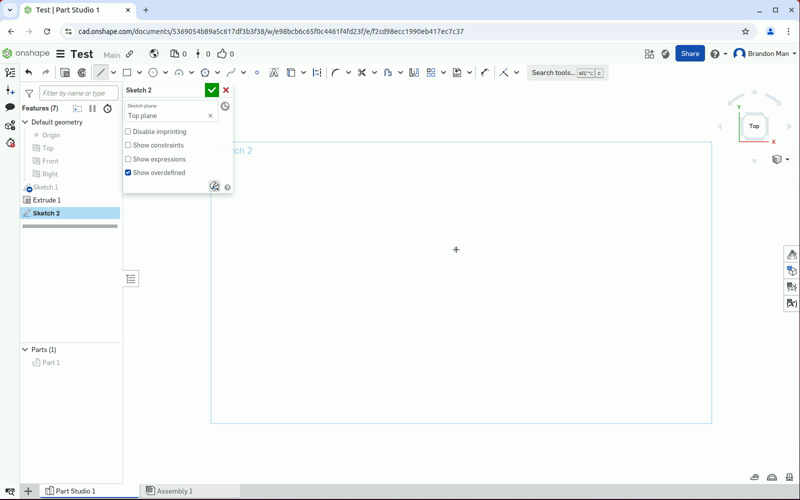
key_down(shift)
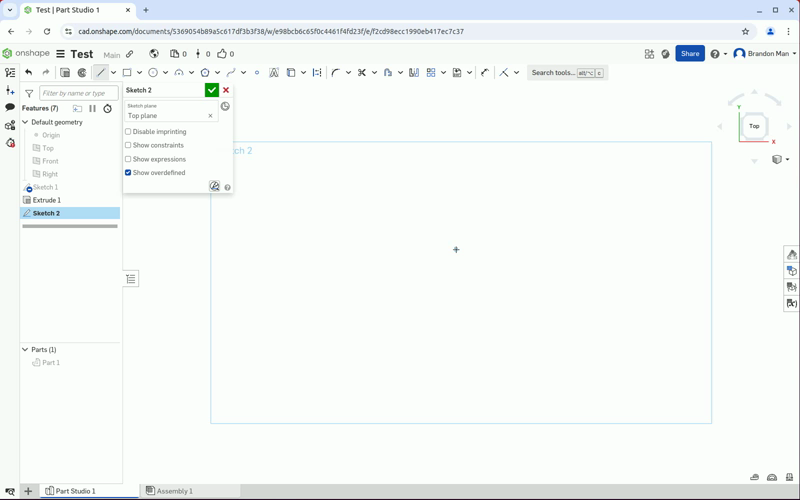
mouse_move(486, 249)
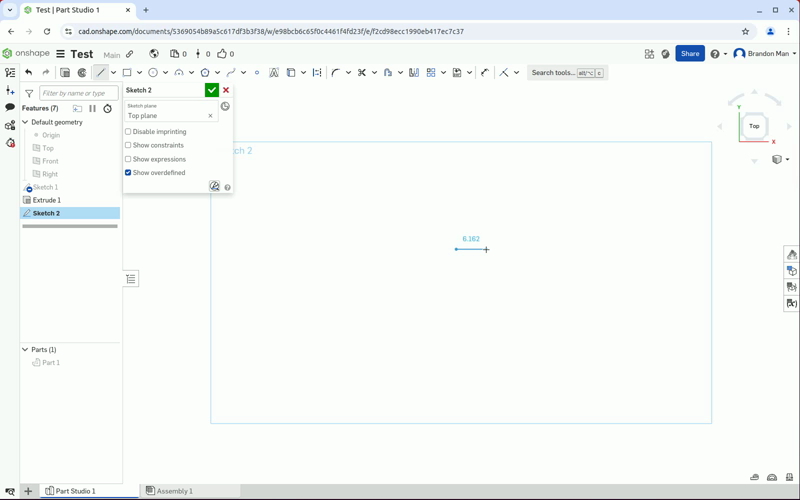
mouse_move(466, 249)
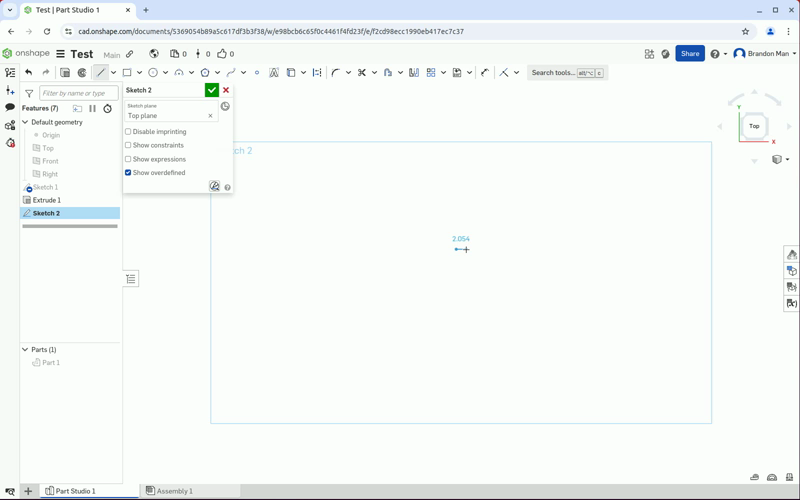
click(466, 249)
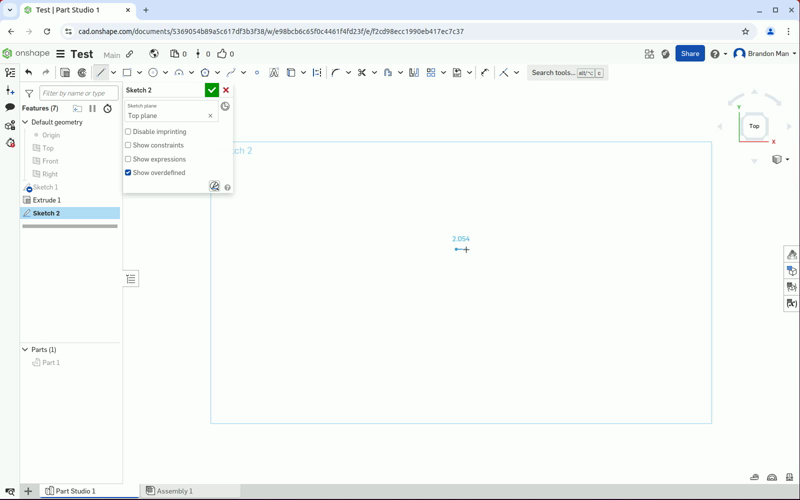
key_up(shift)
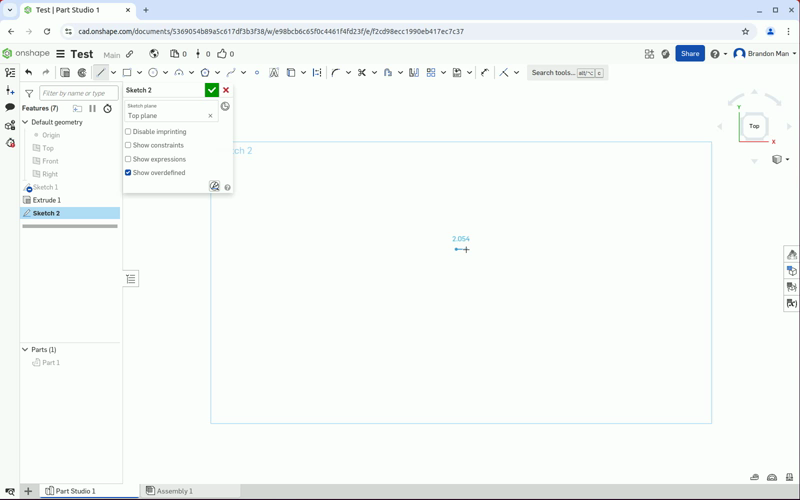
key_down(shift)
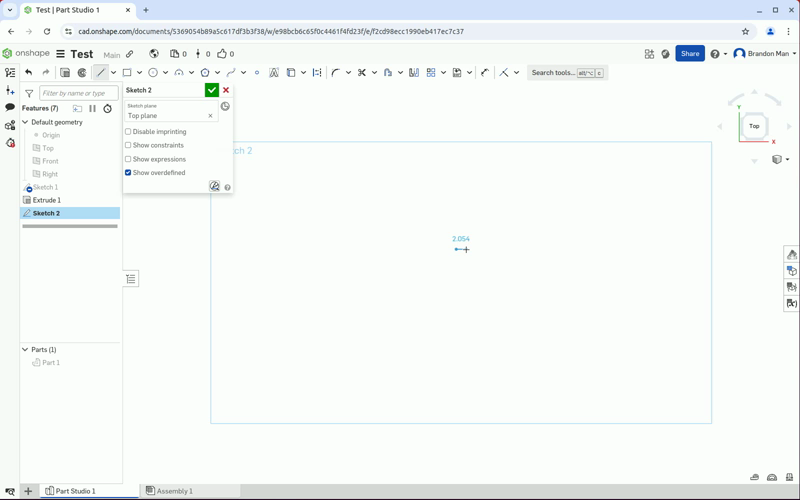
mouse_move(496, 249)
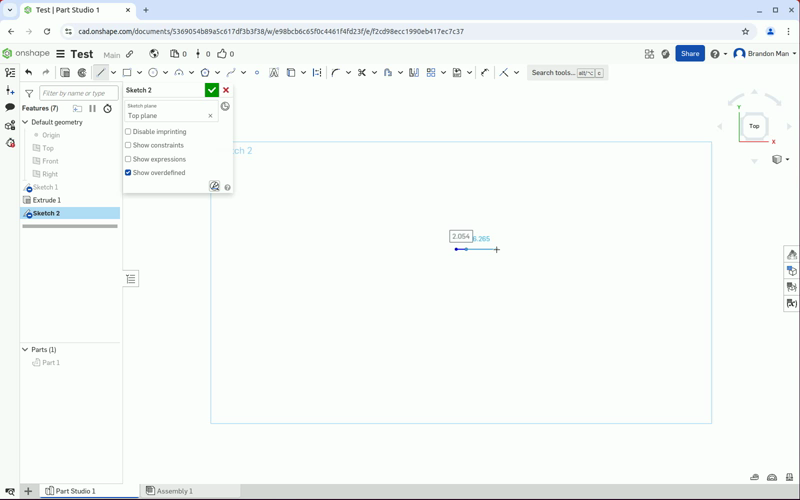
mouse_move(466, 238)
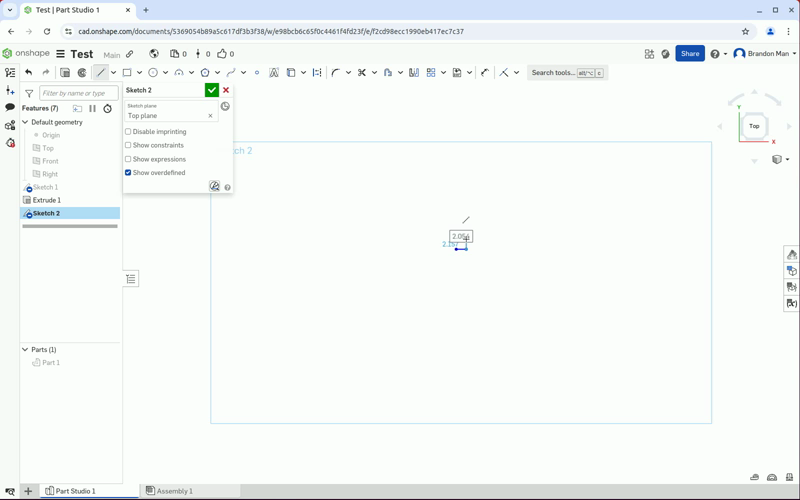
click(466, 238)
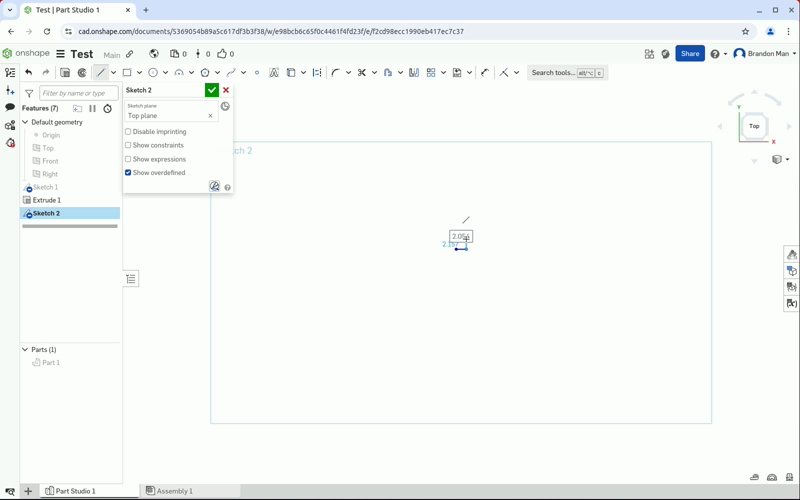
key_up(shift)
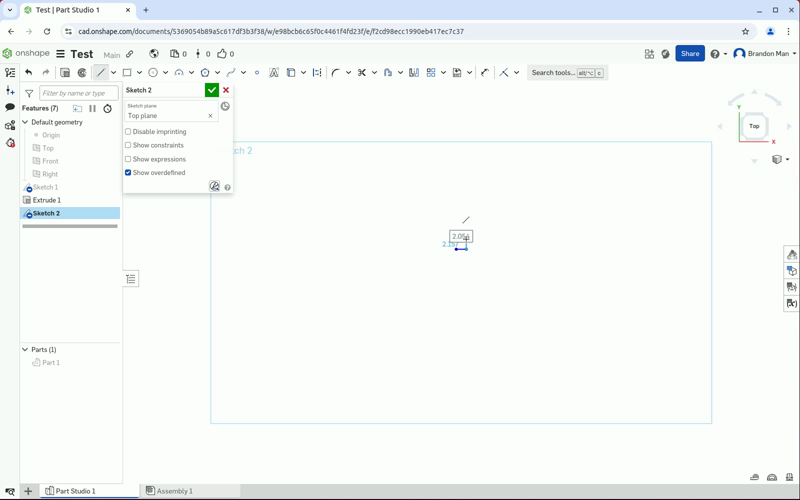
key_down(shift)
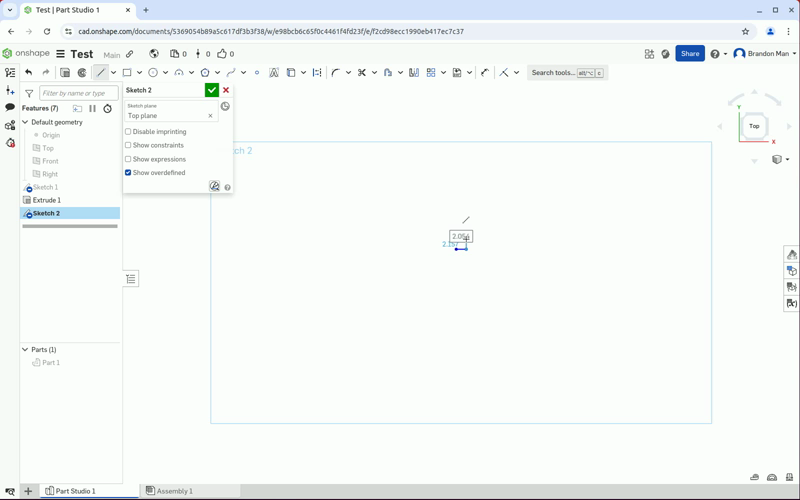
mouse_move(496, 238)
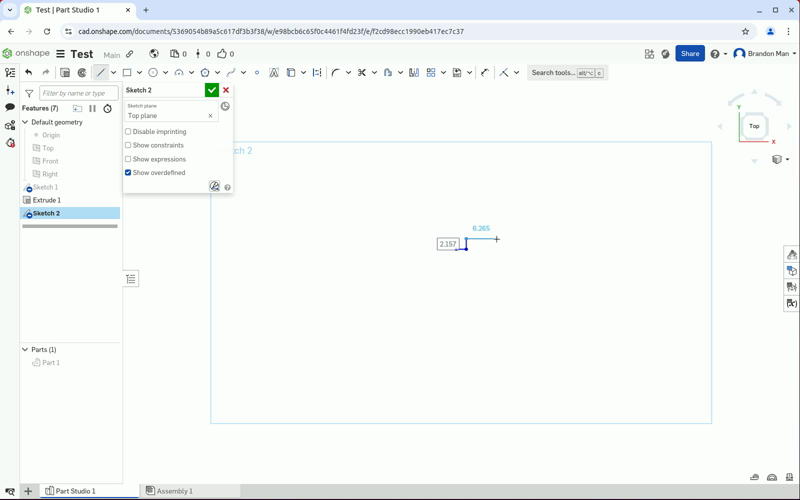
mouse_move(456, 238)
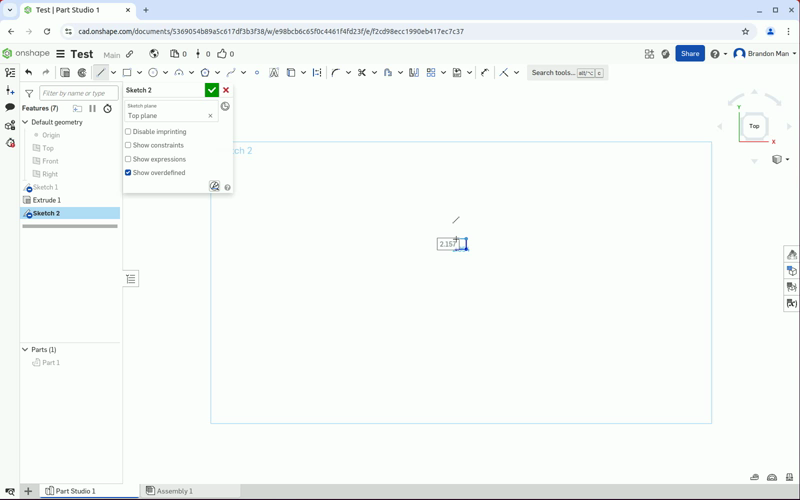
click(456, 238)
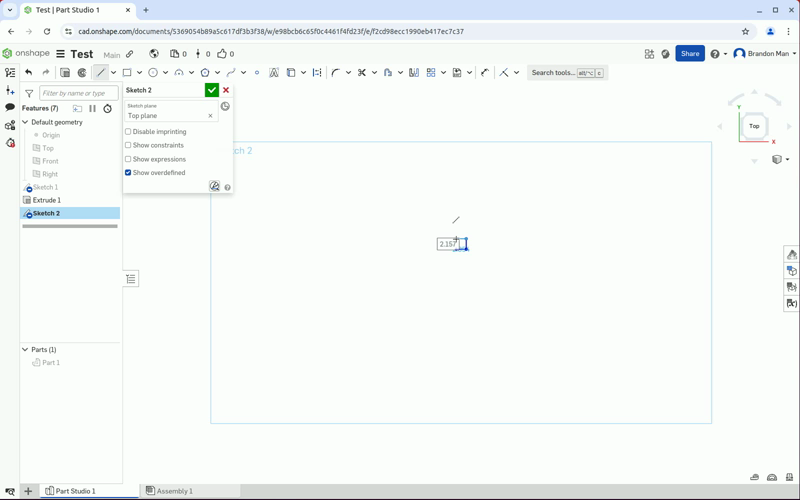
key_up(shift)
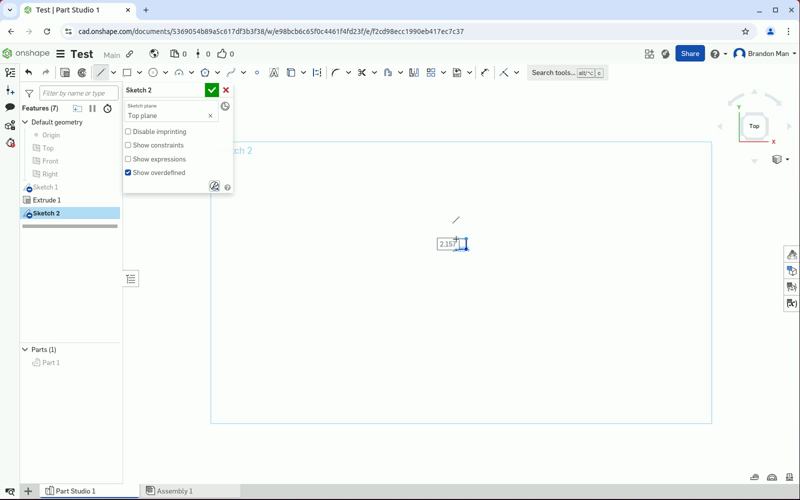
mouse_move(486, 238)
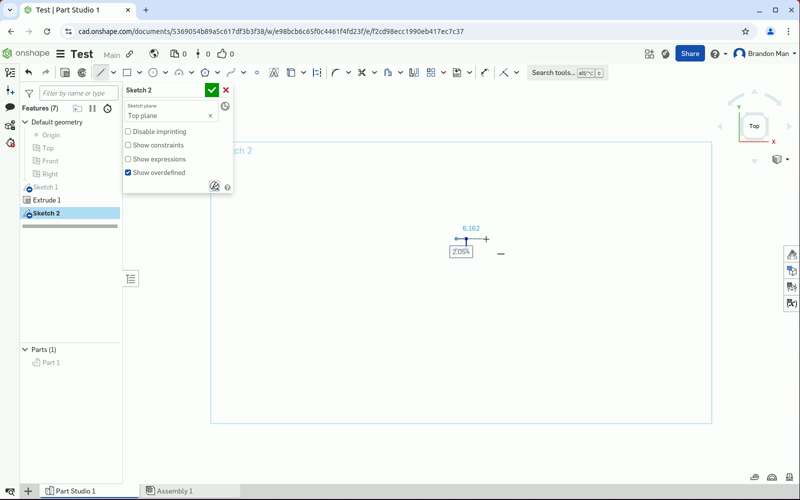
key_down(shift)
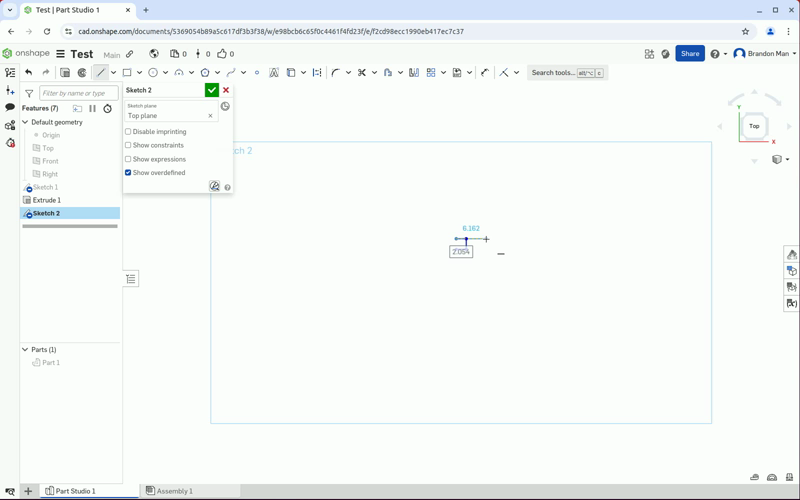
mouse_move(456, 249)
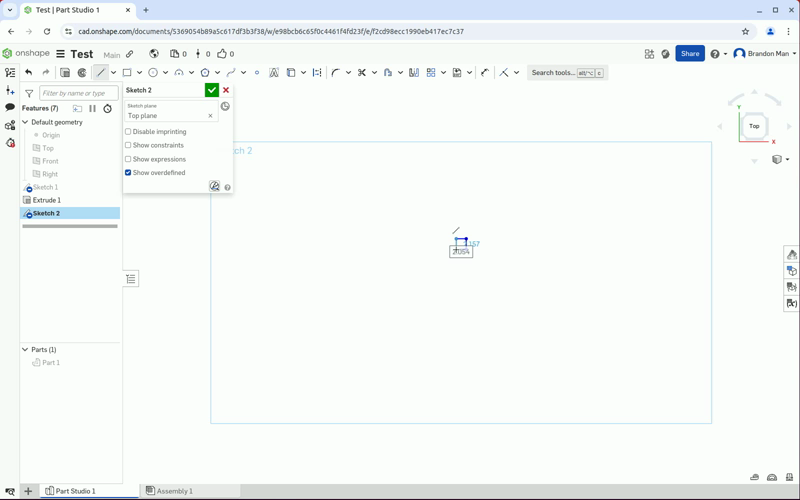
key_up(shift)
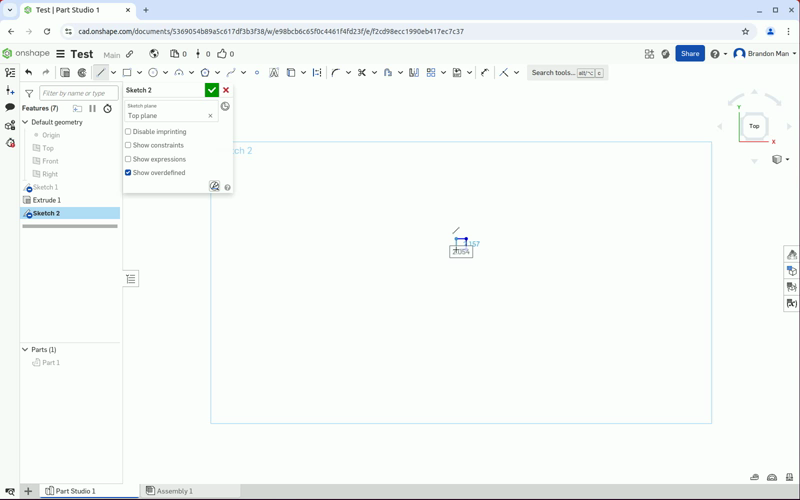
click(456, 249)
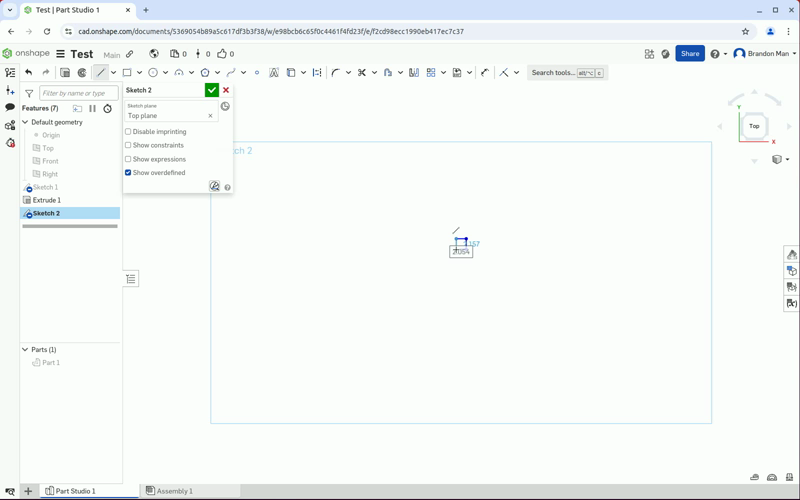
key(esc)
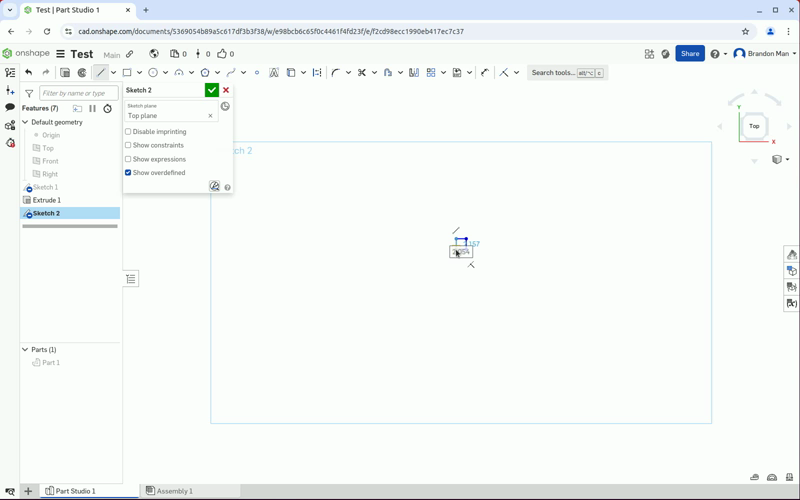
mouse_move(457, 242)
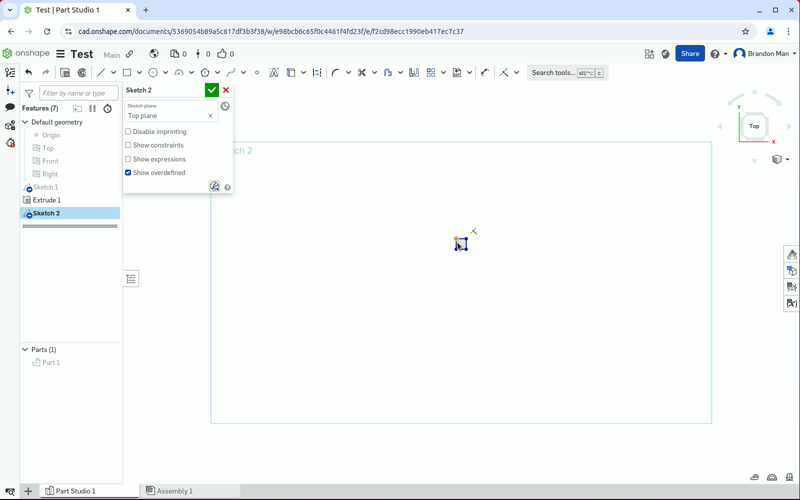
scroll(6)
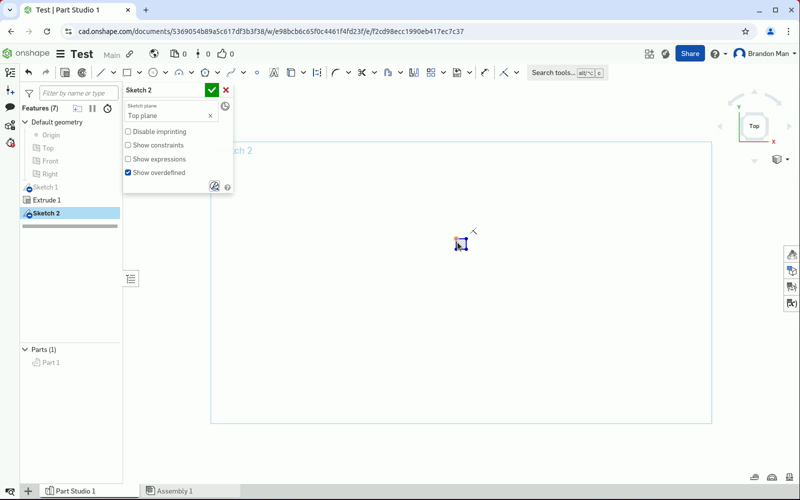
scroll(6)
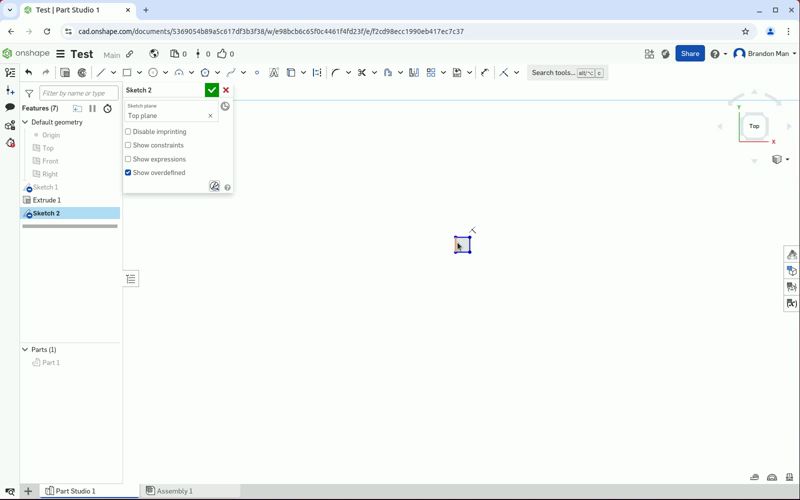
scroll(6)
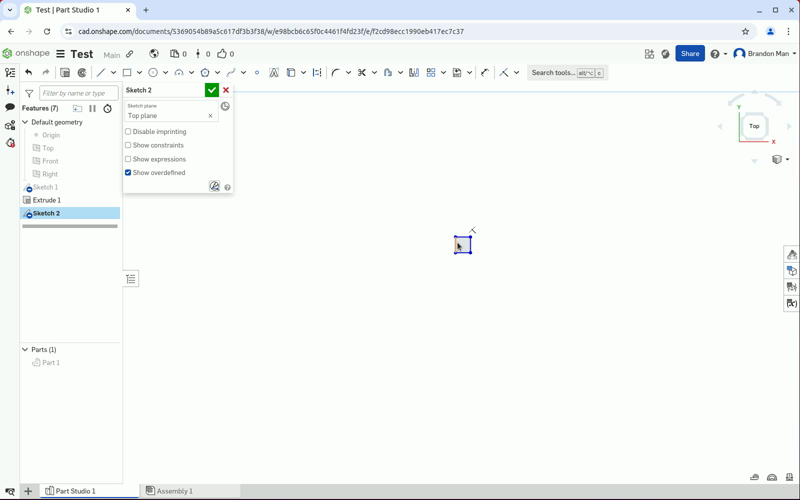
scroll(6)
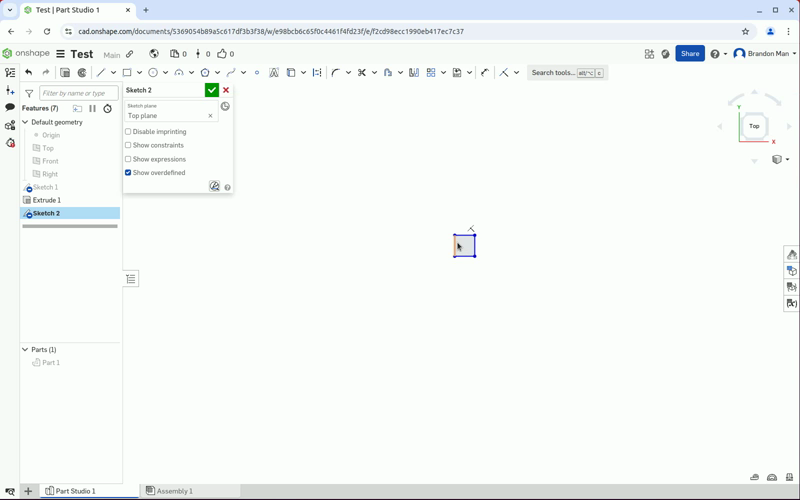
scroll(6)
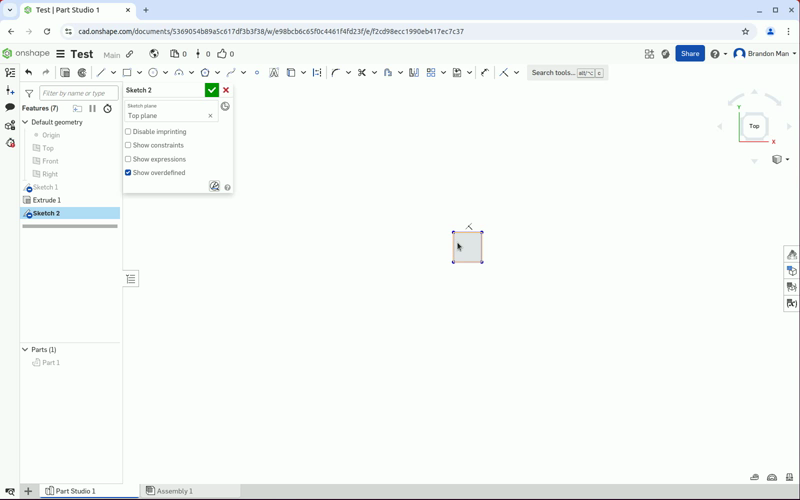
scroll(6)
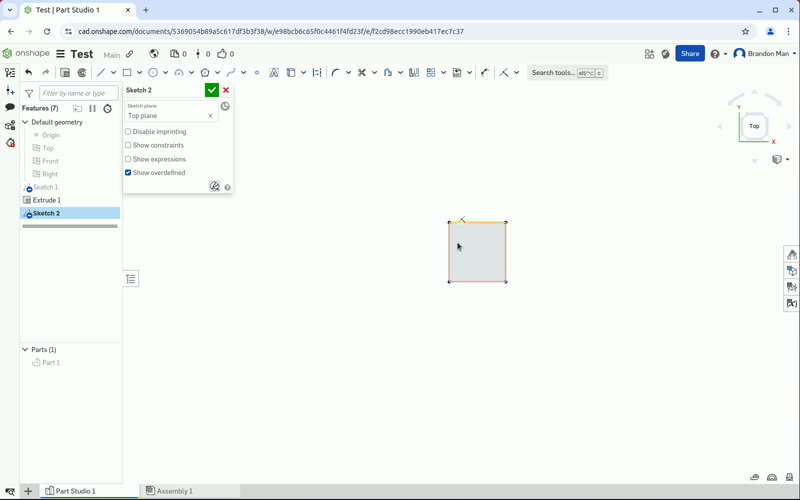
scroll(6)
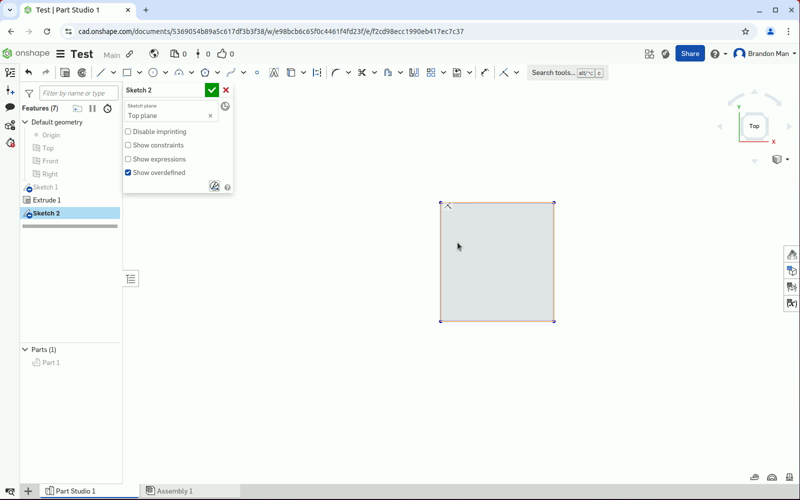
click(457, 242)
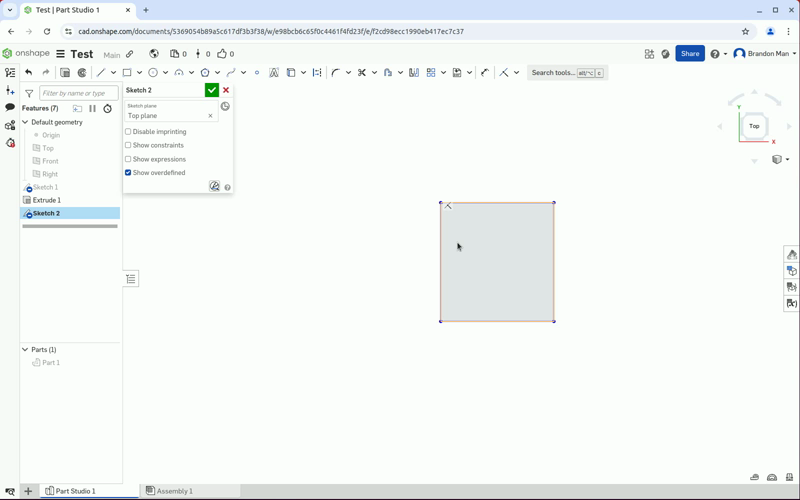
scroll(-6)
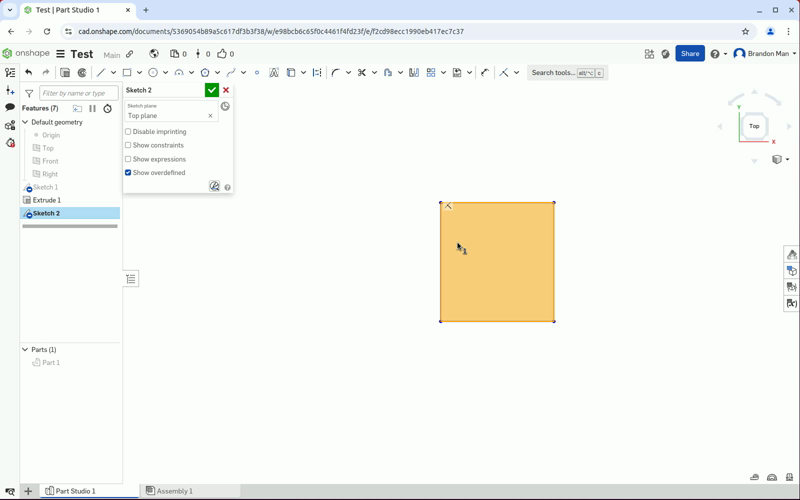
scroll(-6)
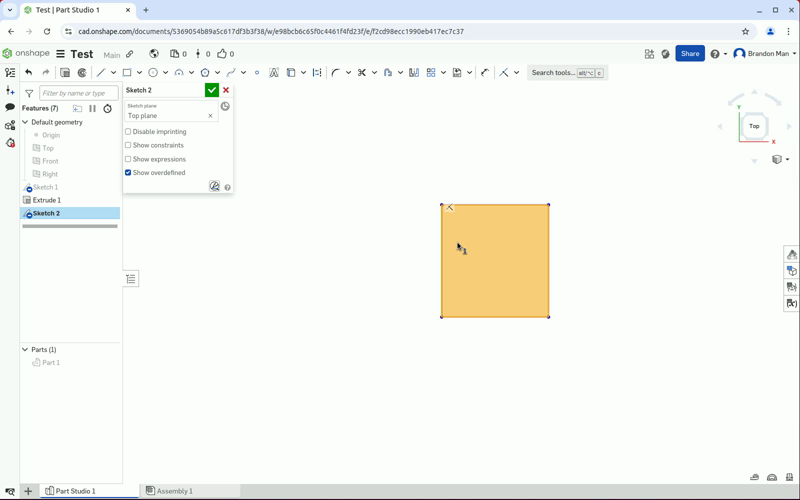
scroll(-6)
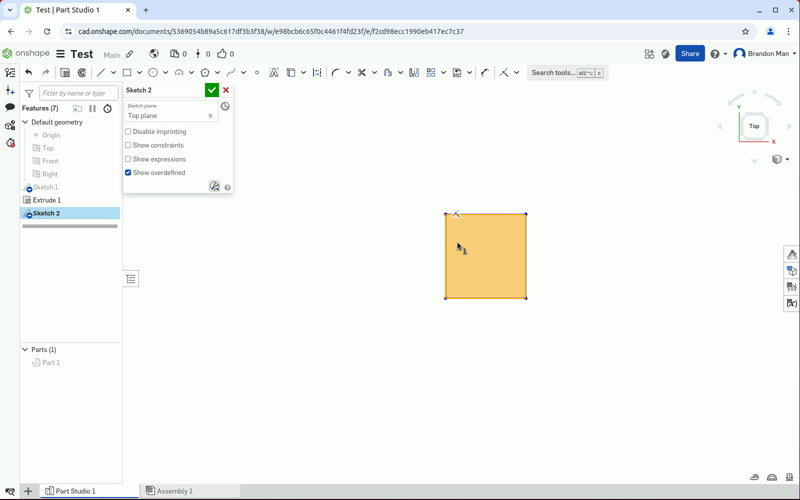
scroll(-6)
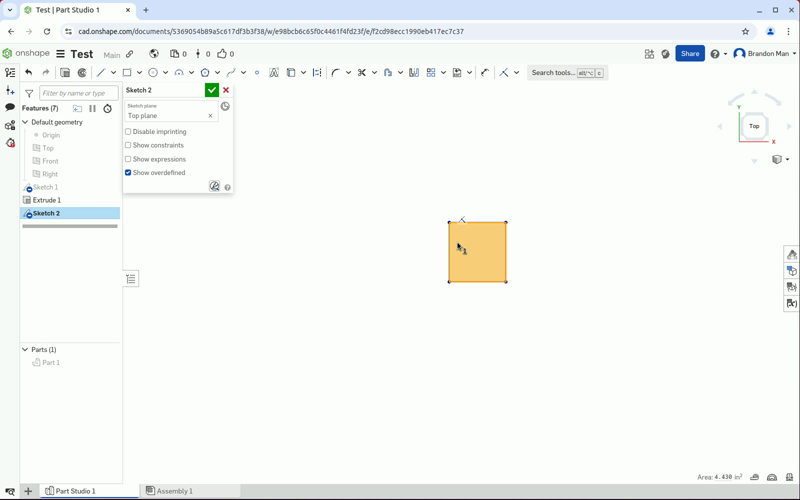
scroll(-6)
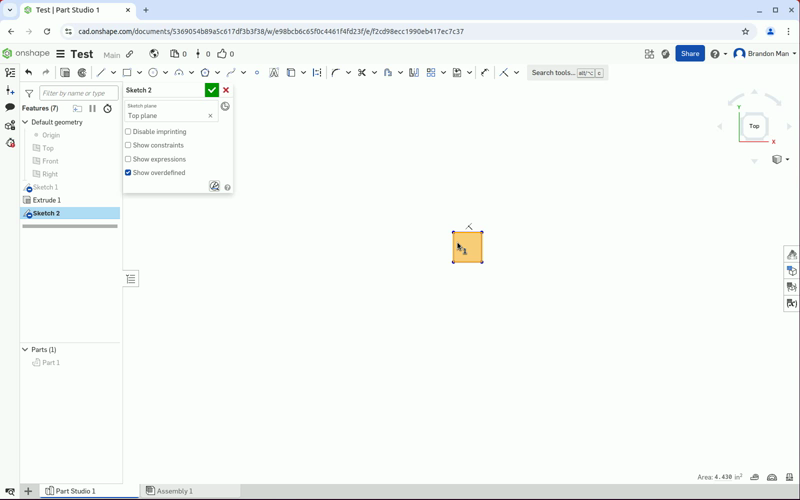
scroll(-6)
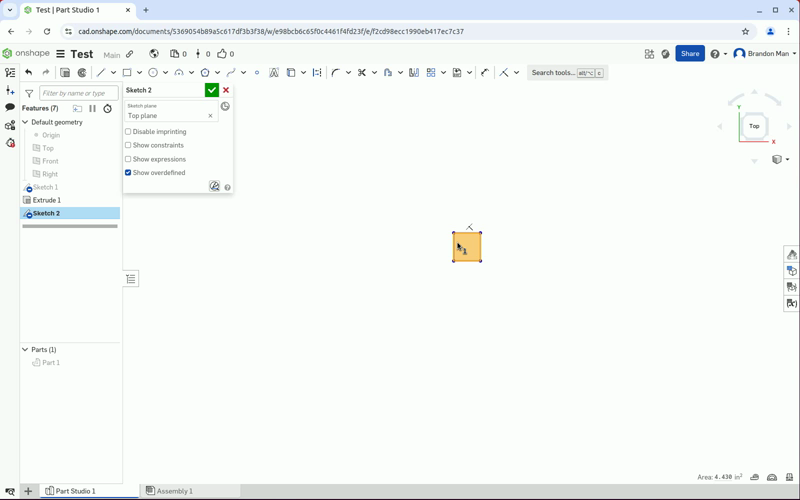
scroll(-6)
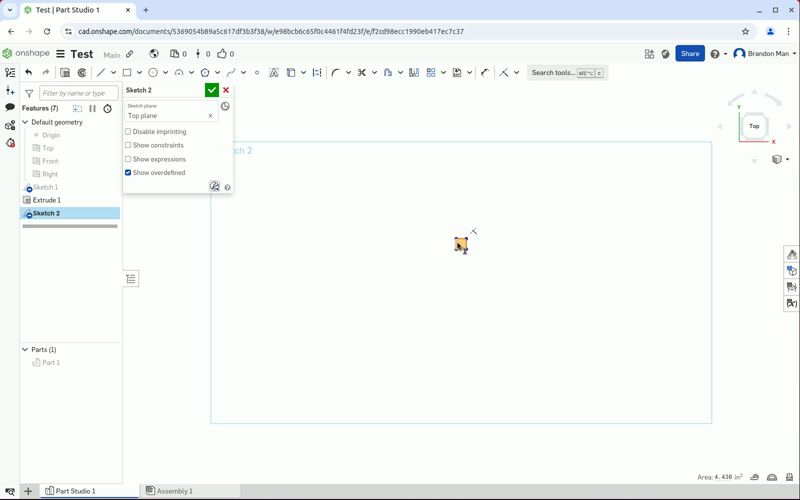
mouse_move(73, 352)
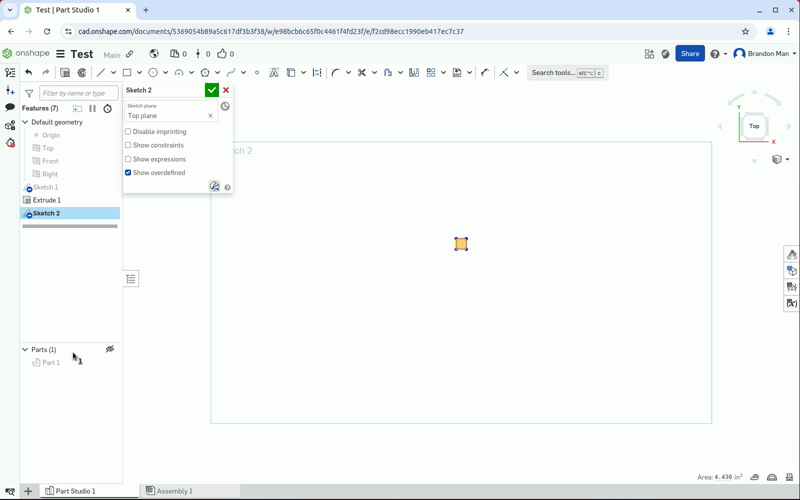
key(shift+y)
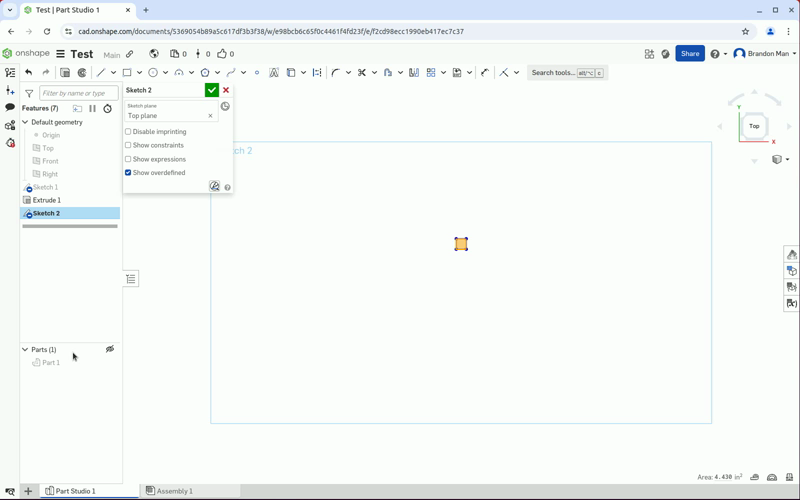
key(shift+e)
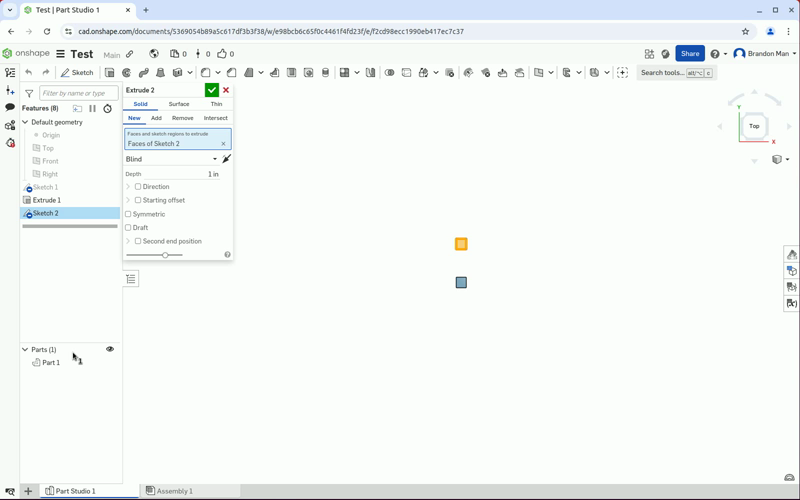
mouse_move(143, 106)
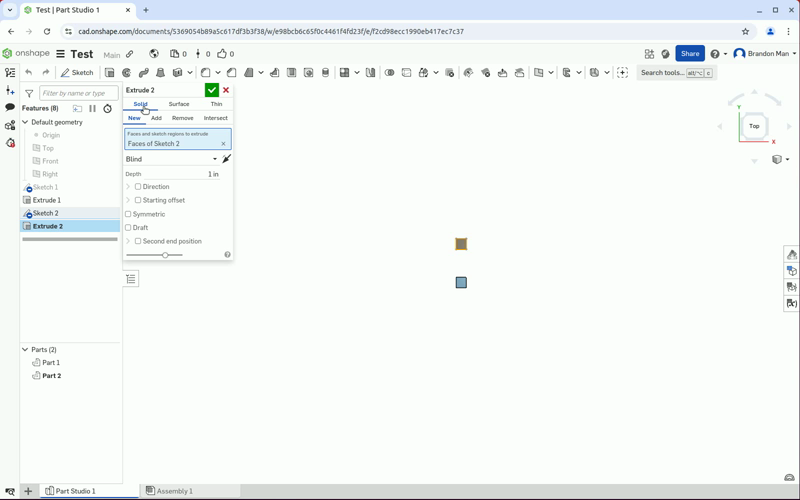
click(143, 106)
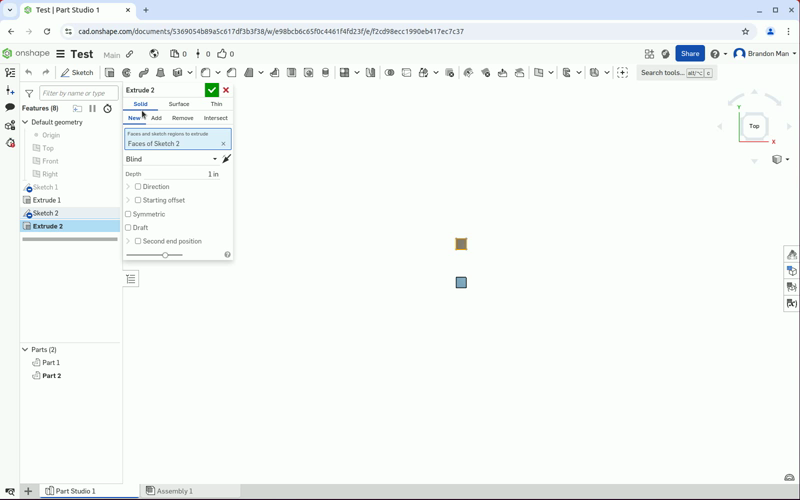
mouse_move(137, 120)
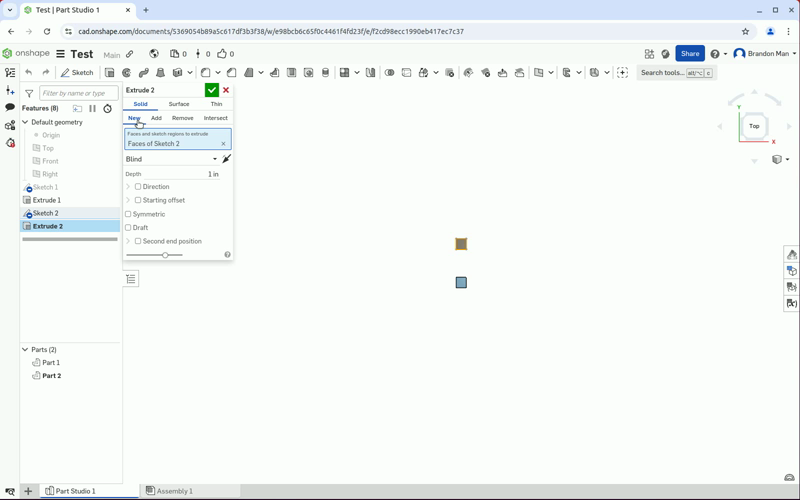
click(137, 120)
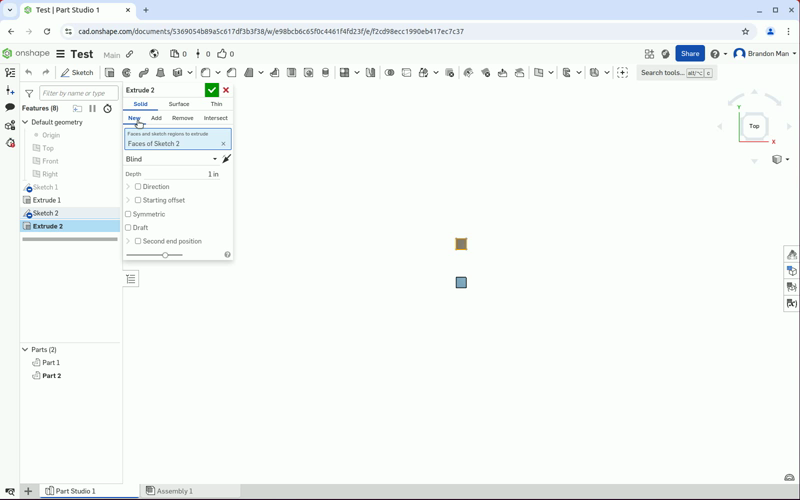
key(tab, 4)
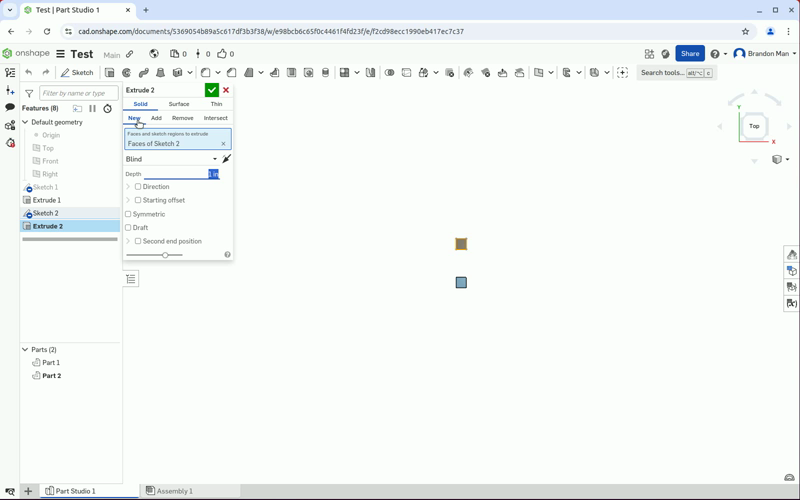
text(-0.241)
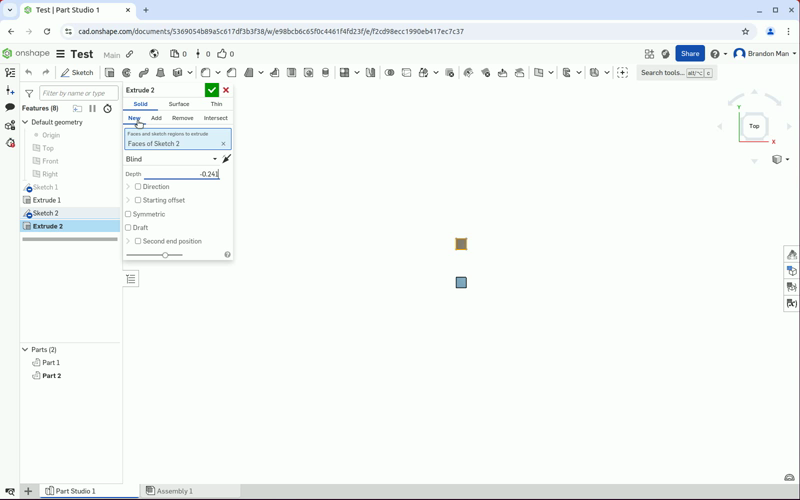
key(enter)
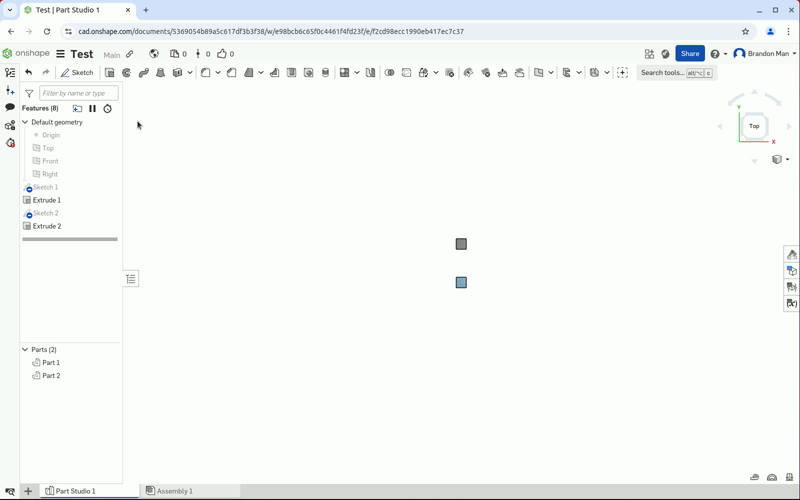
key(shift+h)
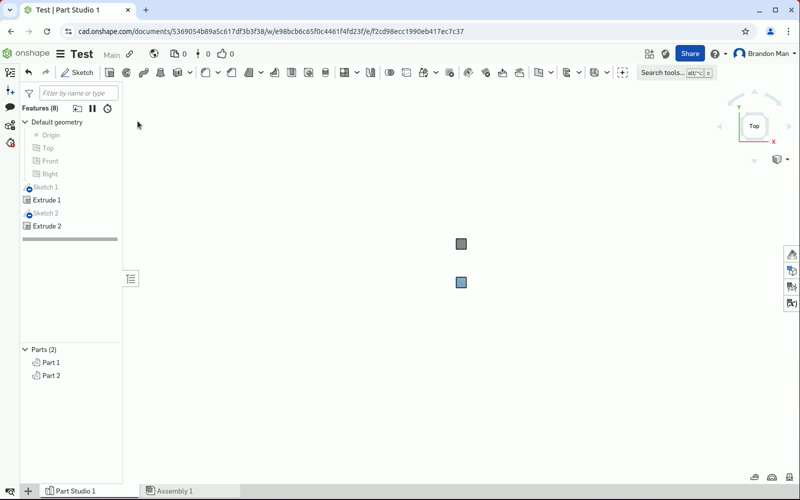
key(shift+h)
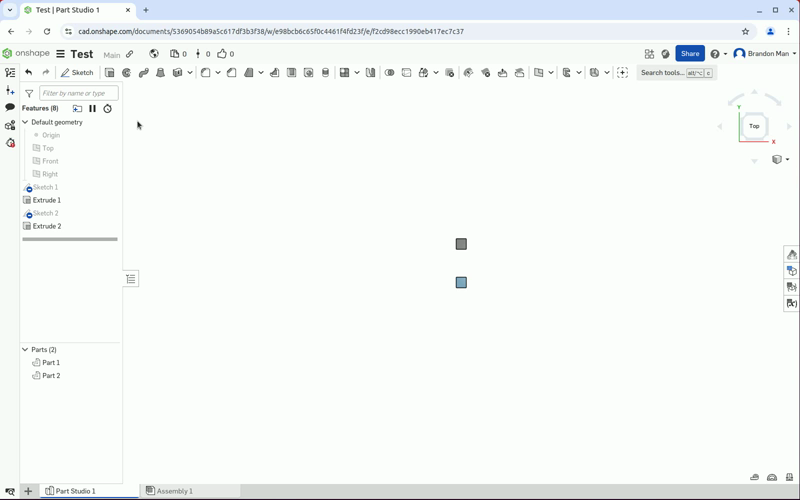
mouse_move(73, 189)
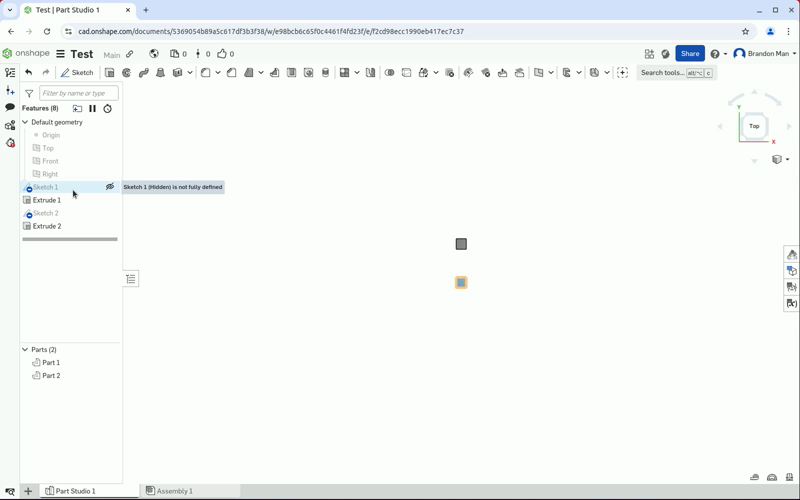
click(73, 189)
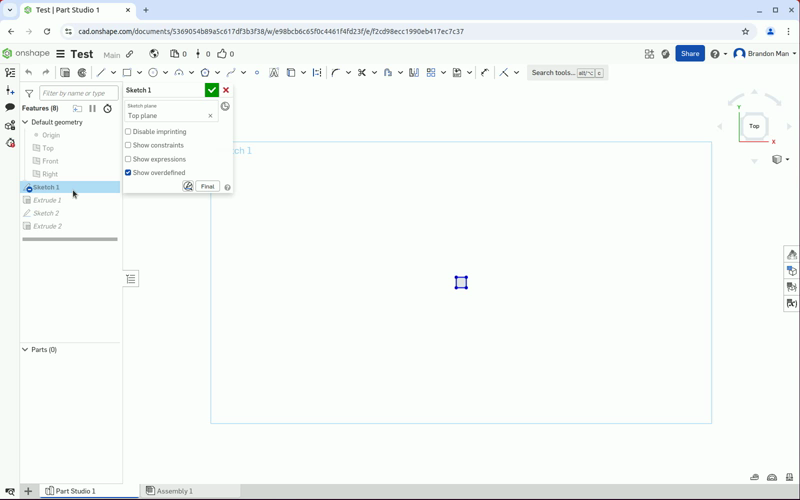
mouse_move(229, 92)
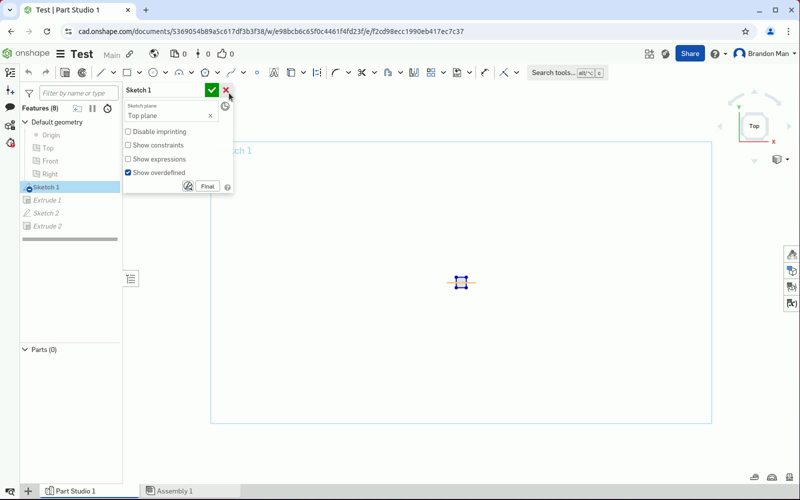
click(229, 92)
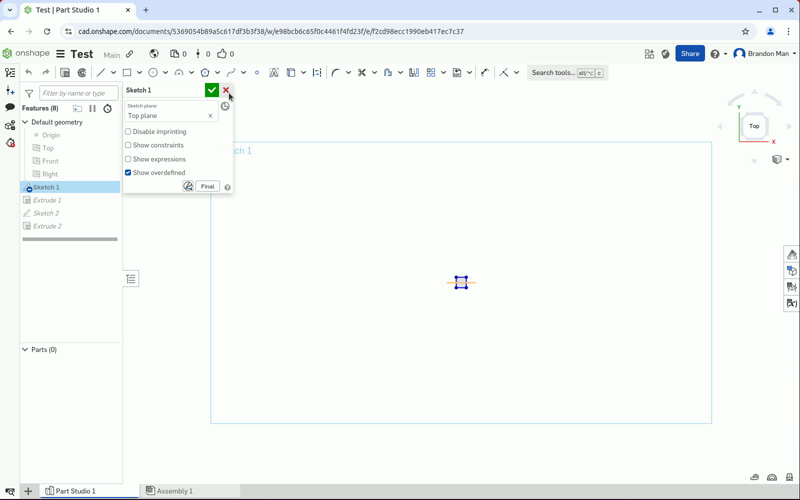
key(shift+s)
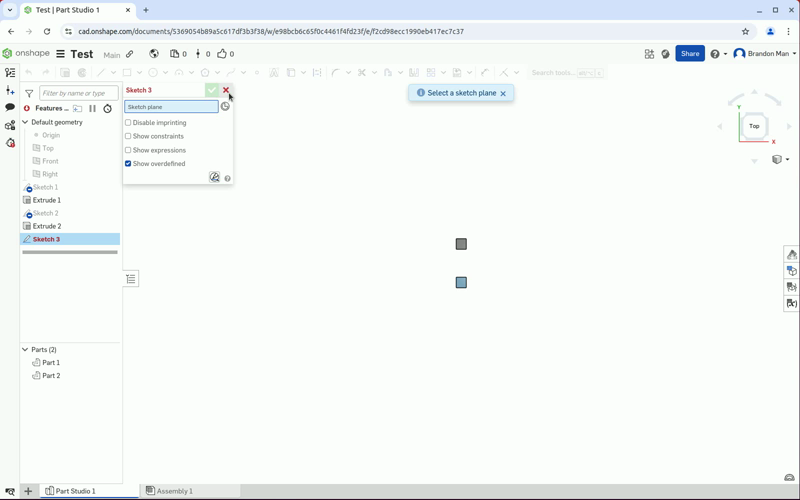
mouse_move(73, 150)
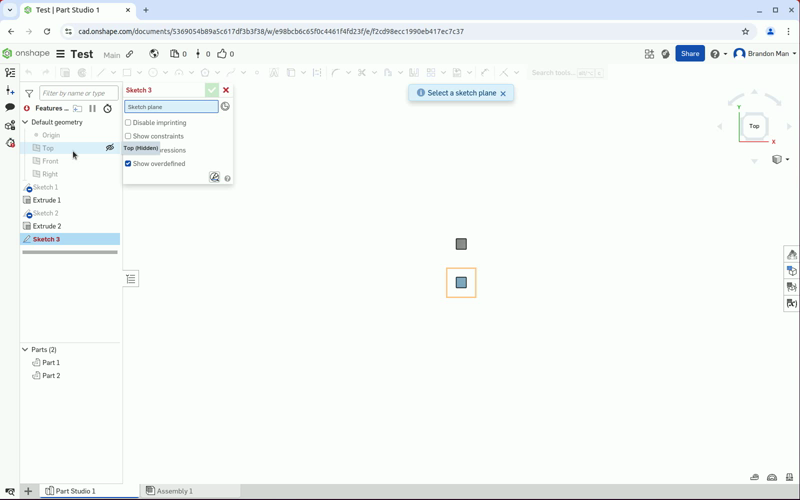
click(73, 150)
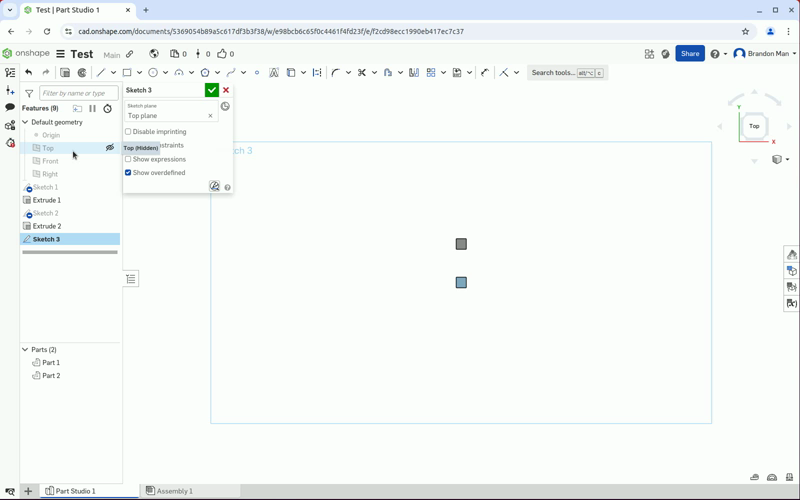
mouse_move(73, 352)
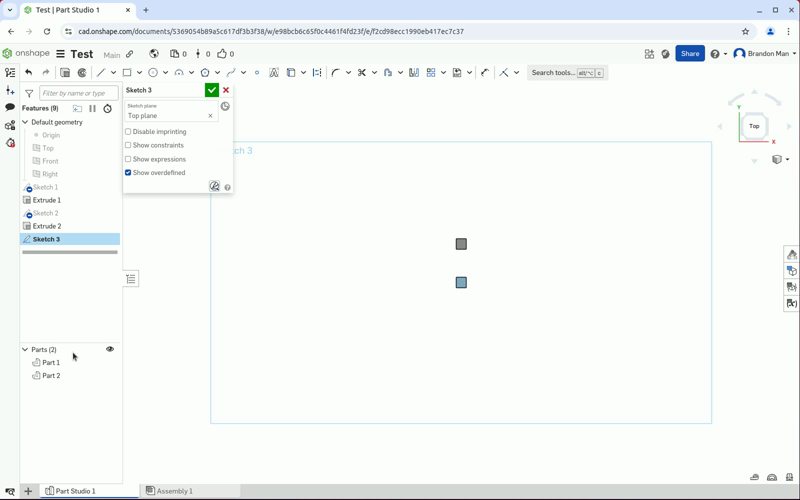
key(y)
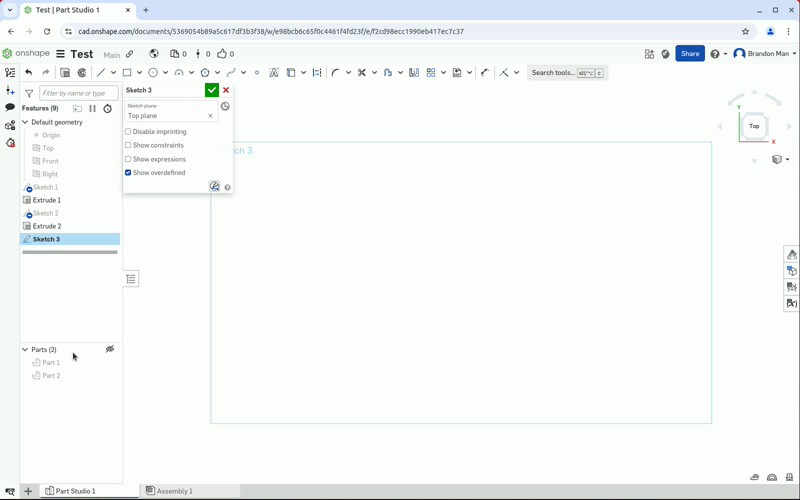
key(l)
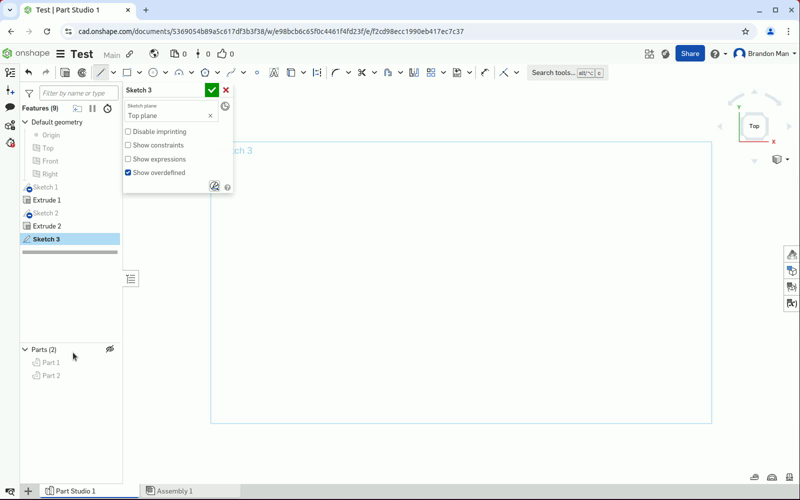
key_down(shift)
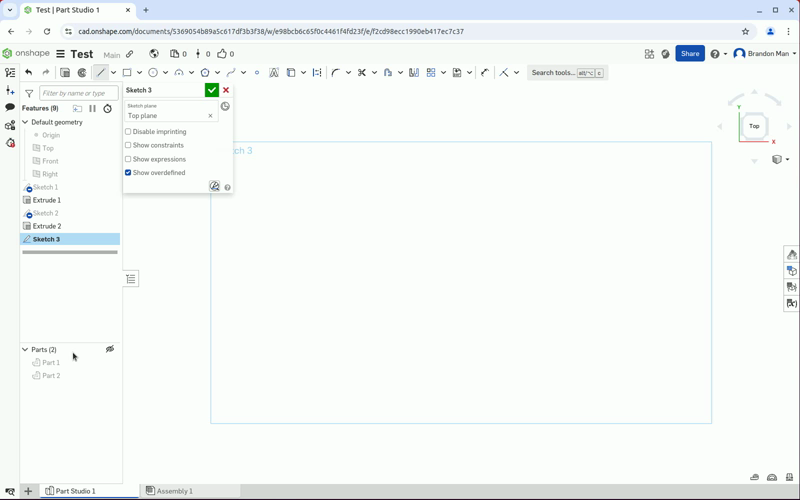
mouse_move(456, 209)
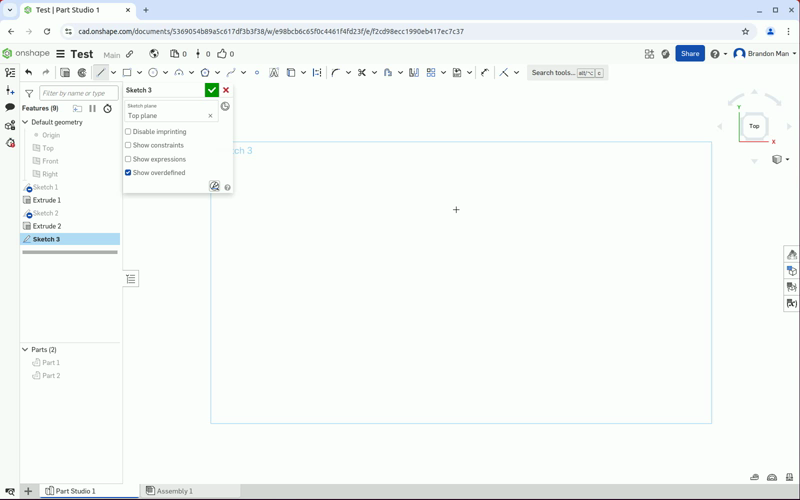
click(456, 209)
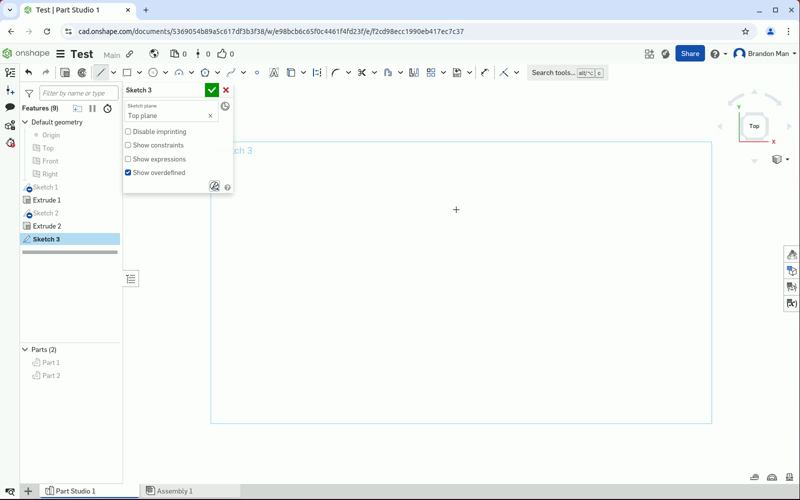
key_up(shift)
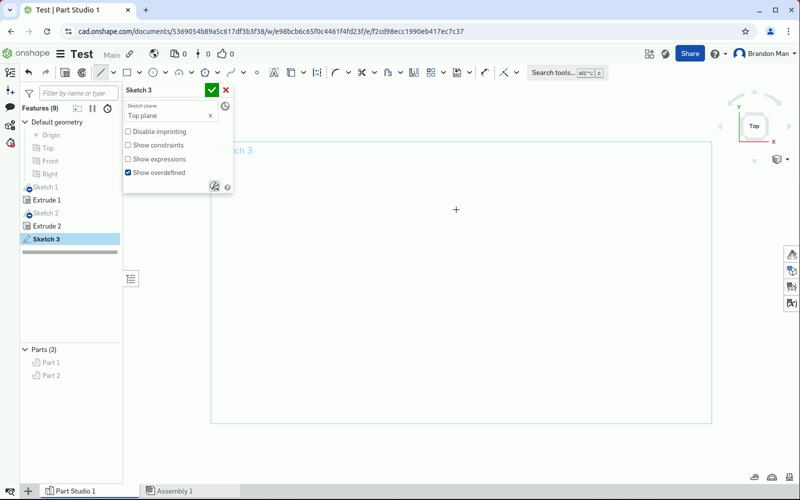
key_down(shift)
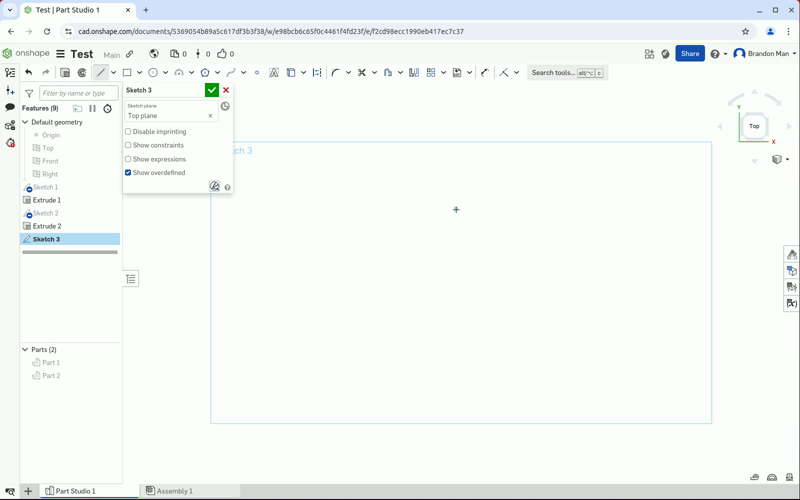
mouse_move(486, 209)
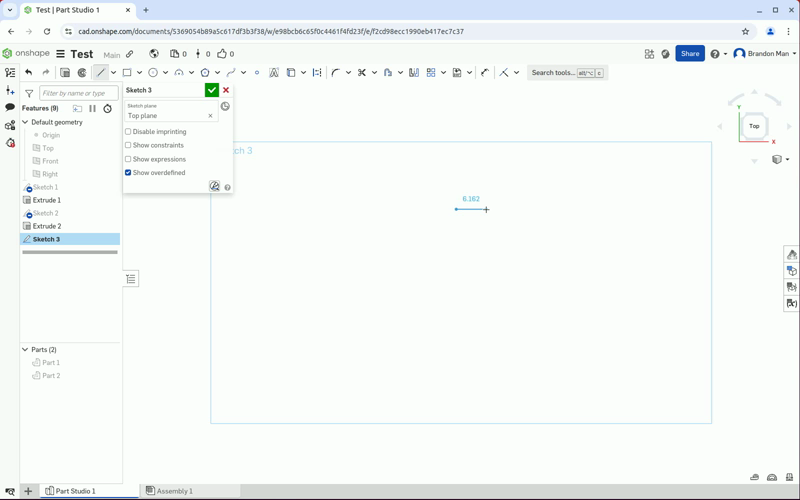
mouse_move(466, 209)
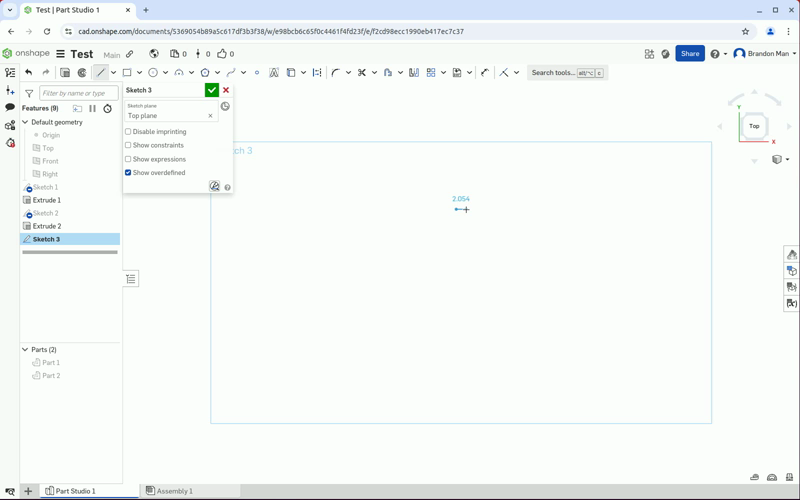
click(466, 209)
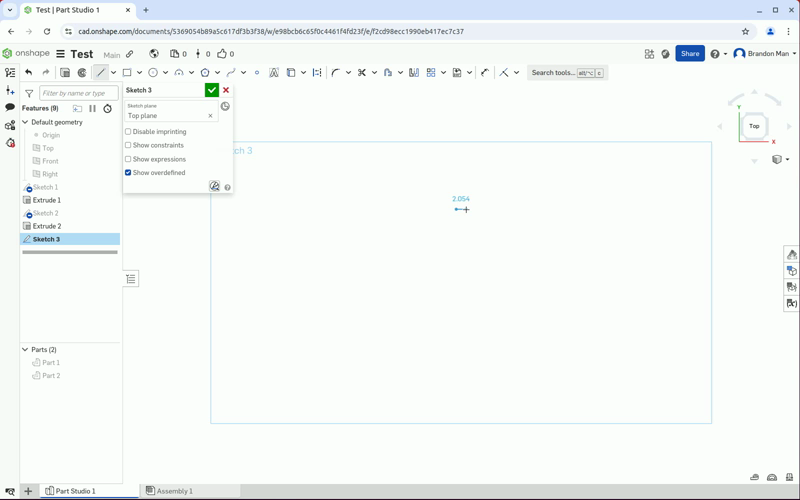
key_up(shift)
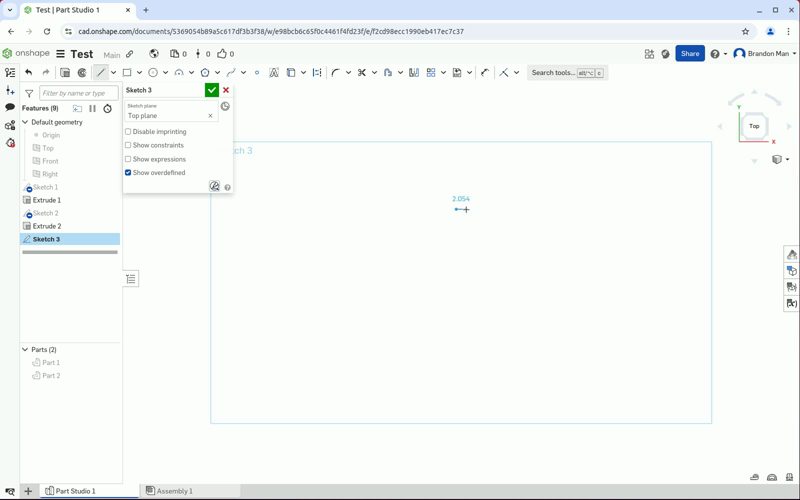
key_down(shift)
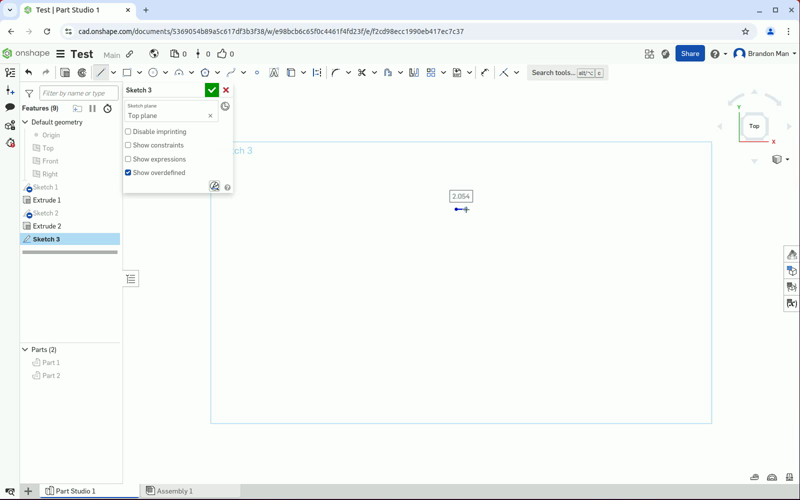
mouse_move(496, 209)
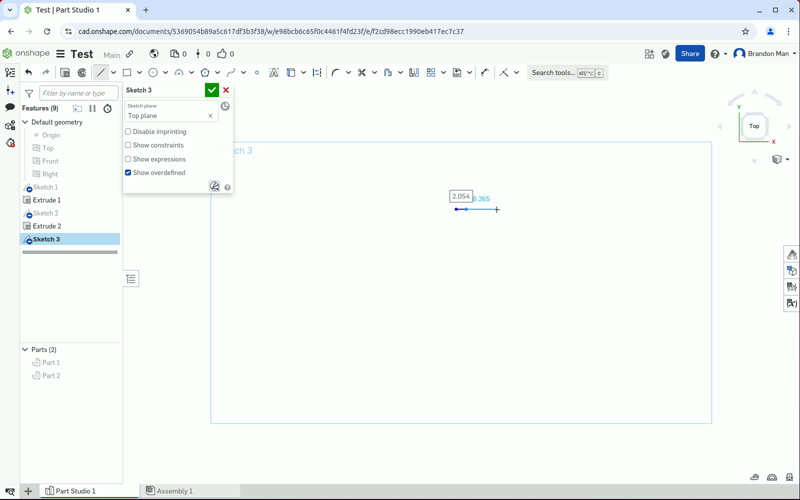
mouse_move(466, 198)
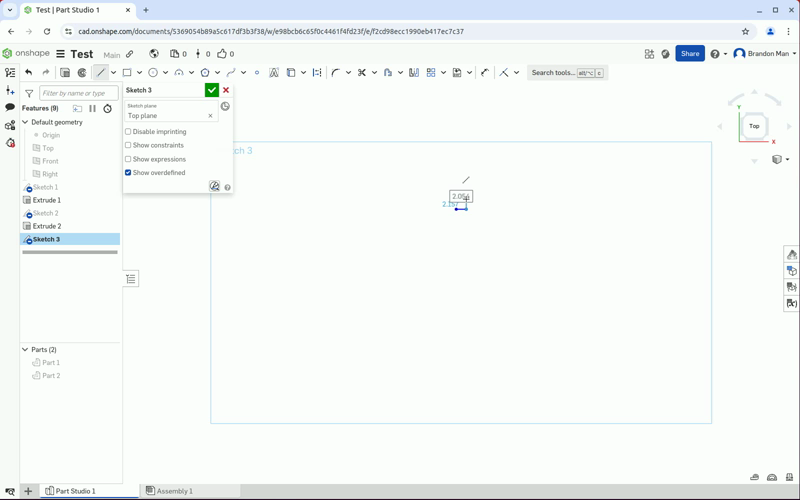
click(466, 198)
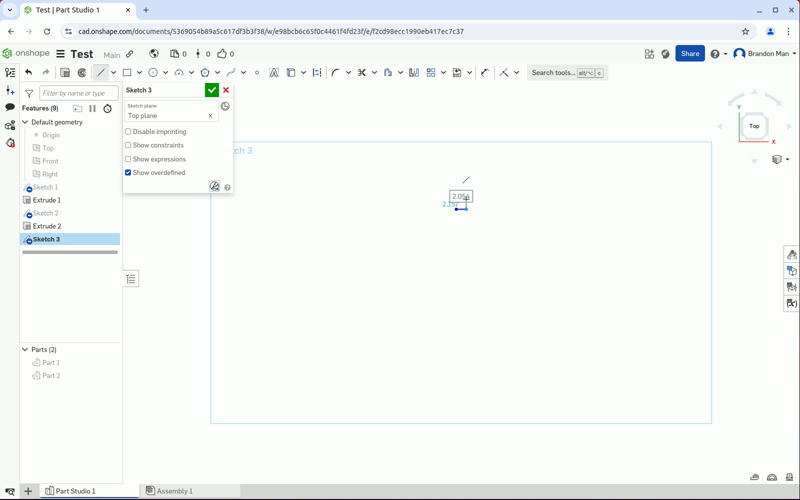
key_up(shift)
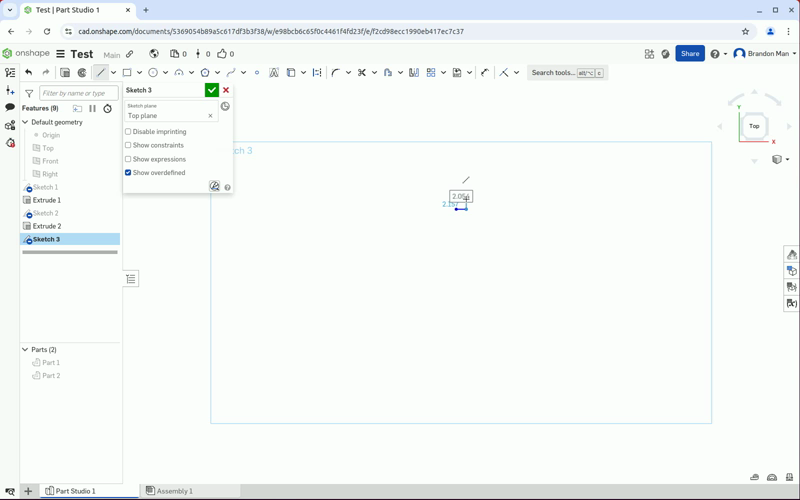
key_down(shift)
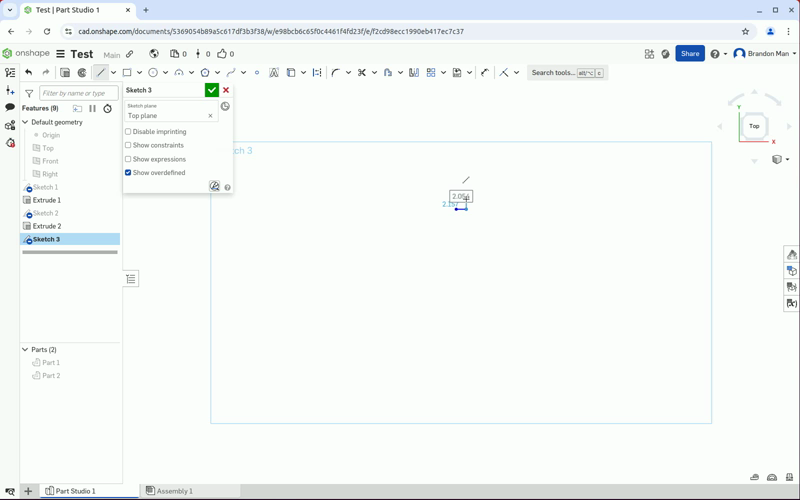
mouse_move(496, 198)
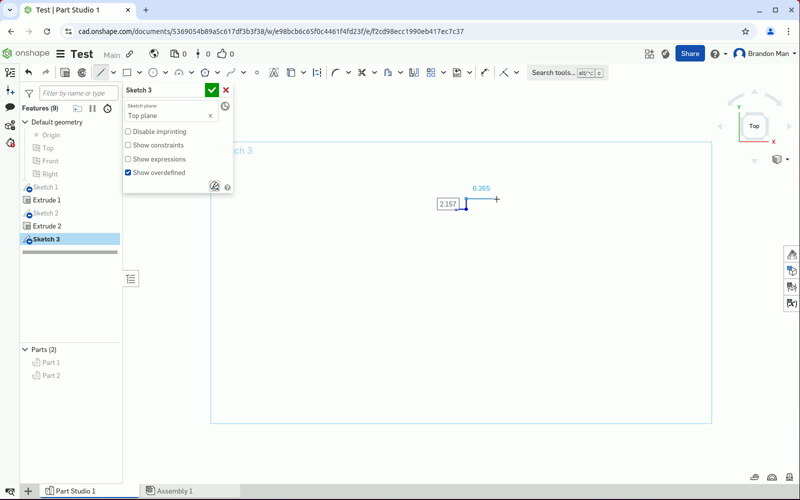
mouse_move(456, 198)
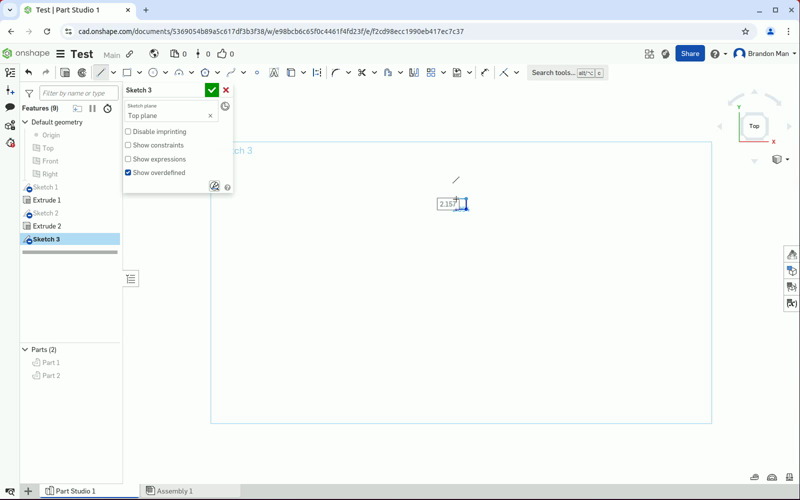
click(456, 198)
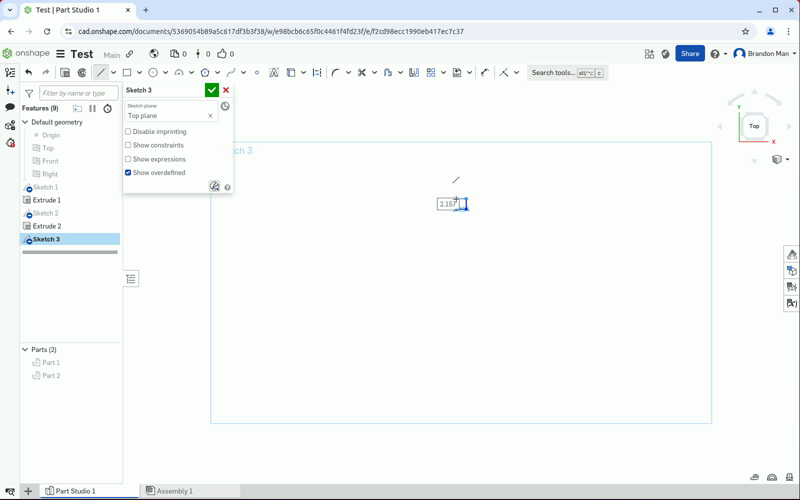
key_up(shift)
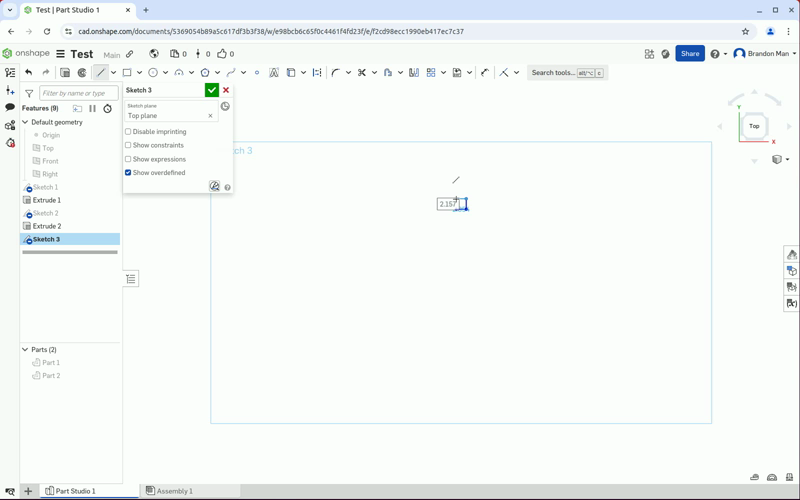
mouse_move(486, 198)
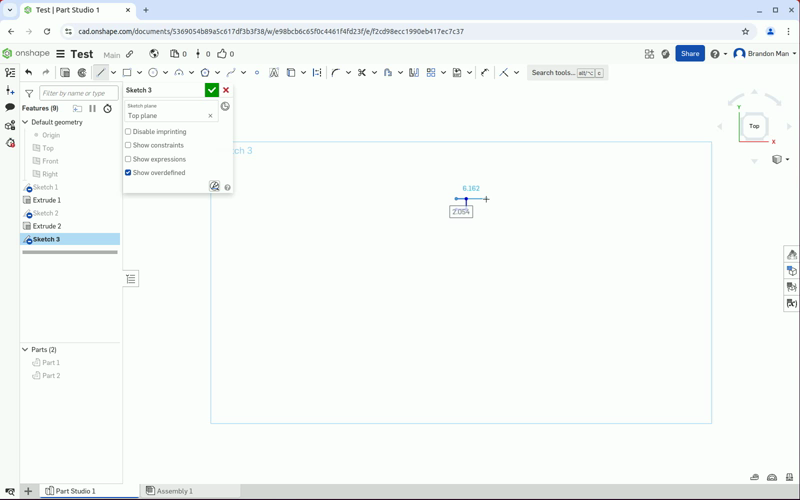
key_down(shift)
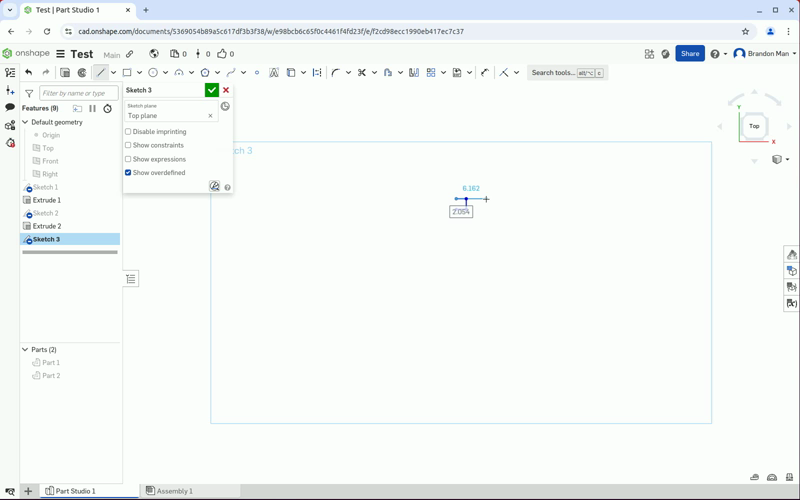
mouse_move(456, 209)
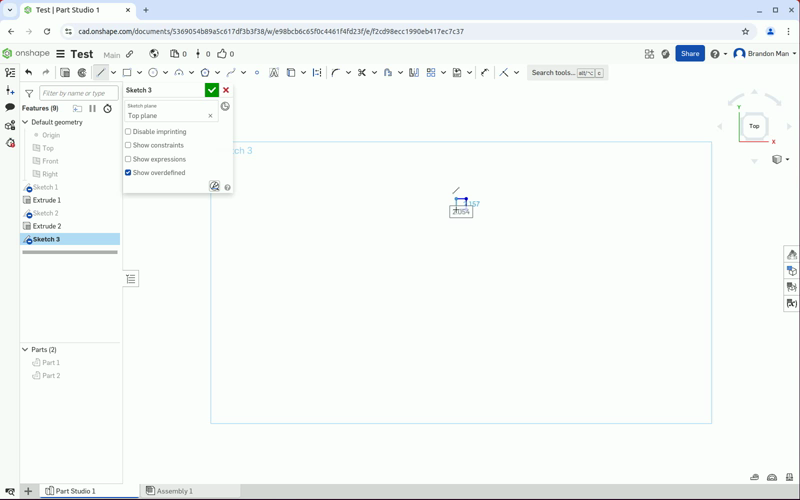
key_up(shift)
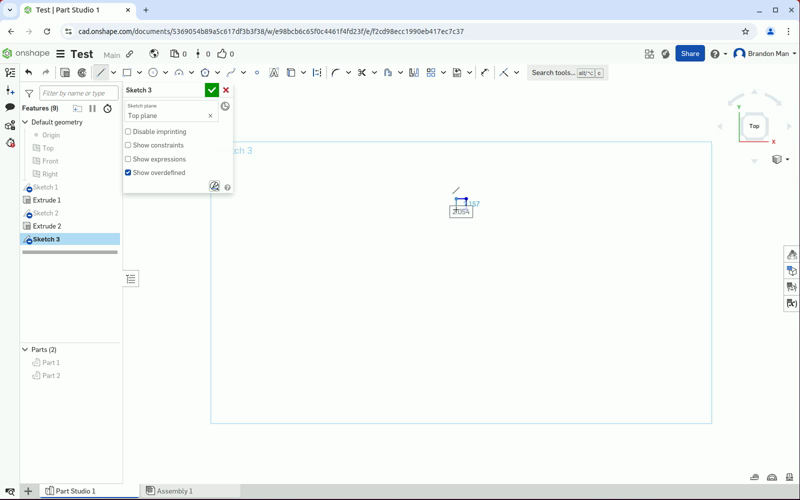
click(456, 209)
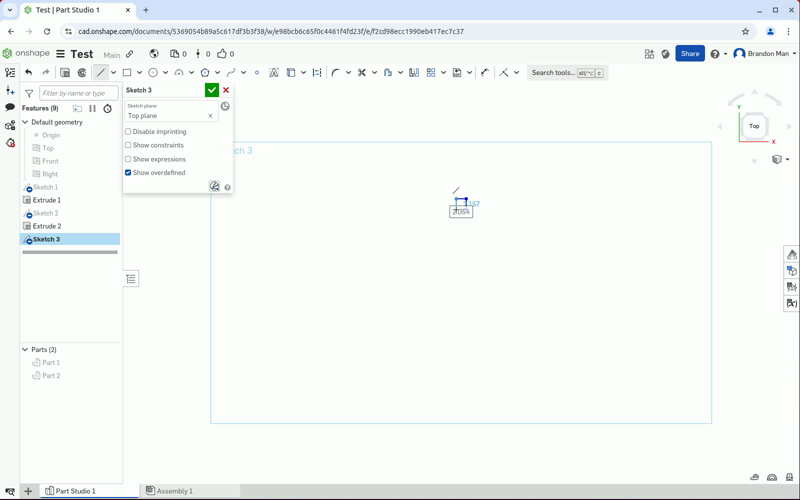
key(esc)
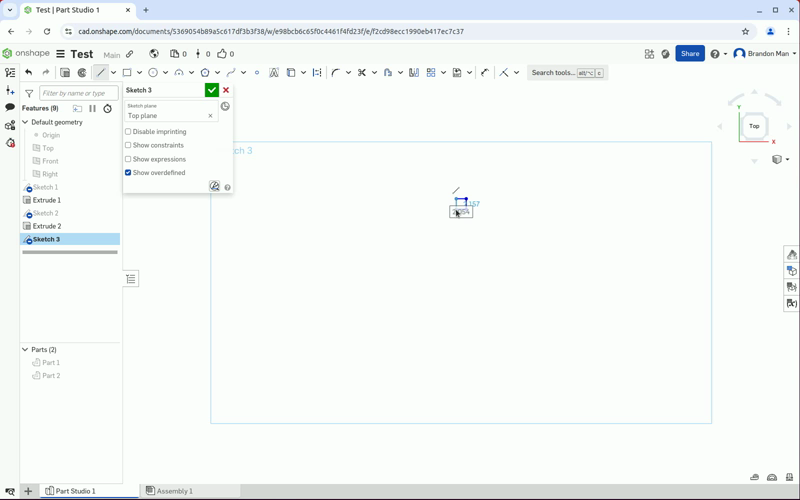
mouse_move(463, 204)
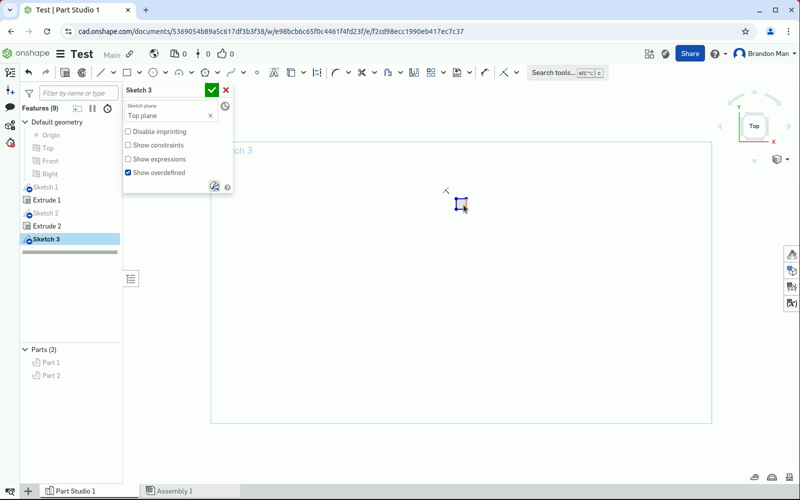
scroll(6)
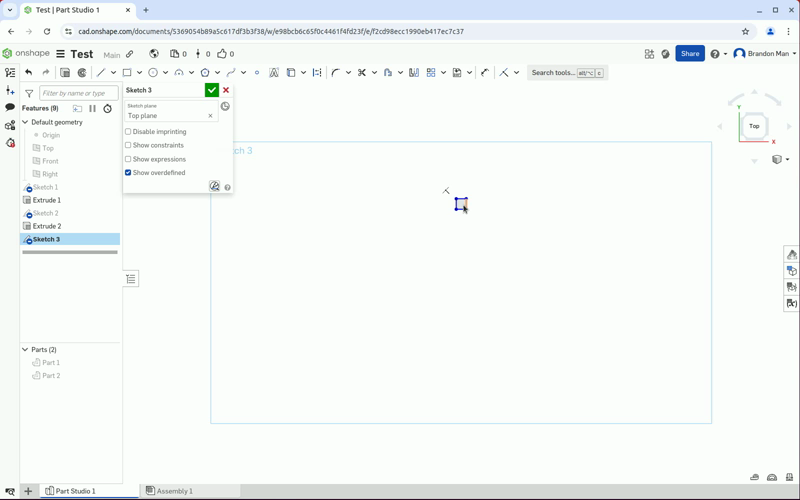
scroll(6)
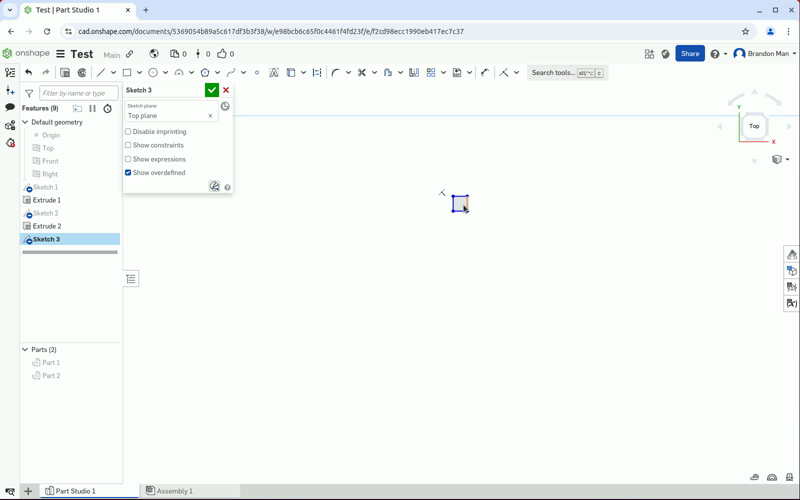
scroll(6)
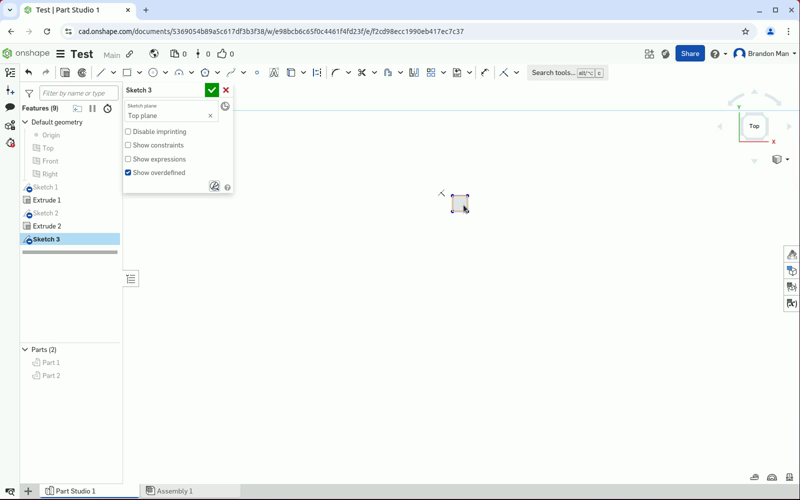
scroll(6)
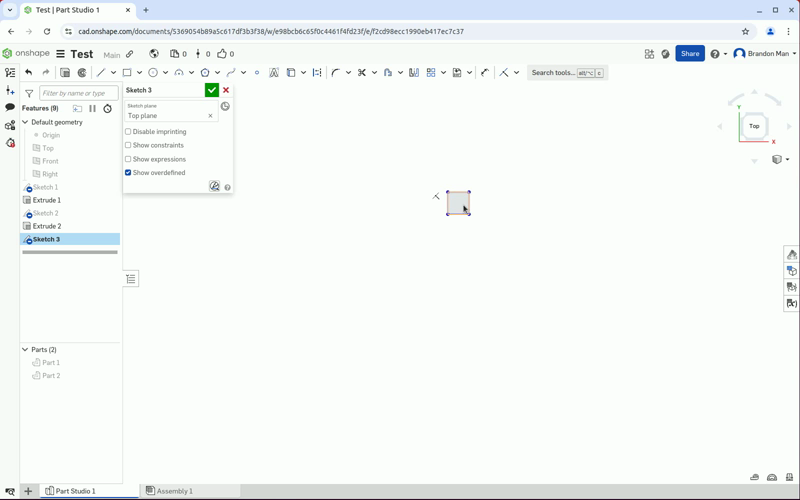
scroll(6)
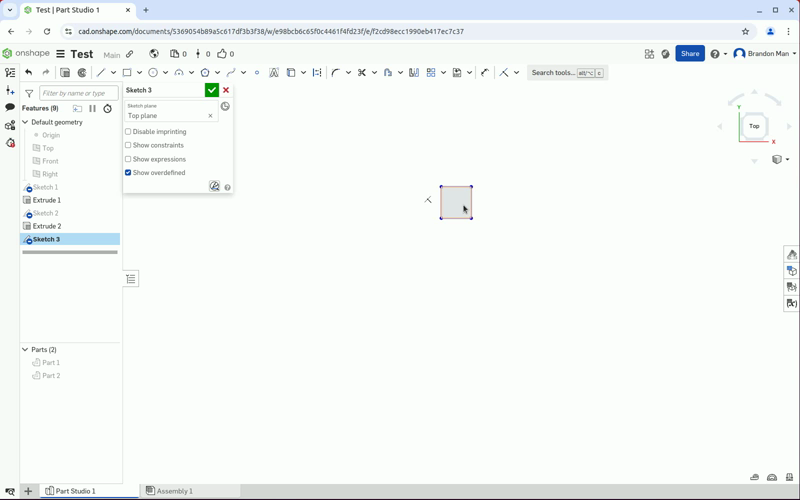
scroll(6)
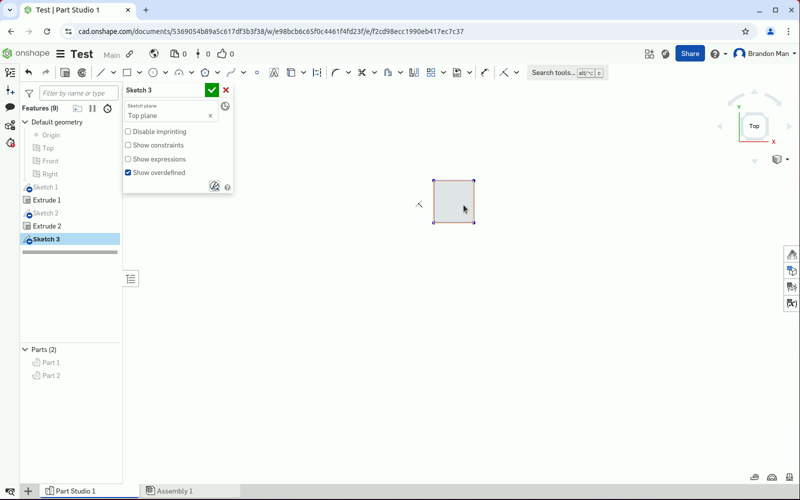
scroll(6)
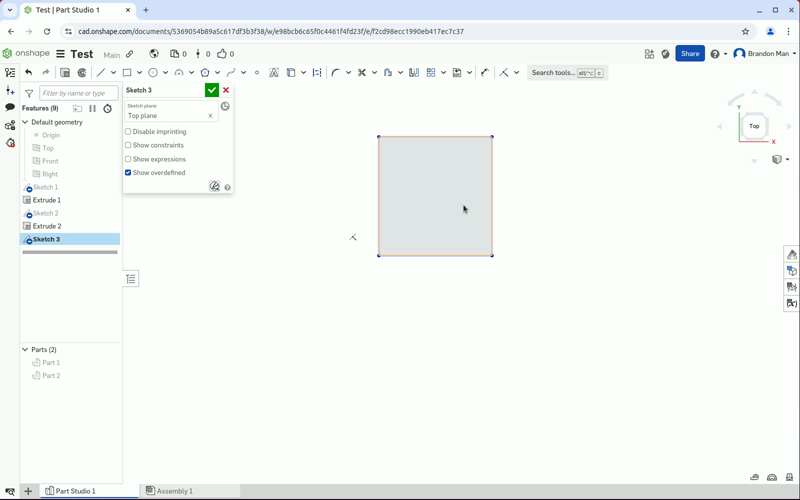
click(463, 204)
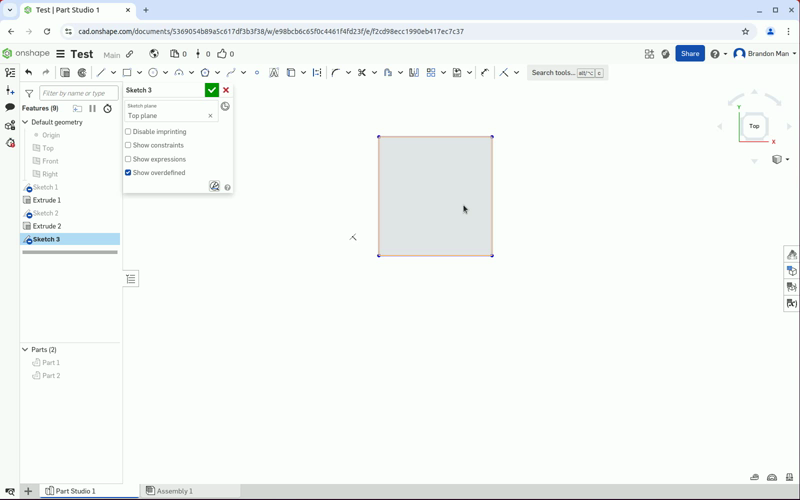
scroll(-6)
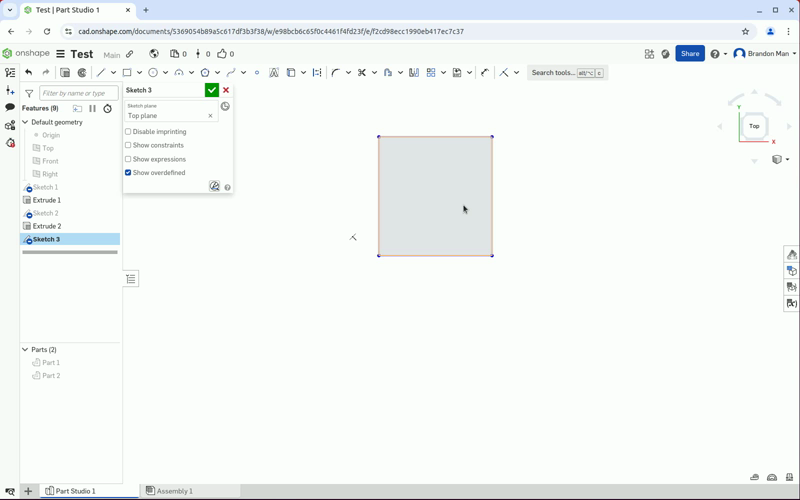
scroll(-6)
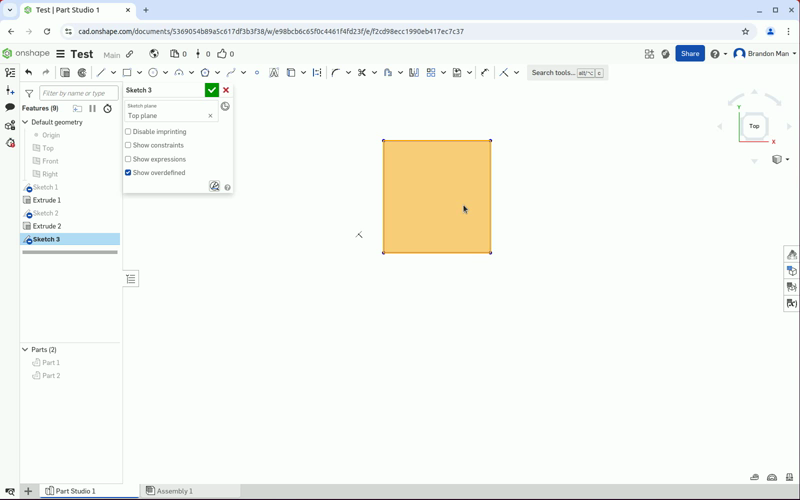
scroll(-6)
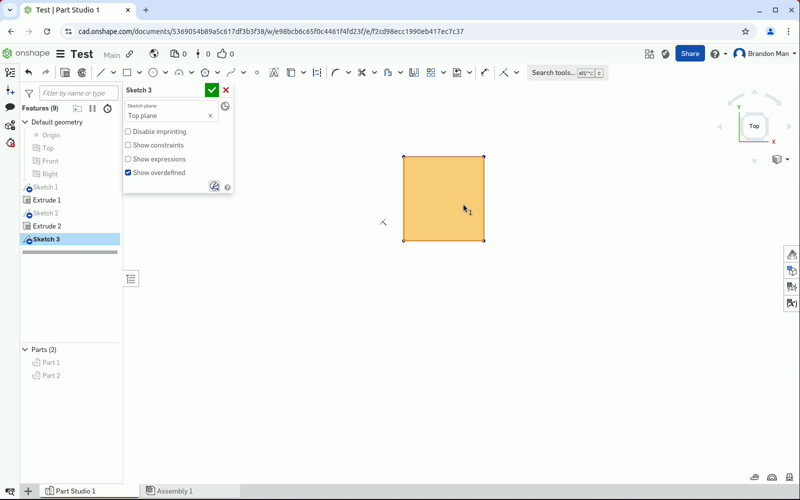
scroll(-6)
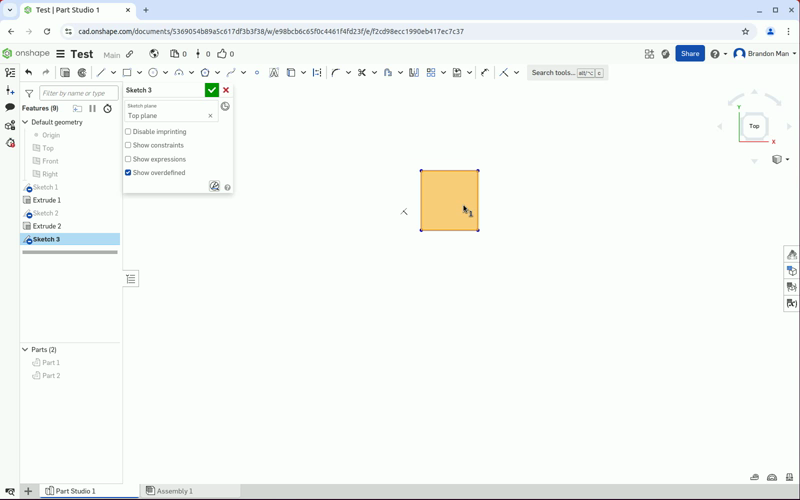
scroll(-6)
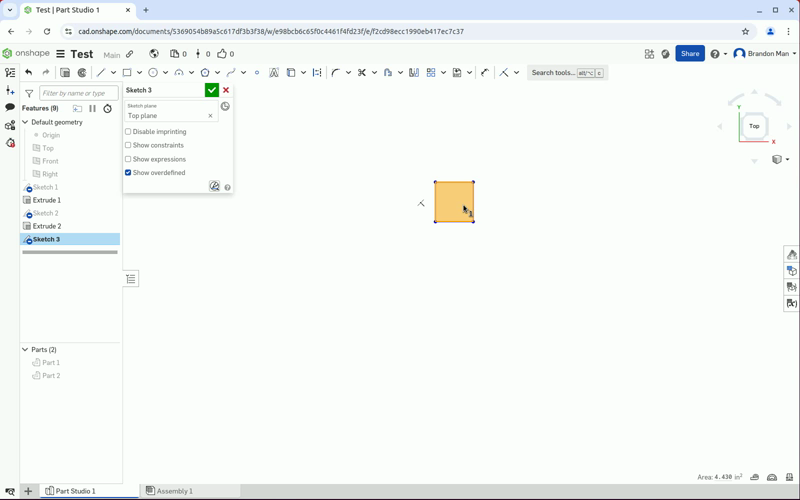
scroll(-6)
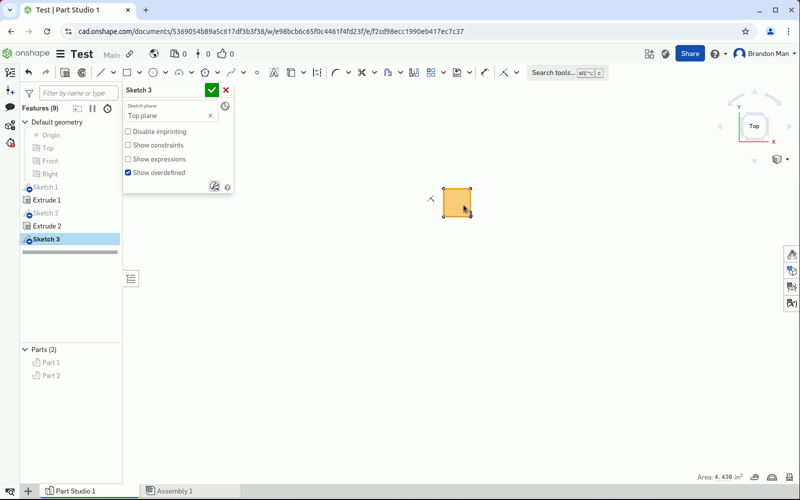
scroll(-6)
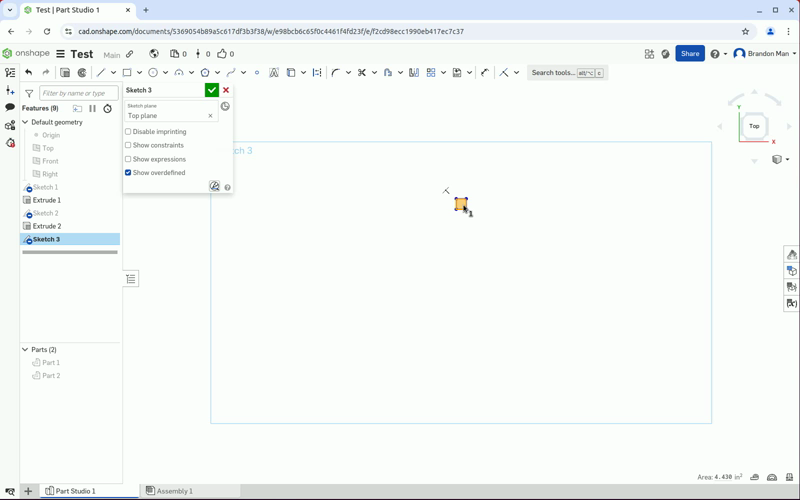
mouse_move(73, 352)
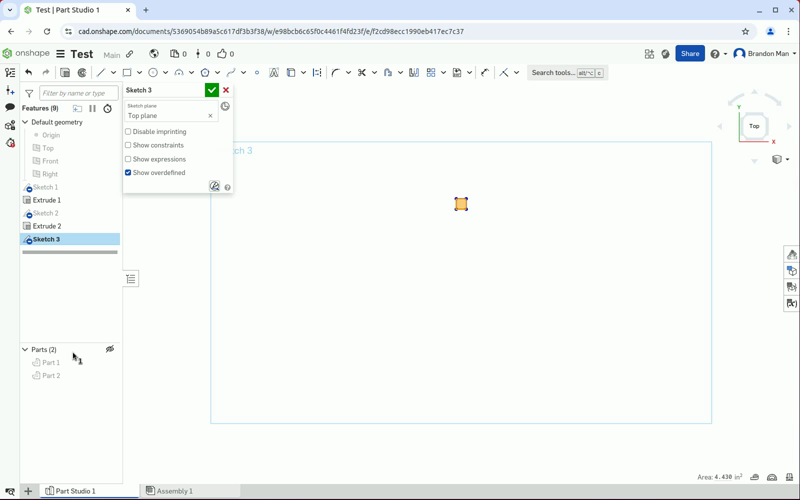
key(shift+y)
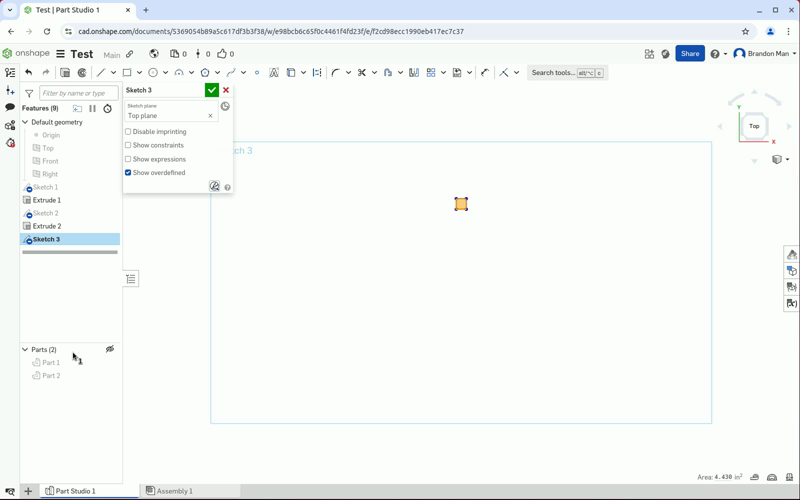
key(shift+e)
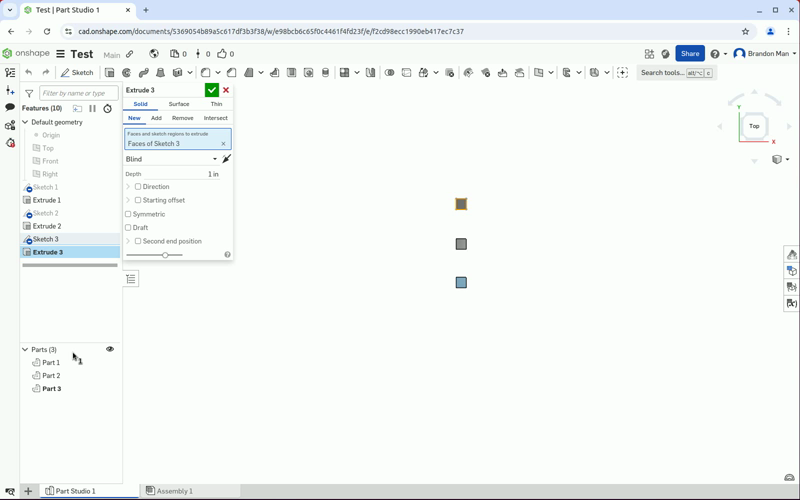
mouse_move(143, 106)
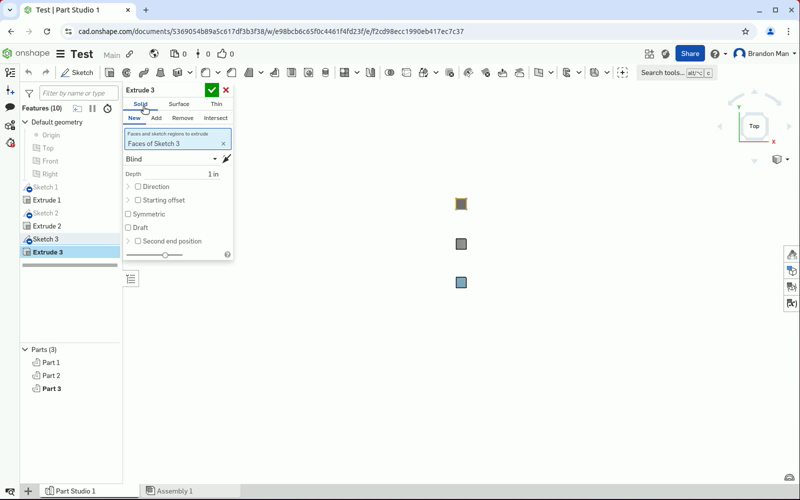
click(143, 106)
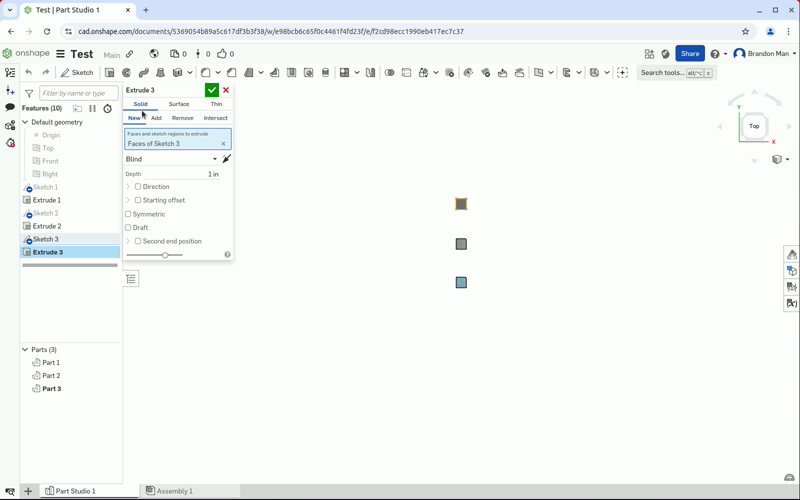
mouse_move(137, 120)
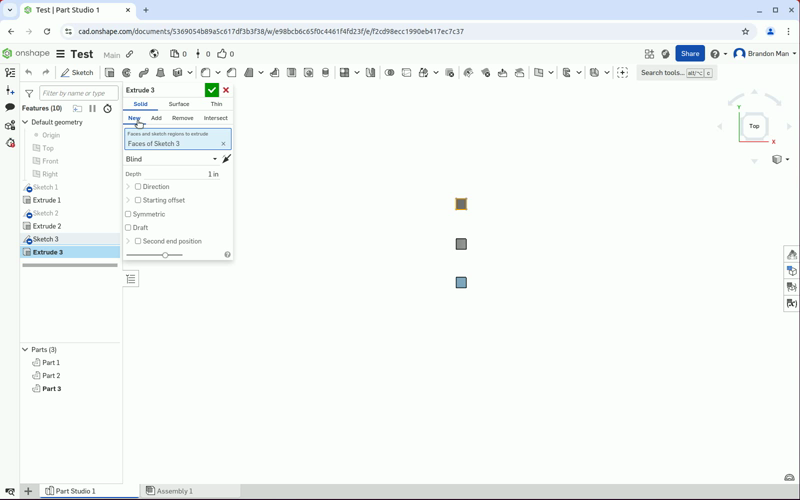
click(137, 120)
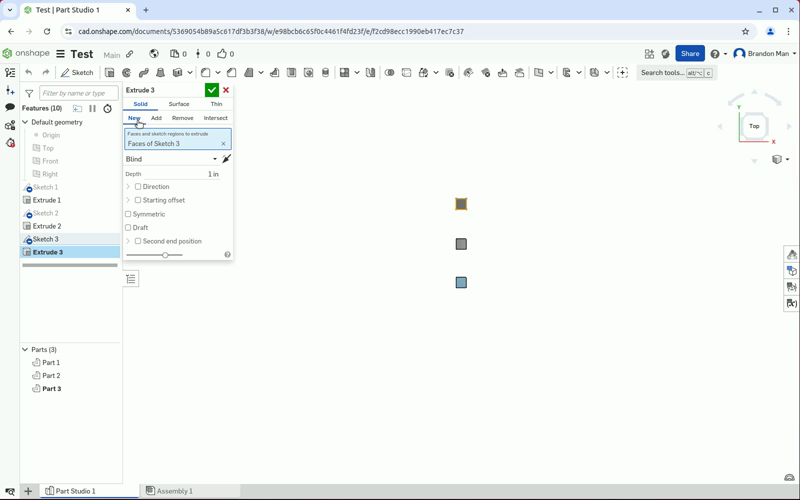
key(tab, 4)
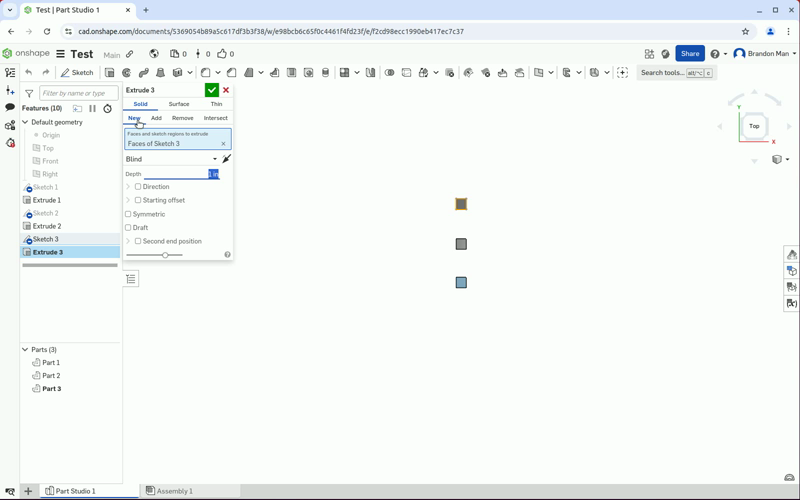
text(-0.241)
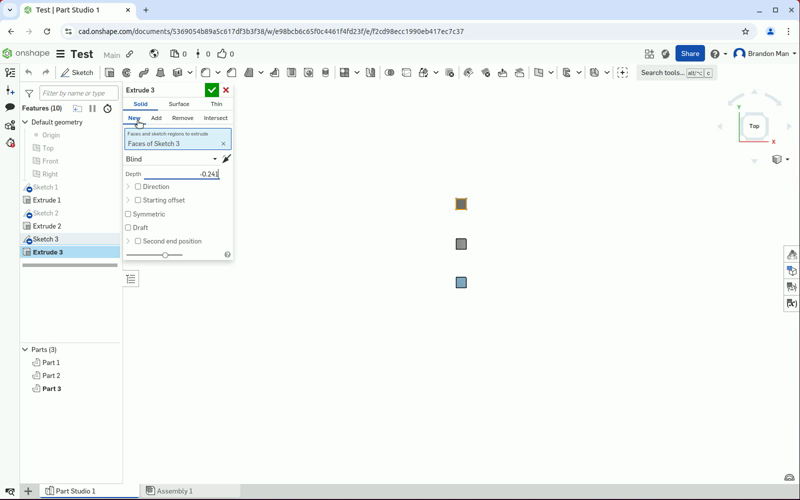
key(enter)
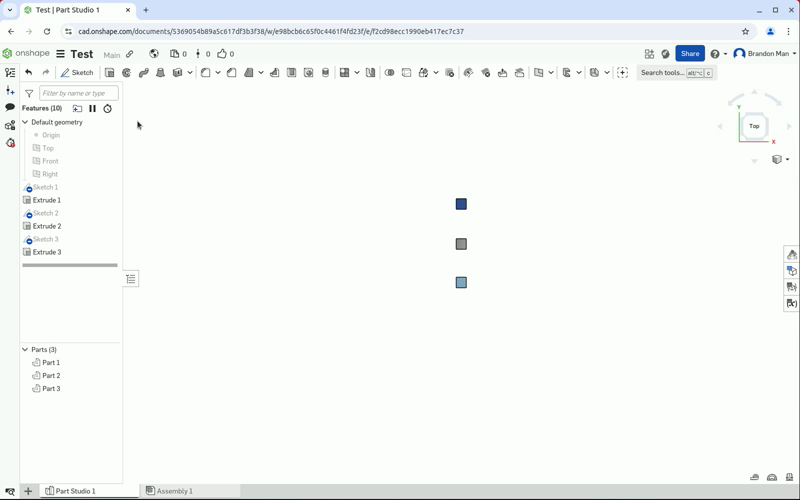
key(shift+h)
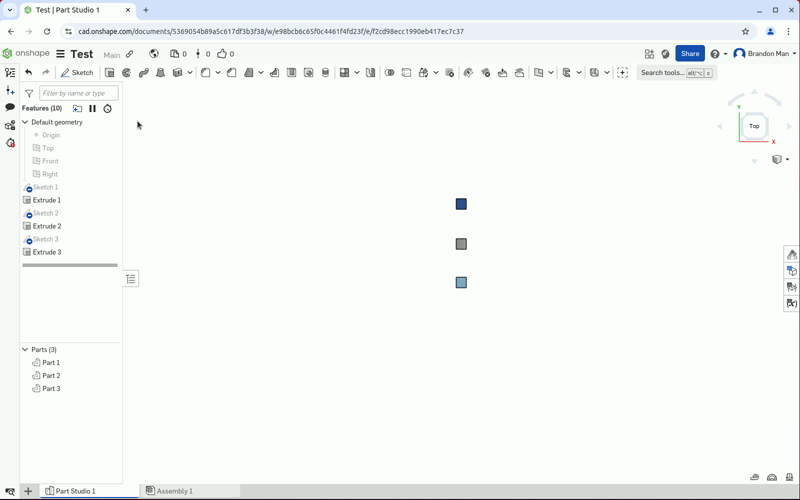
key(shift+h)
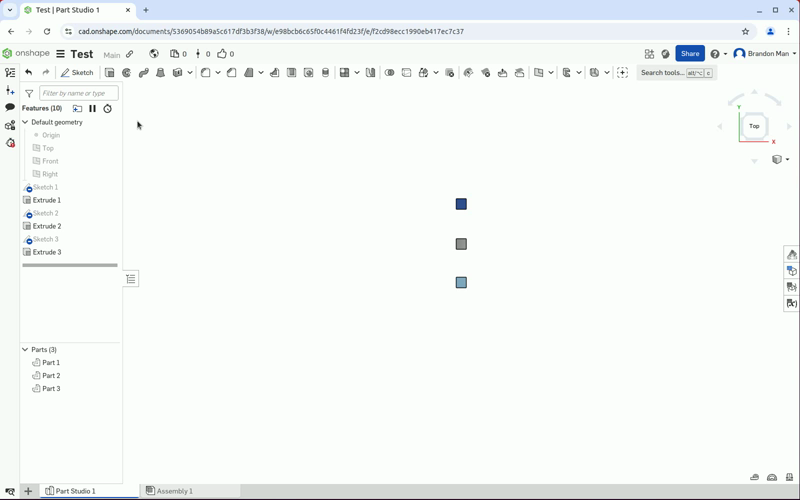
mouse_move(73, 189)
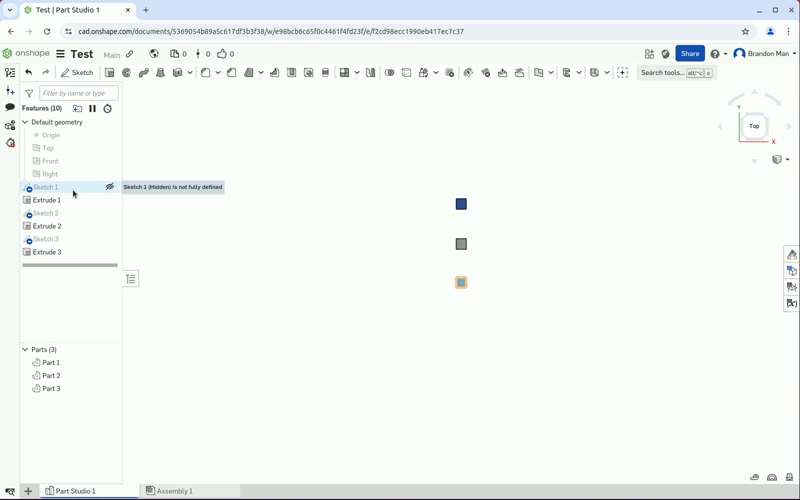
click(73, 189)
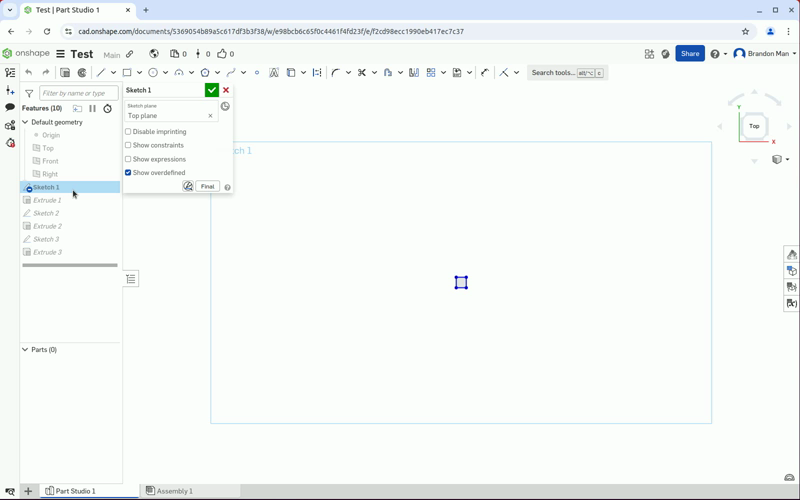
mouse_move(229, 92)
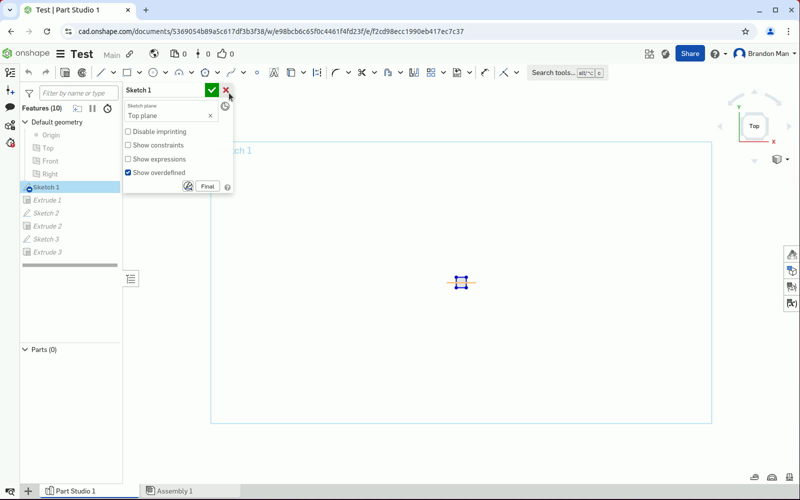
click(229, 92)
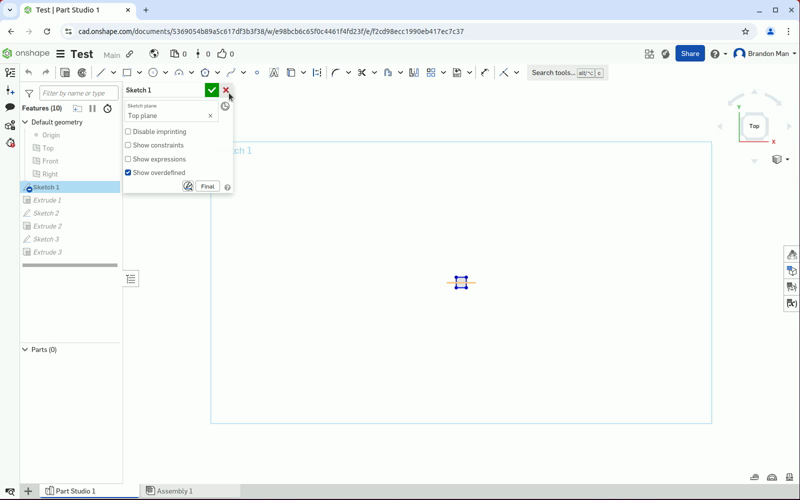
key(shift+s)
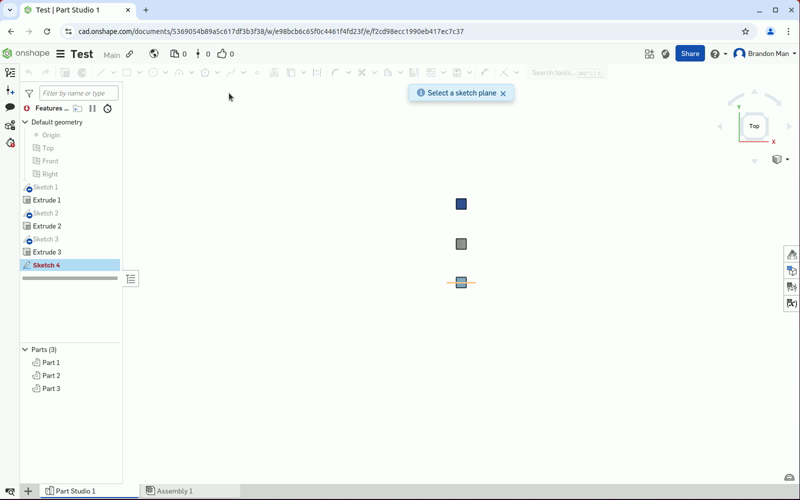
mouse_move(73, 150)
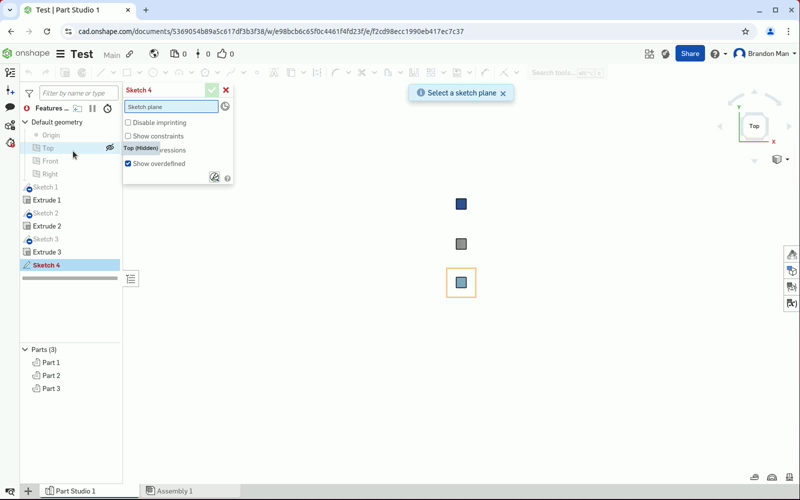
click(73, 150)
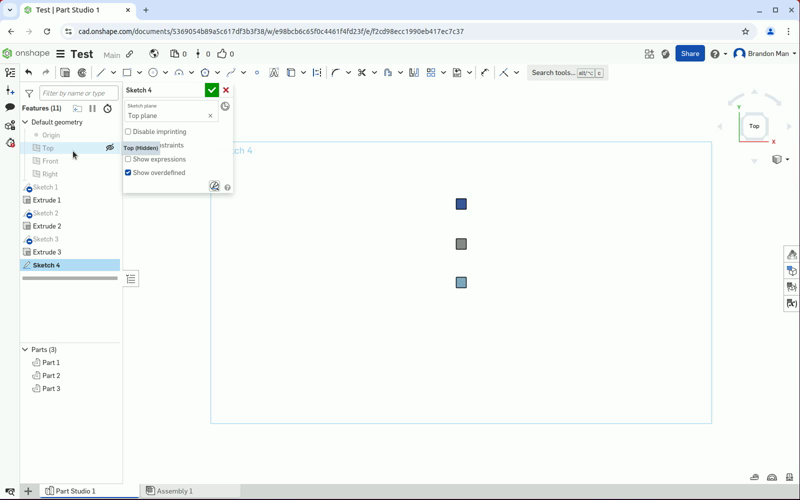
mouse_move(73, 352)
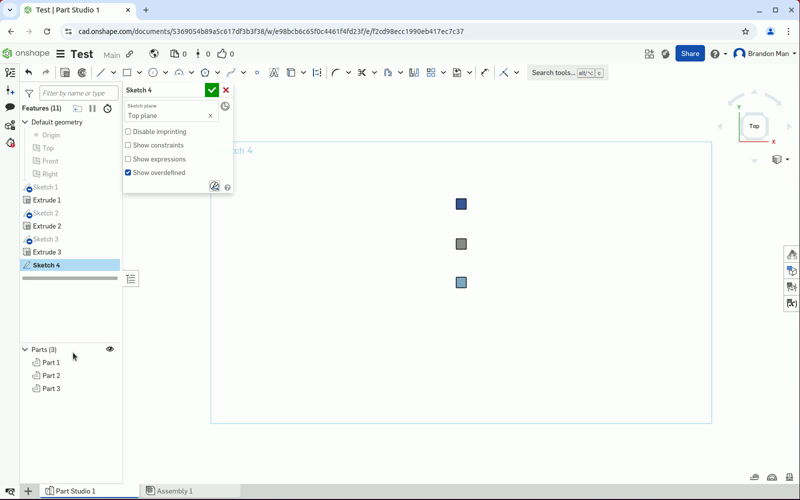
key(y)
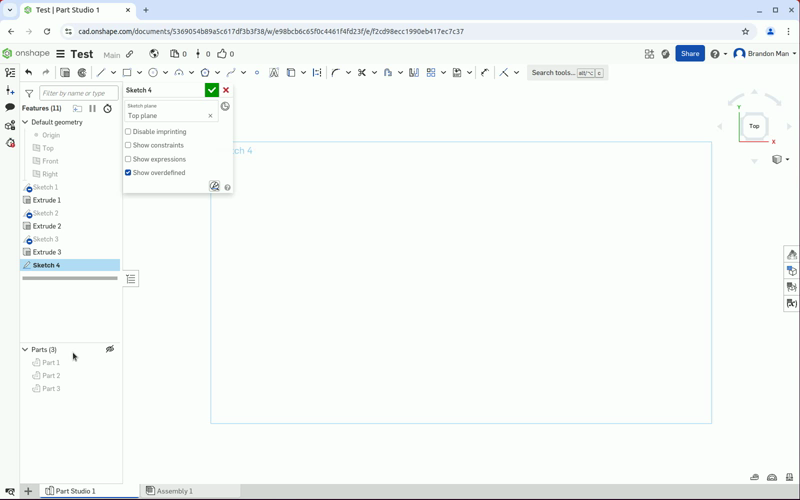
key(l)
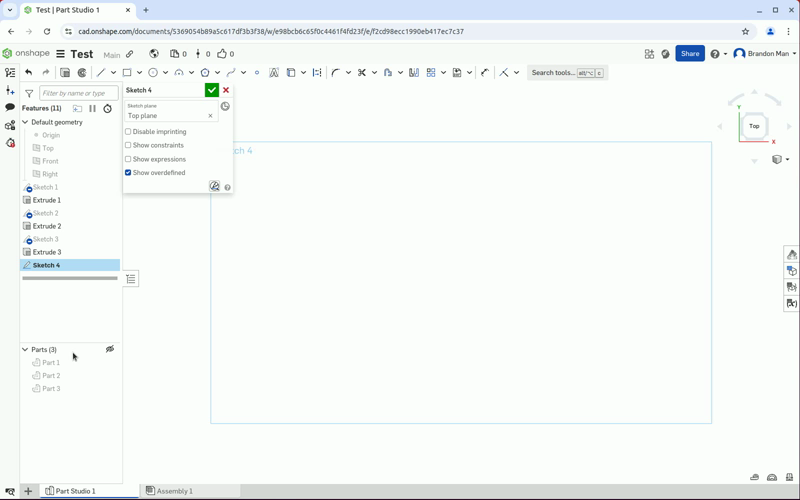
key_down(shift)
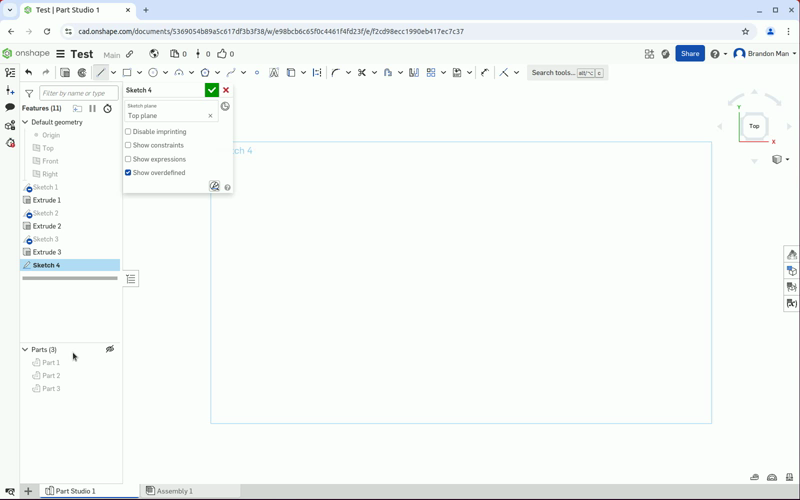
mouse_move(510, 287)
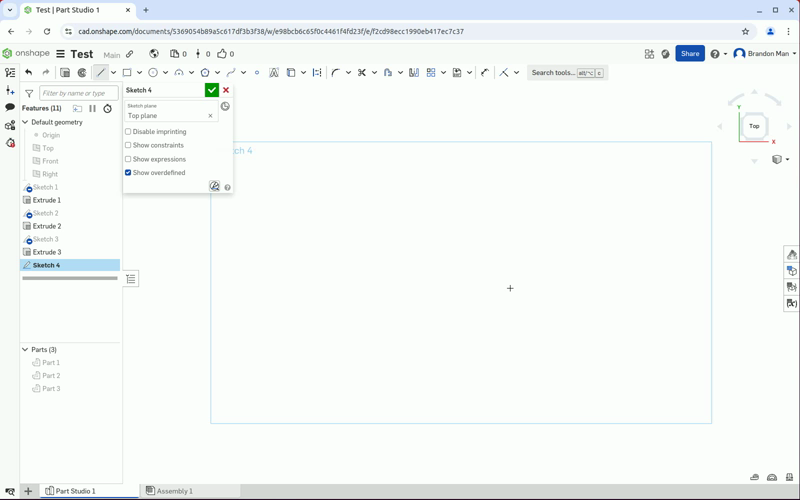
click(510, 287)
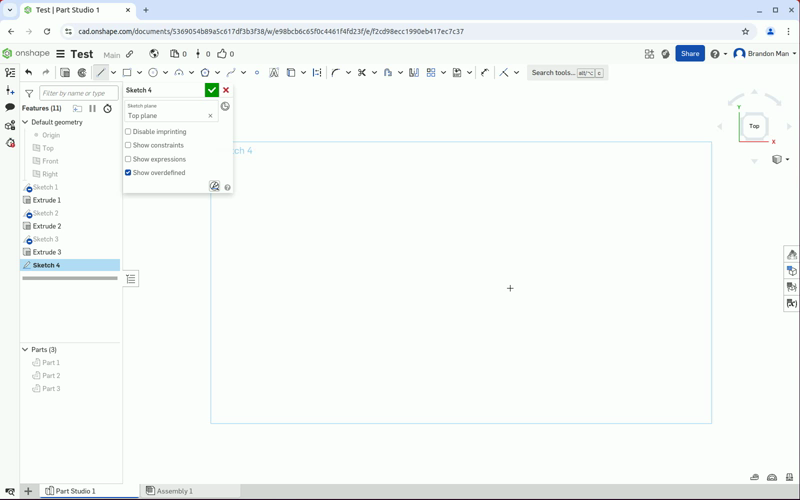
key_up(shift)
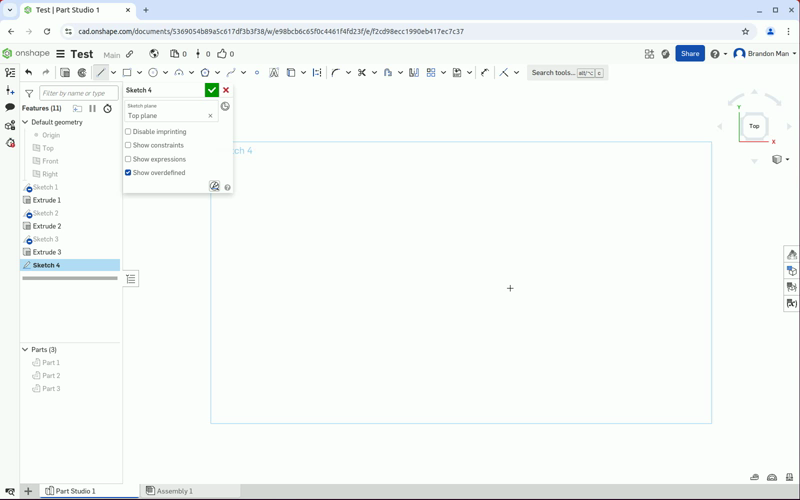
key_down(shift)
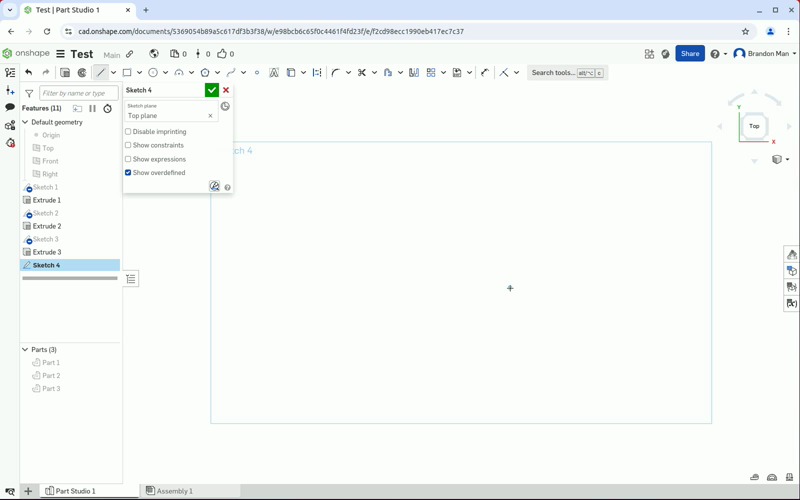
mouse_move(540, 287)
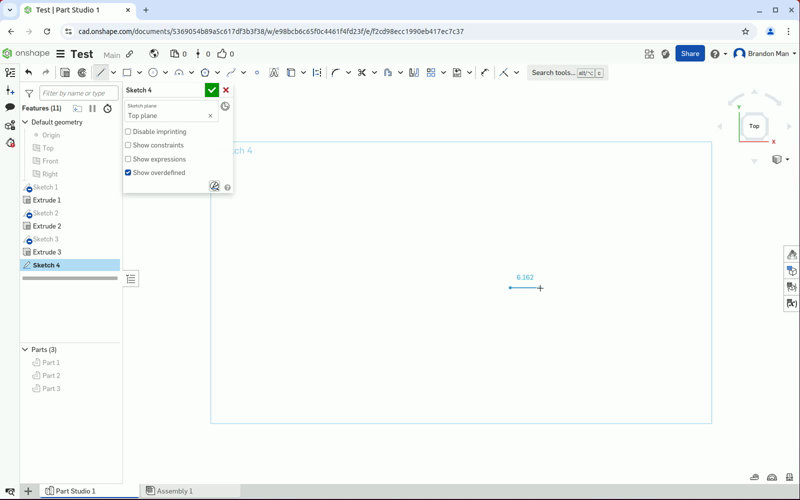
mouse_move(520, 287)
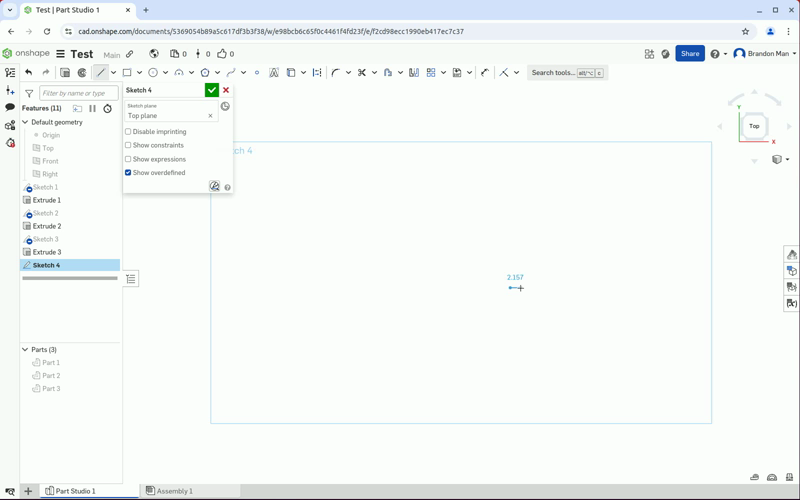
click(520, 287)
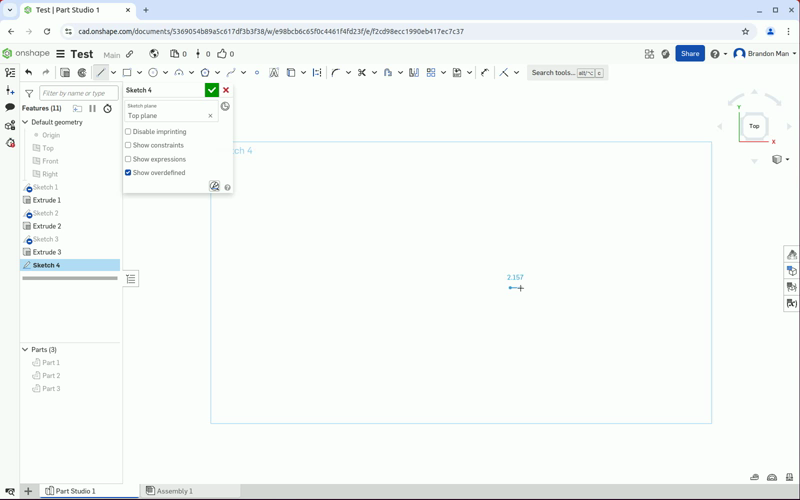
key_up(shift)
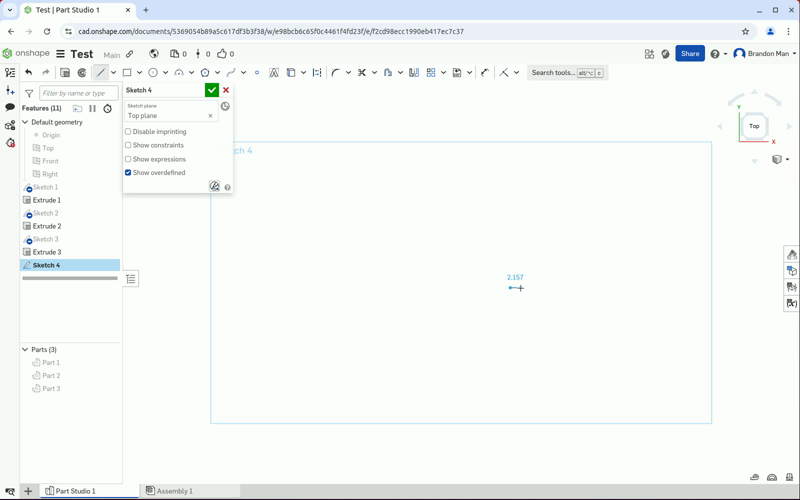
key_down(shift)
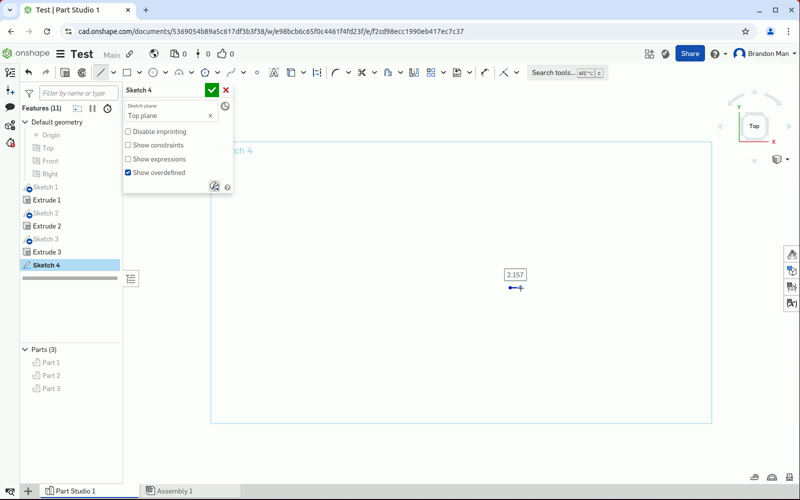
mouse_move(550, 287)
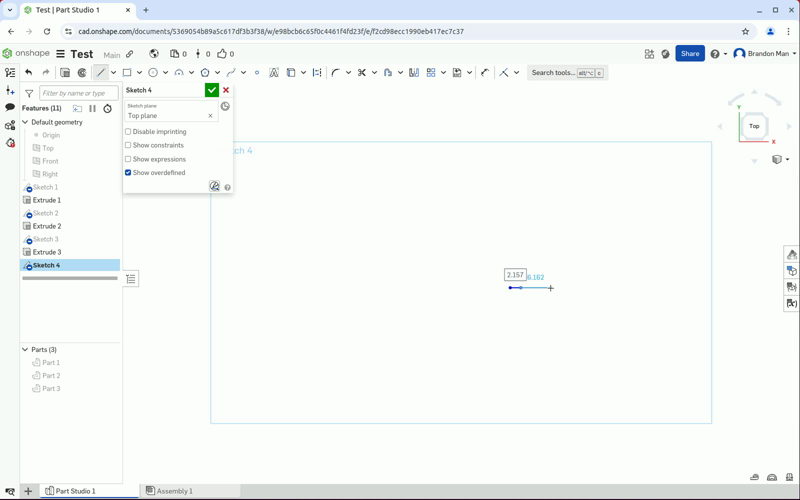
mouse_move(520, 277)
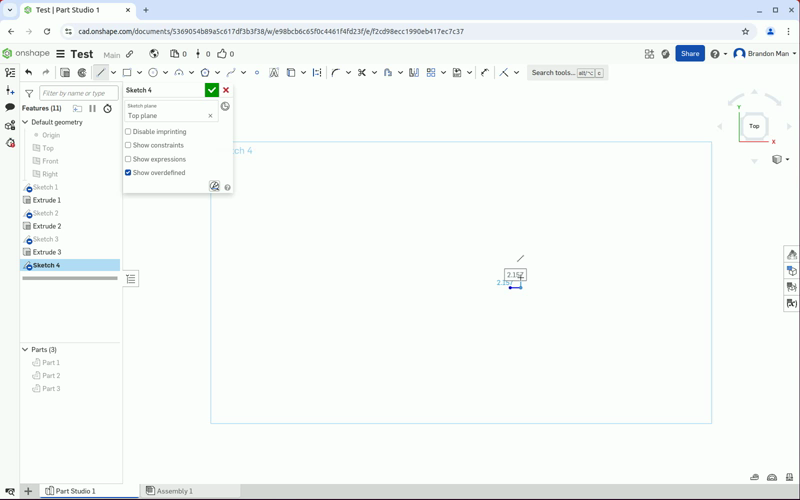
click(520, 277)
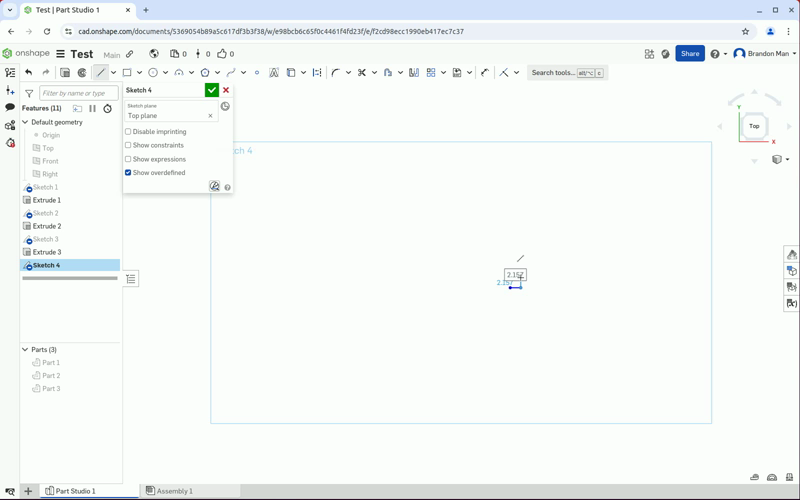
key_up(shift)
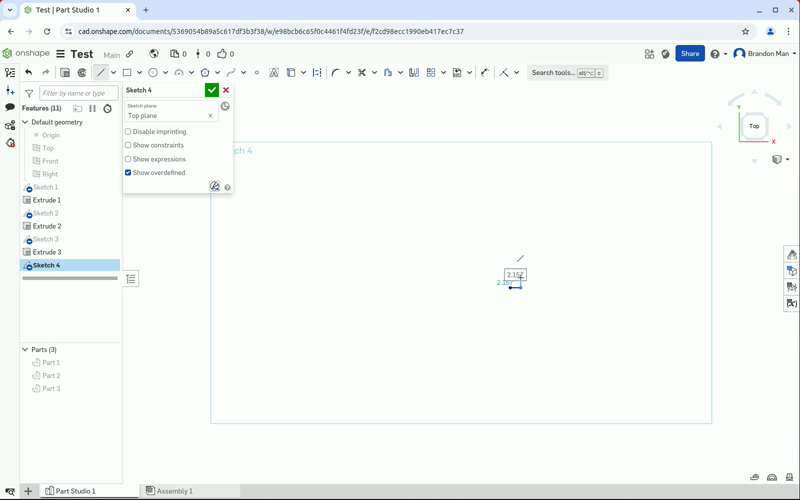
key_down(shift)
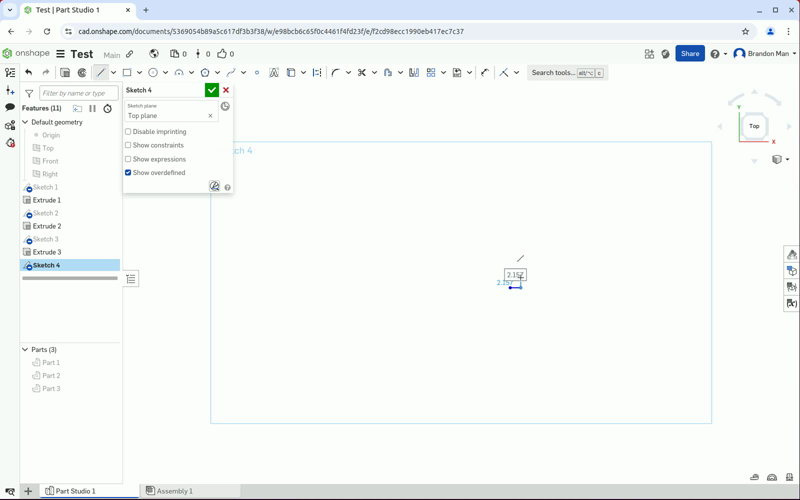
mouse_move(550, 277)
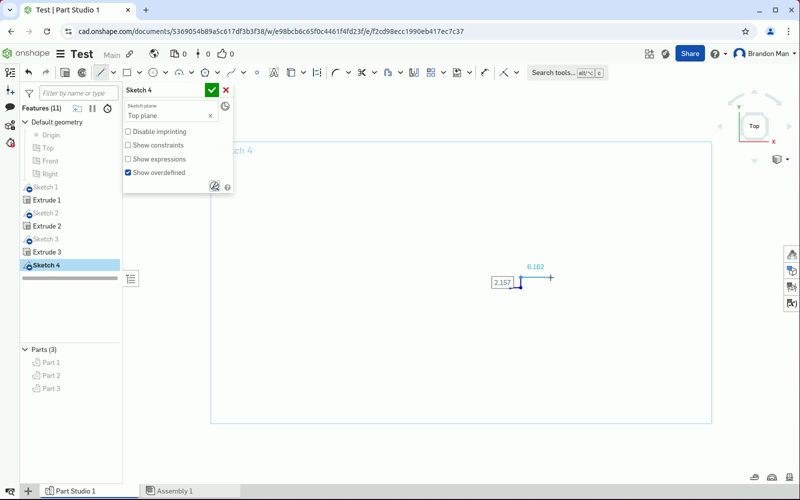
mouse_move(510, 277)
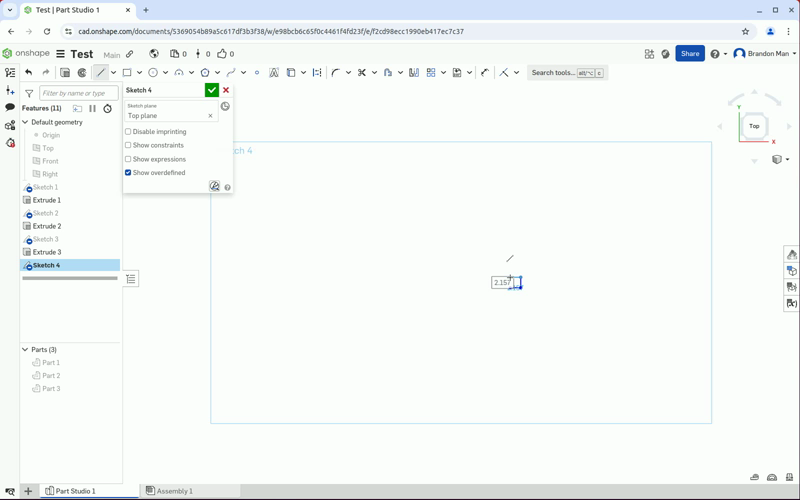
click(510, 277)
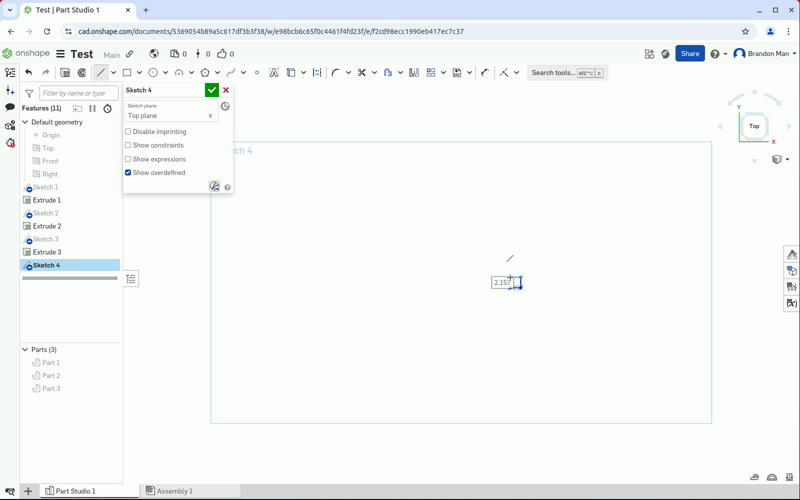
key_up(shift)
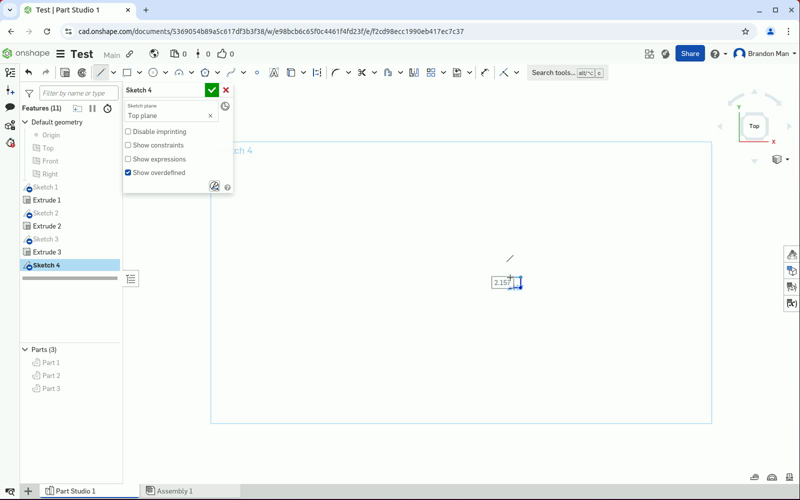
mouse_move(540, 277)
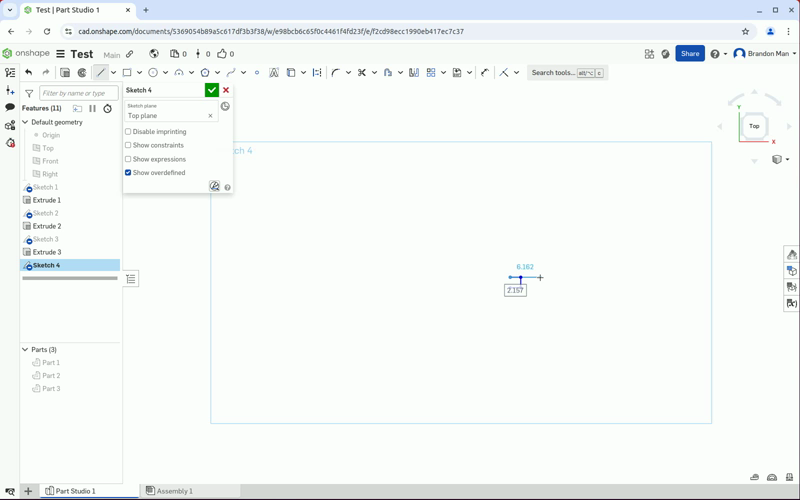
key_down(shift)
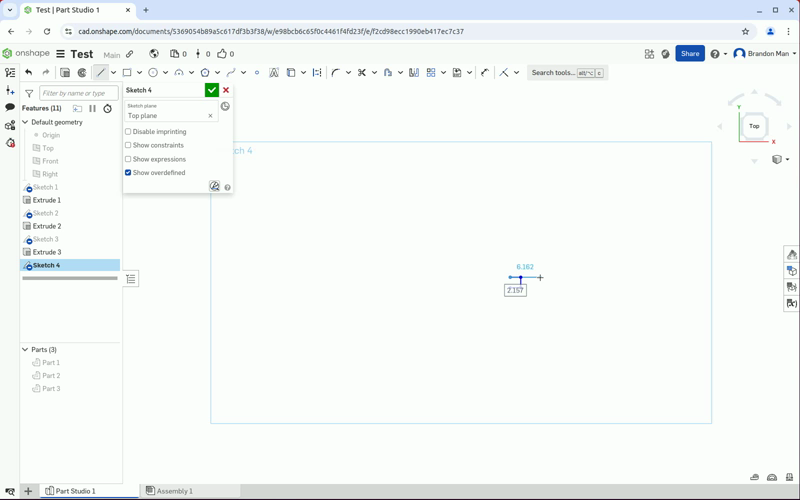
mouse_move(510, 287)
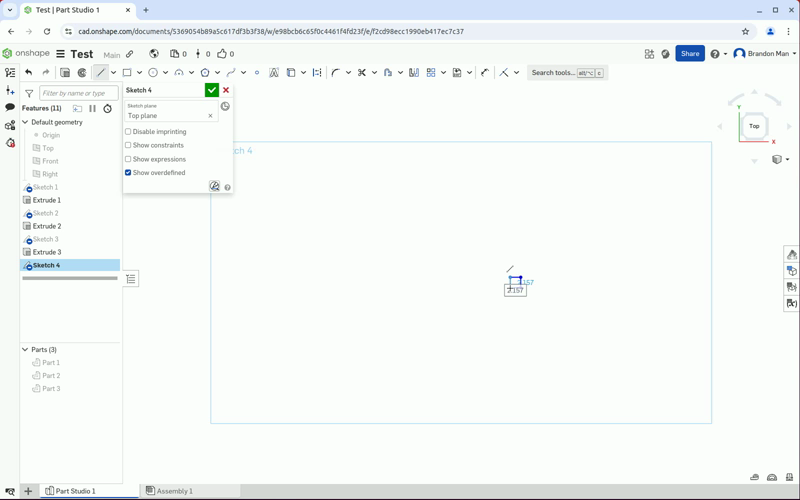
key_up(shift)
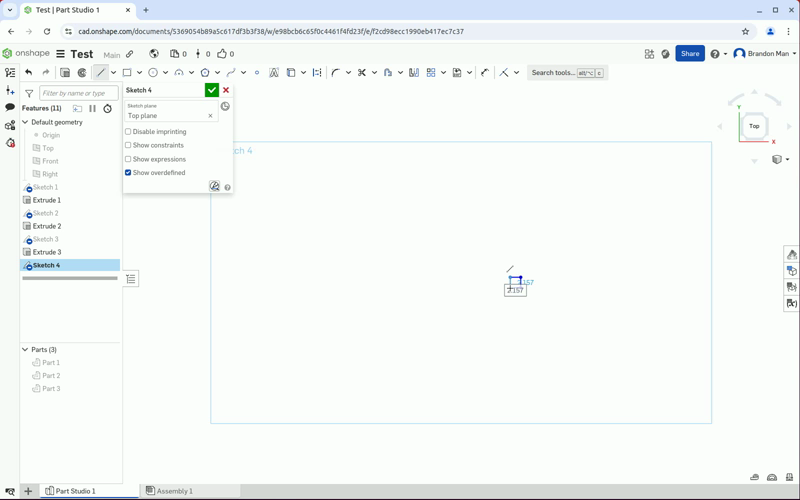
click(510, 287)
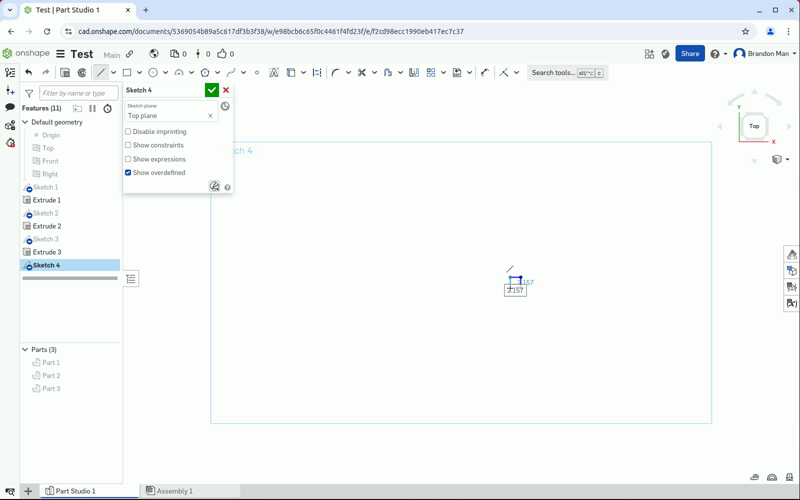
key(esc)
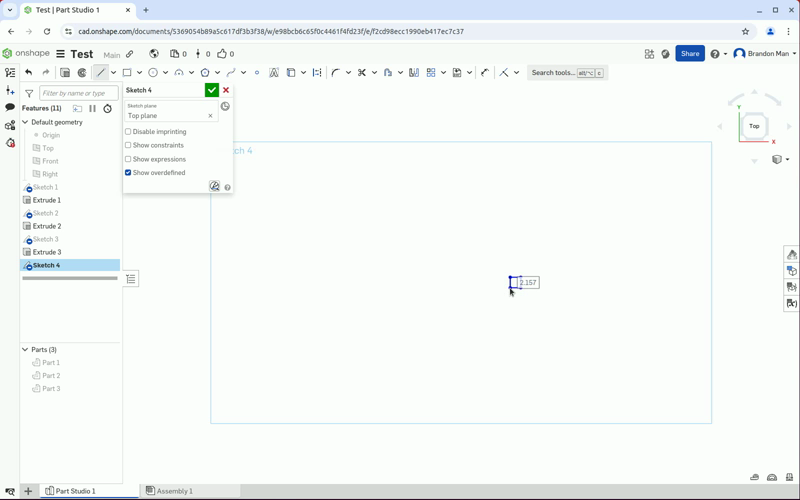
mouse_move(511, 287)
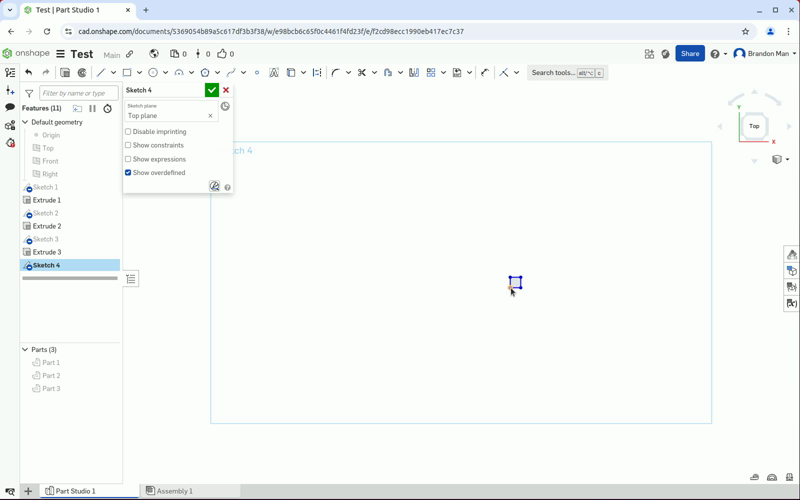
scroll(6)
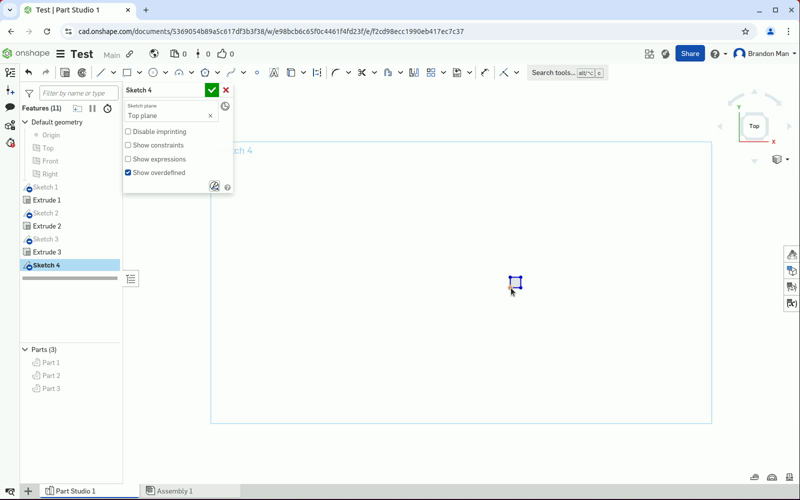
scroll(6)
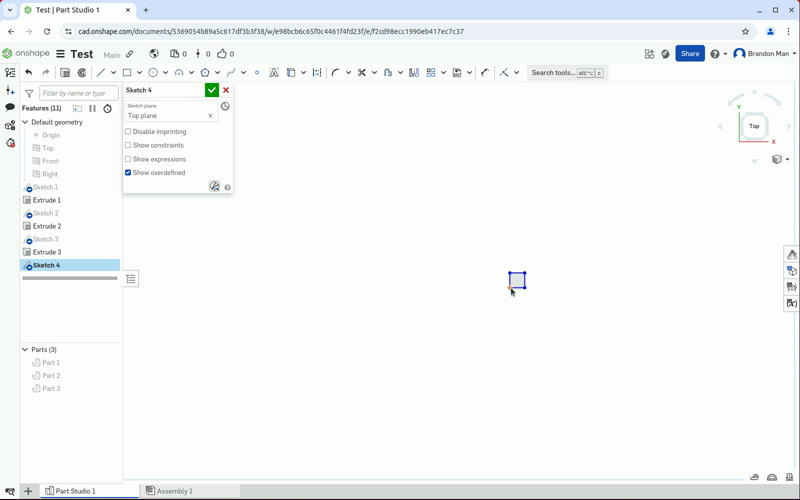
scroll(6)
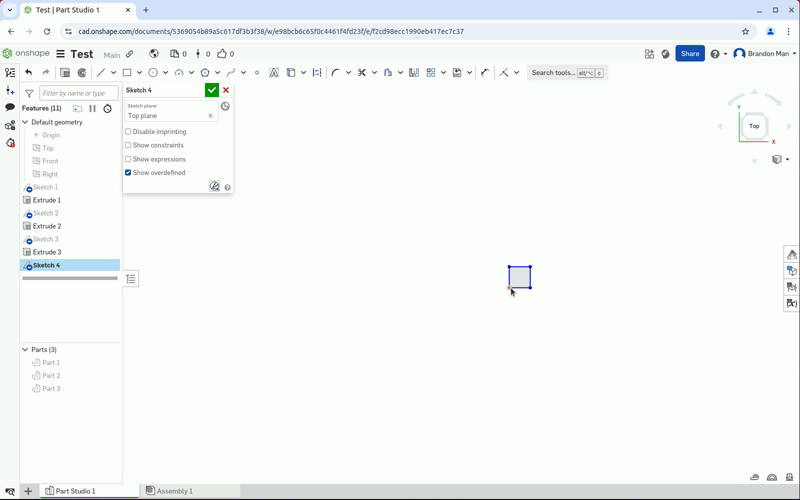
scroll(6)
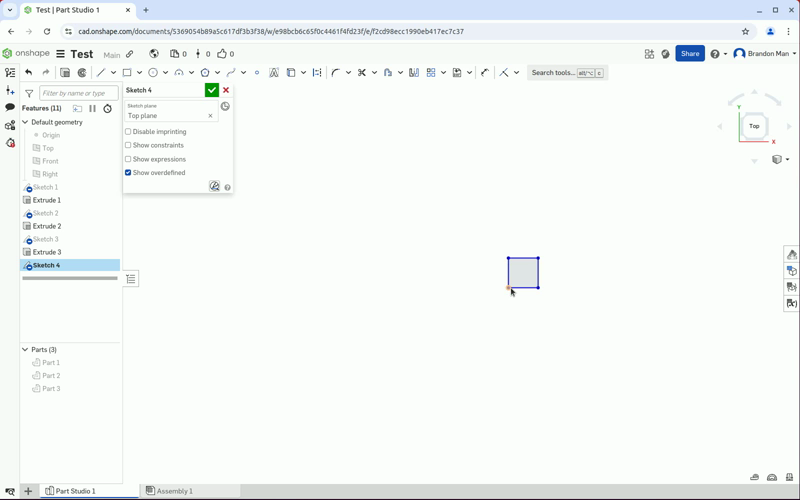
scroll(6)
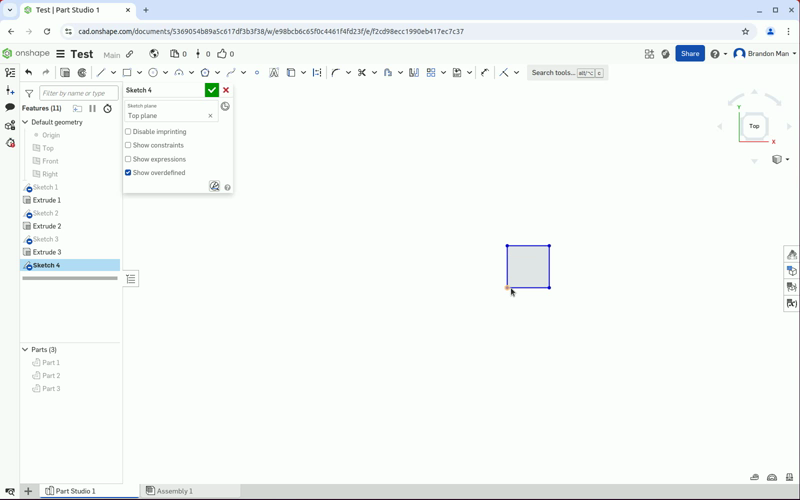
scroll(6)
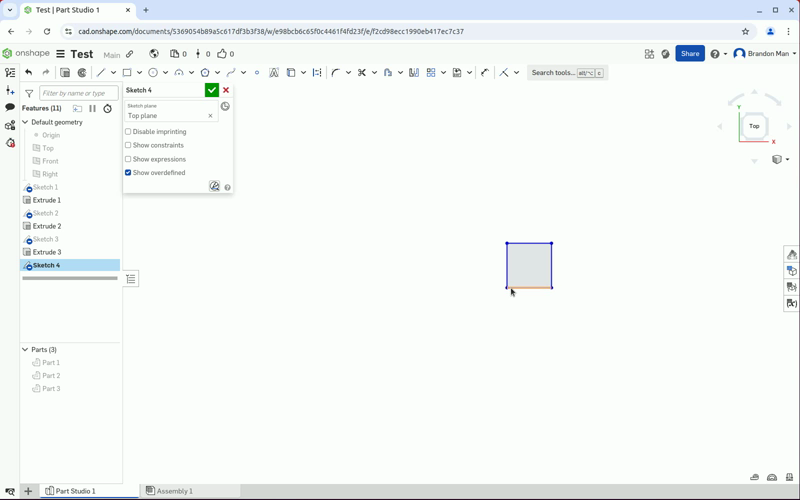
scroll(6)
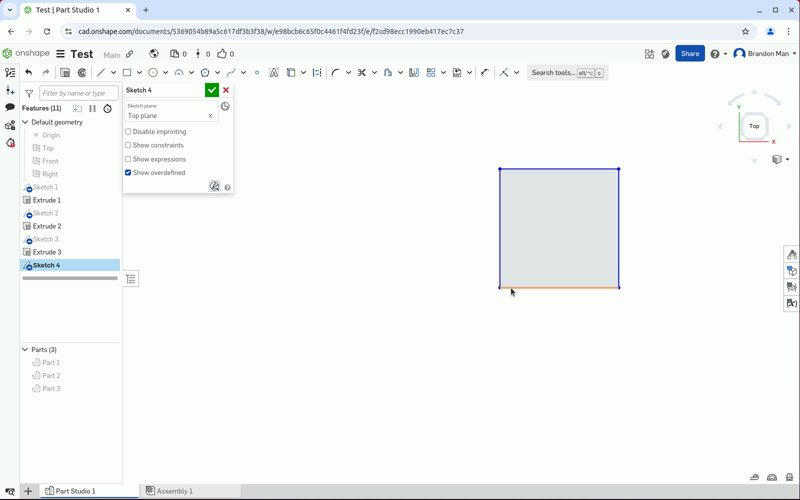
click(511, 287)
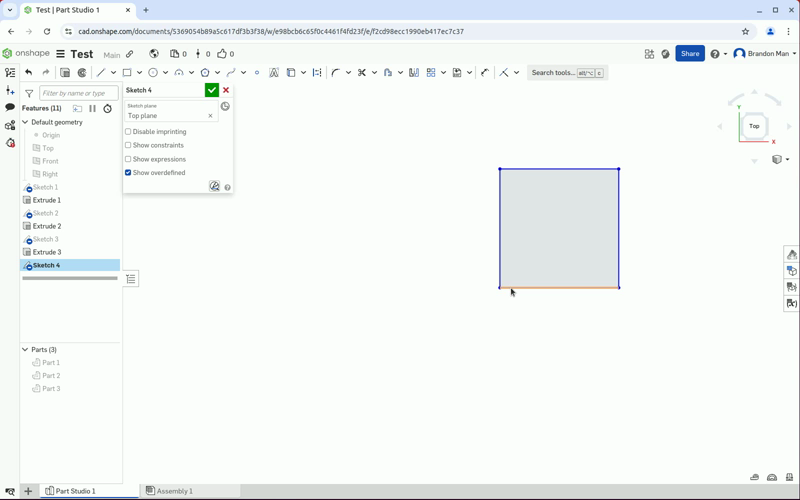
scroll(-6)
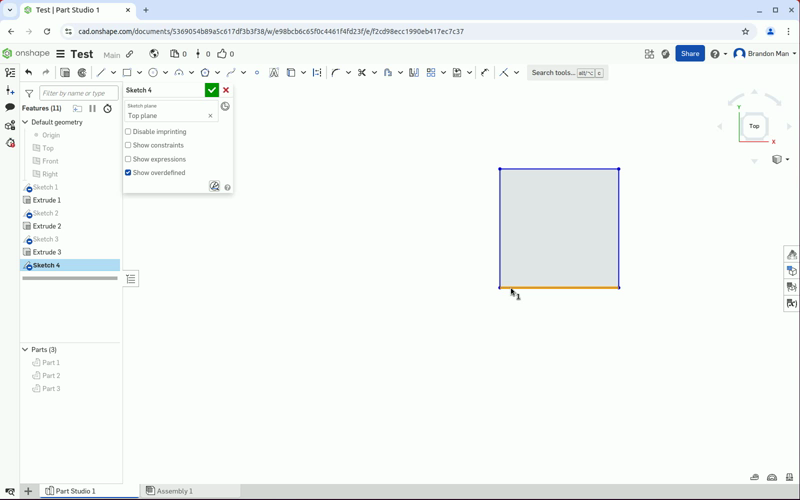
scroll(-6)
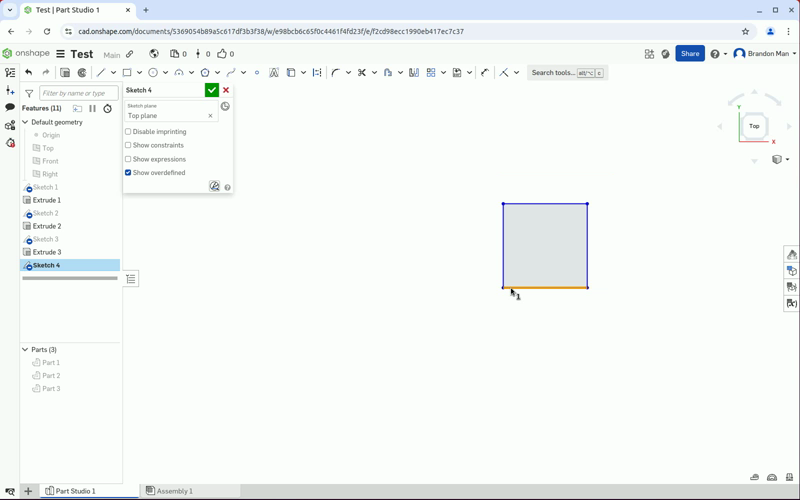
scroll(-6)
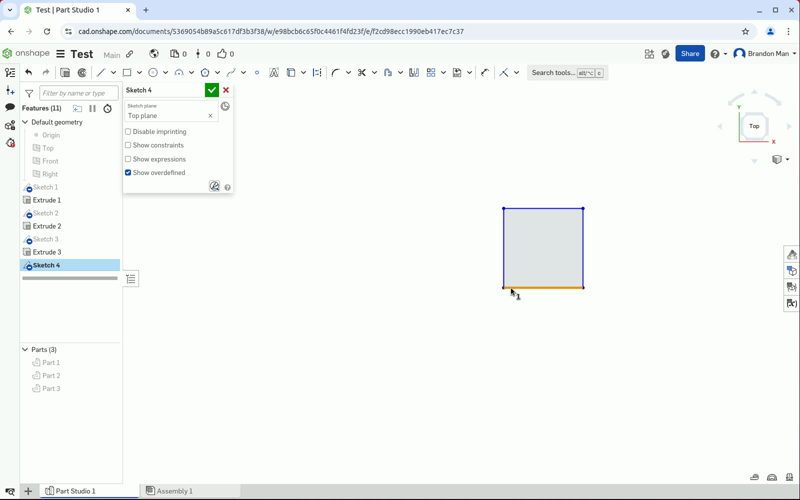
scroll(-6)
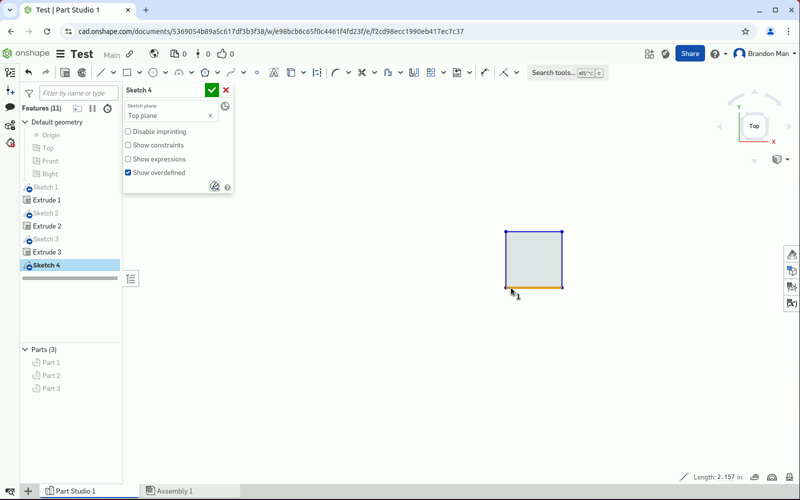
scroll(-6)
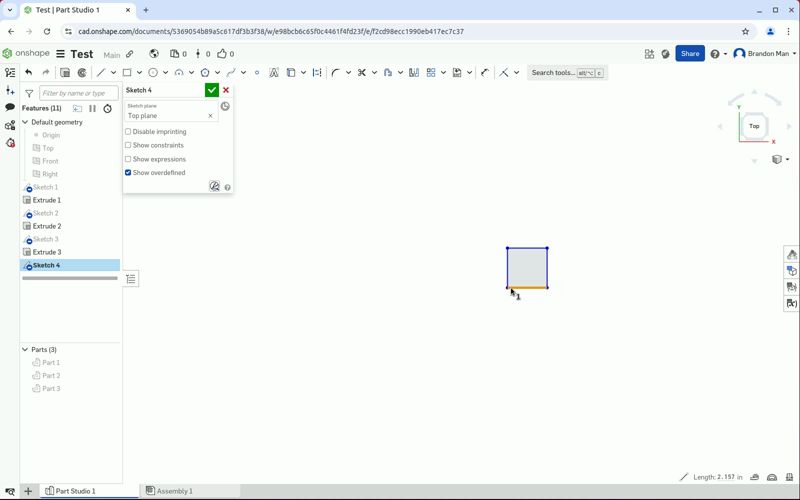
scroll(-6)
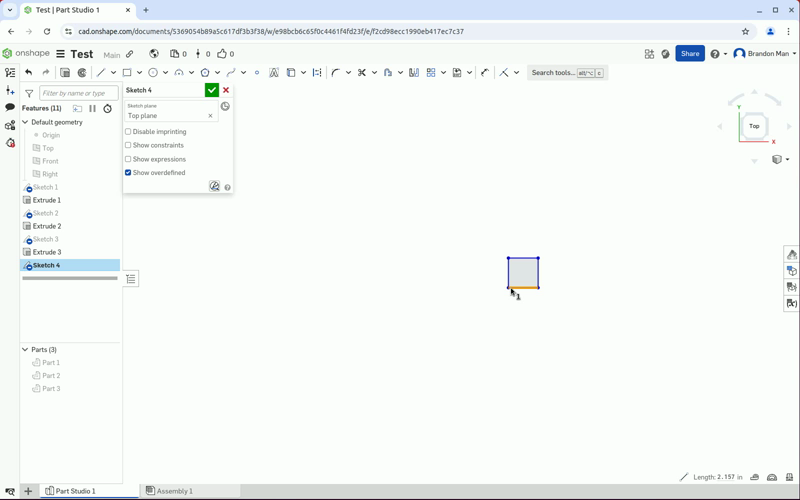
scroll(-6)
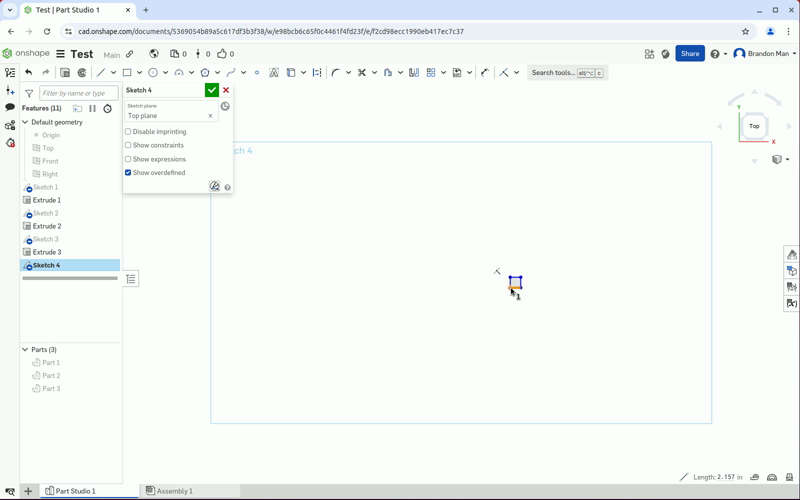
mouse_move(73, 352)
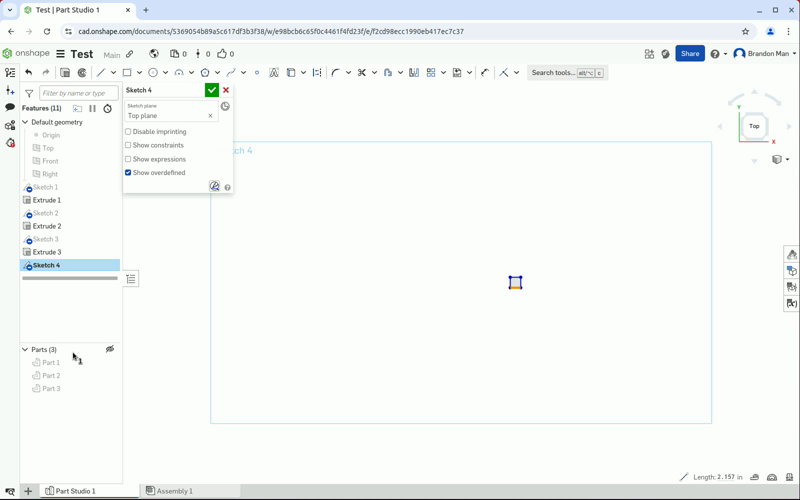
key(shift+y)
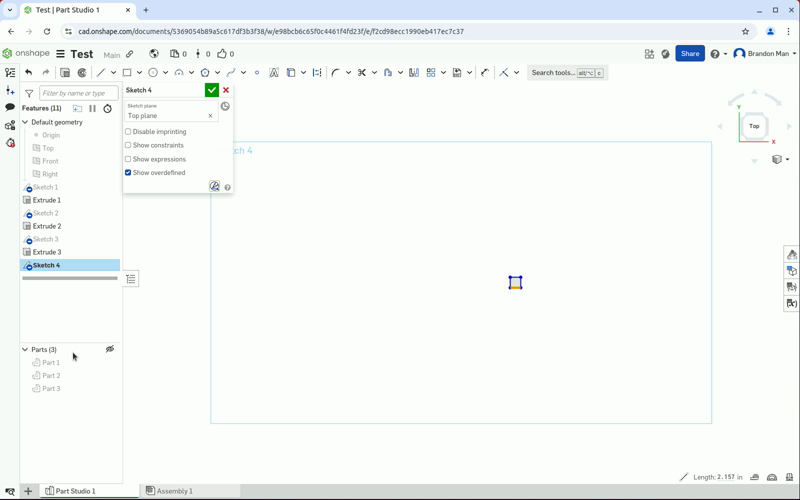
key(shift+e)
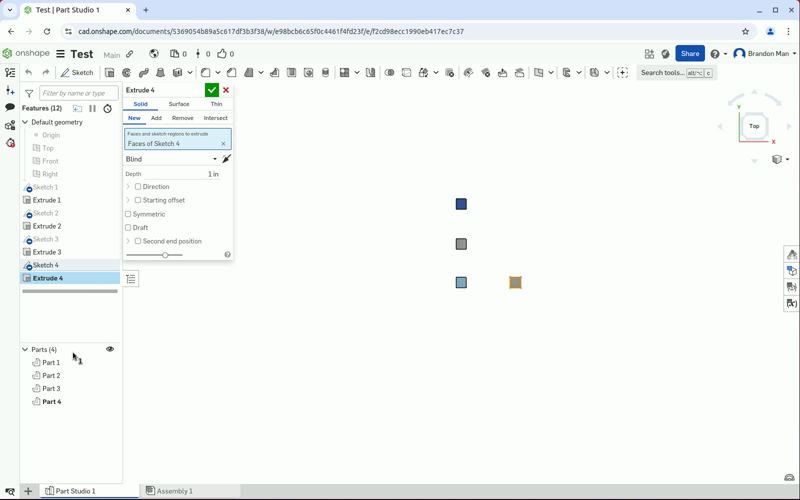
mouse_move(143, 106)
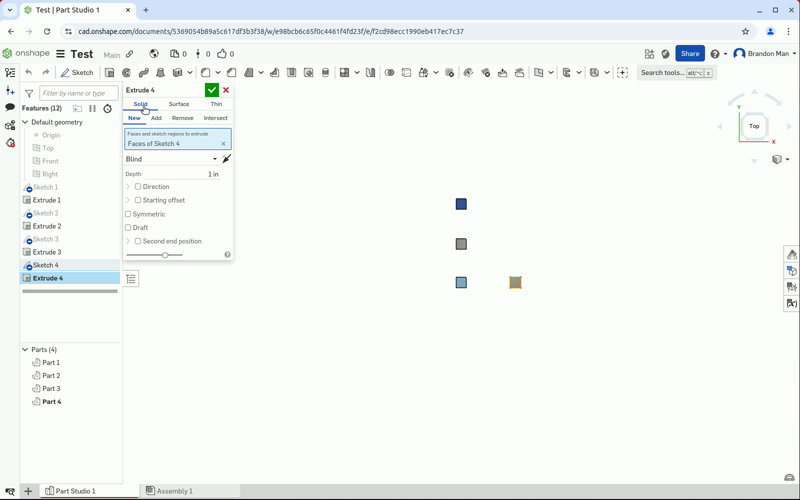
click(143, 106)
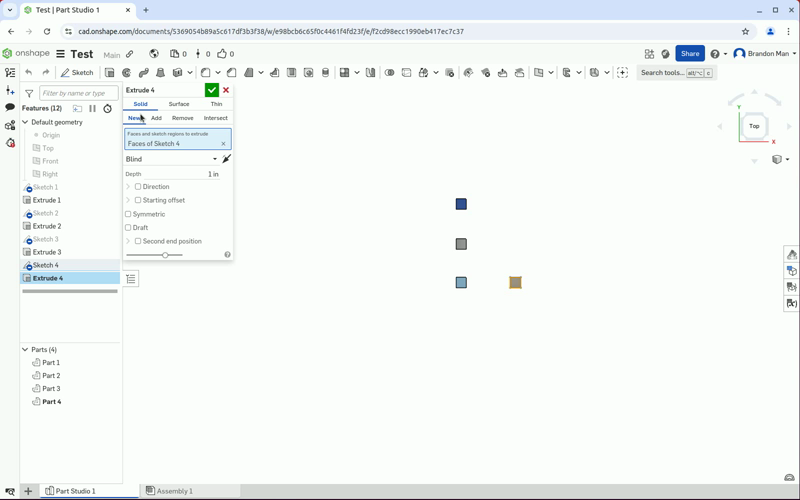
mouse_move(137, 120)
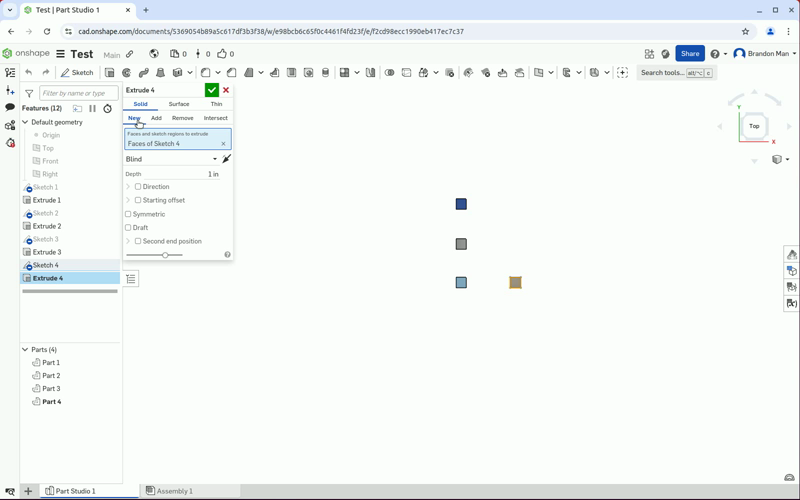
click(137, 120)
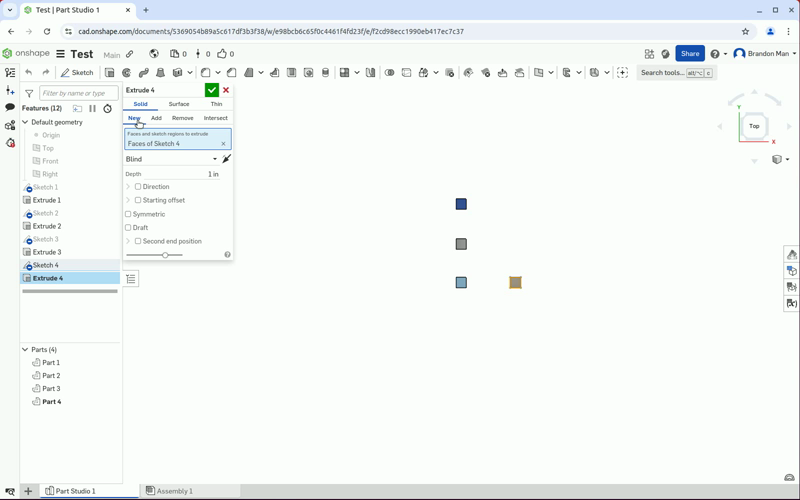
key(tab, 4)
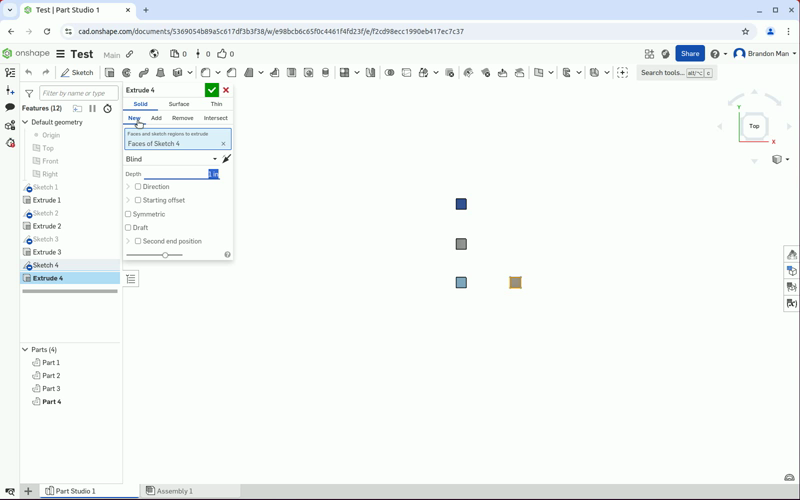
text(-0.241)
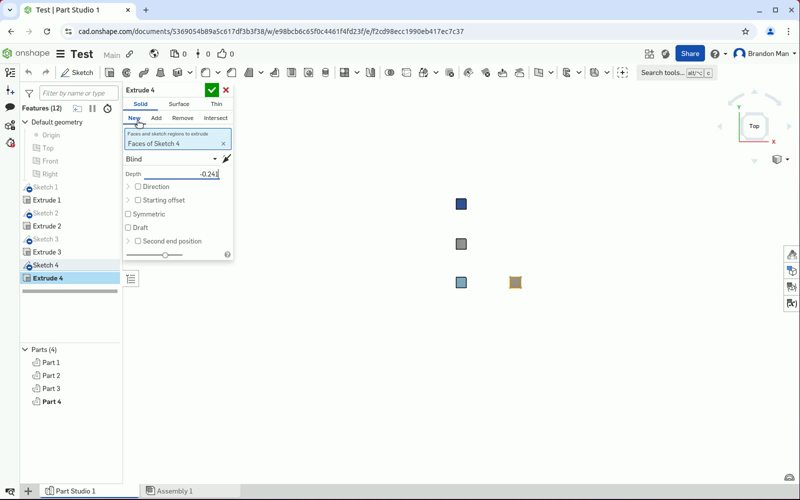
key(enter)
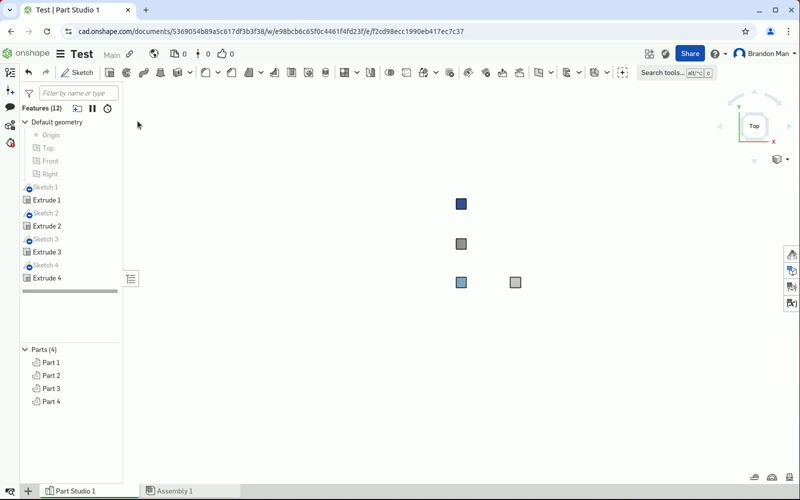
key(shift+h)
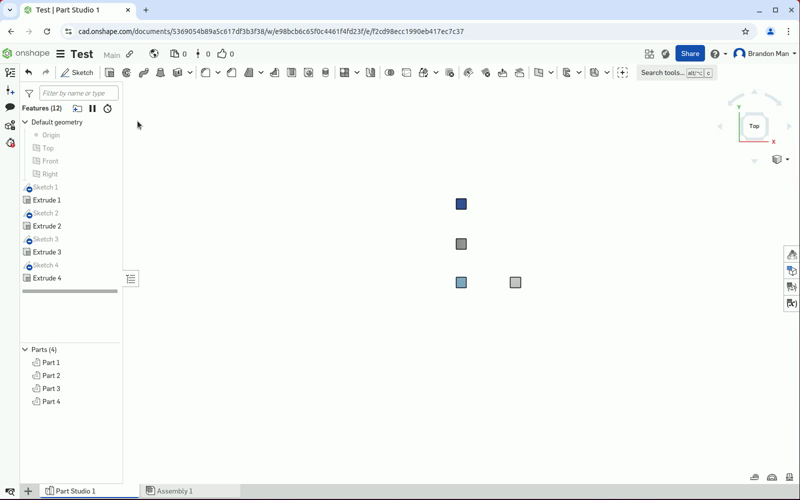
key(shift+h)
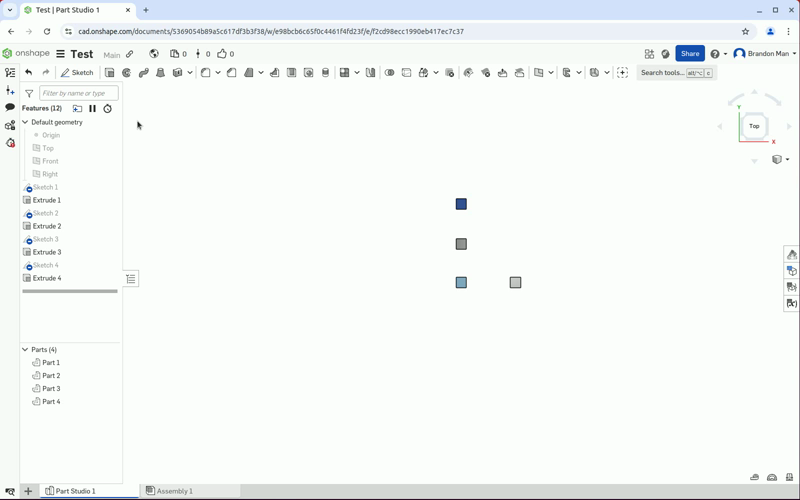
mouse_move(73, 189)
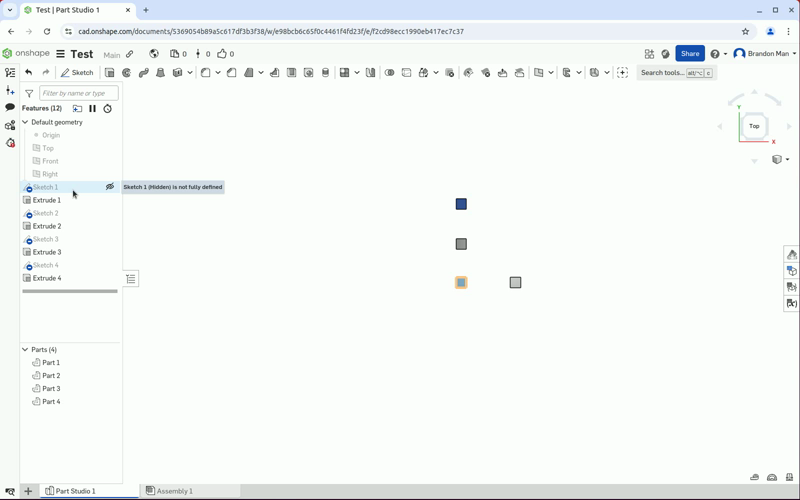
click(73, 189)
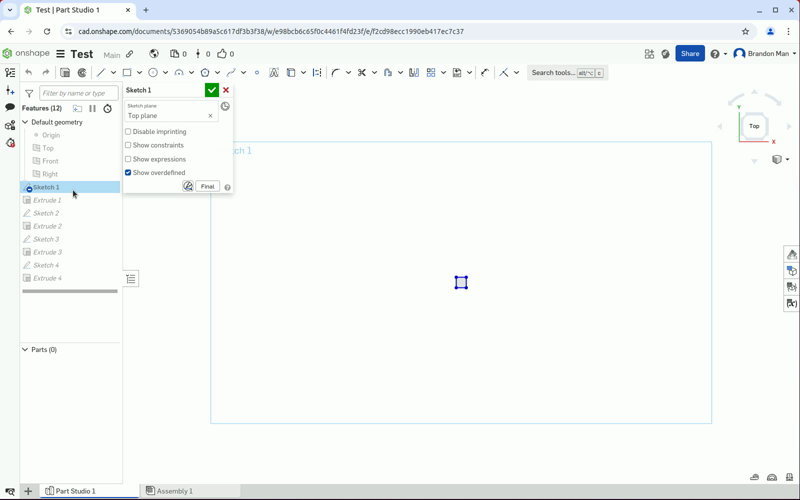
mouse_move(229, 92)
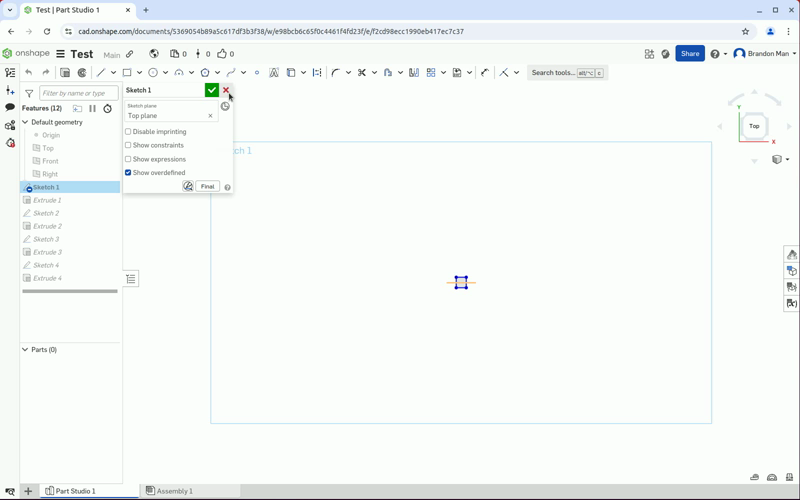
click(229, 92)
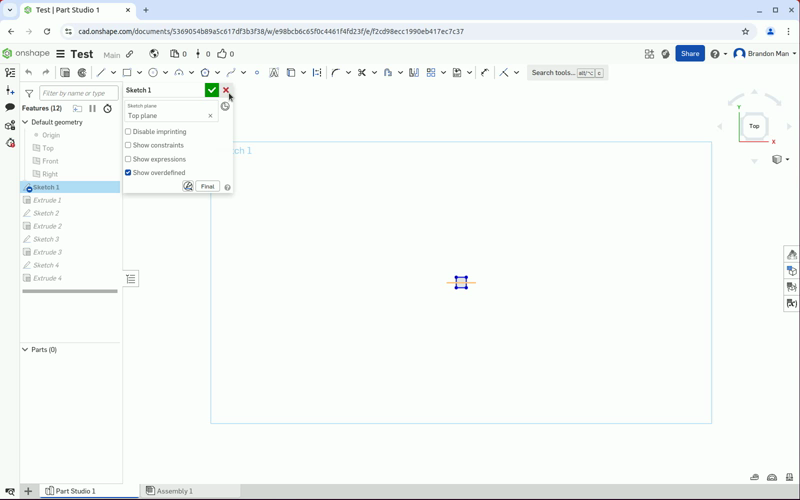
key(shift+s)
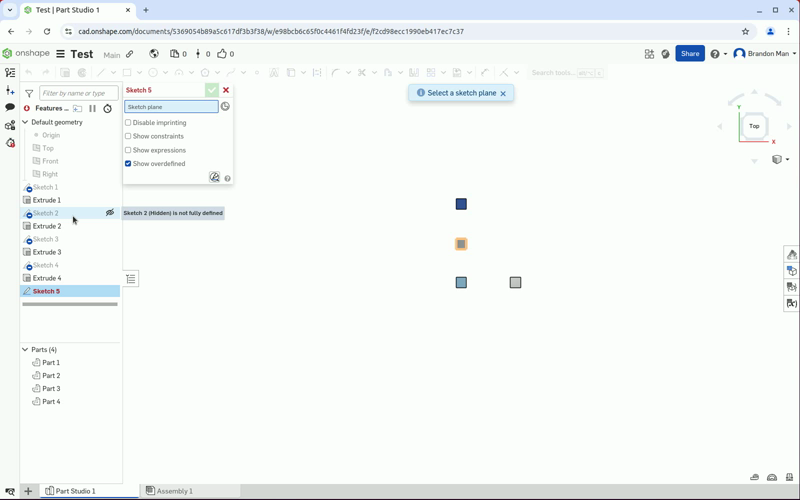
scroll(3)
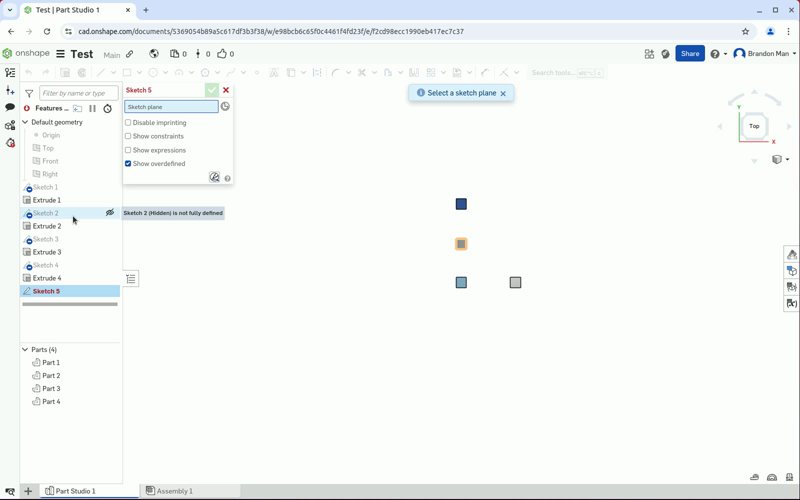
mouse_move(73, 150)
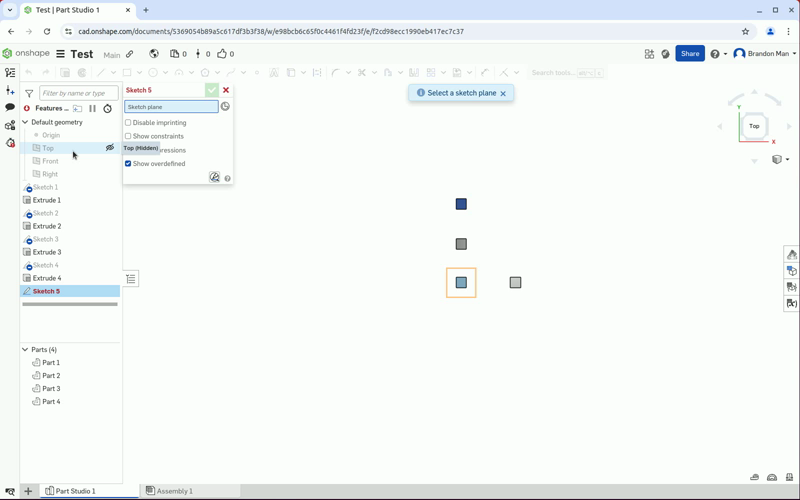
click(73, 150)
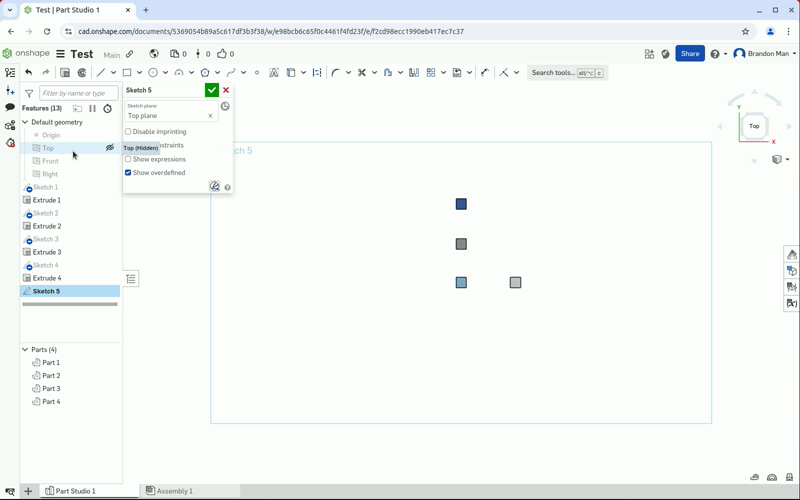
mouse_move(73, 352)
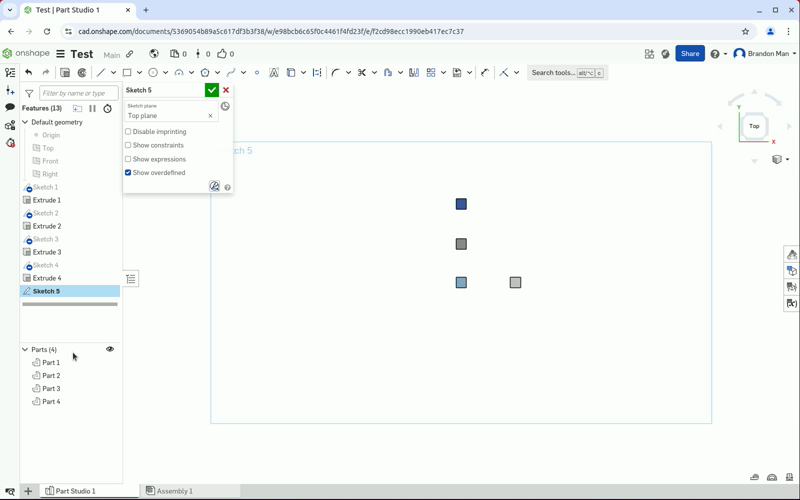
key(y)
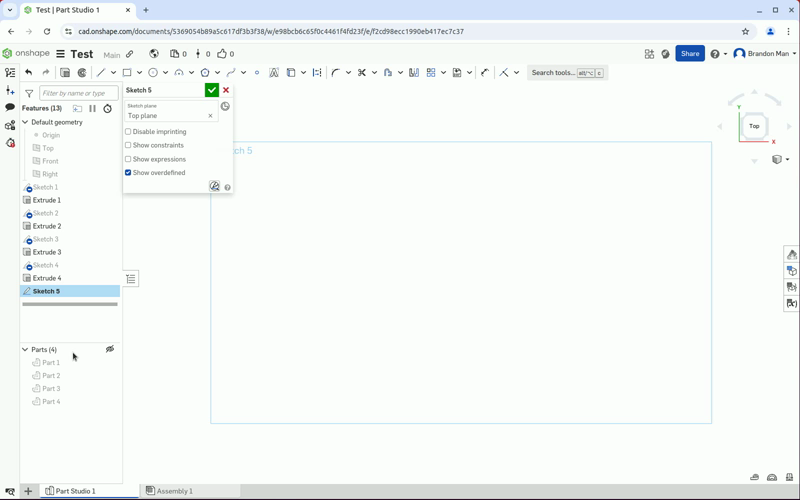
key(l)
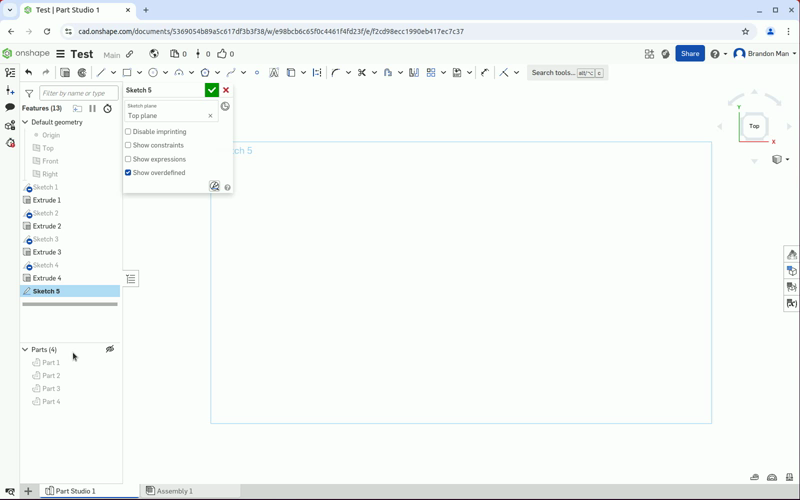
key_down(shift)
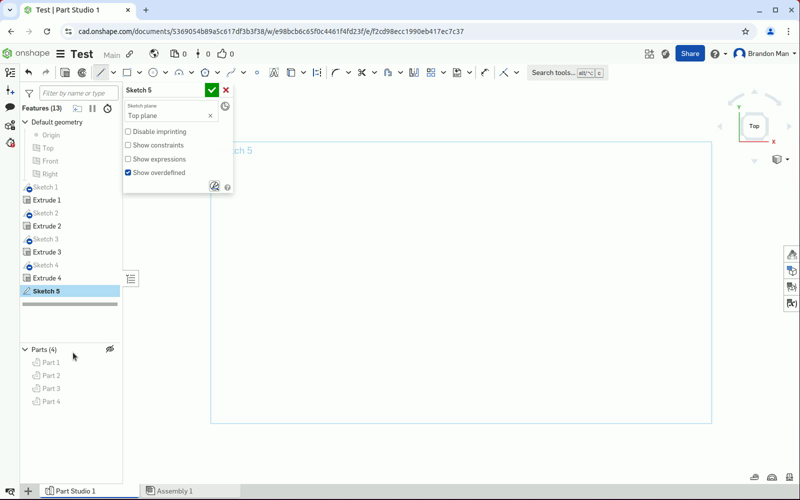
mouse_move(510, 249)
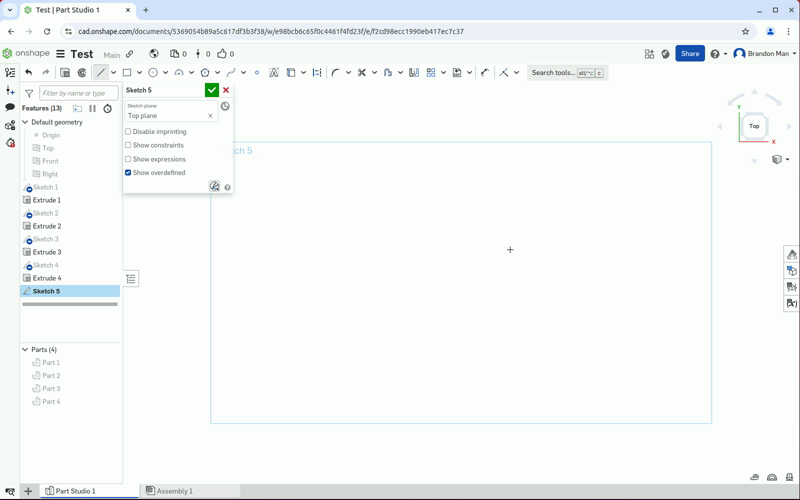
click(510, 249)
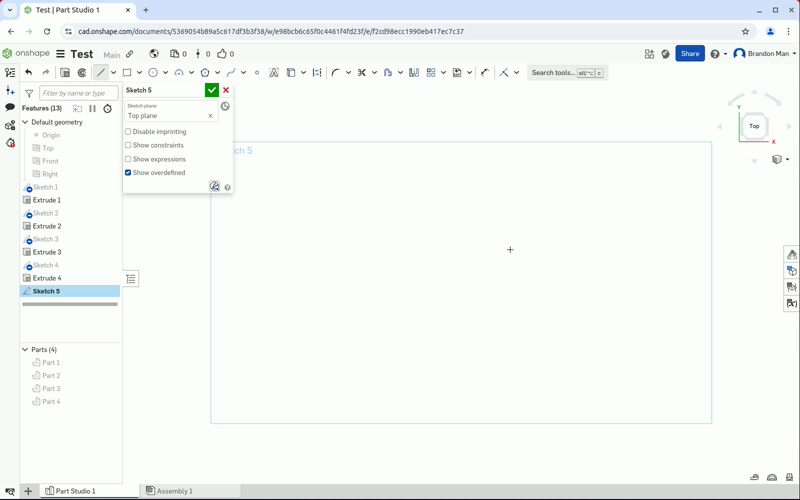
key_up(shift)
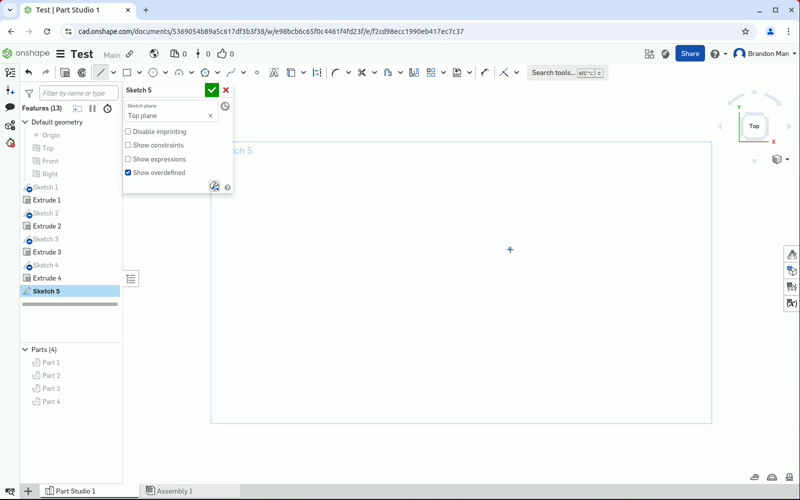
key_down(shift)
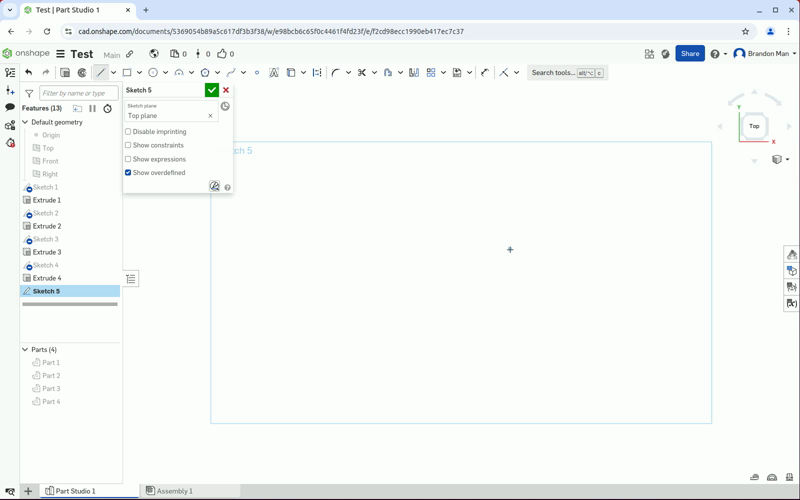
mouse_move(540, 249)
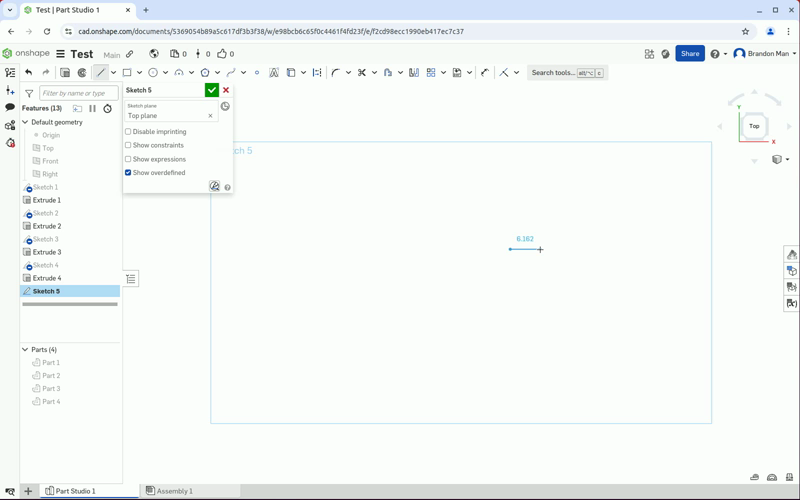
mouse_move(520, 249)
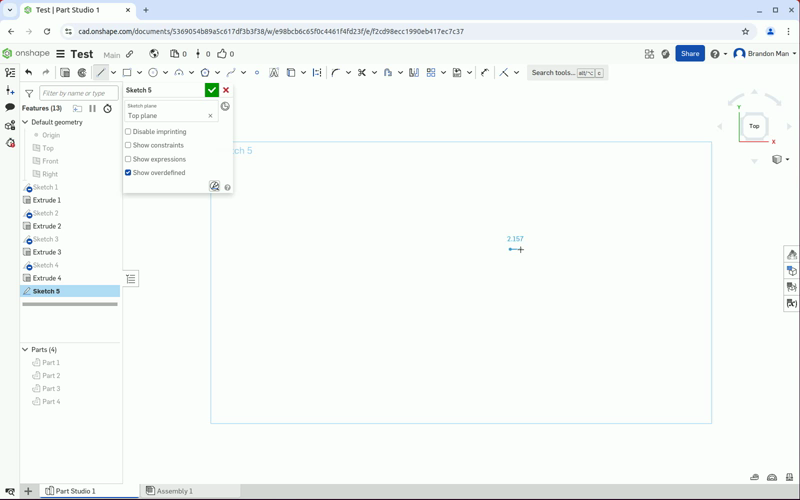
click(520, 249)
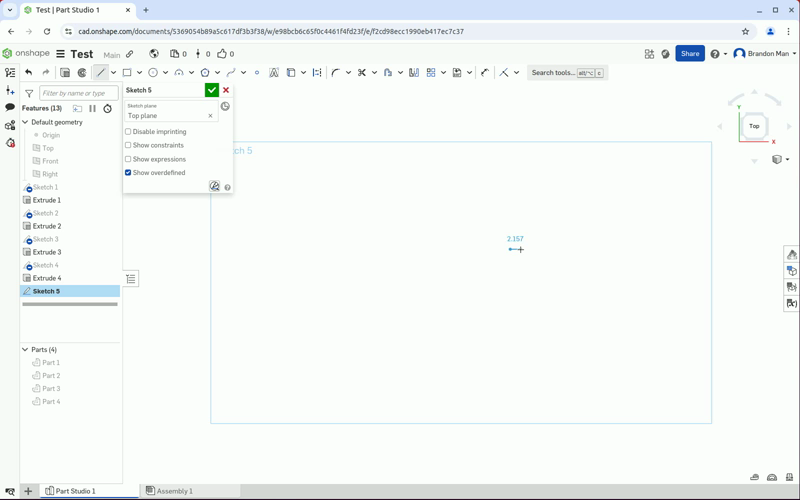
key_up(shift)
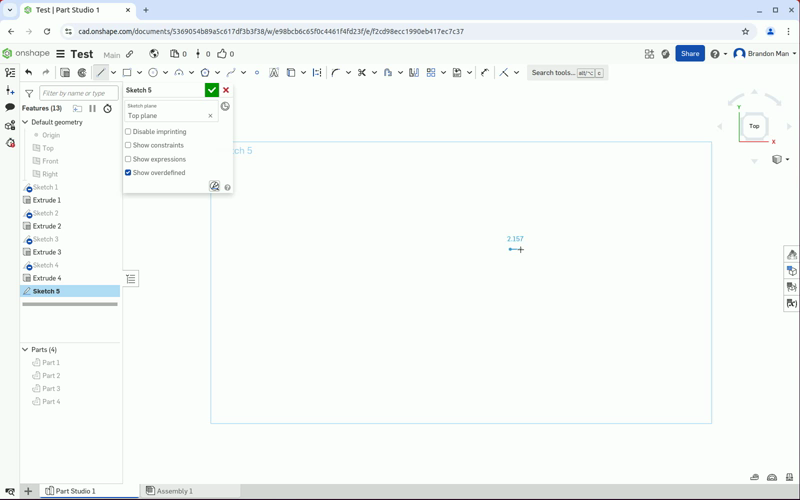
key_down(shift)
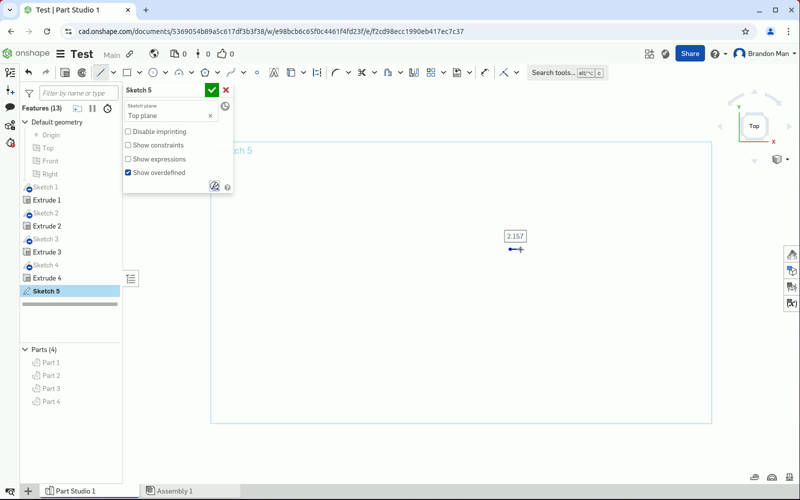
mouse_move(550, 249)
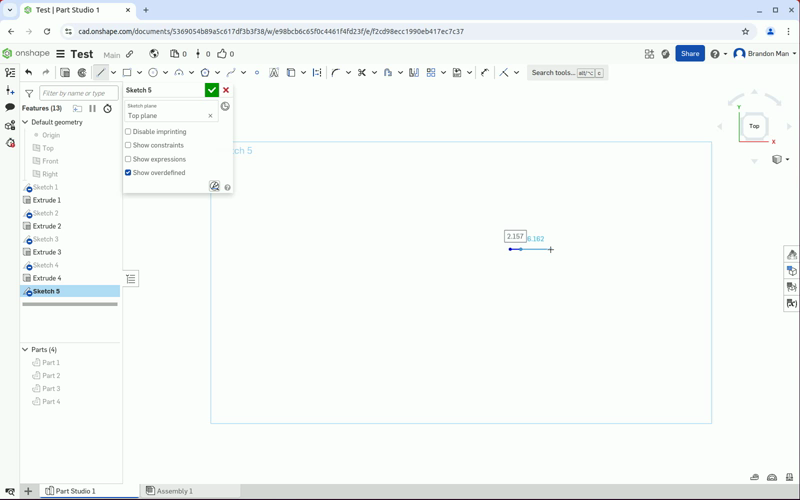
mouse_move(520, 238)
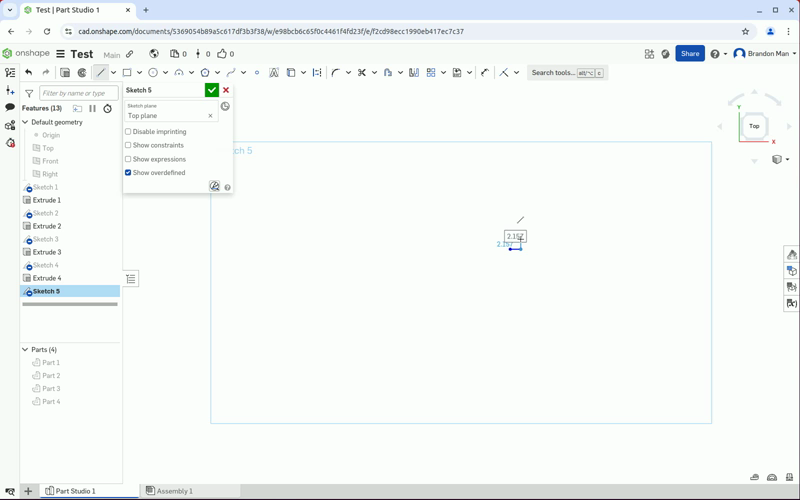
click(520, 238)
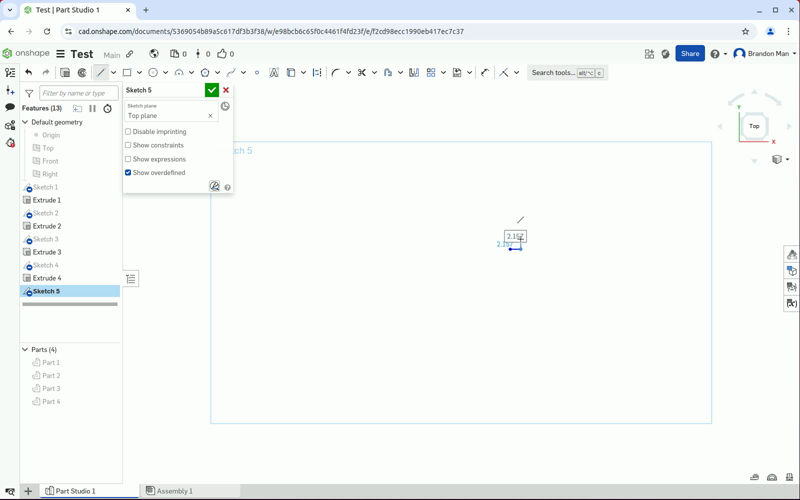
key_up(shift)
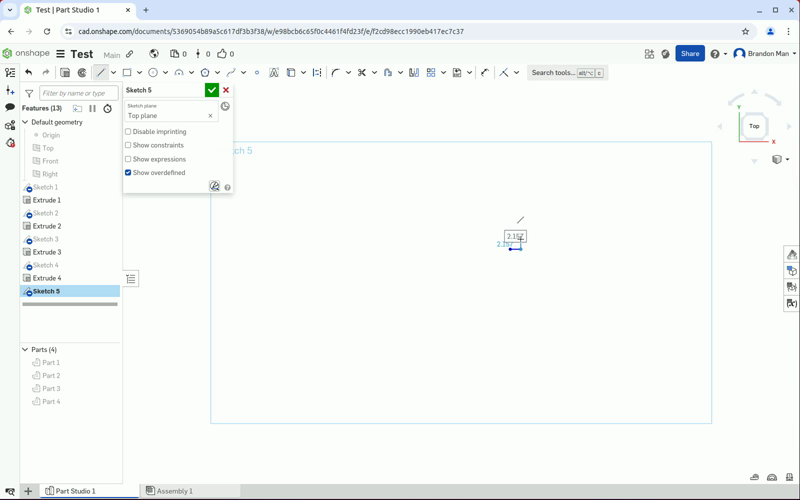
key_down(shift)
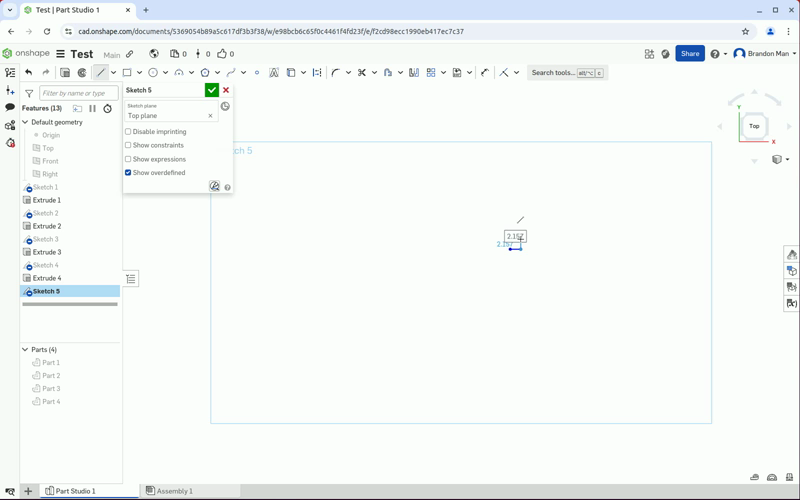
mouse_move(550, 238)
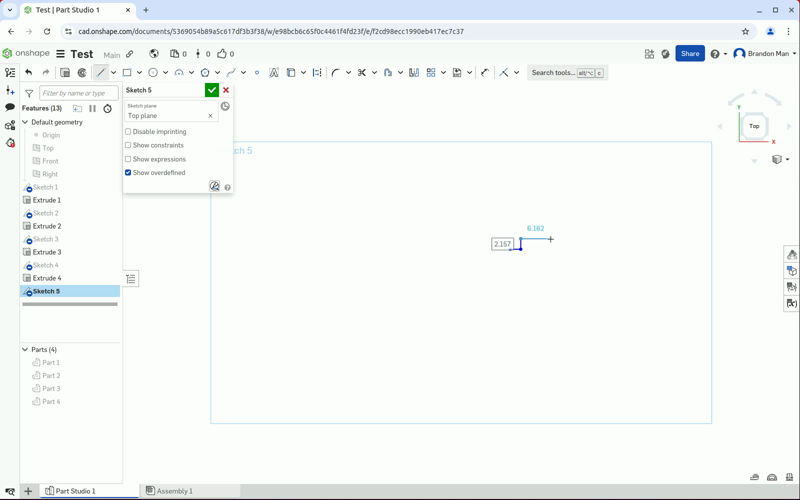
mouse_move(510, 238)
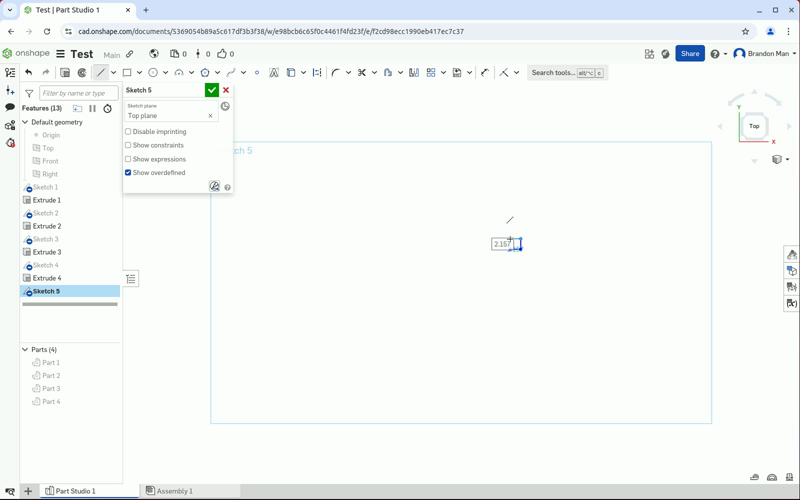
click(510, 238)
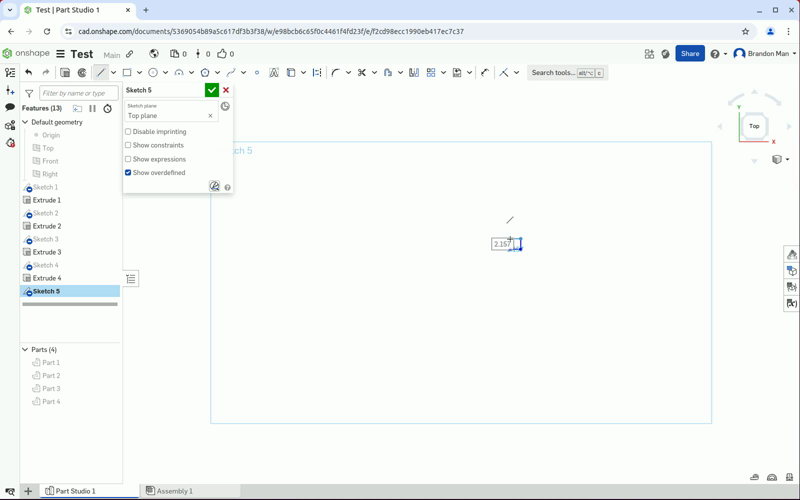
key_up(shift)
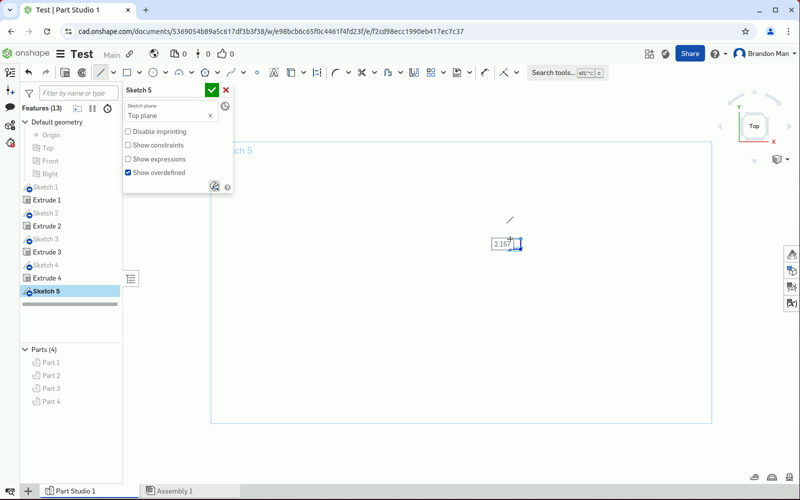
mouse_move(540, 238)
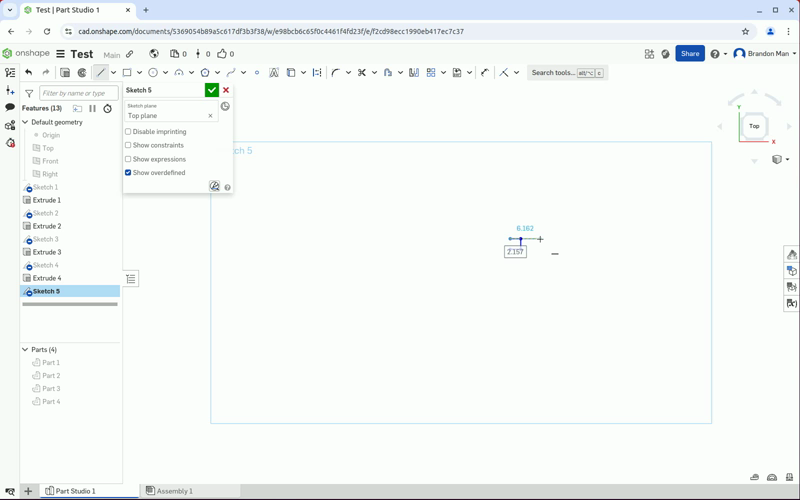
key_down(shift)
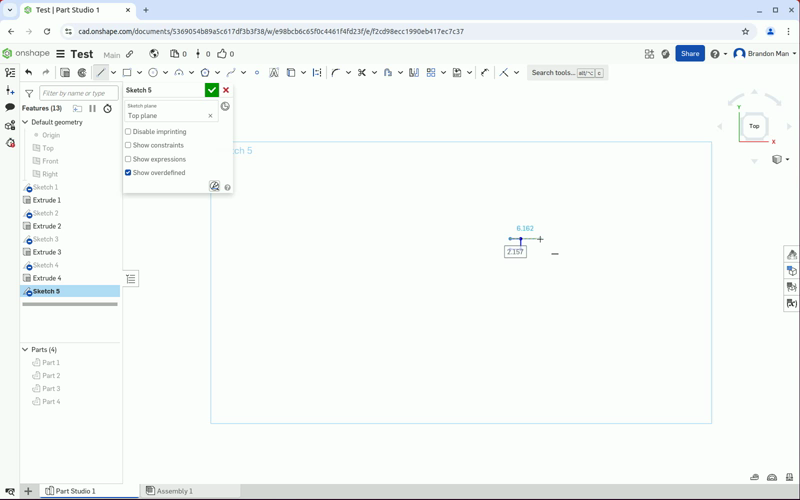
mouse_move(510, 249)
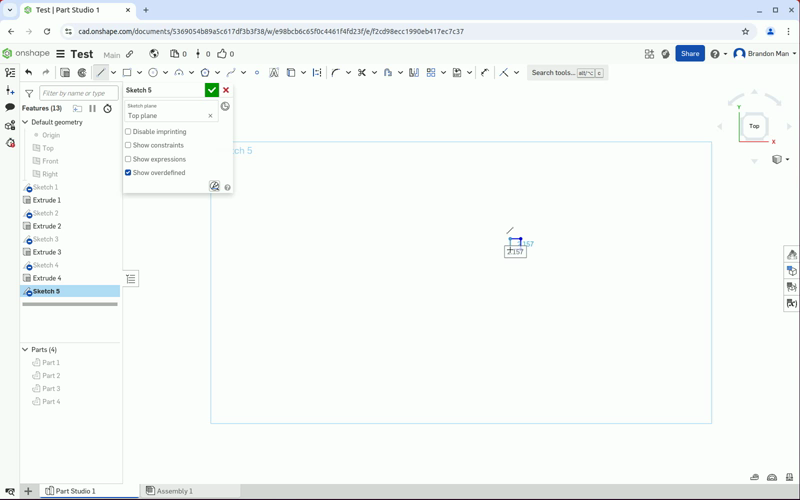
key_up(shift)
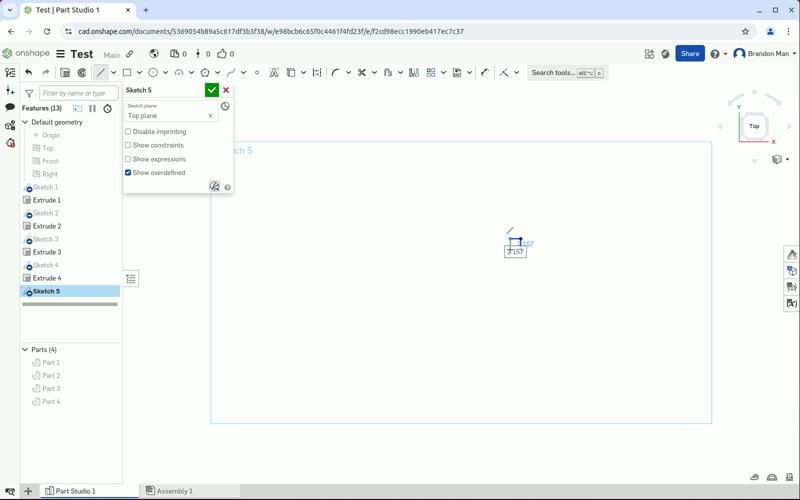
click(510, 249)
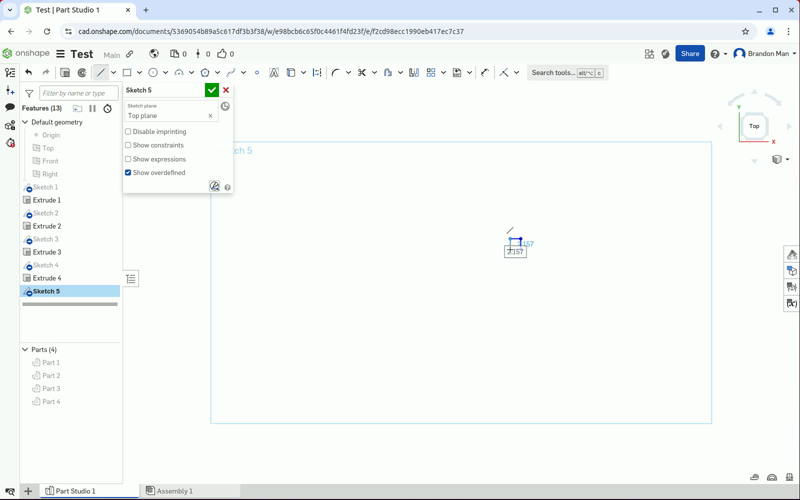
key(esc)
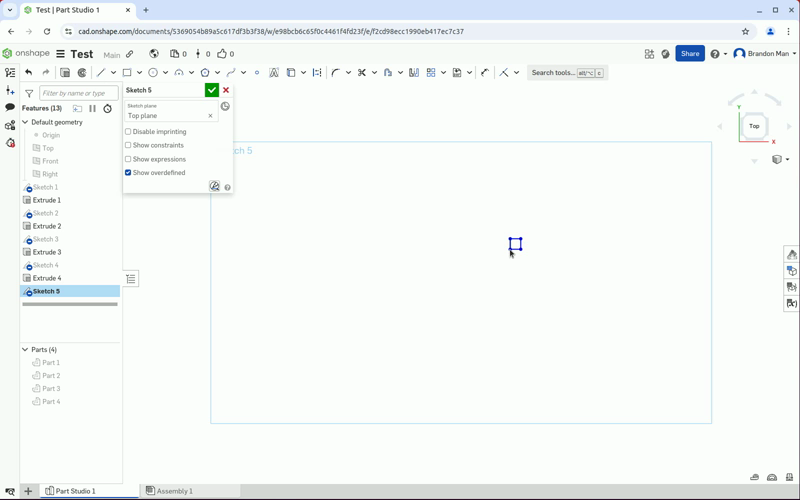
mouse_move(511, 245)
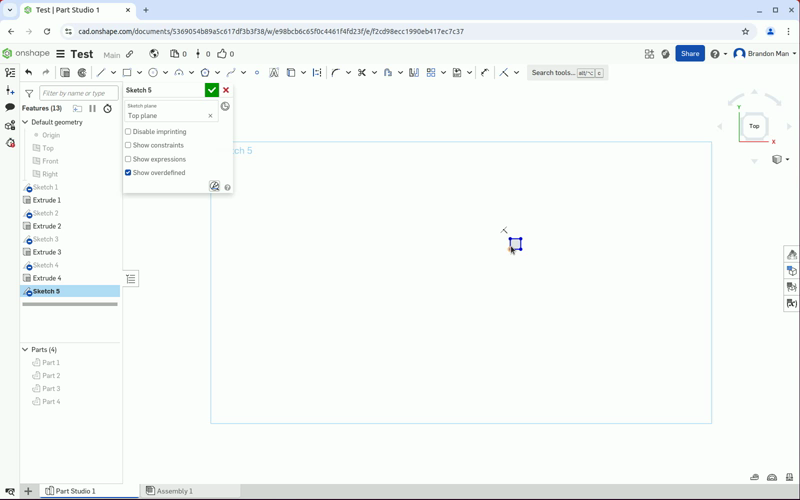
scroll(6)
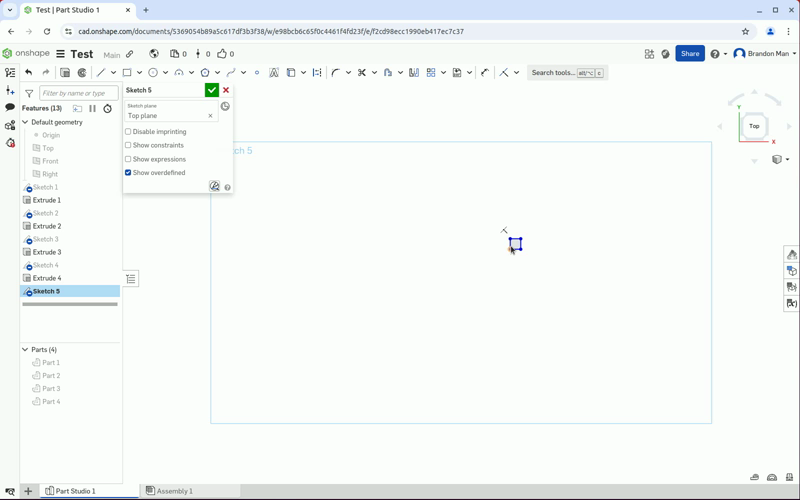
scroll(6)
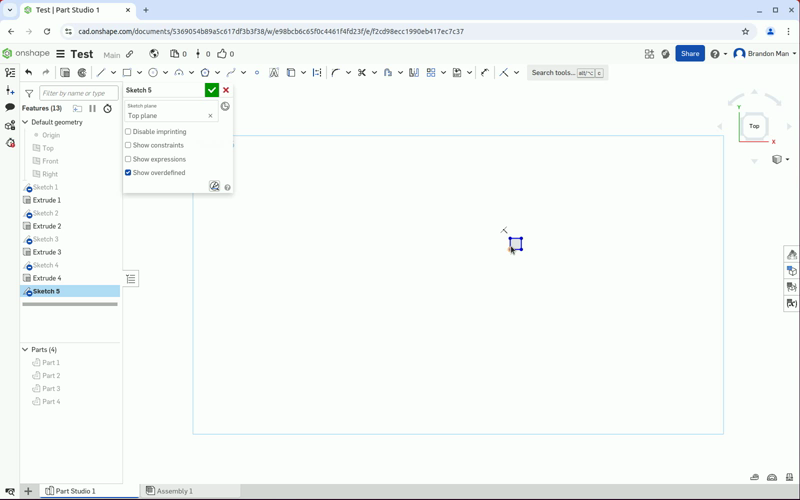
scroll(6)
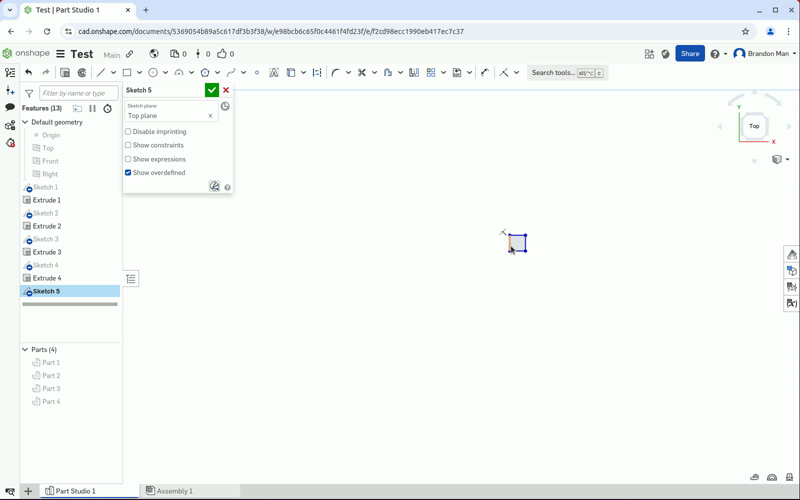
scroll(6)
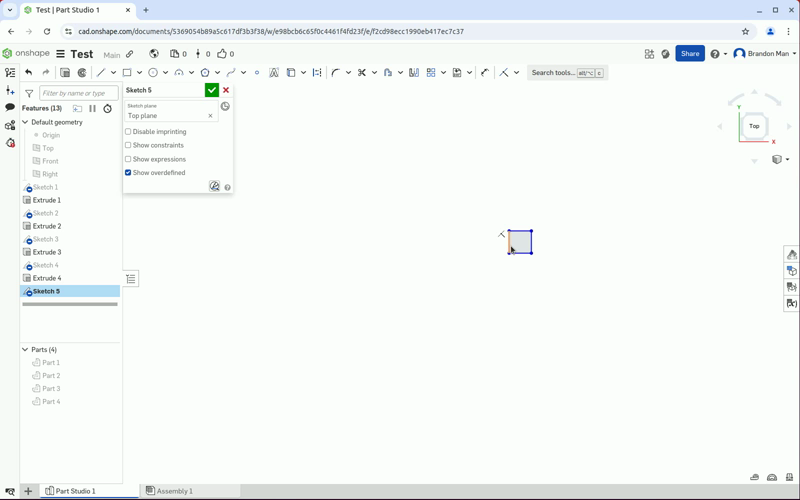
scroll(6)
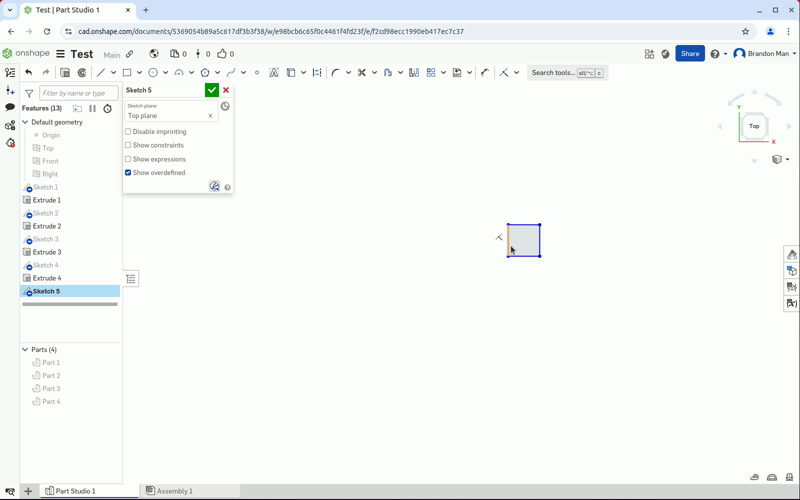
scroll(6)
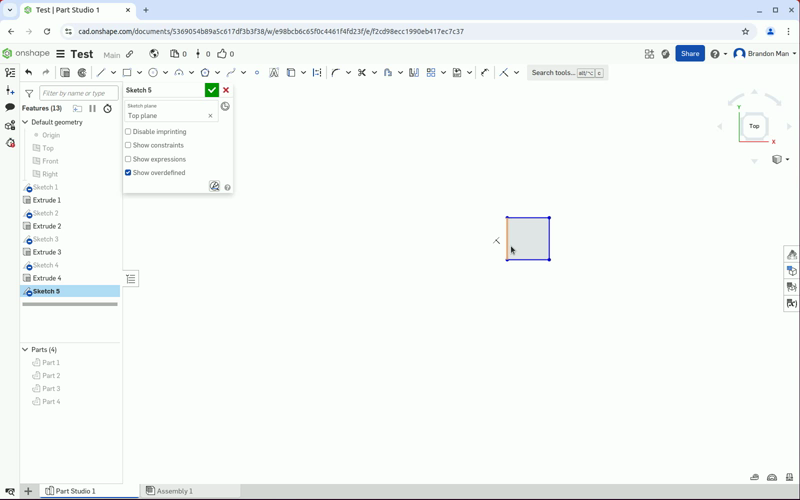
scroll(6)
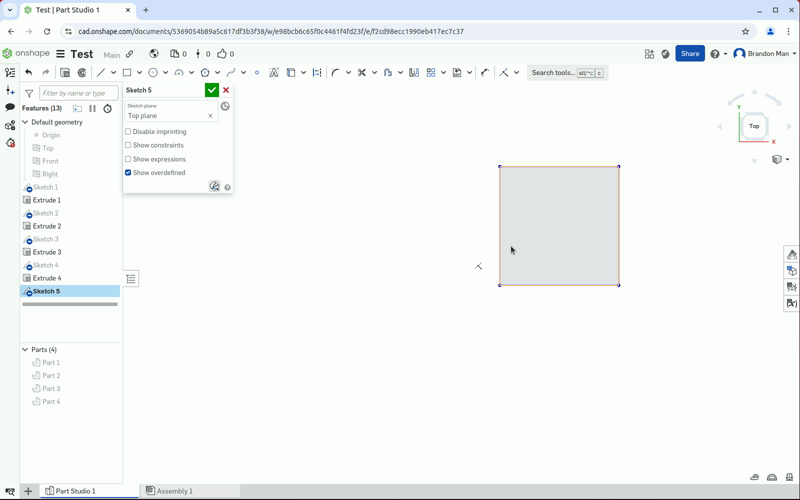
click(511, 245)
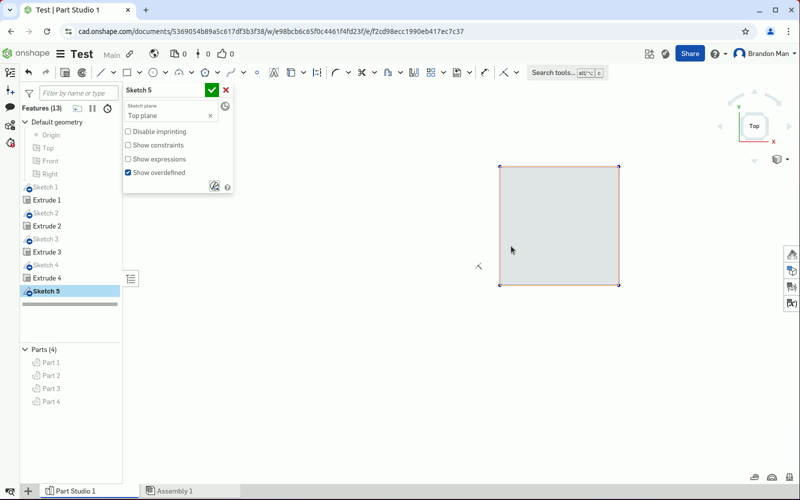
scroll(-6)
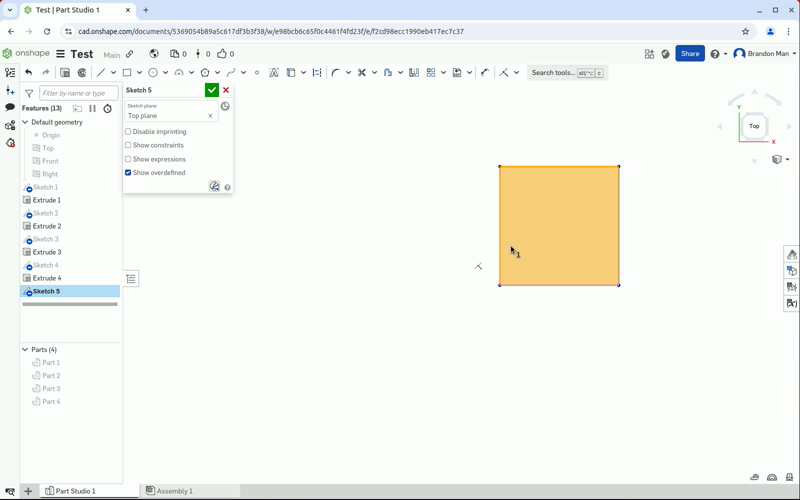
scroll(-6)
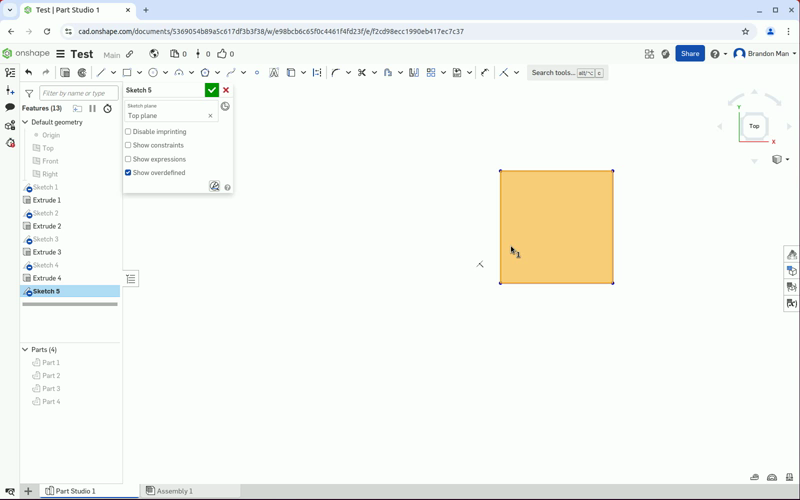
scroll(-6)
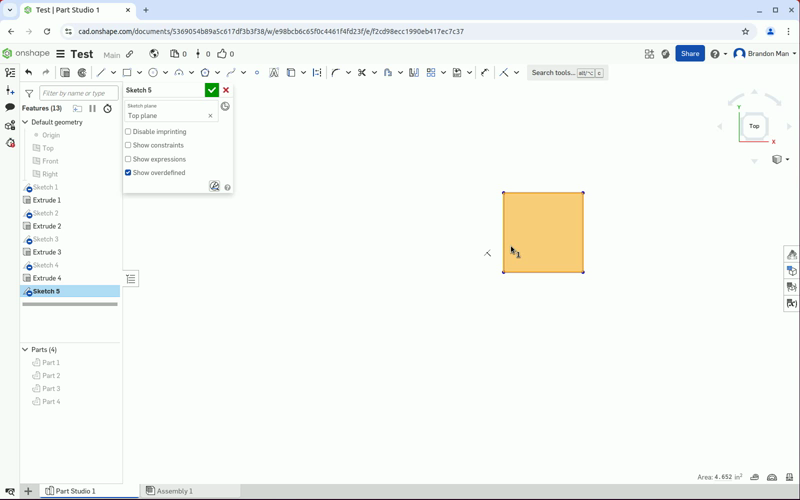
scroll(-6)
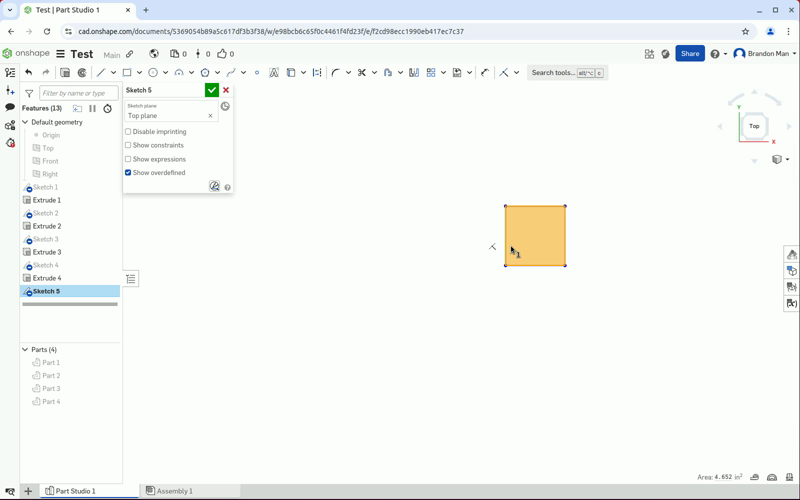
scroll(-6)
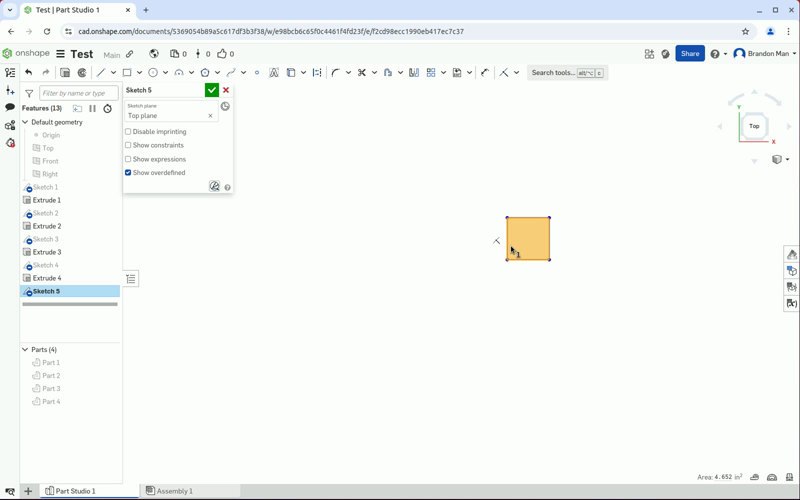
scroll(-6)
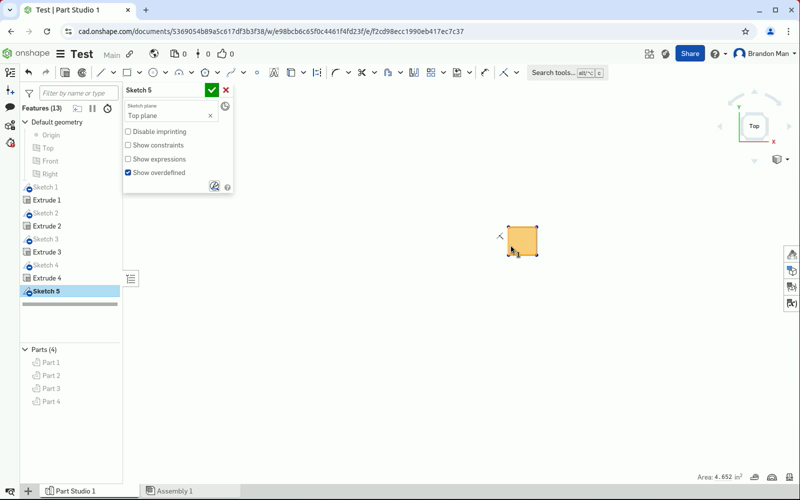
scroll(-6)
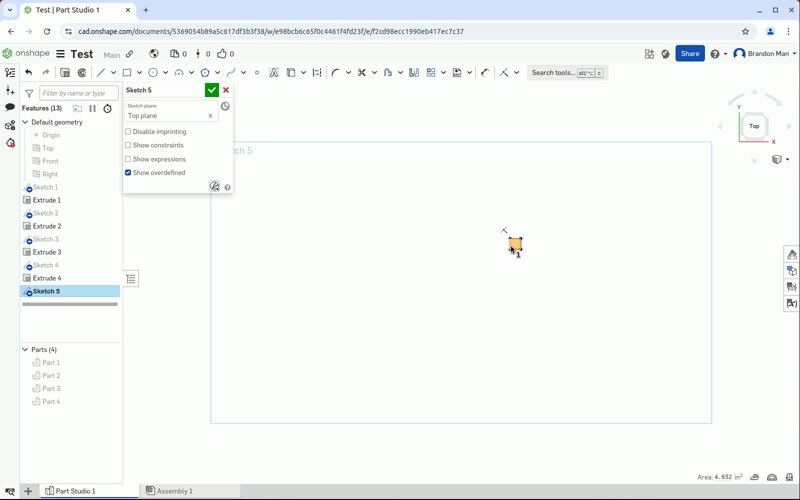
mouse_move(73, 352)
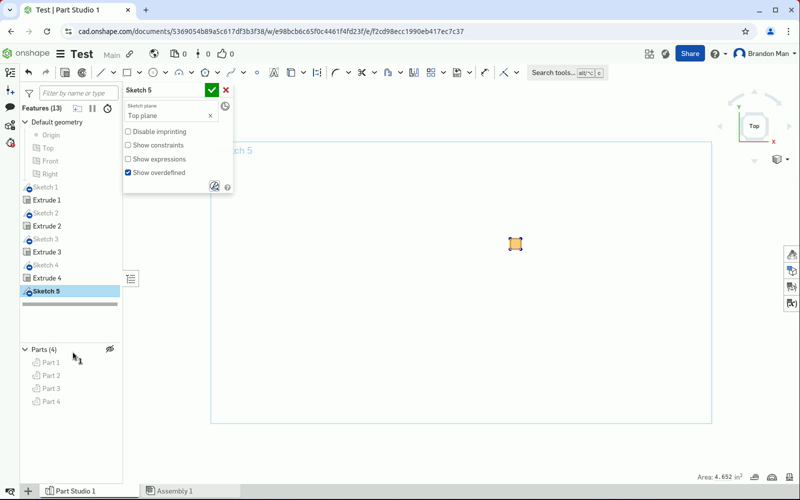
key(shift+y)
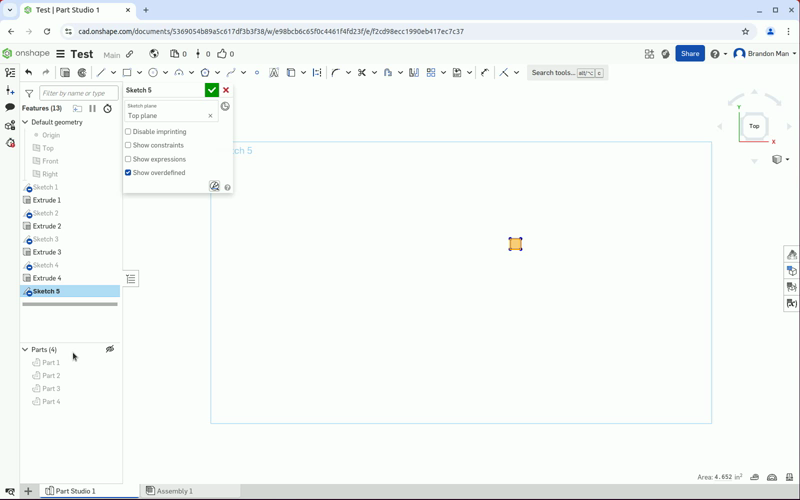
key(shift+e)
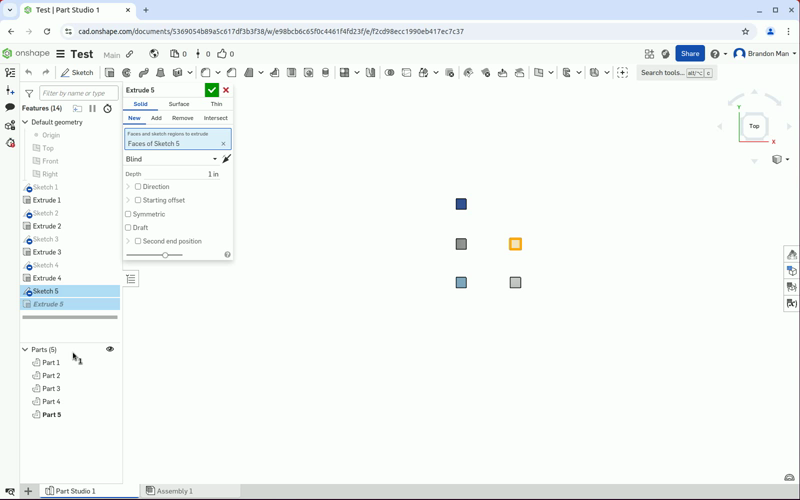
mouse_move(143, 106)
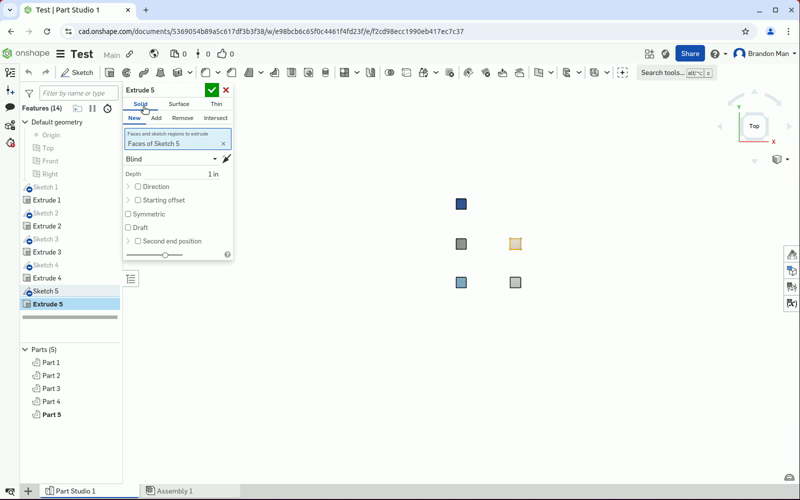
click(143, 106)
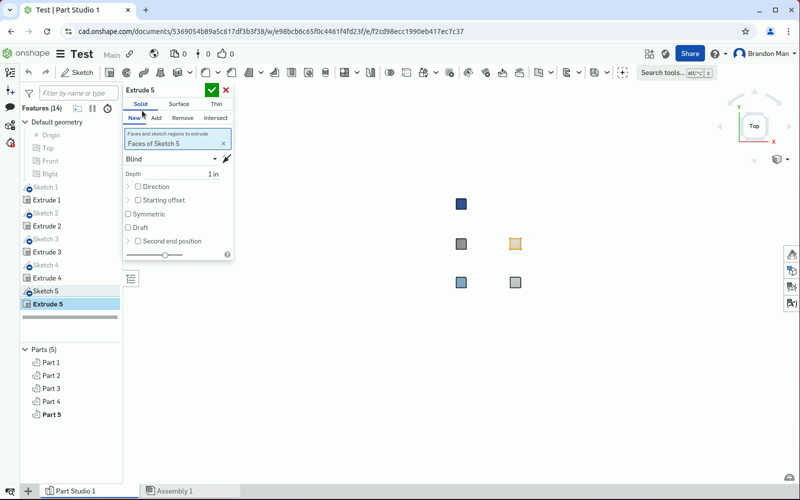
mouse_move(137, 120)
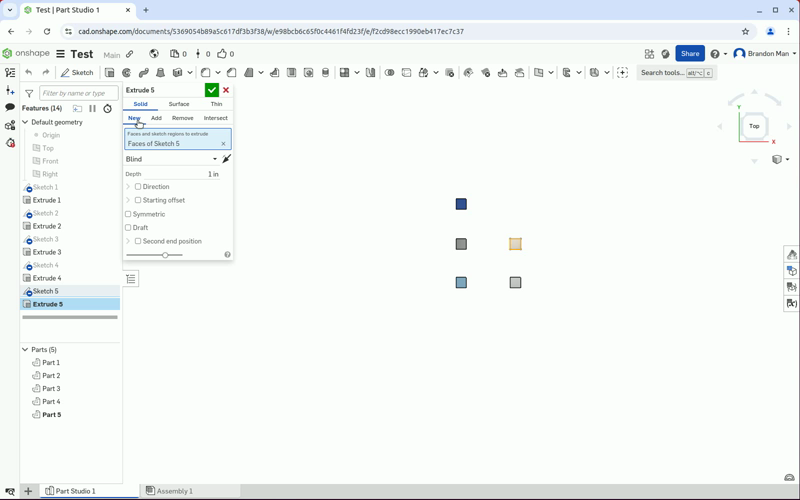
click(137, 120)
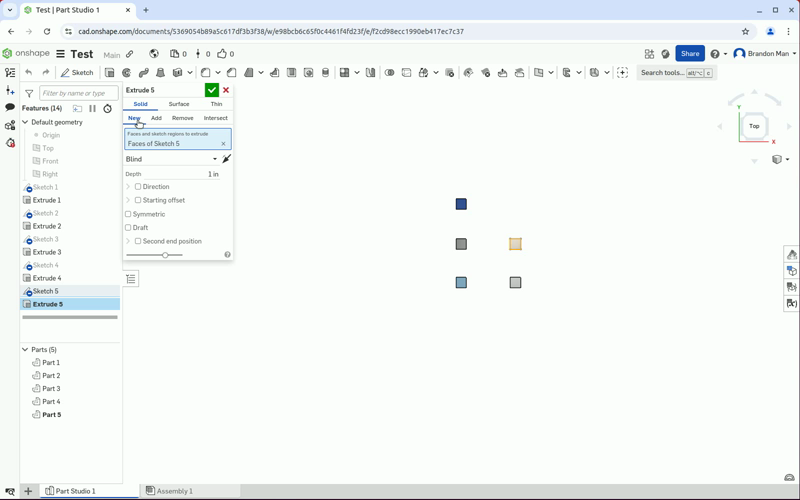
key(tab, 4)
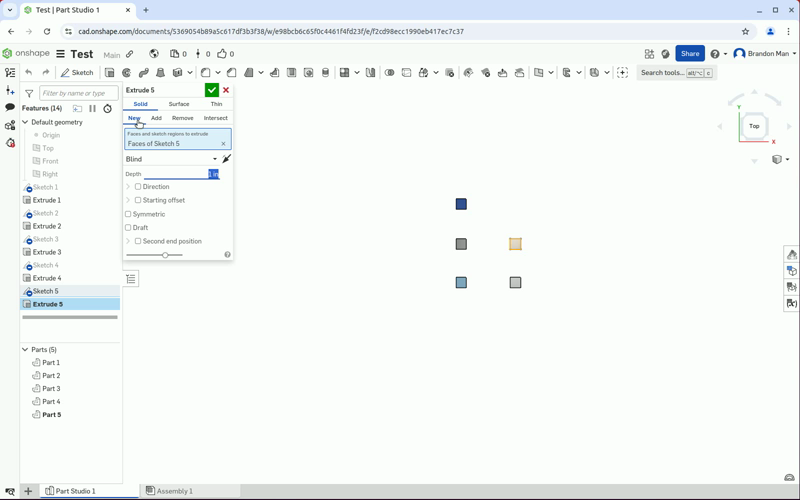
text(-0.241)
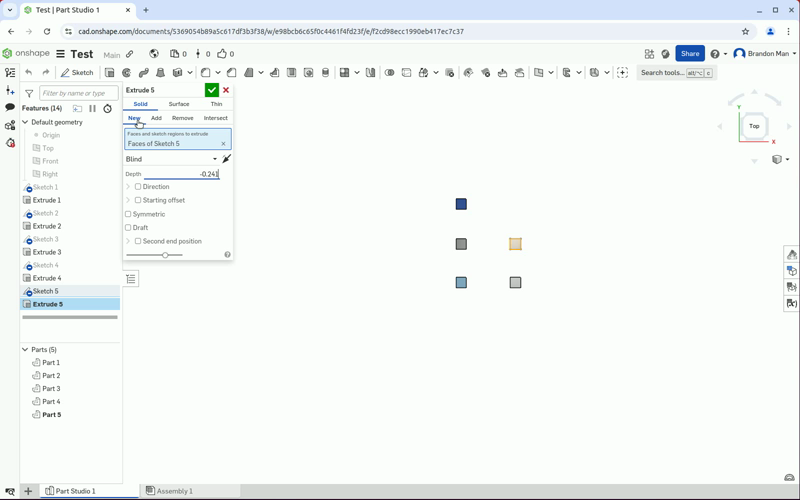
key(enter)
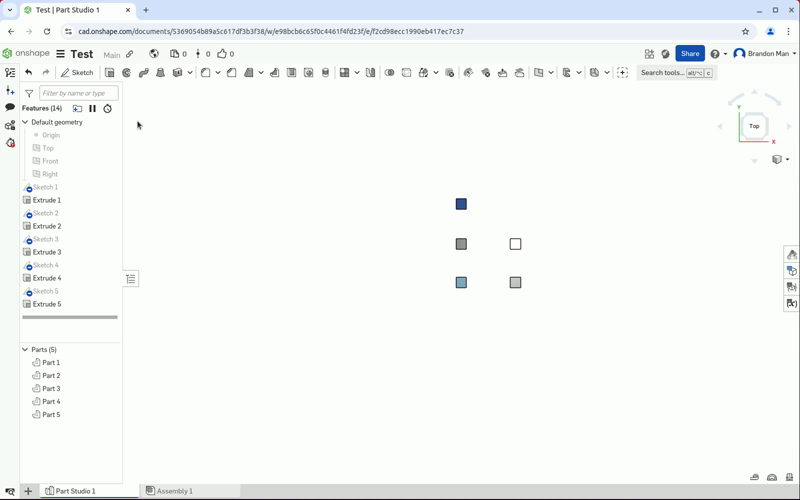
key(shift+h)
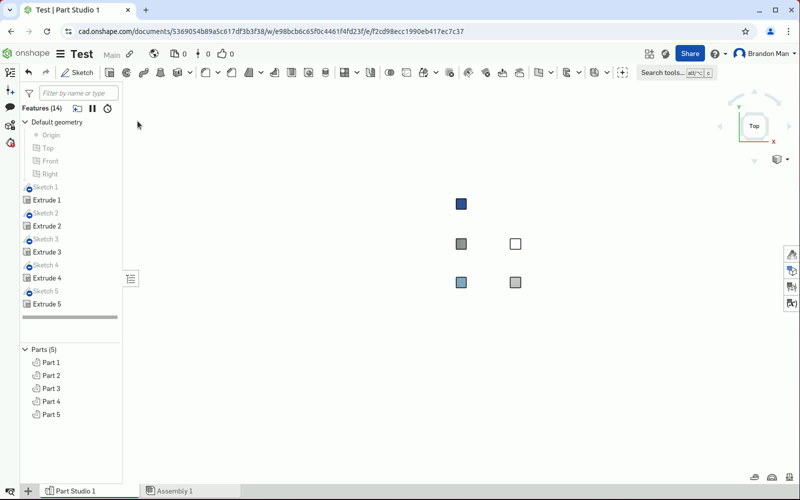
key(shift+h)
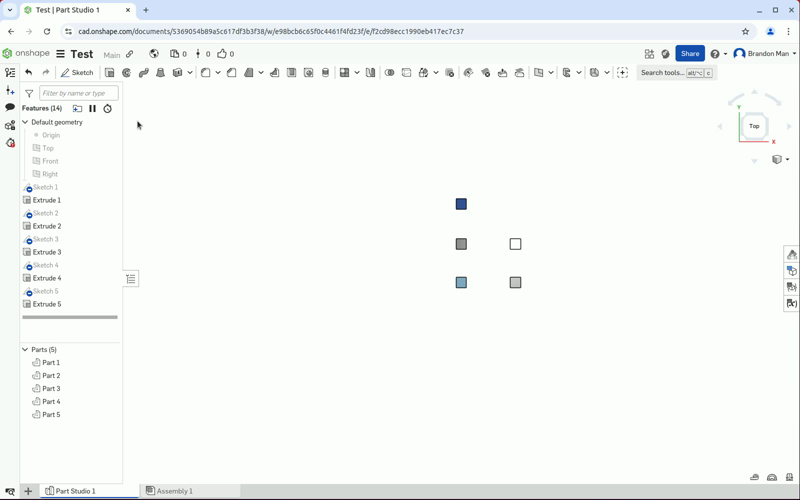
mouse_move(73, 189)
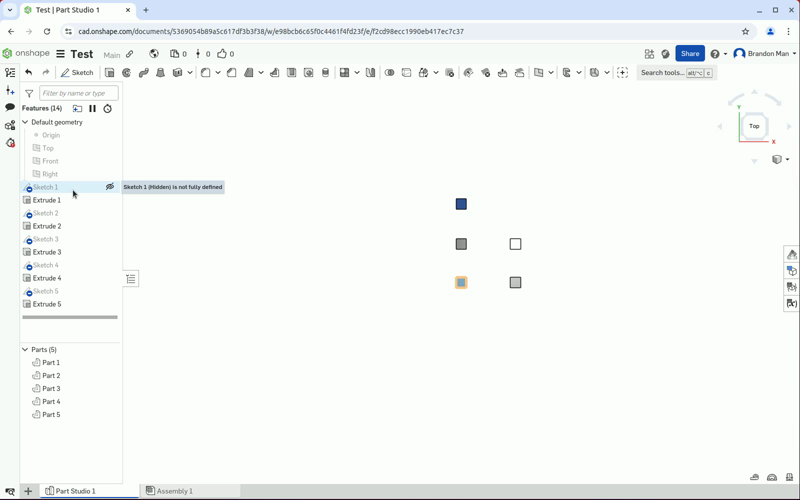
click(73, 189)
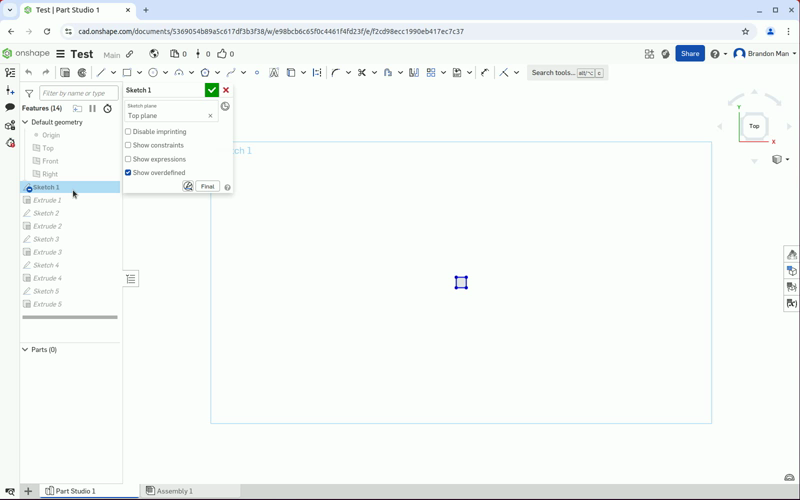
mouse_move(229, 92)
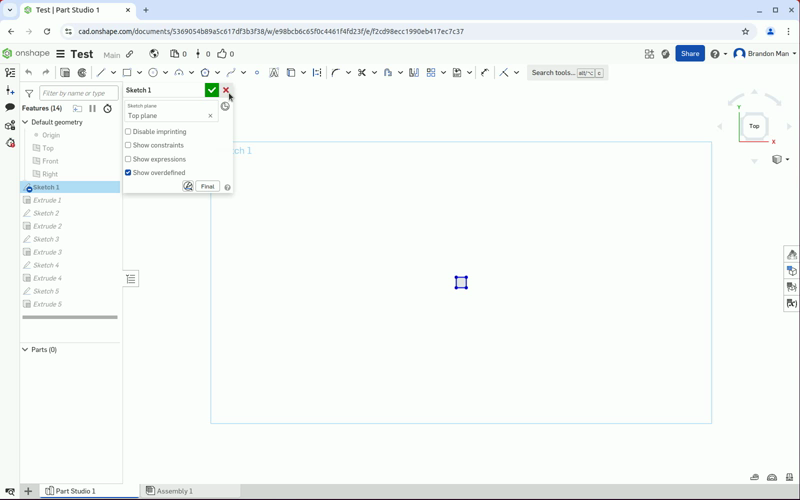
click(229, 92)
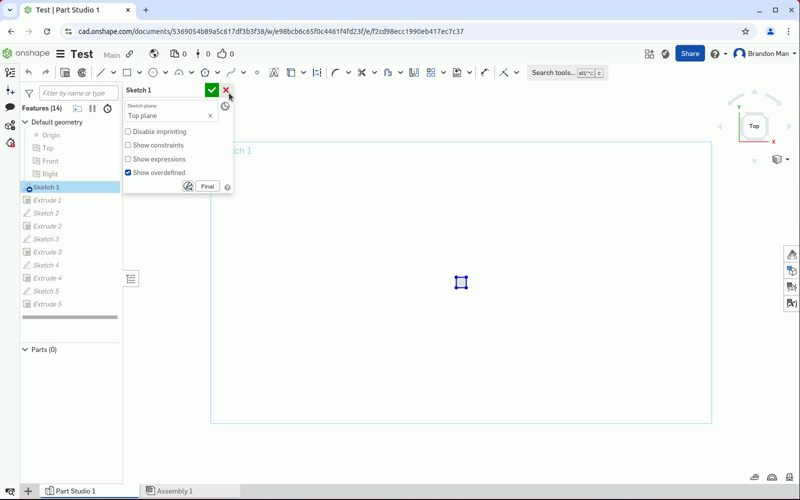
key(shift+s)
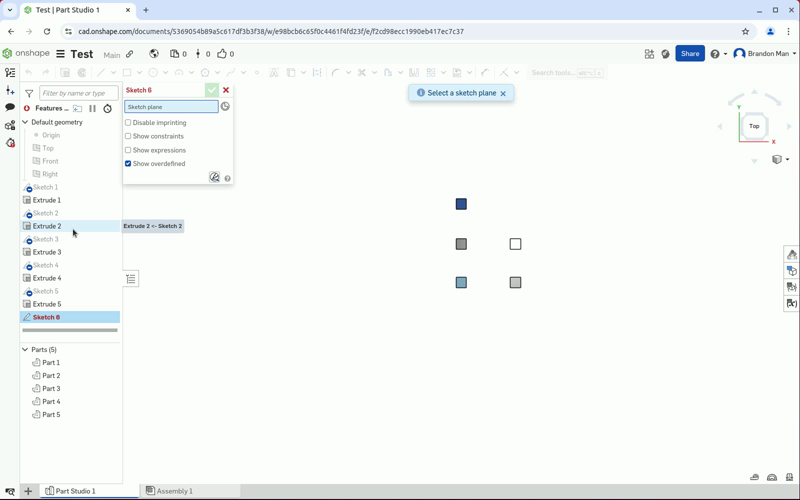
scroll(3)
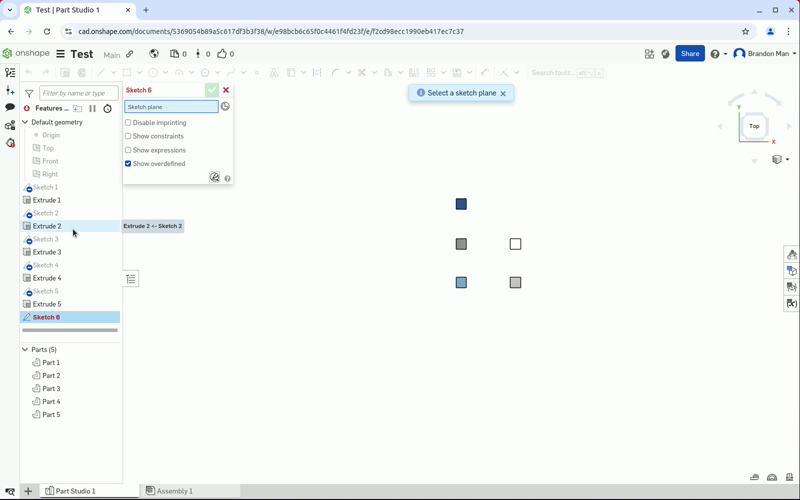
mouse_move(73, 150)
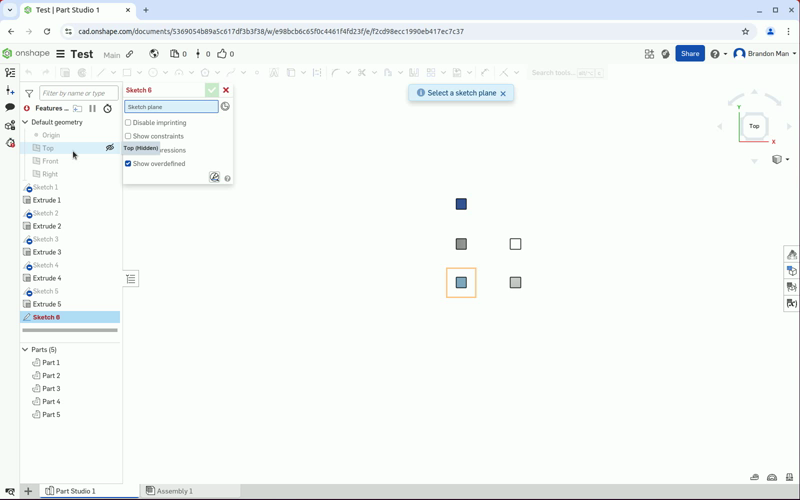
click(73, 150)
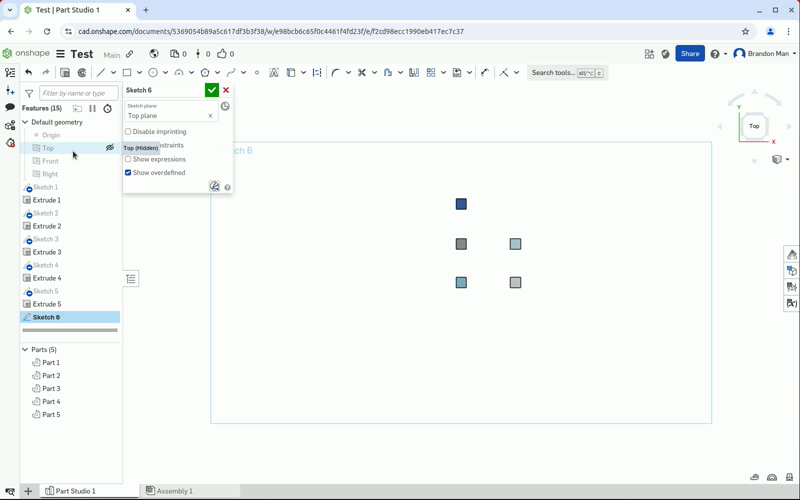
mouse_move(73, 352)
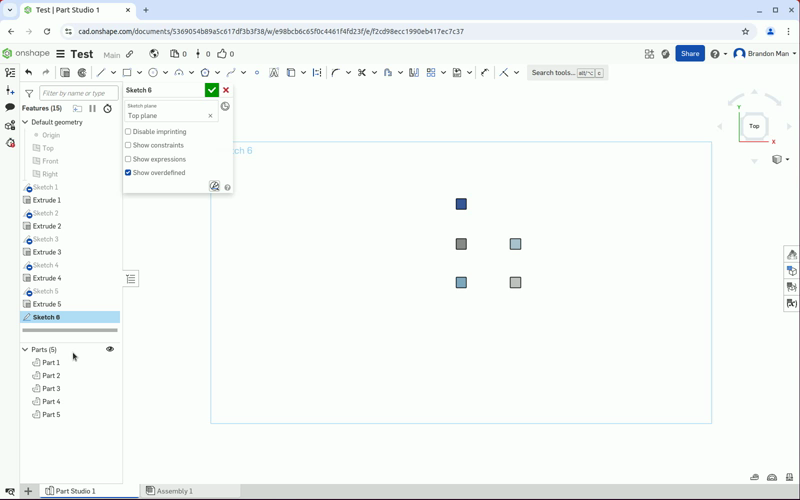
key(y)
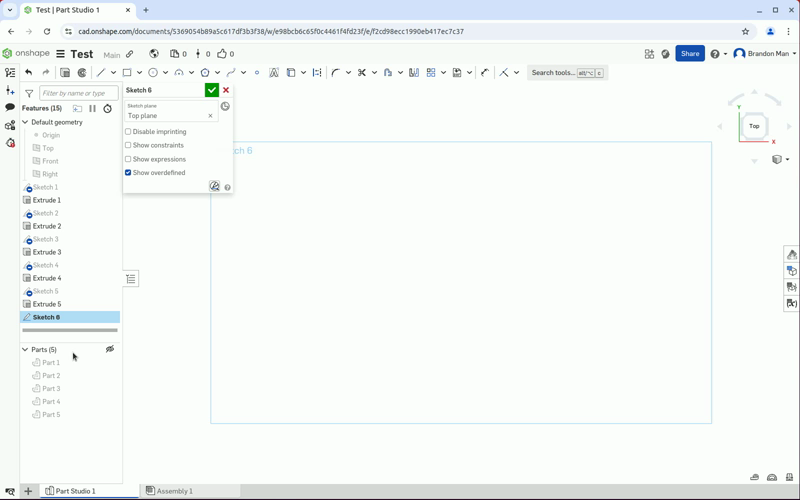
key(l)
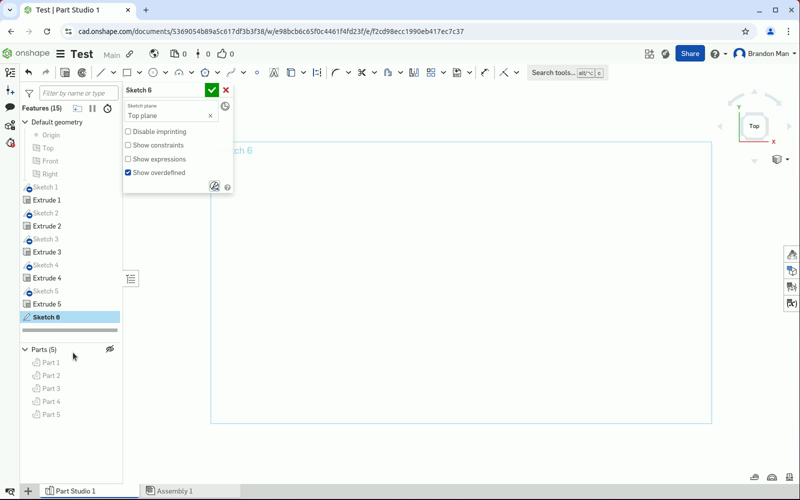
key_down(shift)
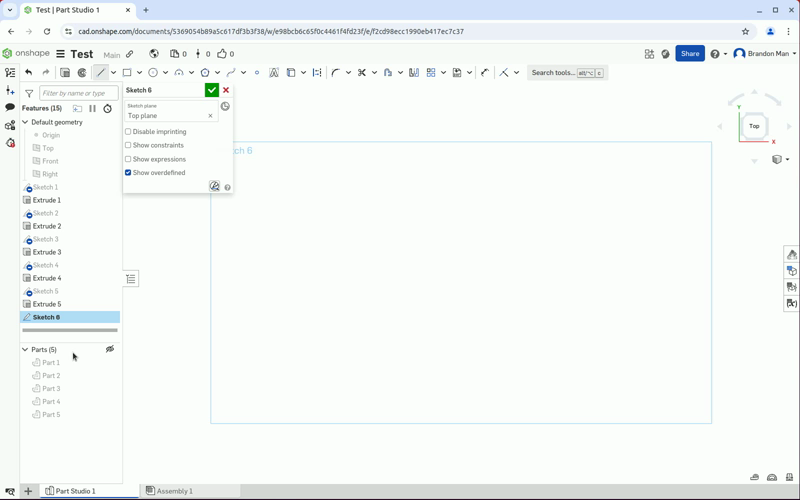
mouse_move(510, 209)
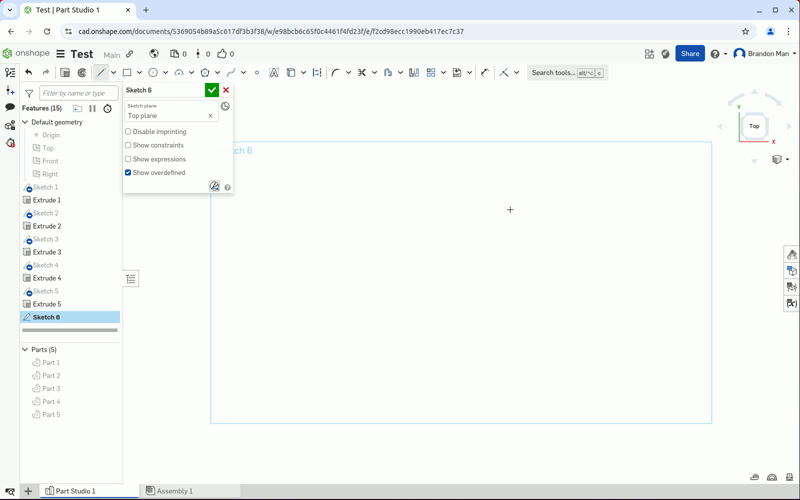
click(510, 209)
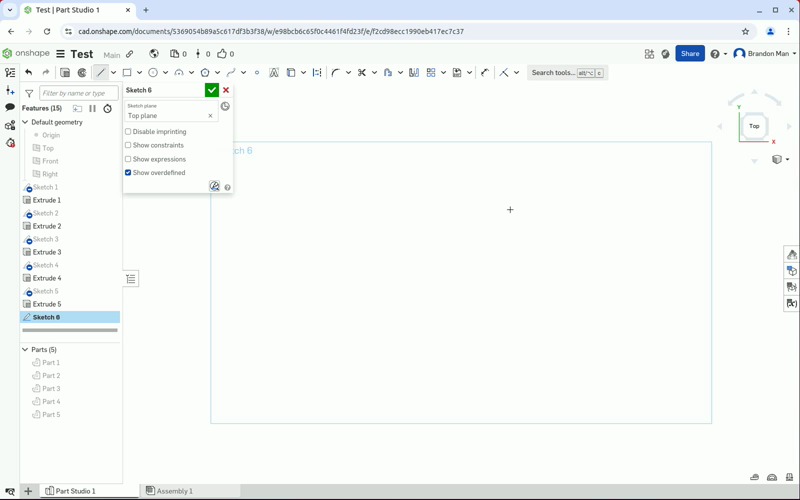
key_up(shift)
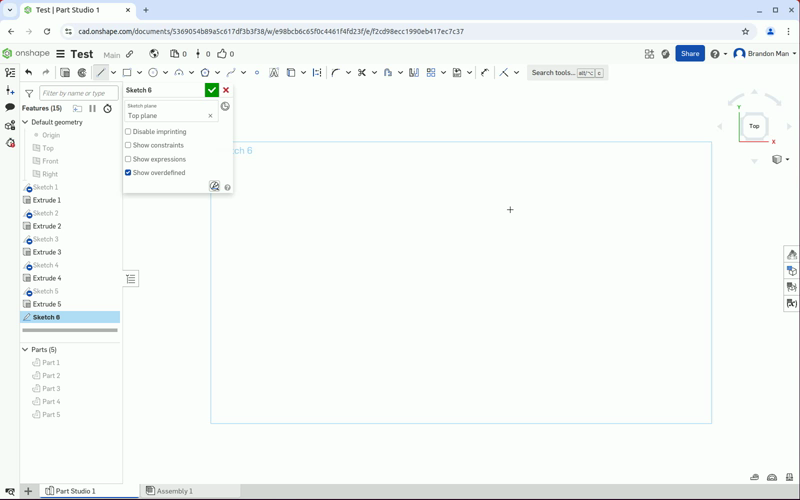
key_down(shift)
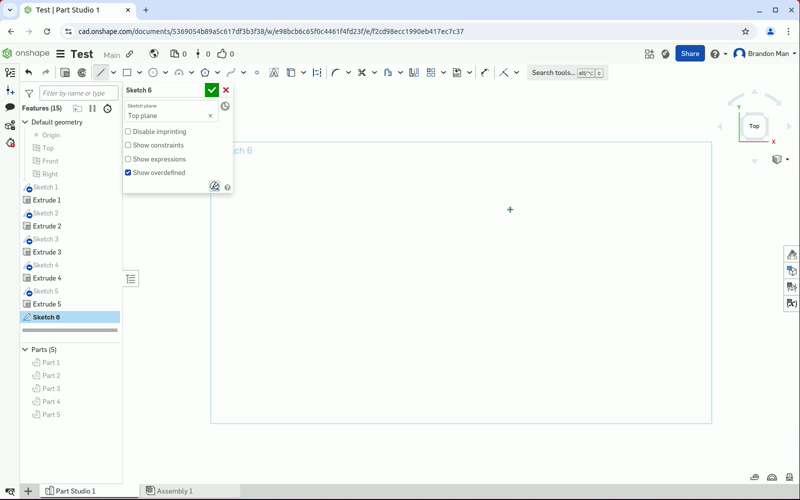
mouse_move(540, 209)
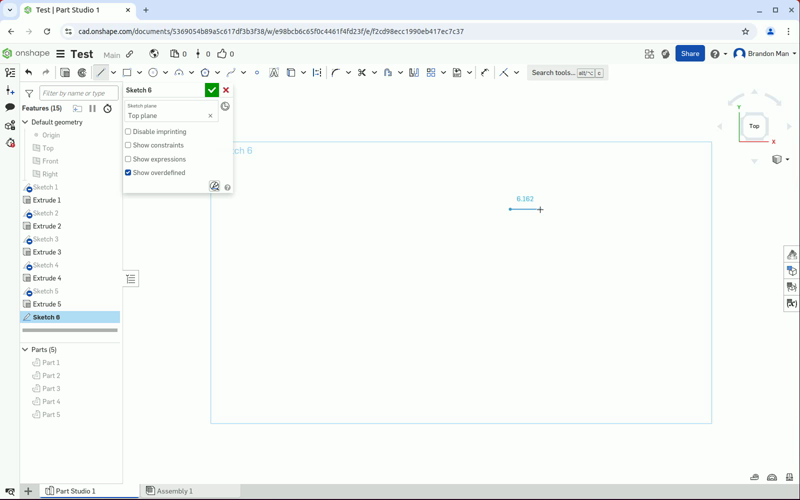
mouse_move(520, 209)
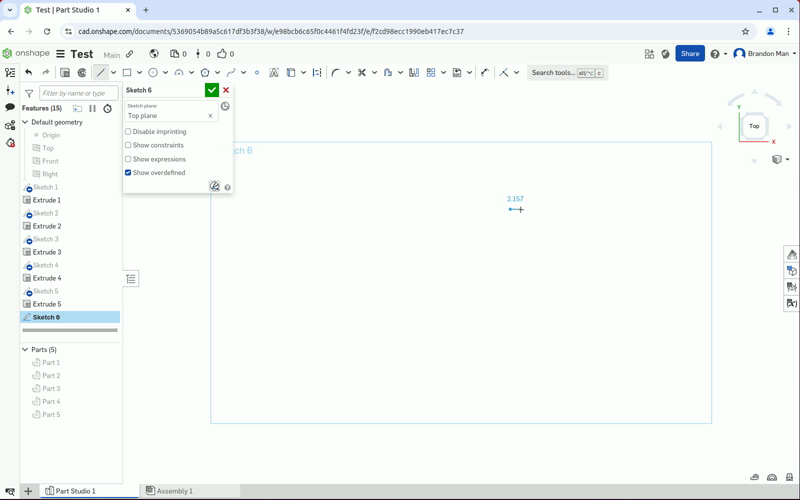
click(520, 209)
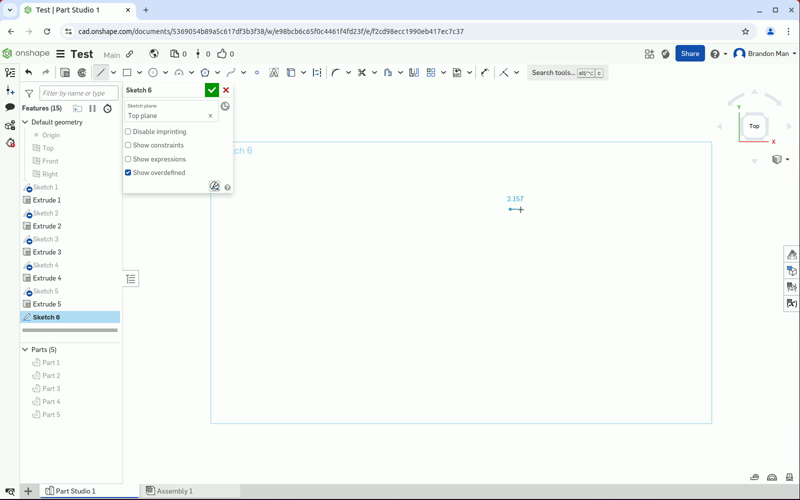
key_up(shift)
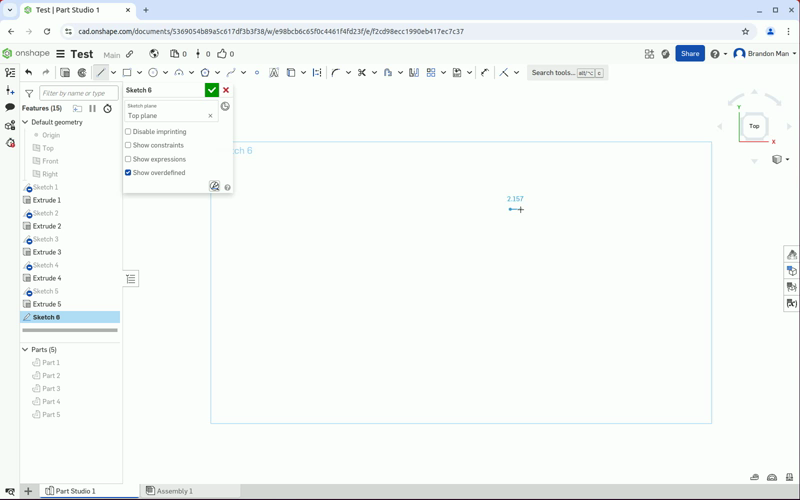
key_down(shift)
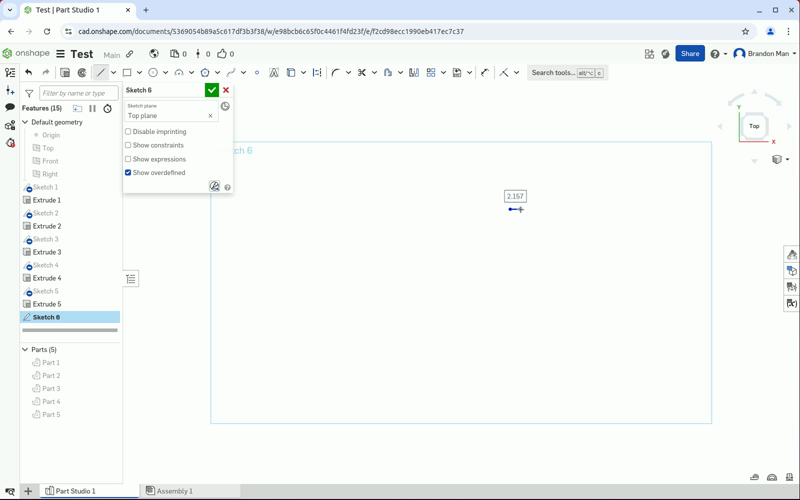
mouse_move(550, 209)
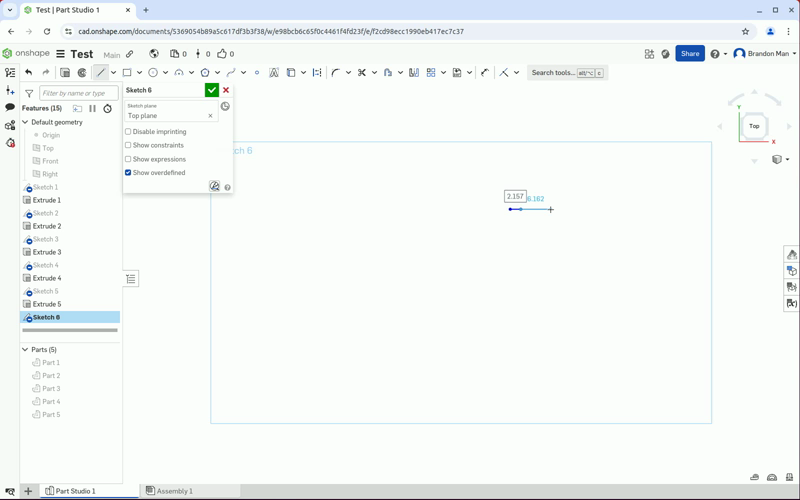
mouse_move(520, 198)
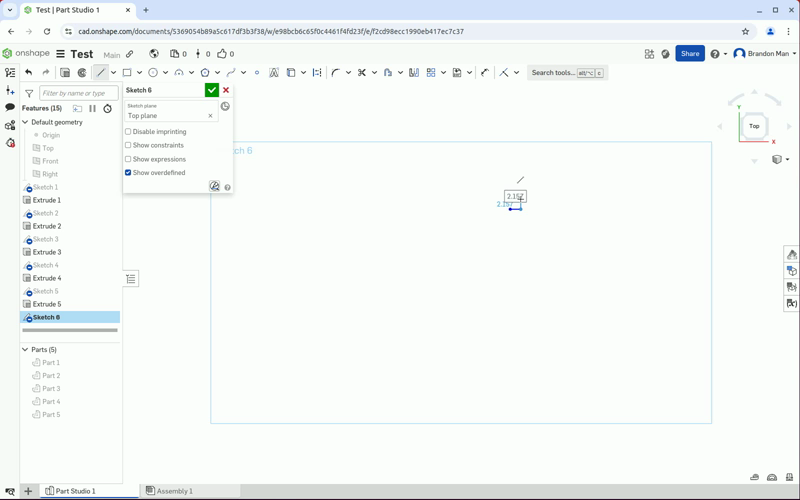
click(520, 198)
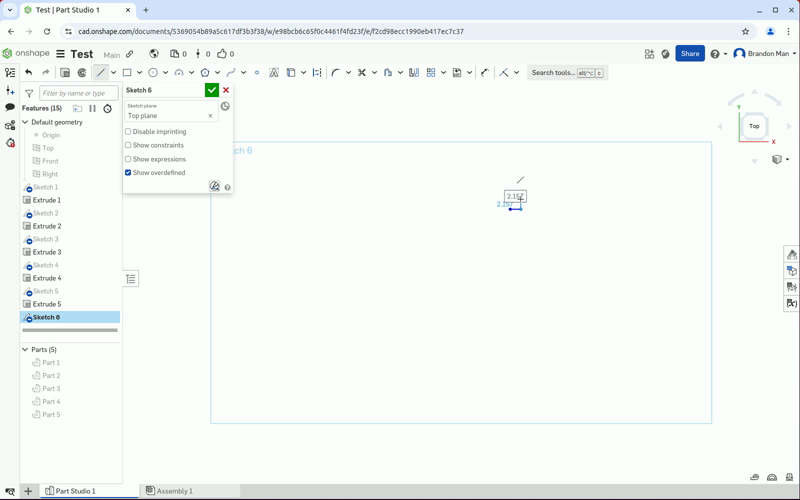
key_up(shift)
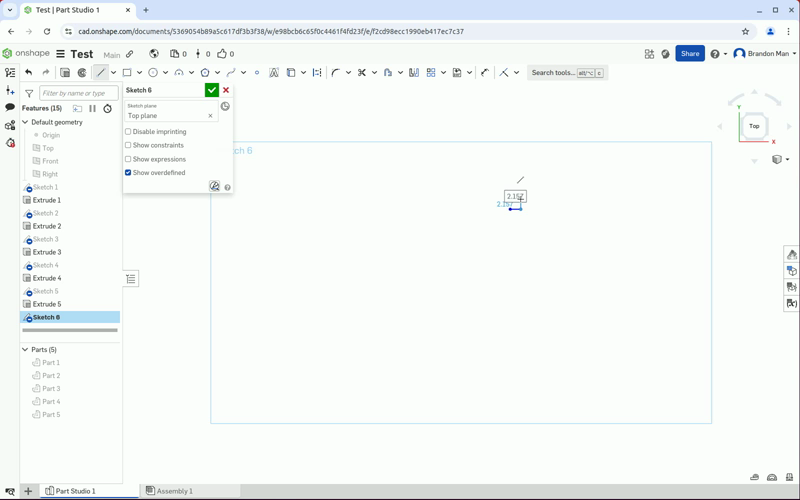
key_down(shift)
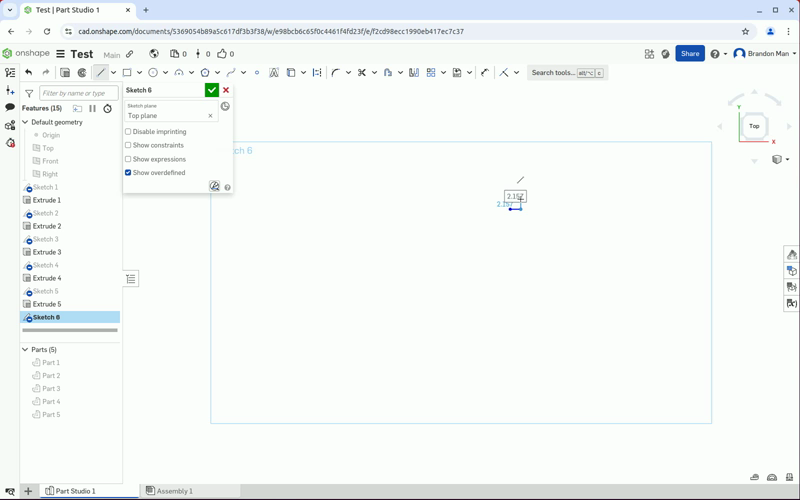
mouse_move(550, 198)
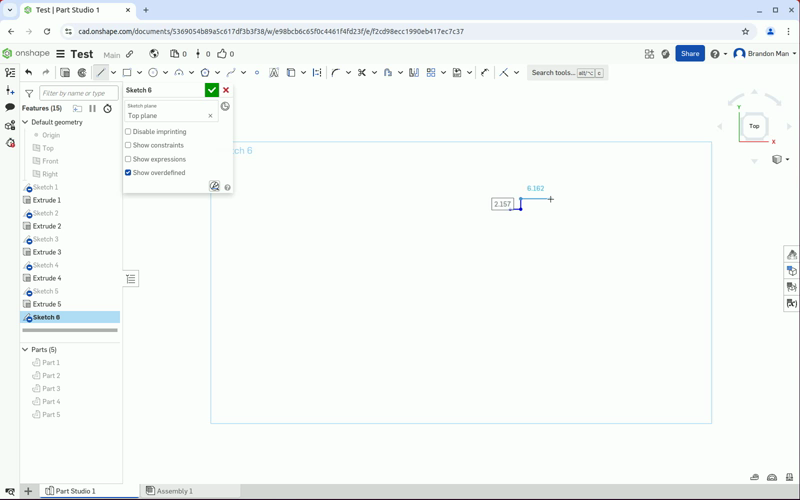
mouse_move(510, 198)
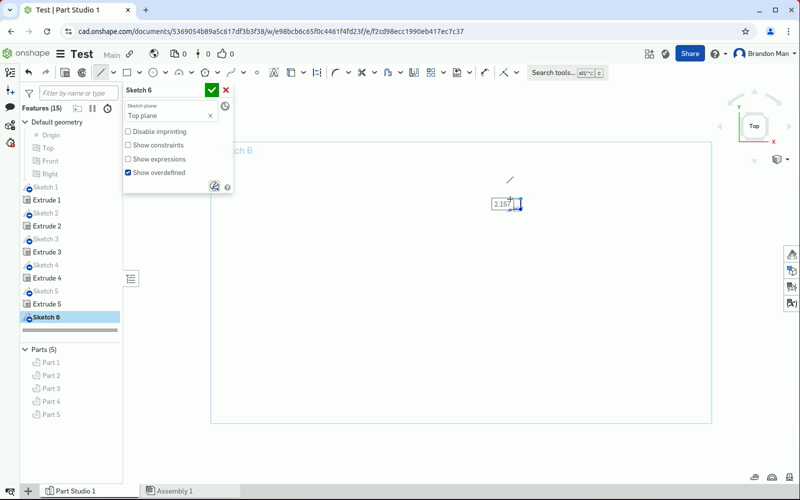
click(510, 198)
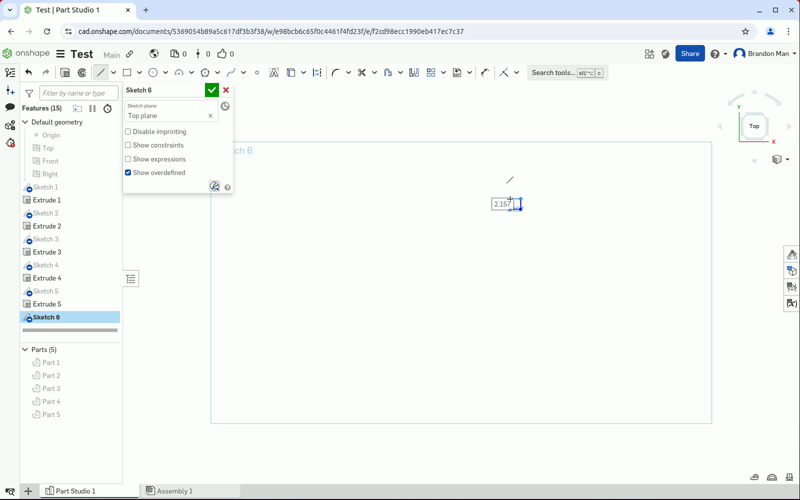
key_up(shift)
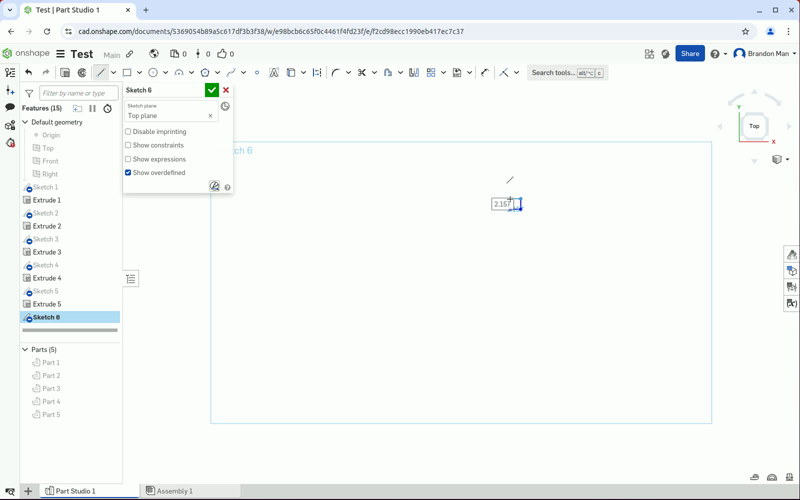
mouse_move(540, 198)
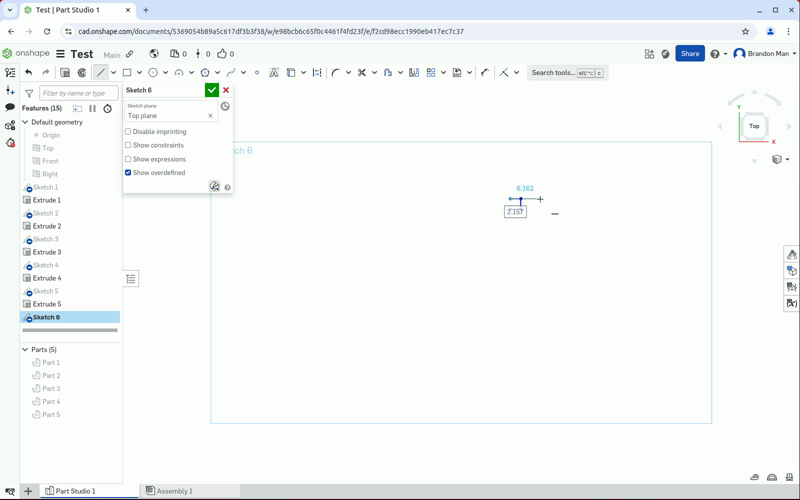
key_down(shift)
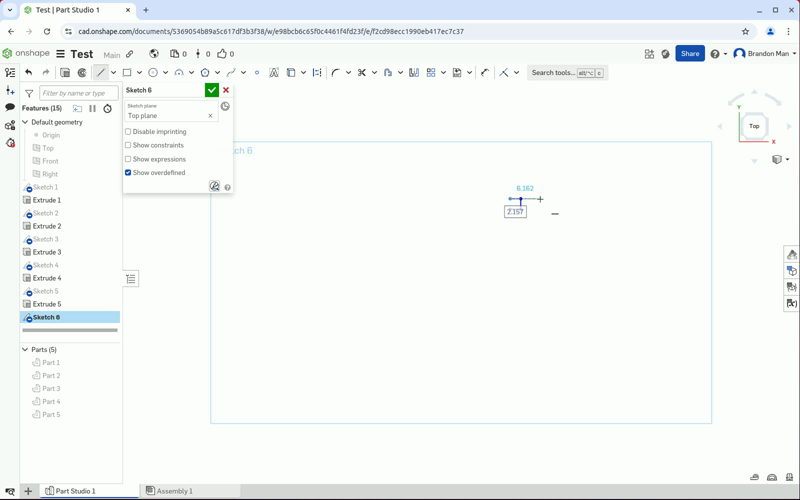
mouse_move(510, 209)
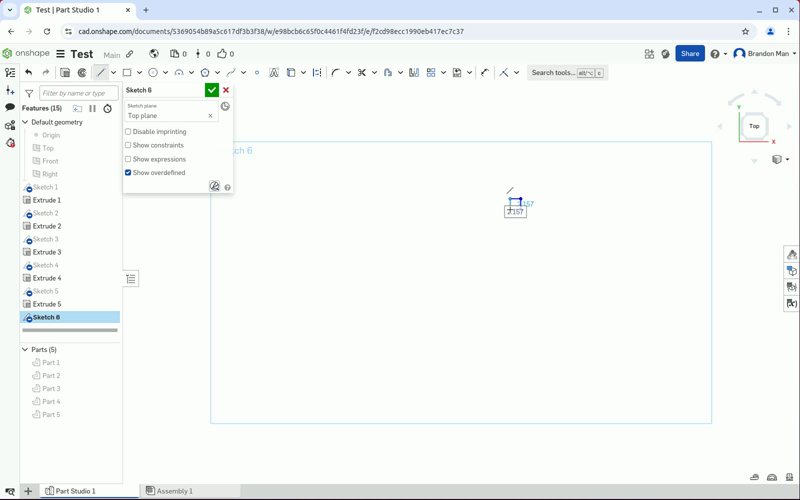
key_up(shift)
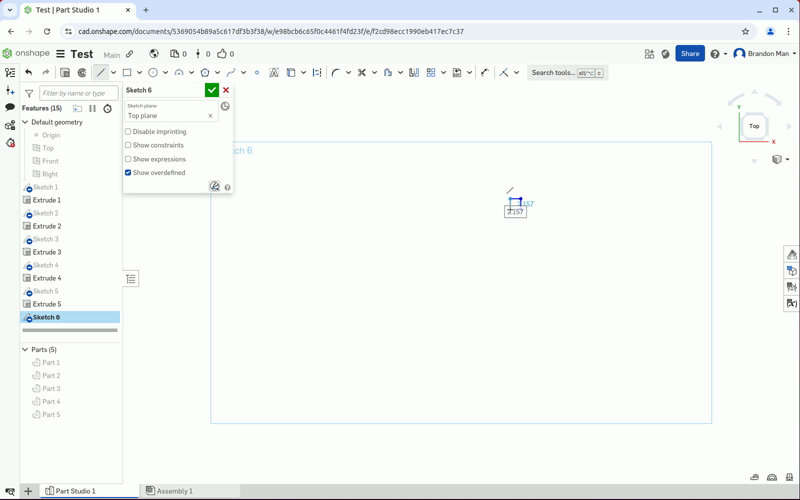
click(510, 209)
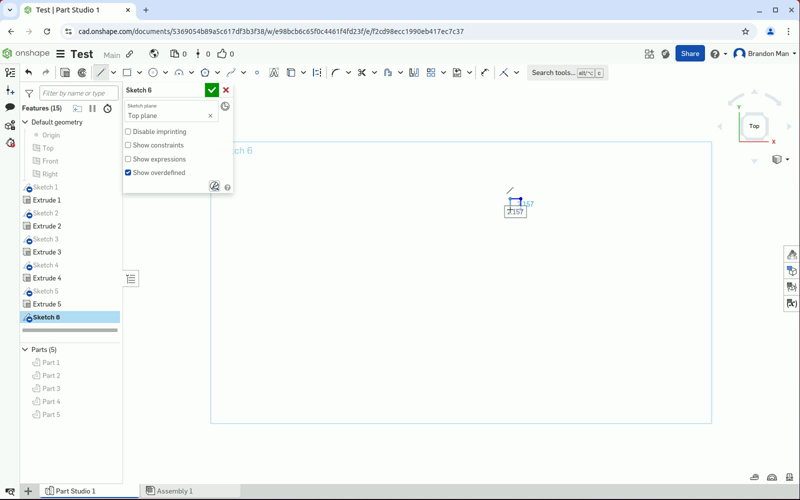
key(esc)
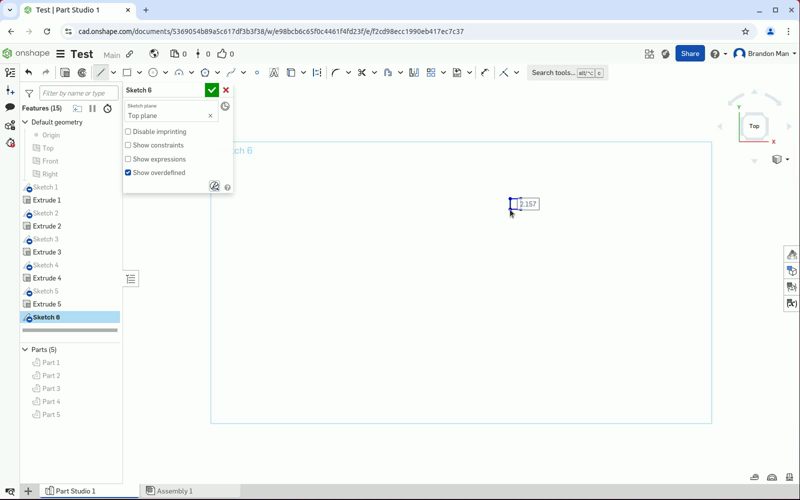
mouse_move(512, 206)
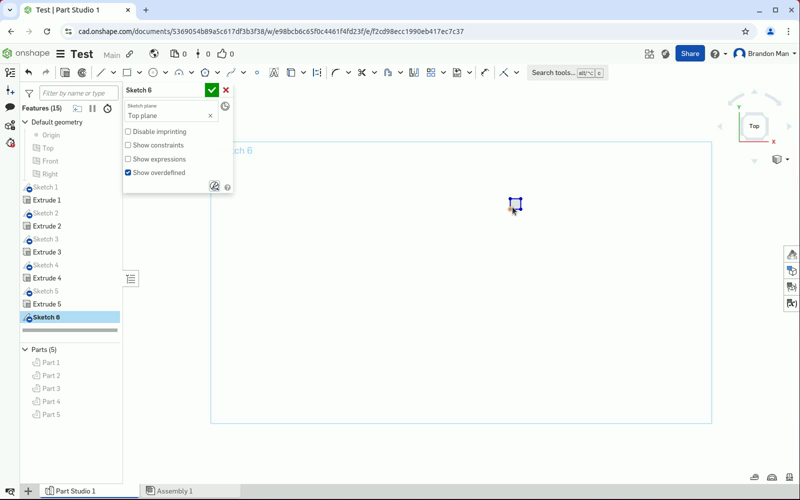
scroll(6)
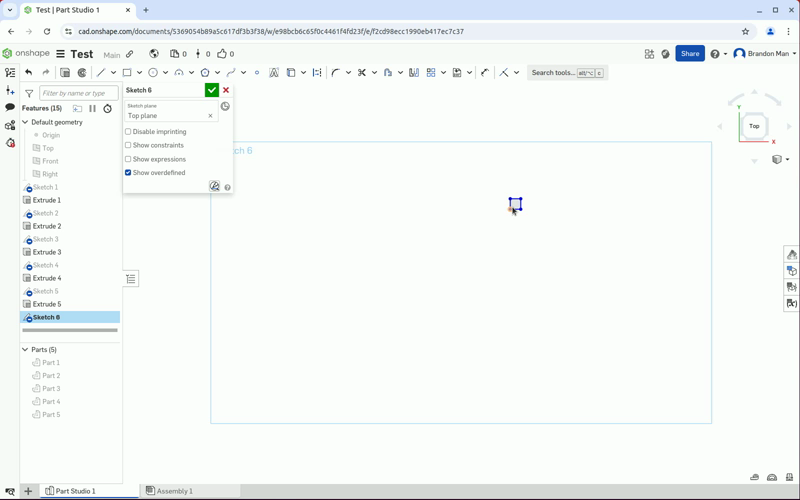
scroll(6)
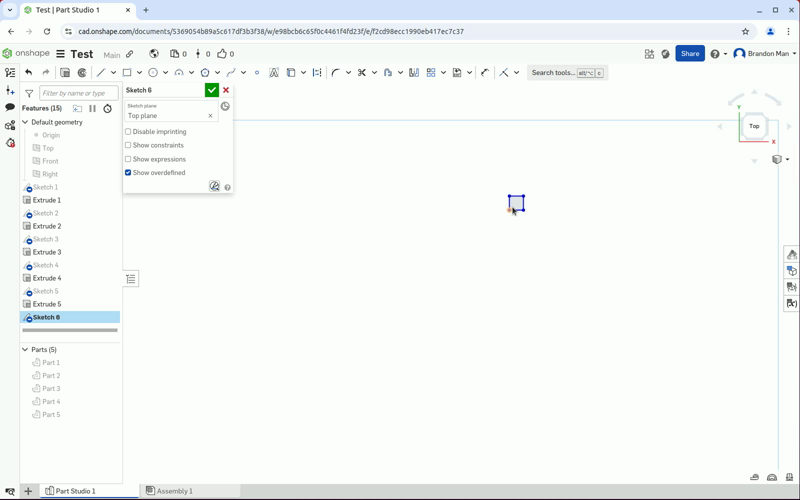
scroll(6)
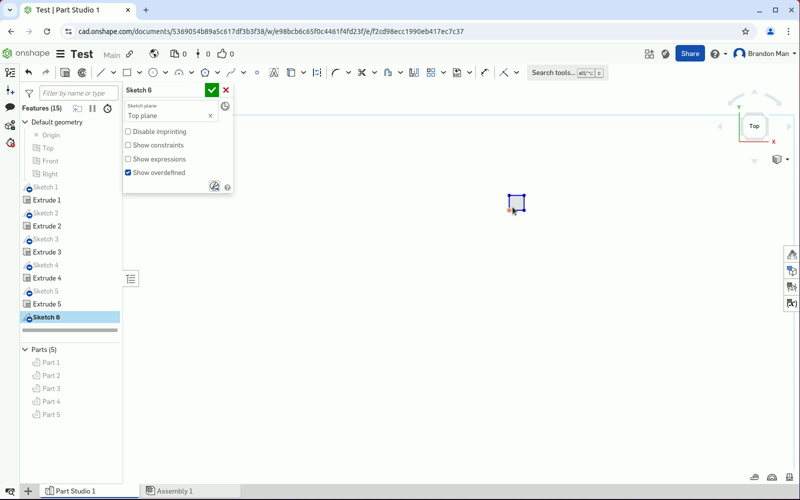
scroll(6)
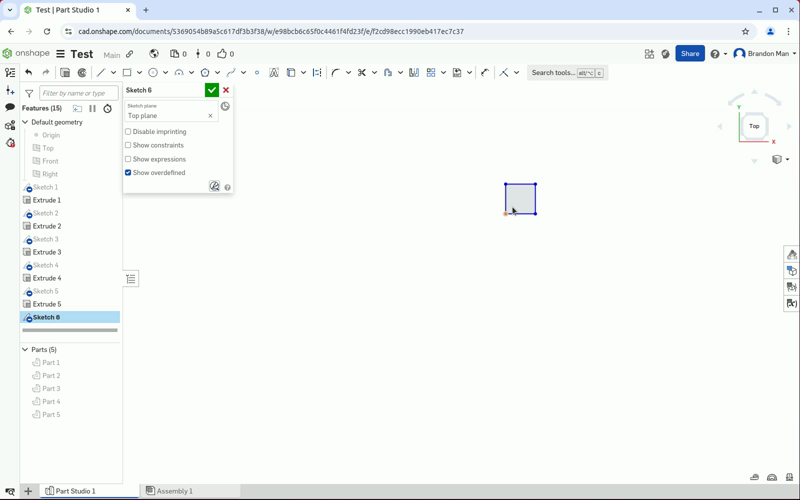
scroll(6)
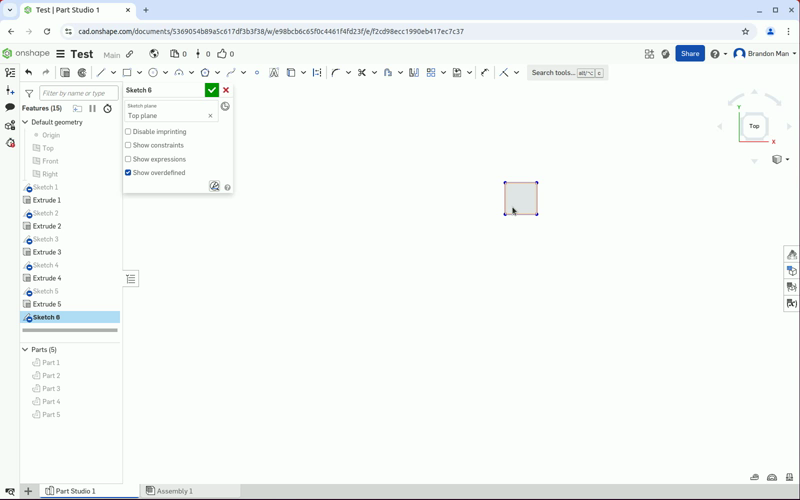
scroll(6)
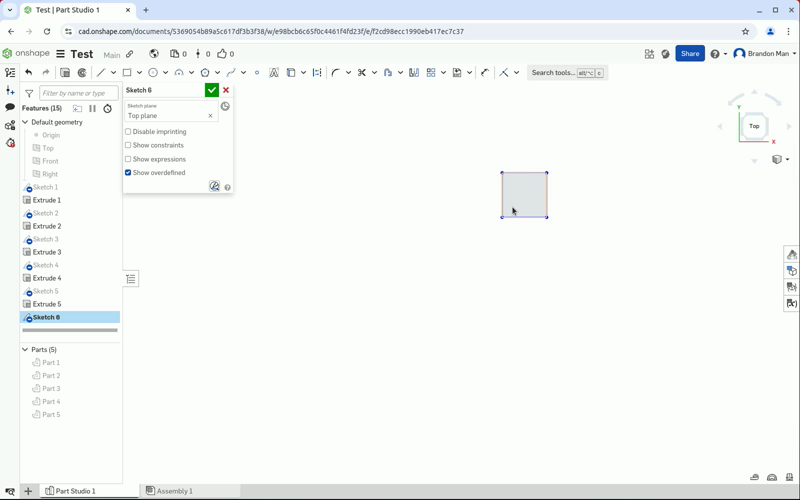
scroll(6)
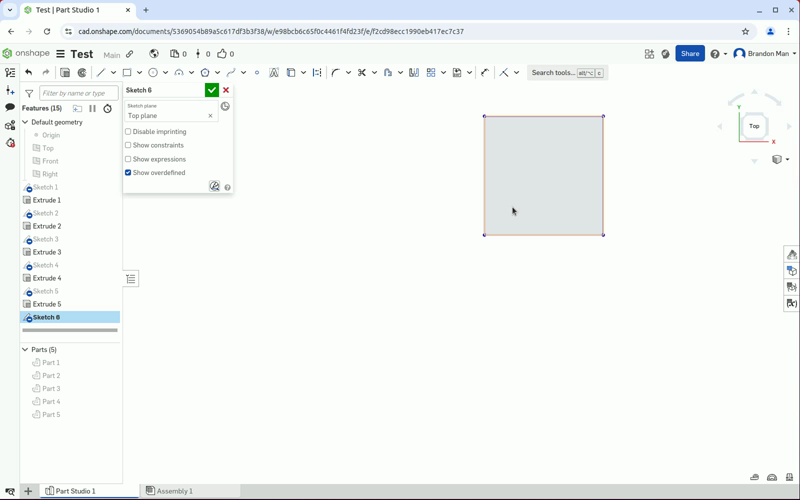
click(512, 206)
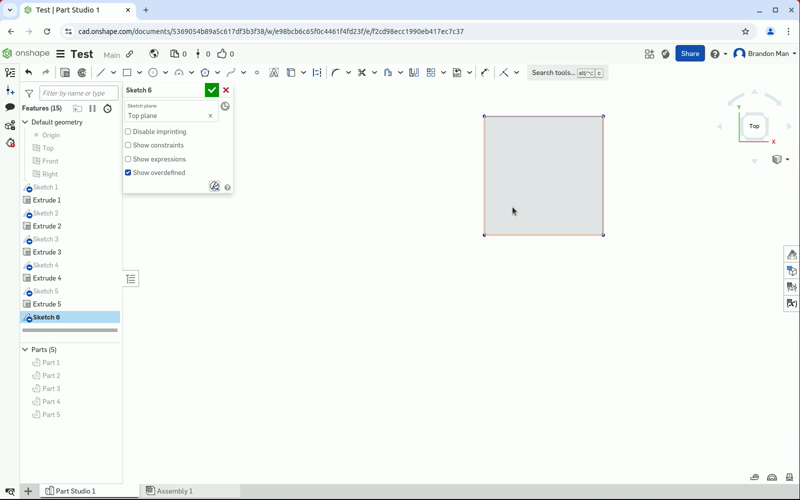
scroll(-6)
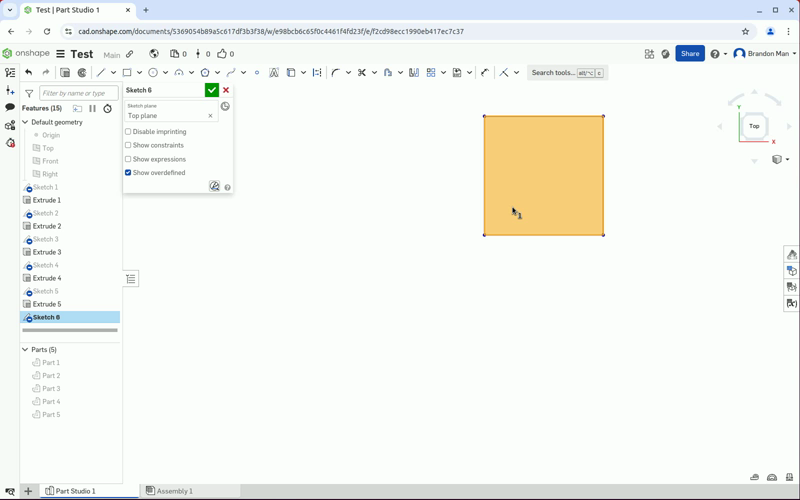
scroll(-6)
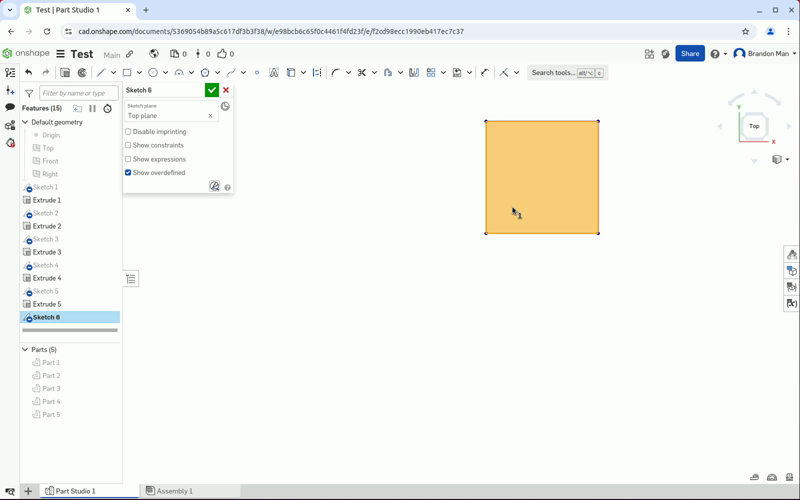
scroll(-6)
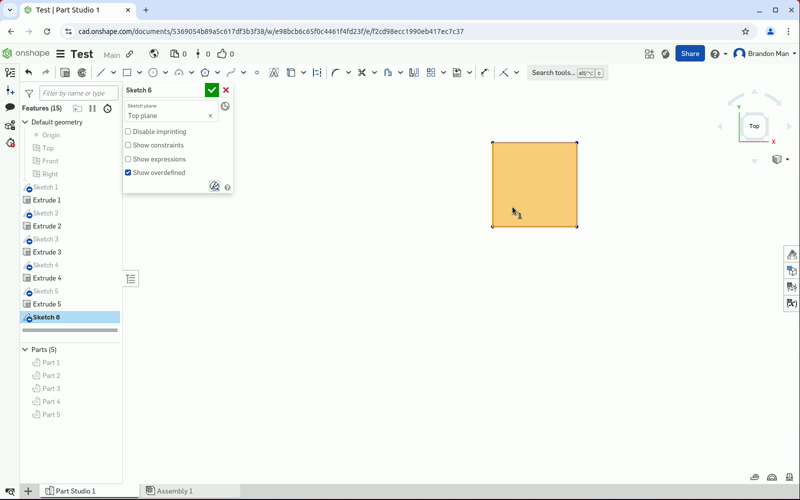
scroll(-6)
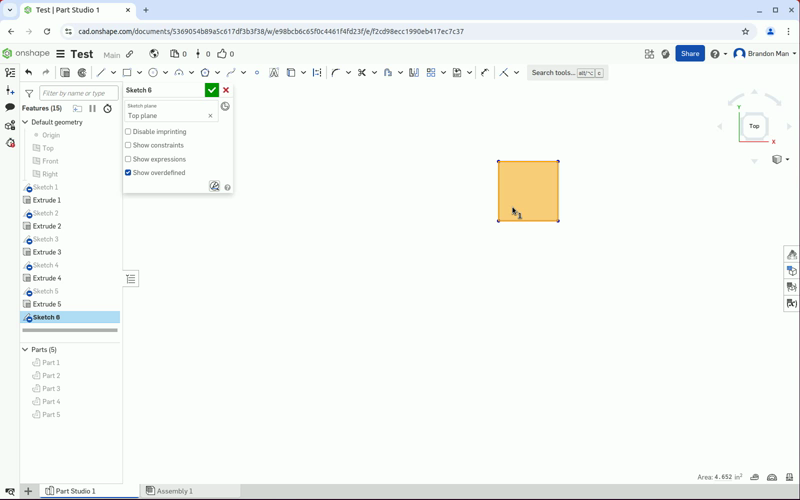
scroll(-6)
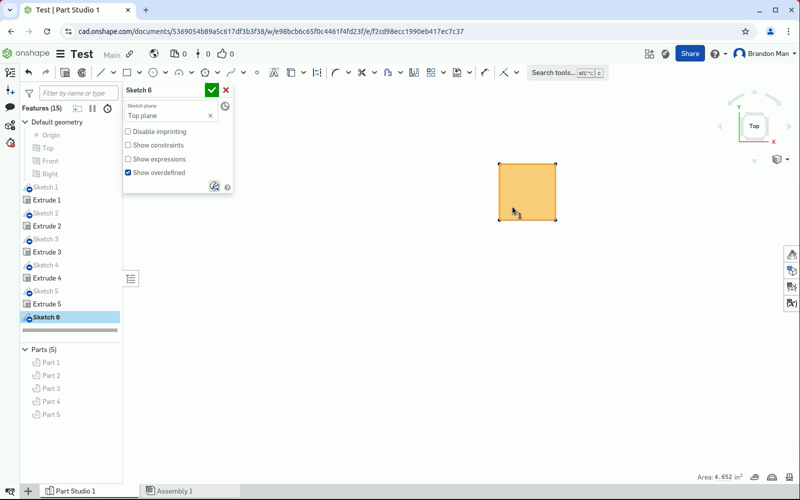
scroll(-6)
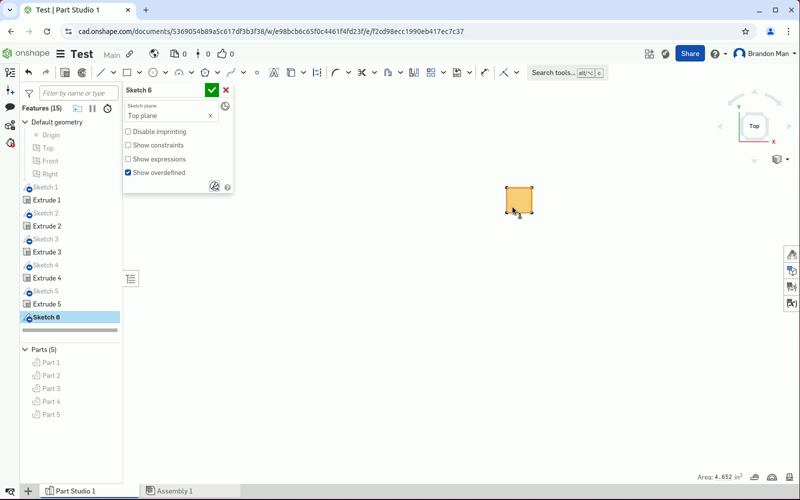
scroll(-6)
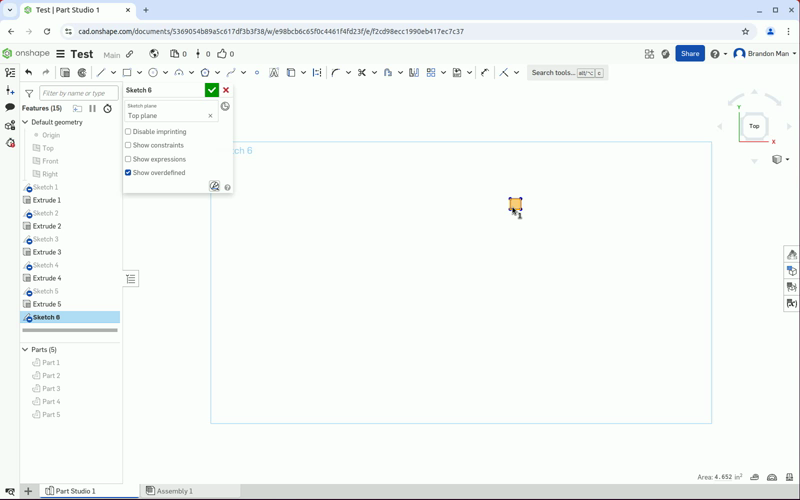
mouse_move(73, 352)
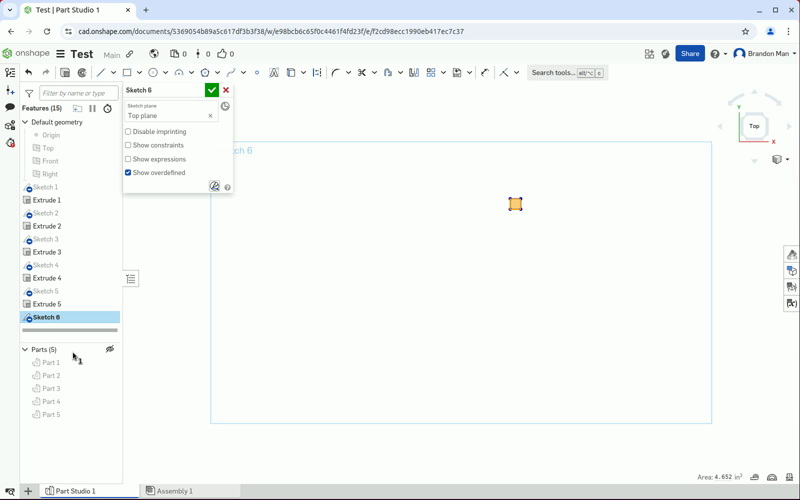
key(shift+y)
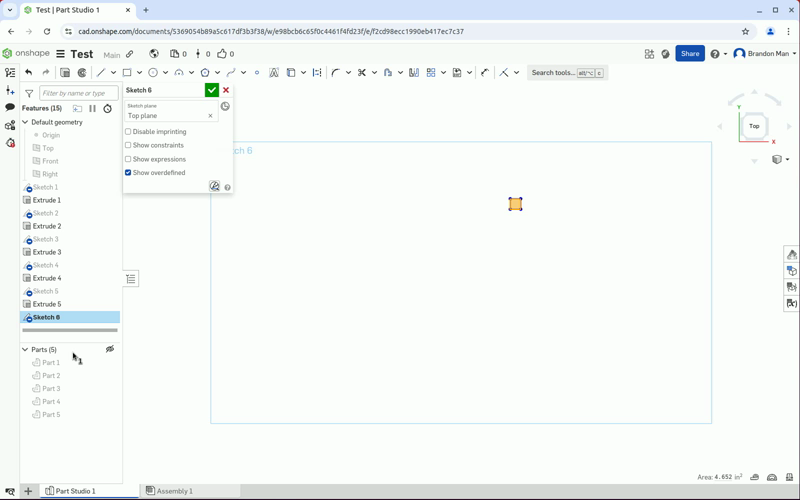
key(shift+e)
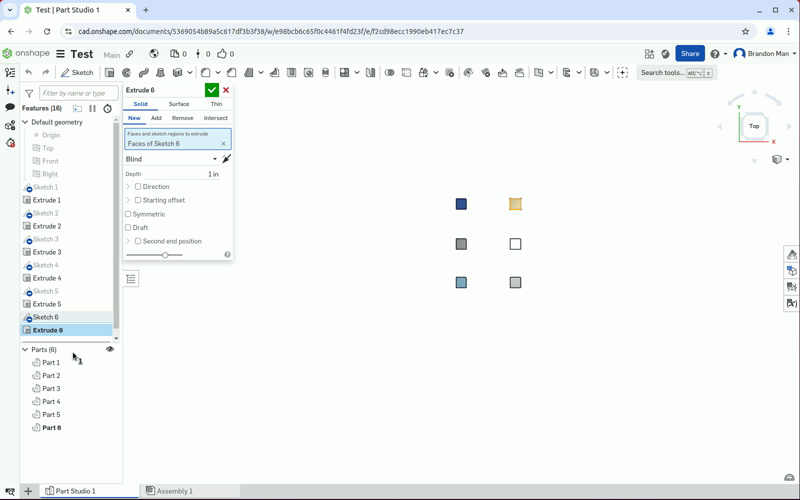
mouse_move(143, 106)
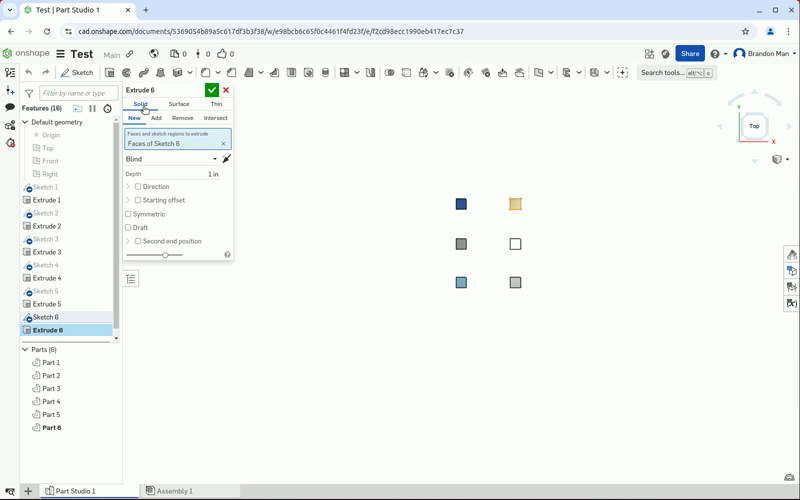
click(143, 106)
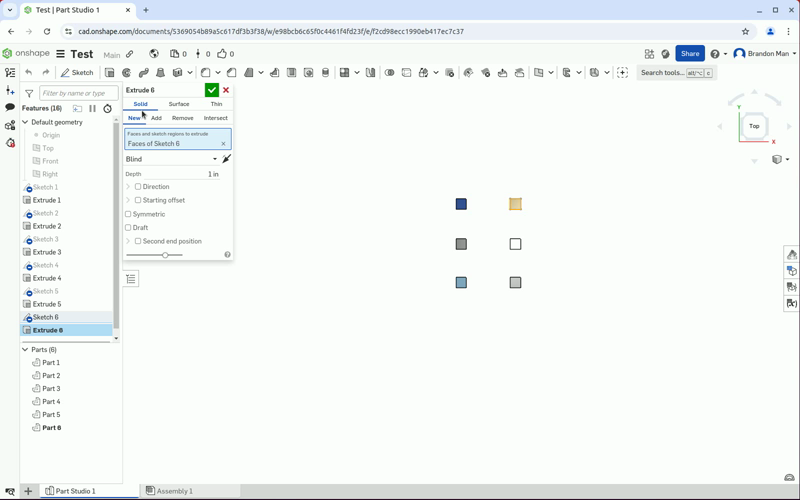
mouse_move(137, 120)
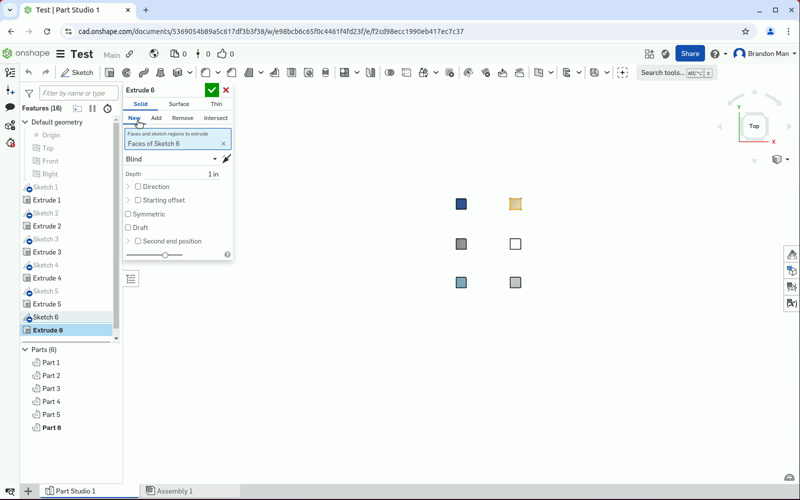
click(137, 120)
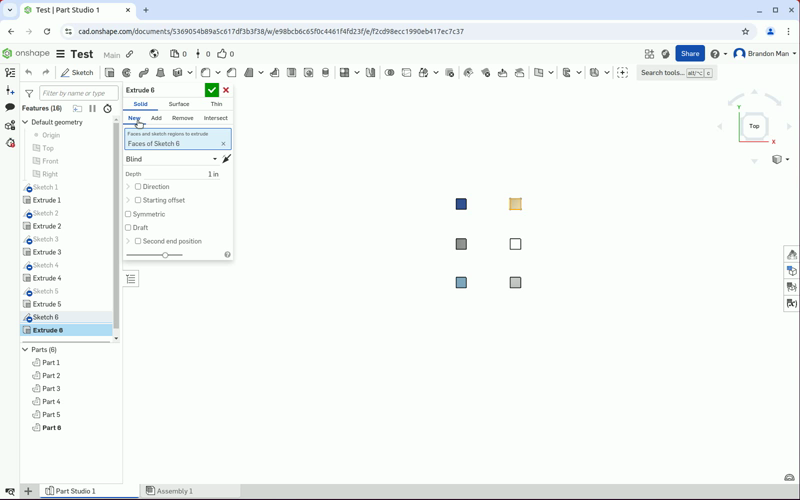
key(tab, 4)
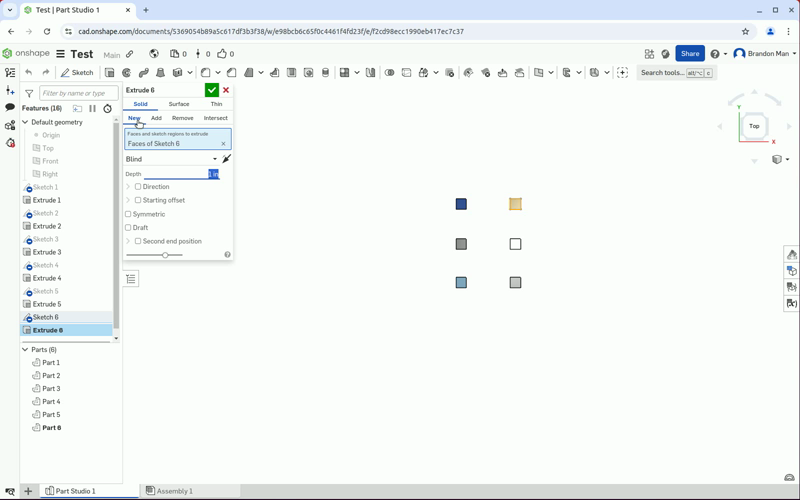
text(-0.241)
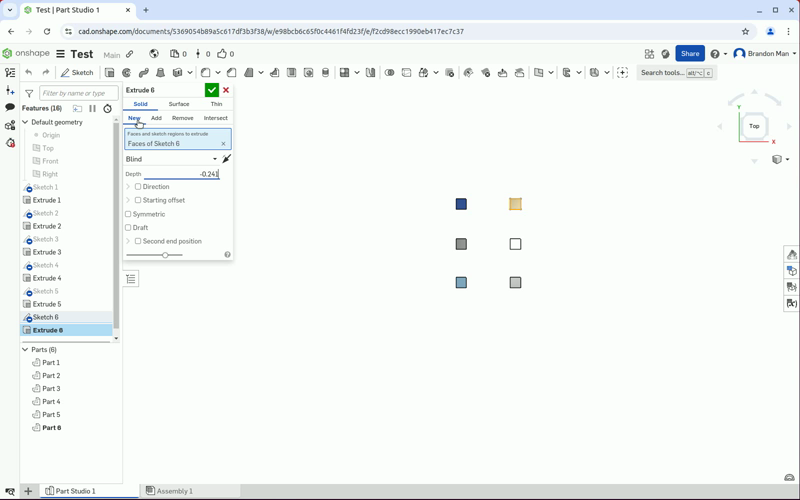
key(enter)
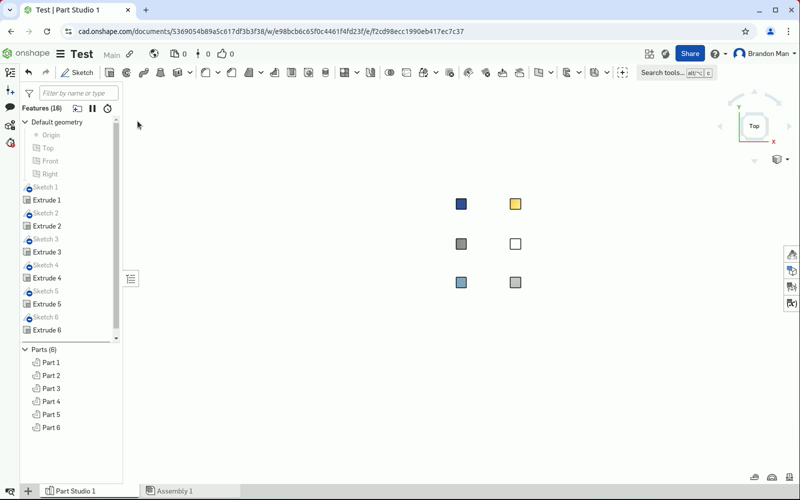
key(shift+h)
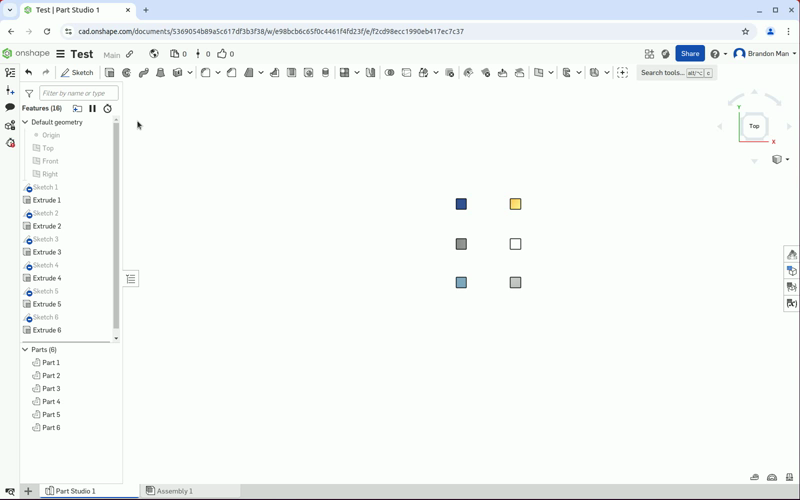
key(shift+h)
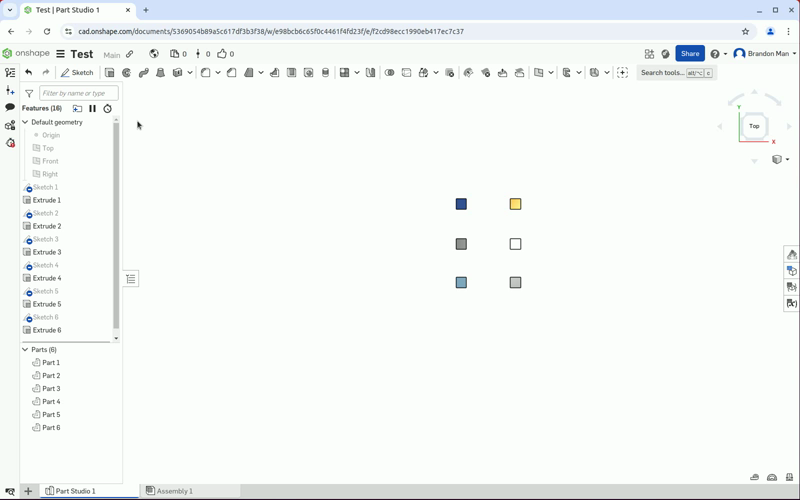
mouse_move(69, 189)
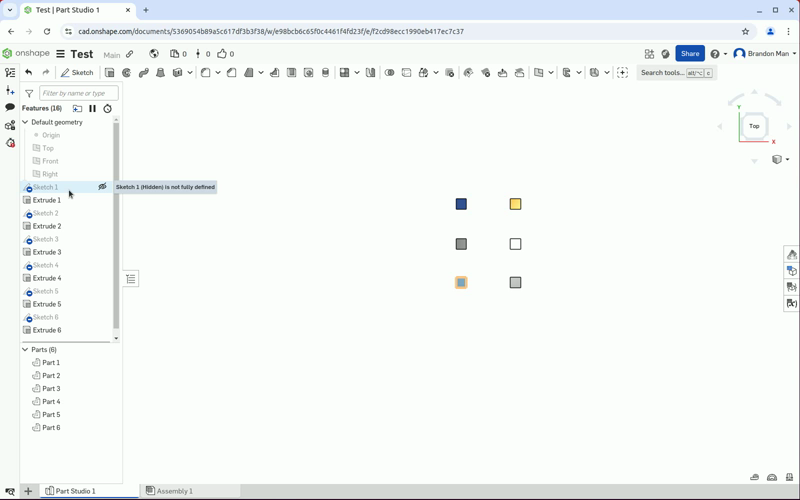
click(69, 189)
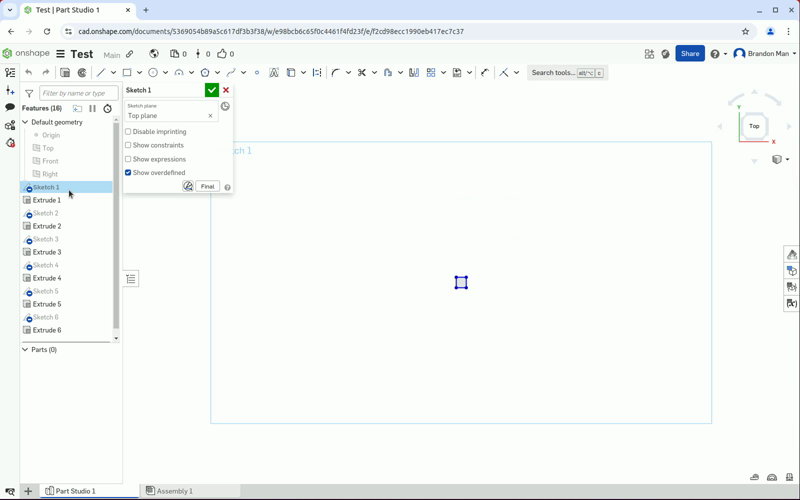
mouse_move(229, 92)
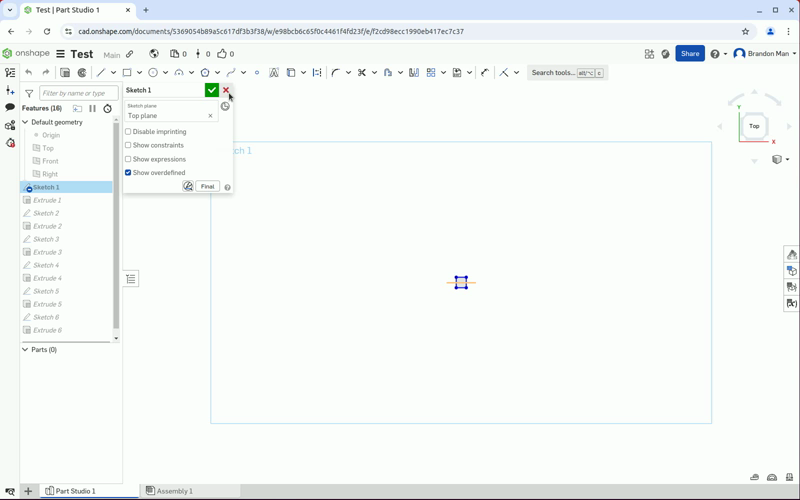
click(229, 92)
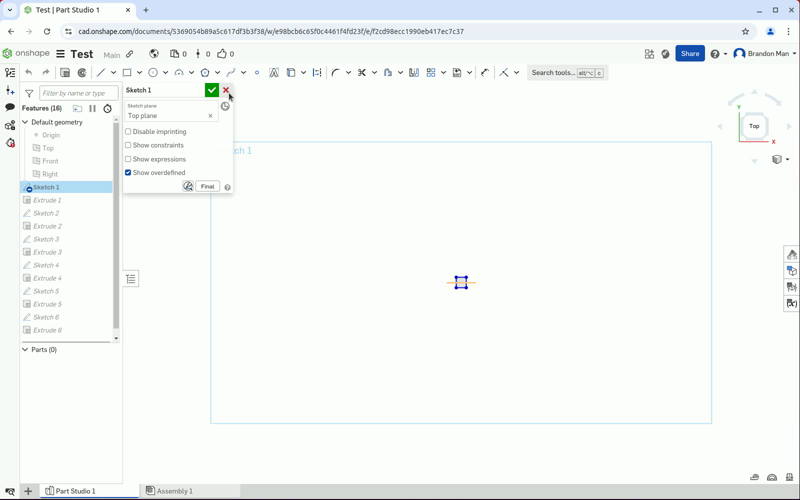
key(shift+s)
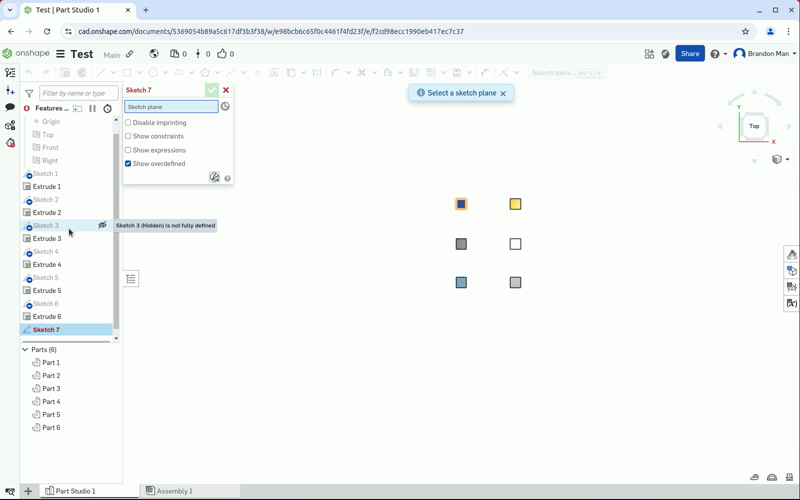
scroll(3)
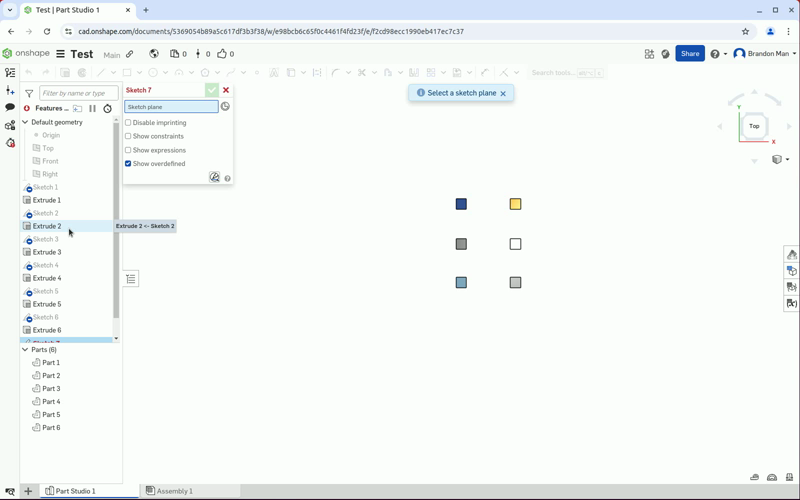
mouse_move(69, 150)
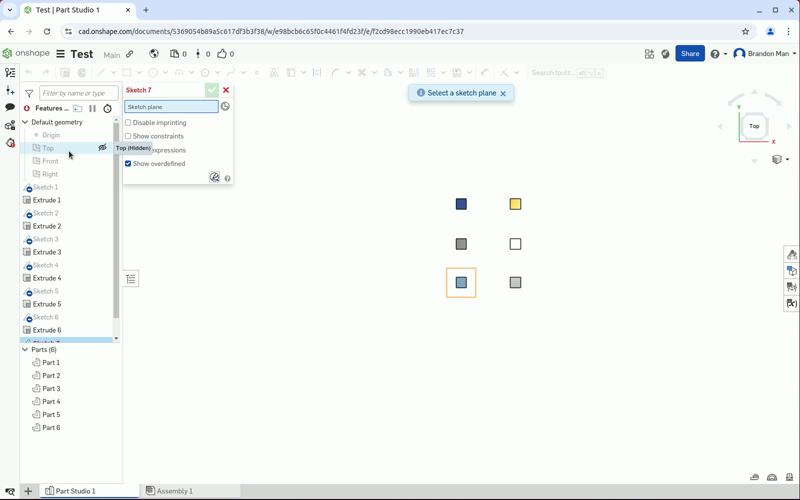
click(69, 150)
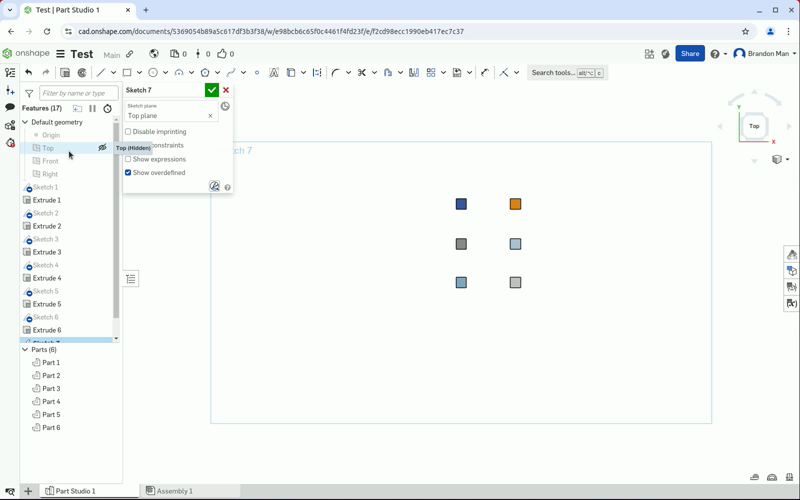
mouse_move(73, 352)
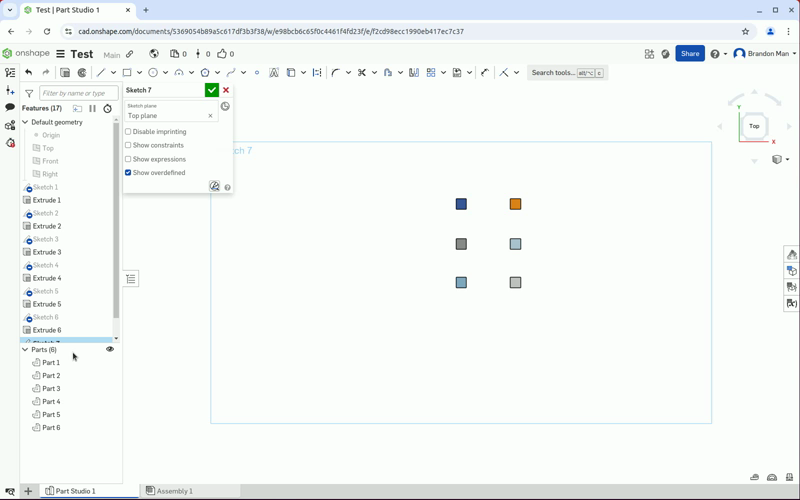
key(y)
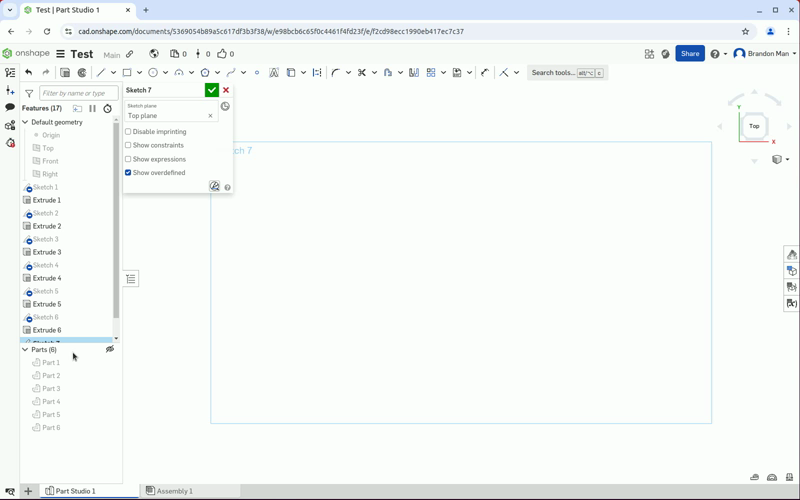
key(l)
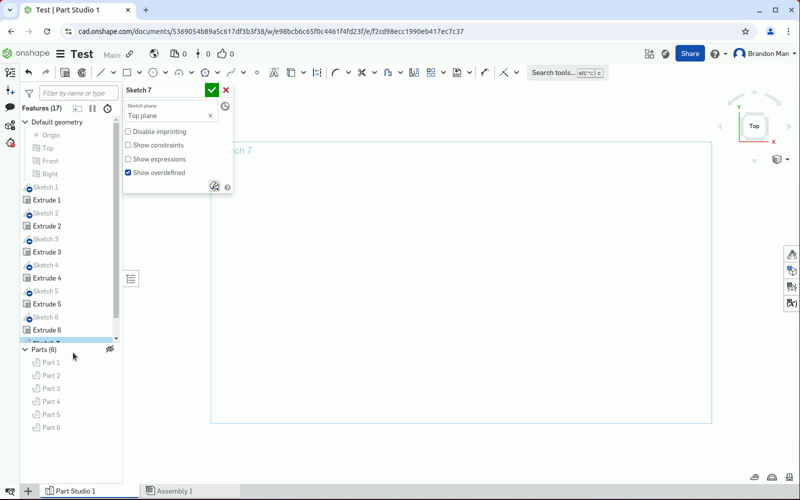
key_down(shift)
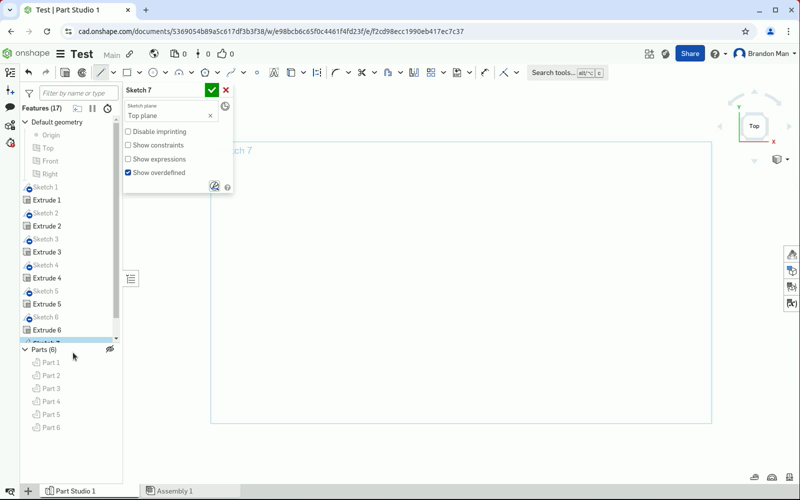
mouse_move(564, 287)
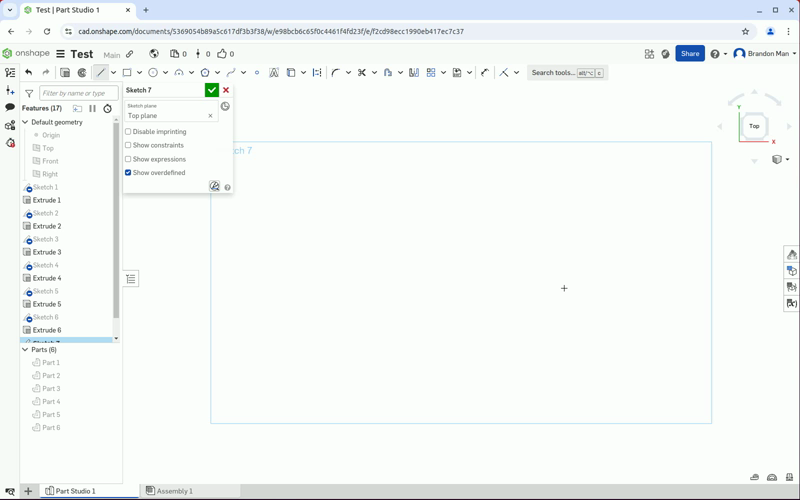
click(564, 287)
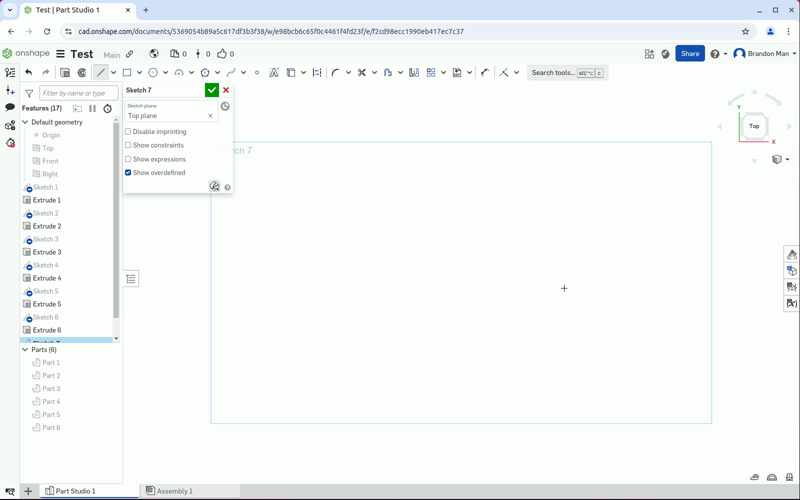
key_up(shift)
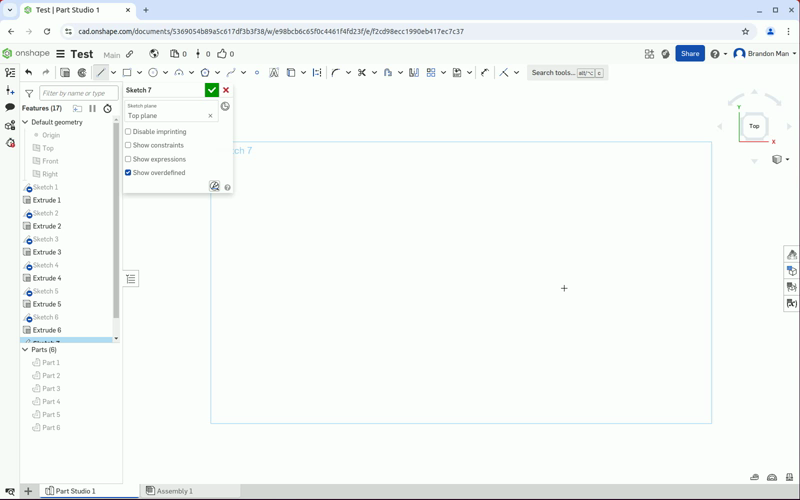
key_down(shift)
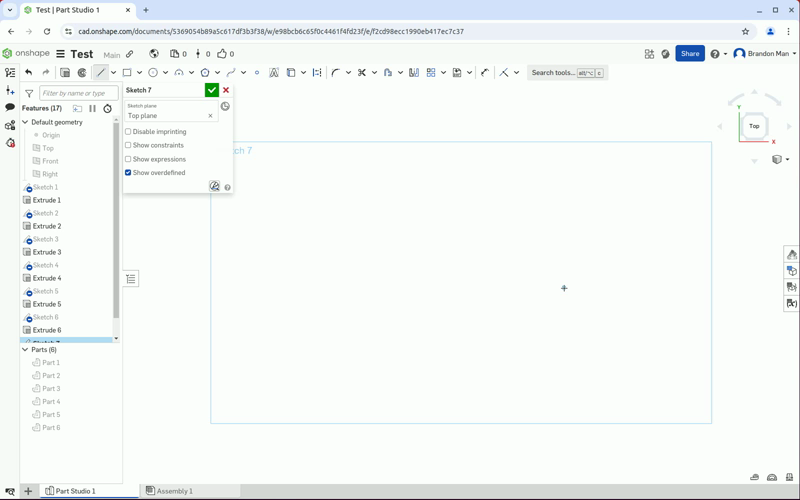
mouse_move(589, 287)
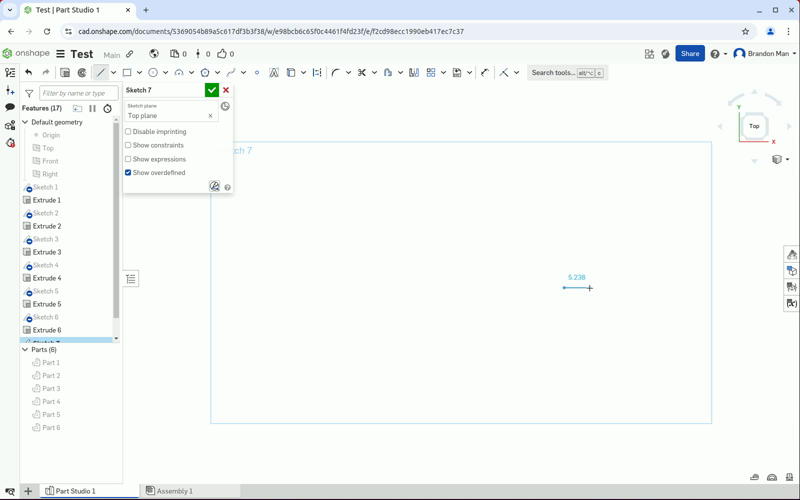
mouse_move(574, 287)
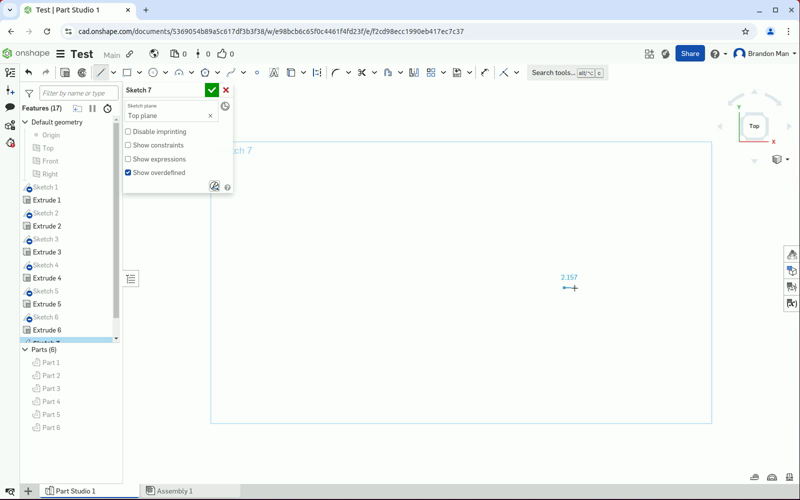
click(574, 287)
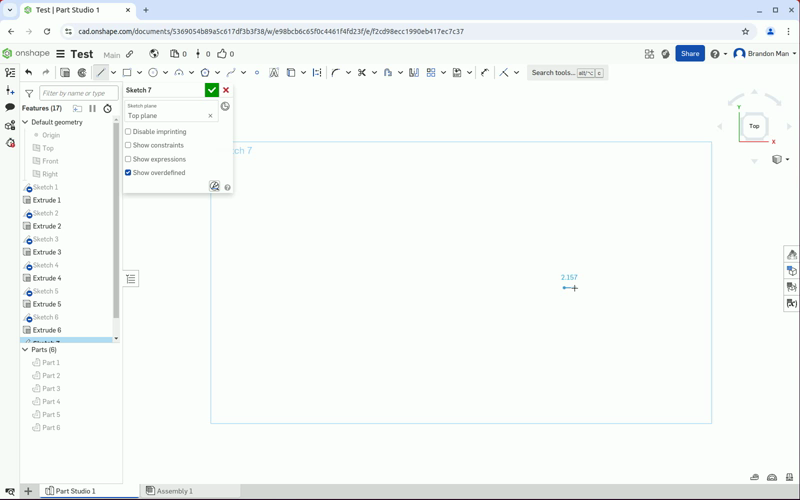
key_up(shift)
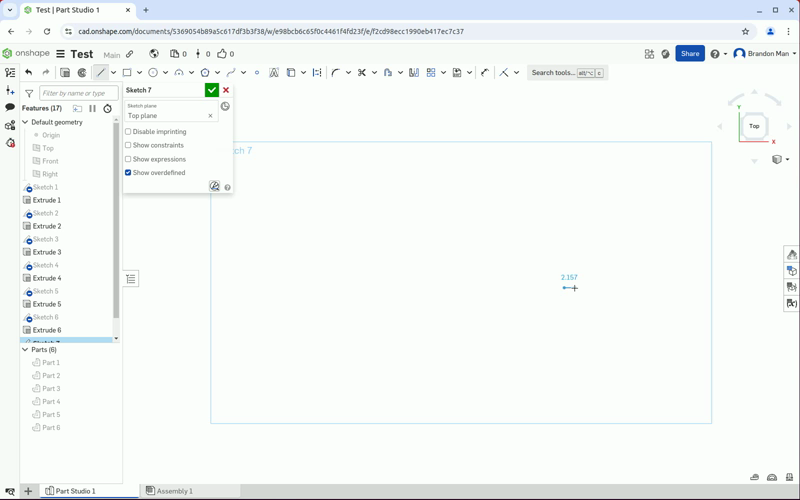
key_down(shift)
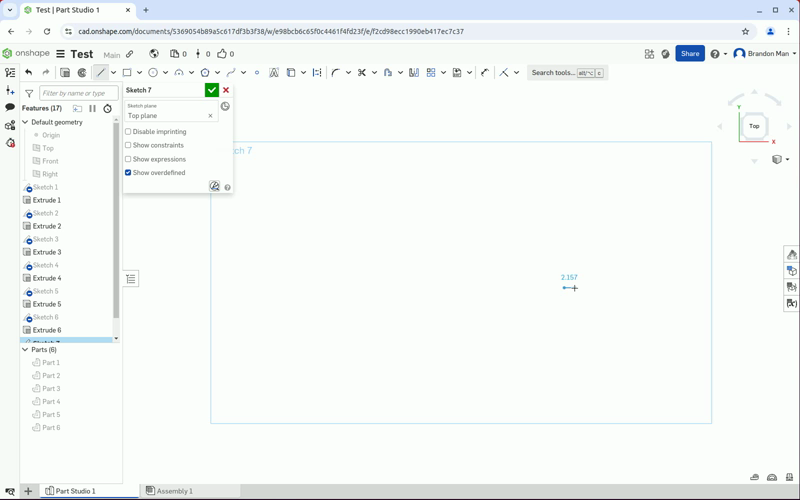
mouse_move(589, 287)
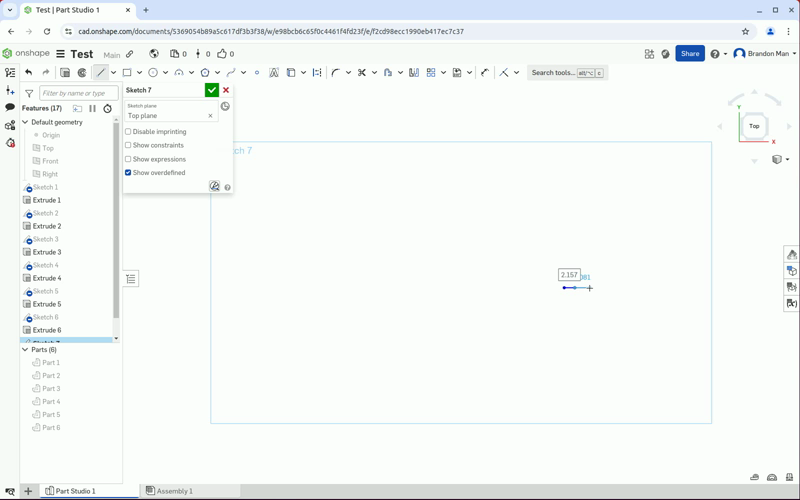
mouse_move(574, 277)
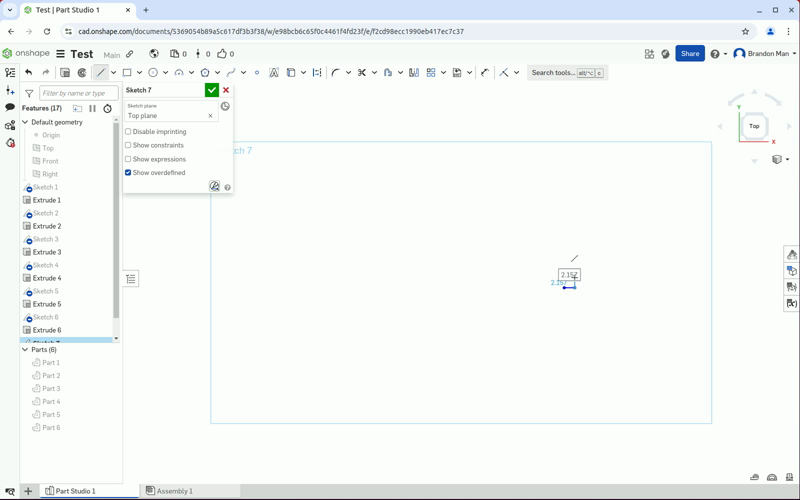
click(574, 277)
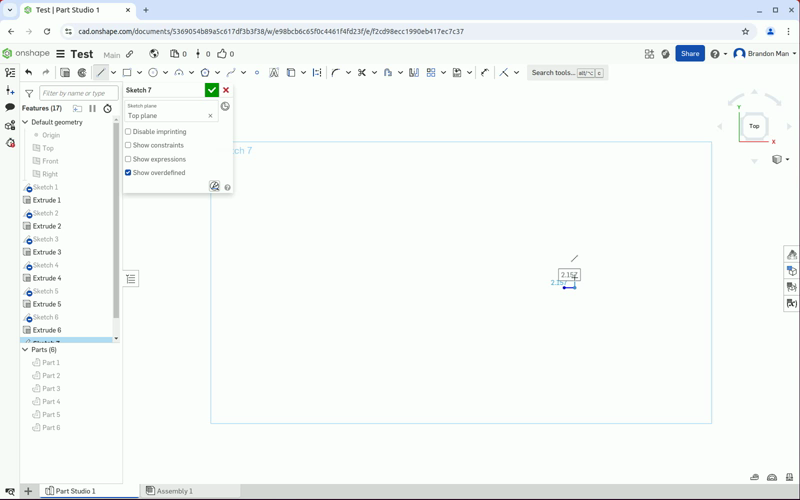
key_up(shift)
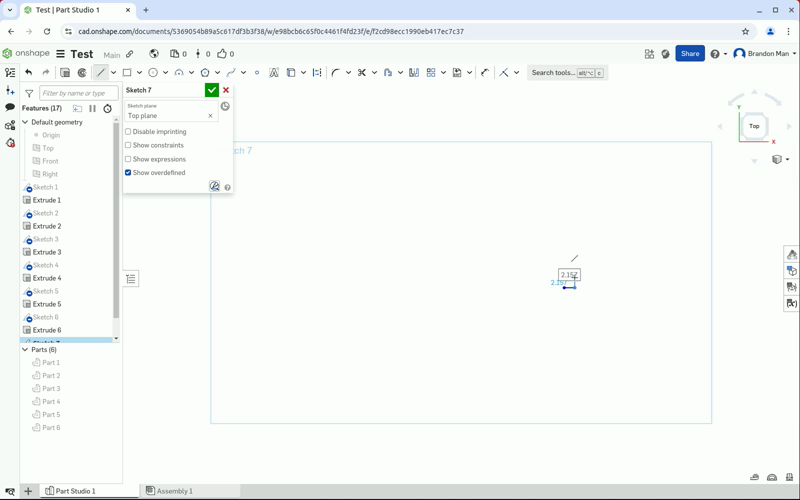
key_down(shift)
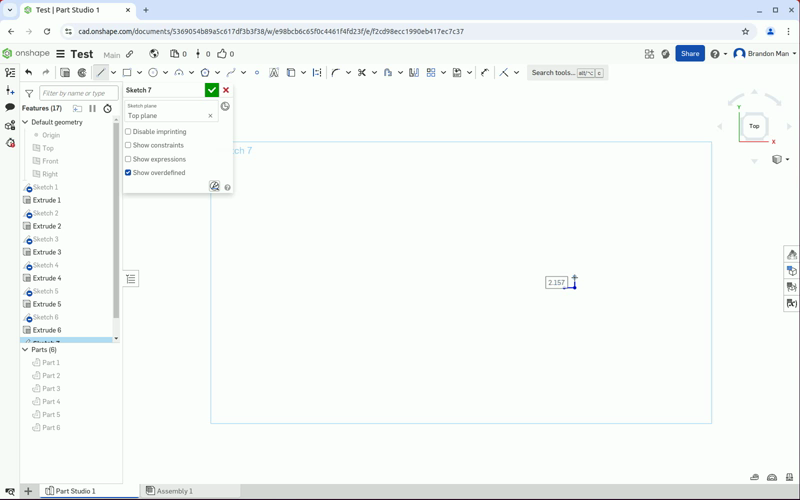
mouse_move(589, 277)
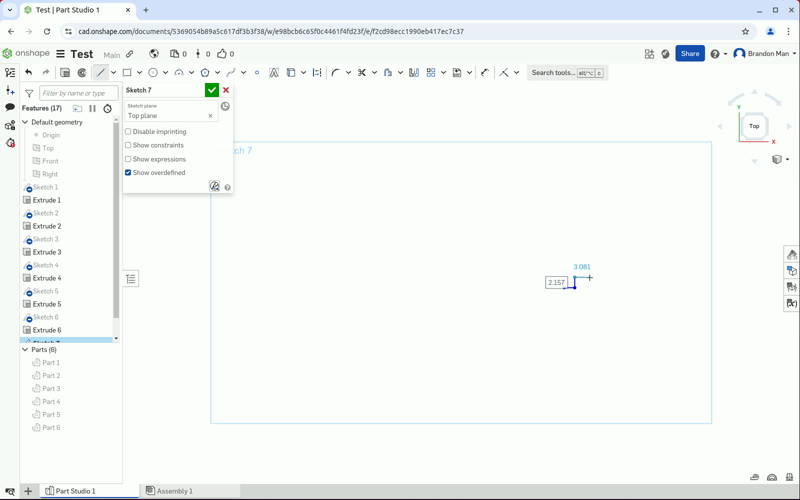
mouse_move(564, 277)
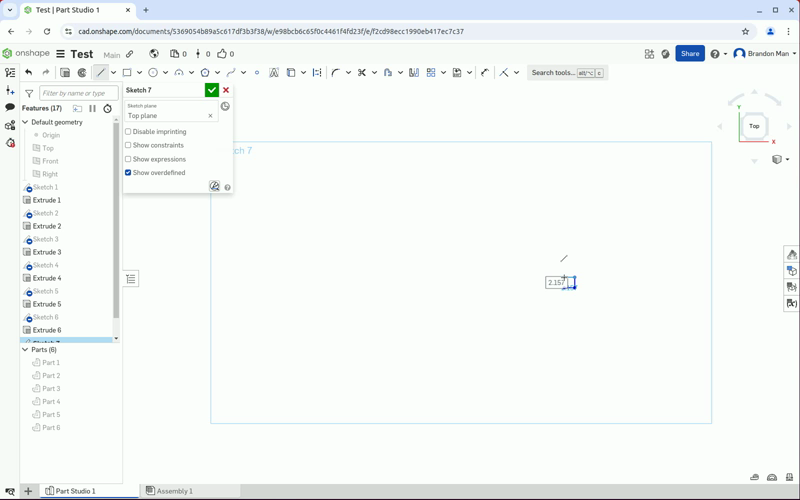
click(564, 277)
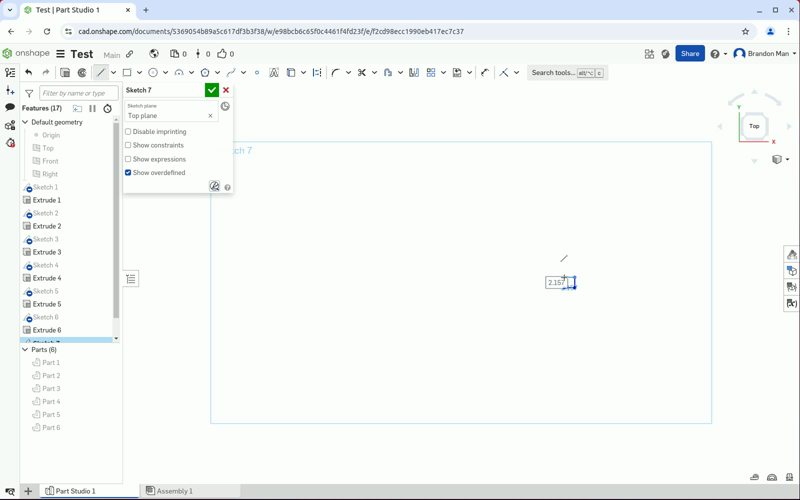
key_up(shift)
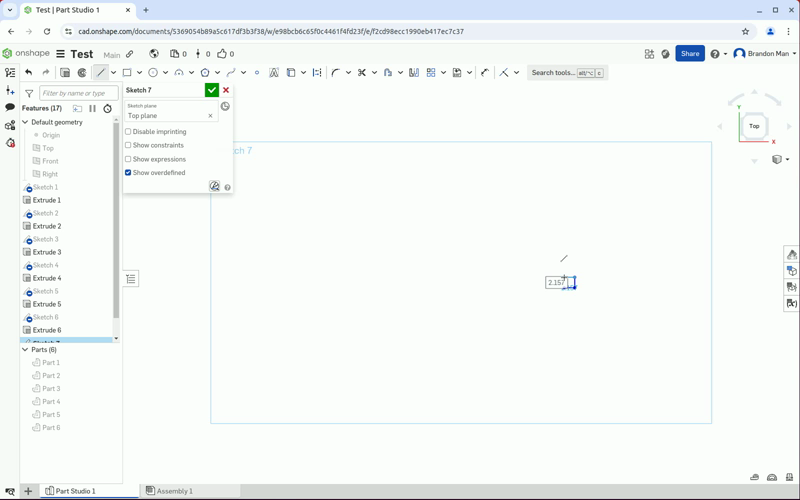
mouse_move(589, 277)
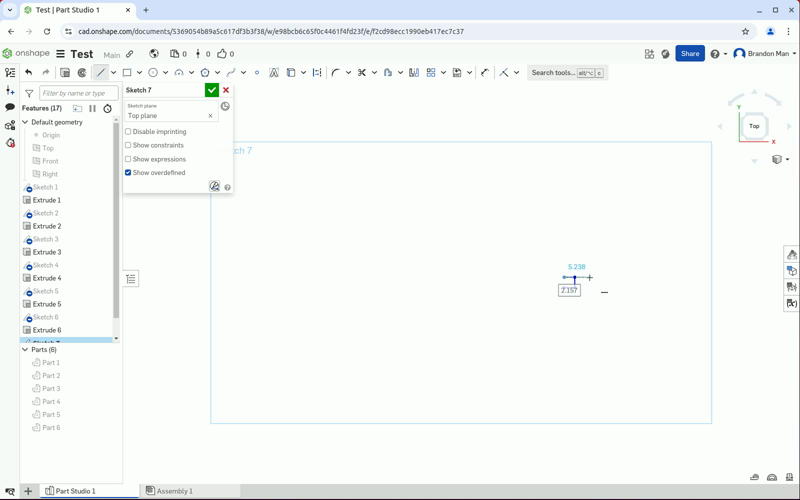
key_down(shift)
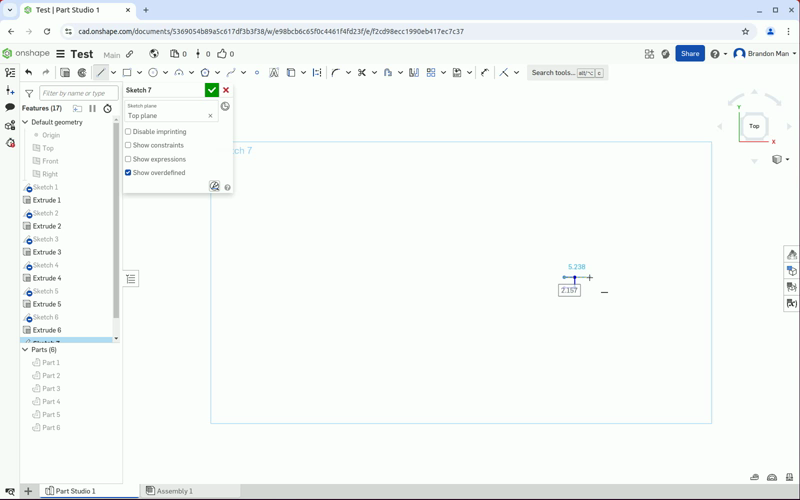
mouse_move(564, 287)
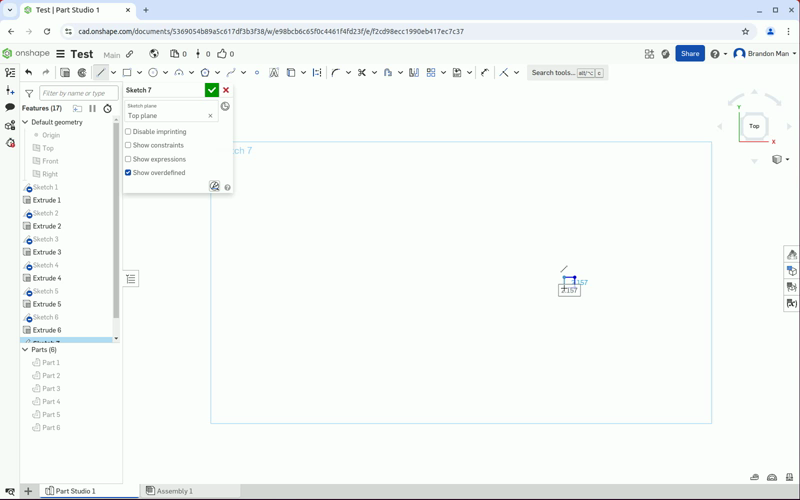
key_up(shift)
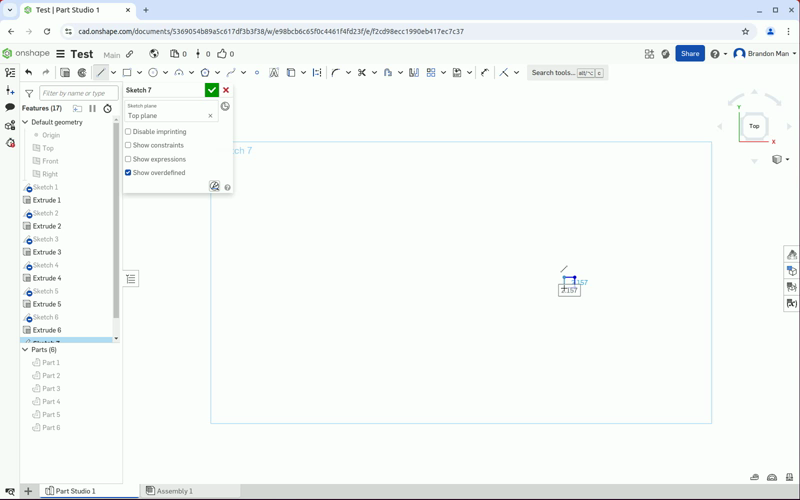
click(564, 287)
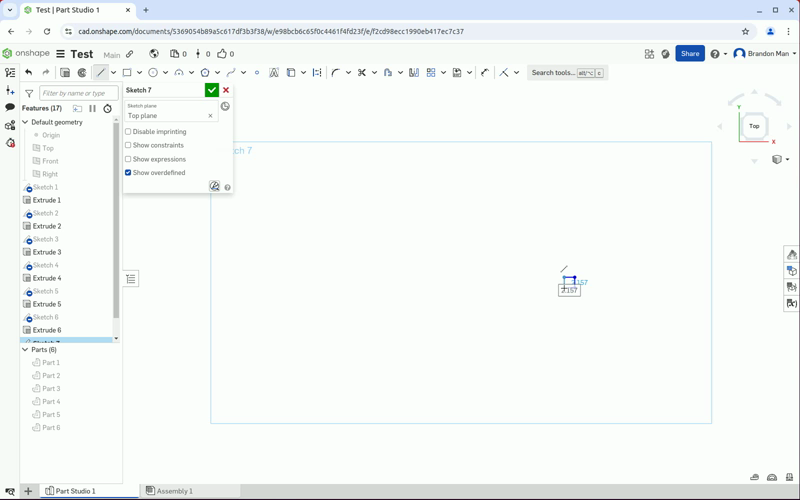
key(esc)
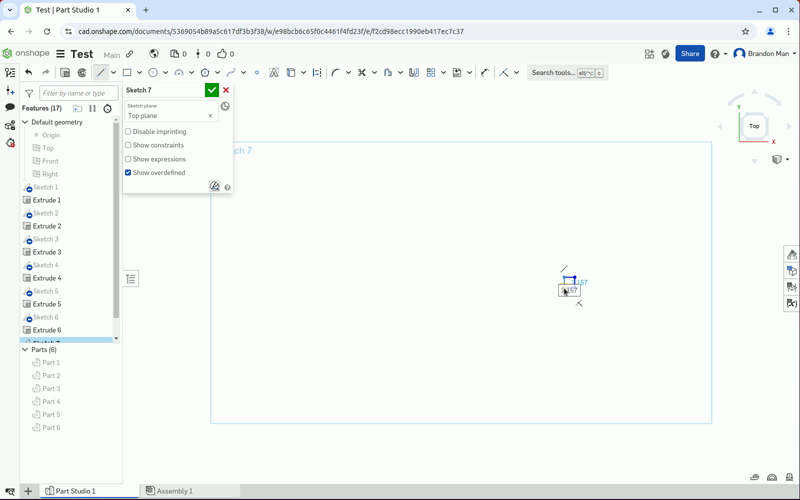
mouse_move(564, 279)
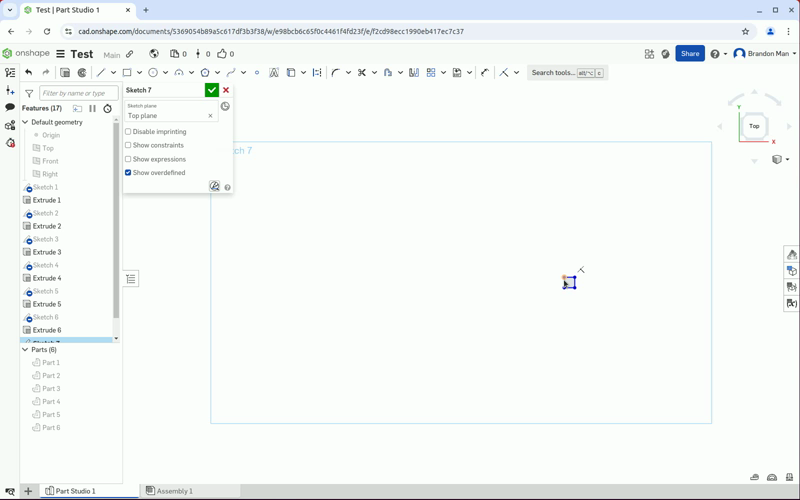
scroll(6)
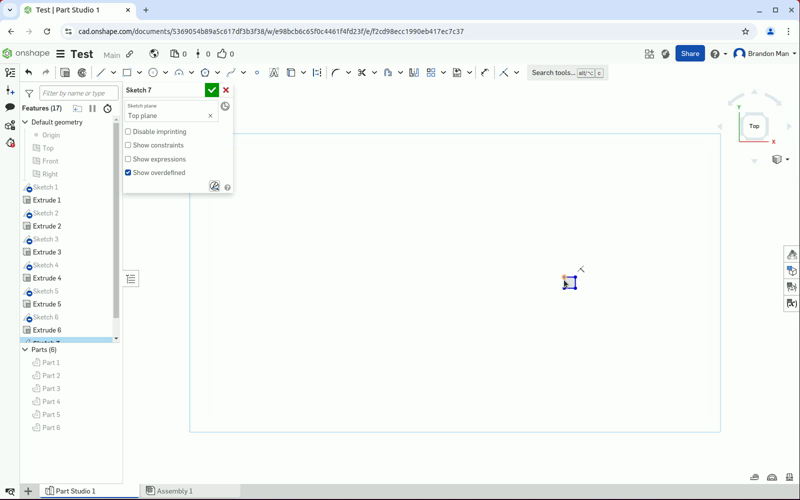
scroll(6)
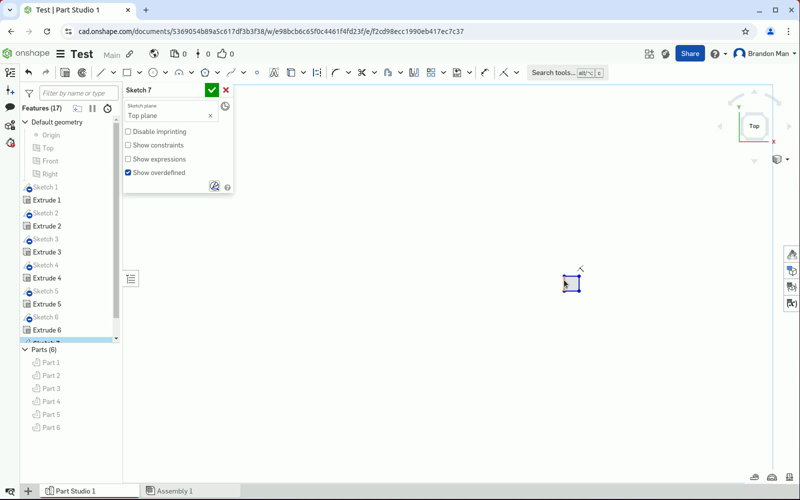
scroll(6)
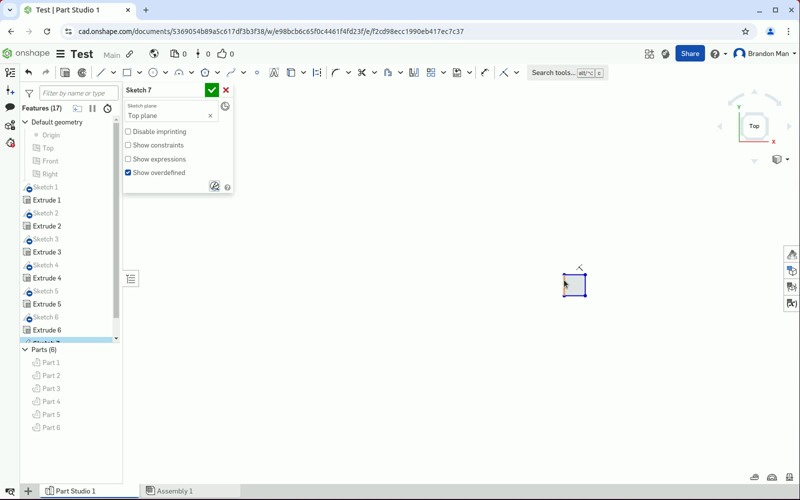
scroll(6)
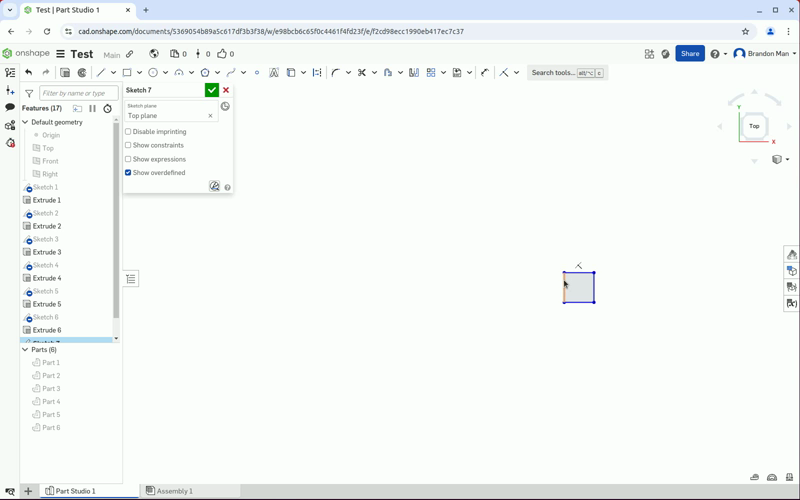
scroll(6)
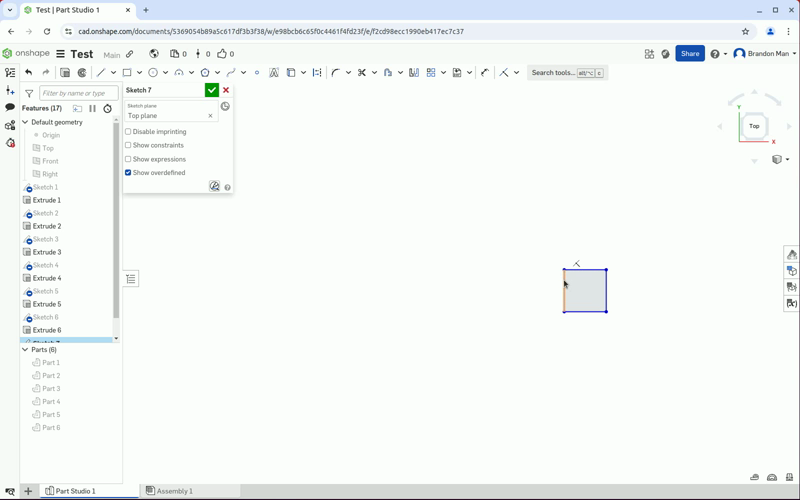
scroll(6)
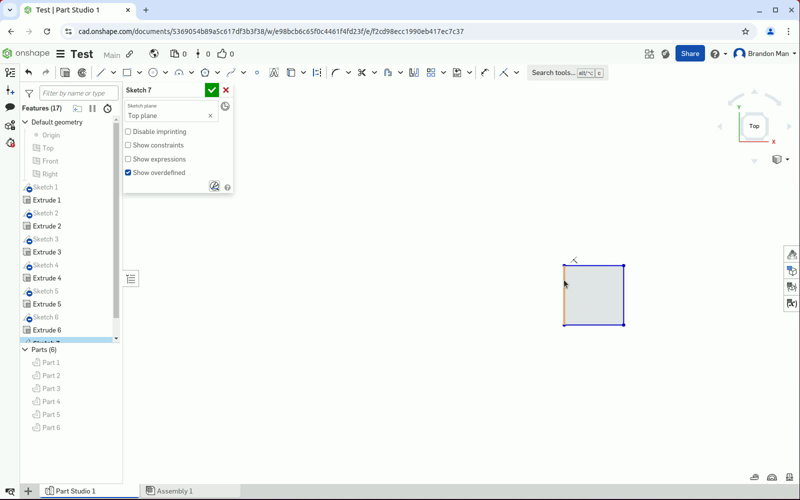
scroll(6)
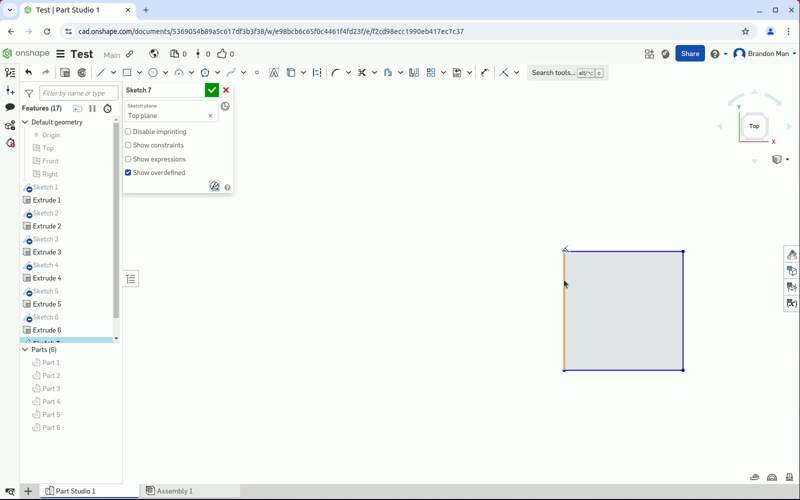
click(564, 279)
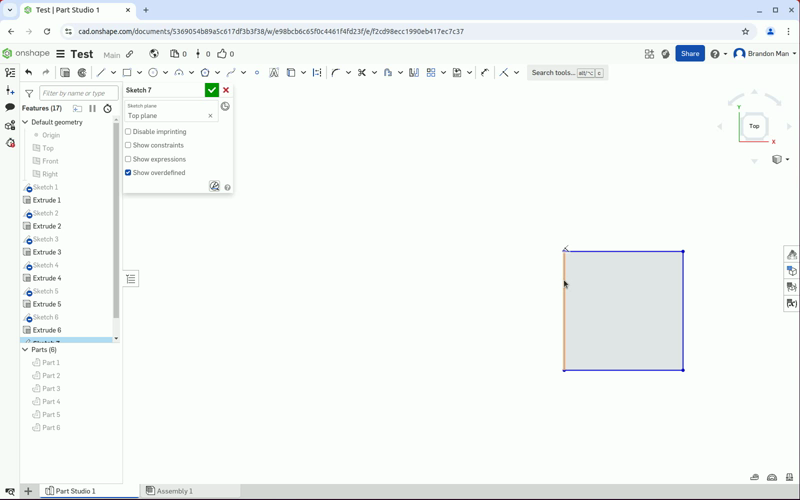
scroll(-6)
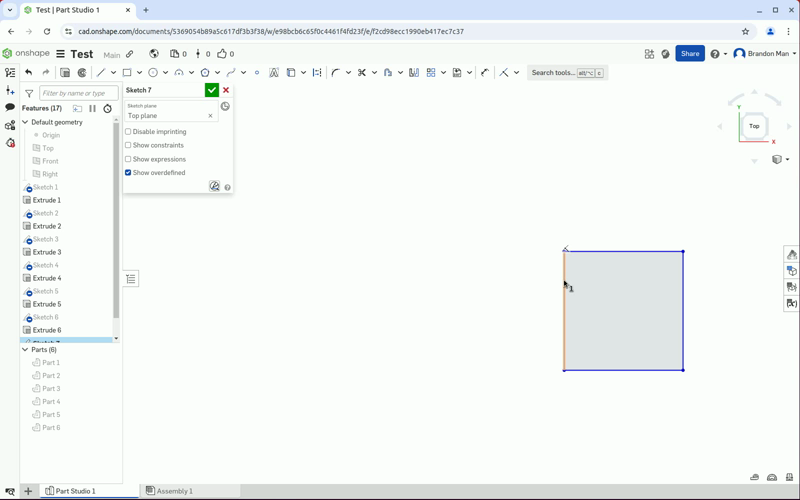
scroll(-6)
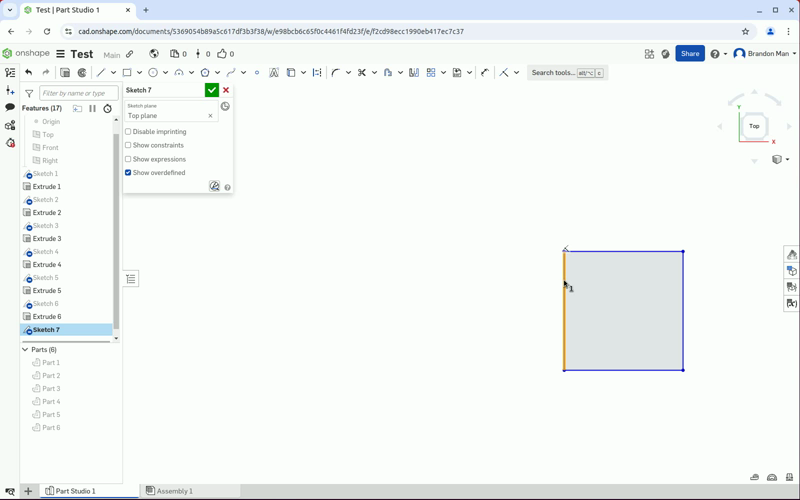
scroll(-6)
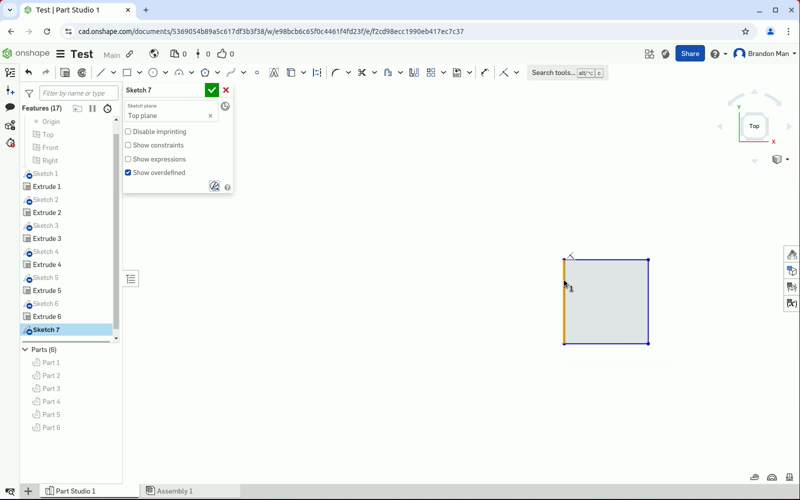
scroll(-6)
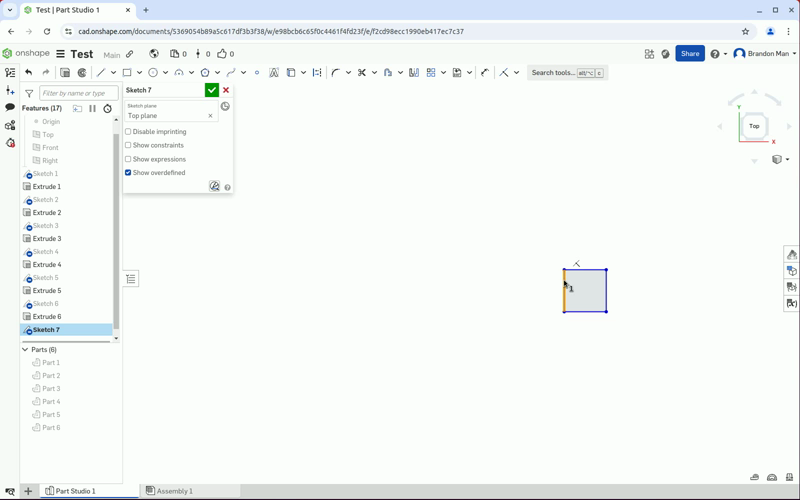
scroll(-6)
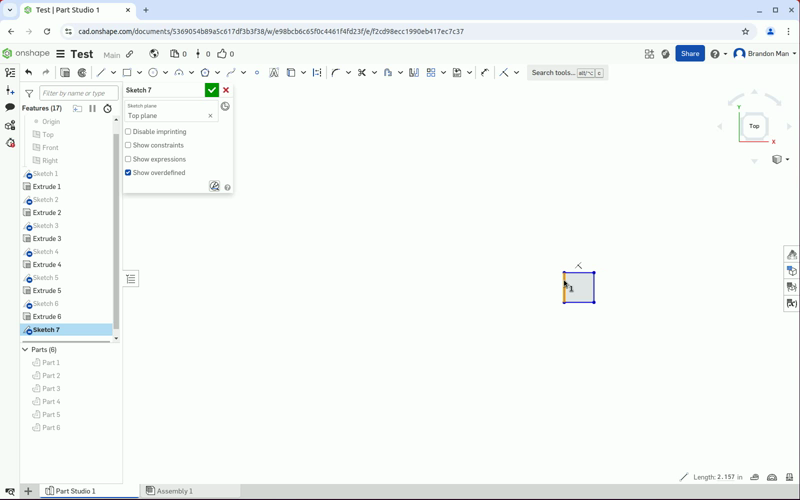
scroll(-6)
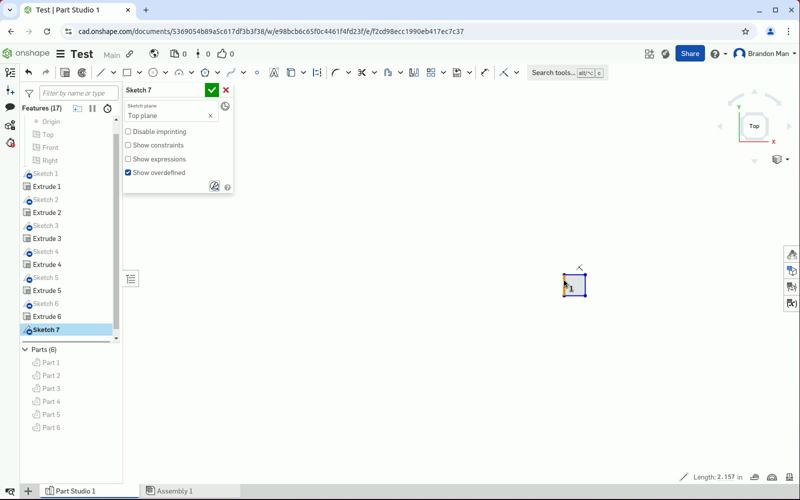
scroll(-6)
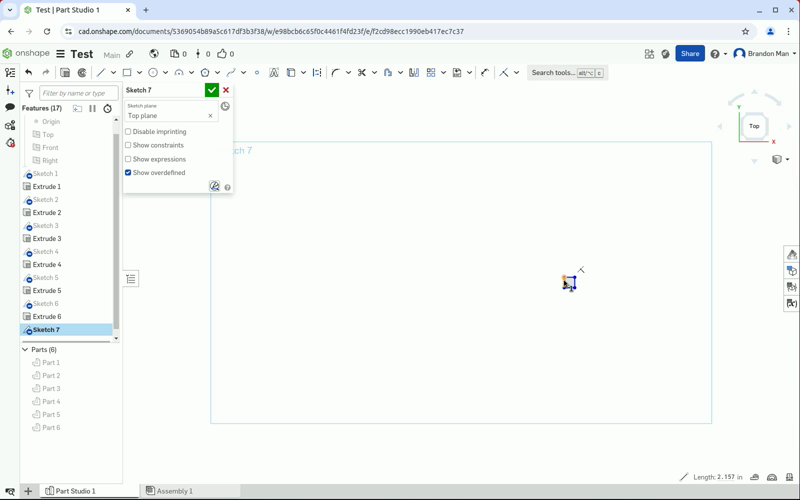
mouse_move(73, 352)
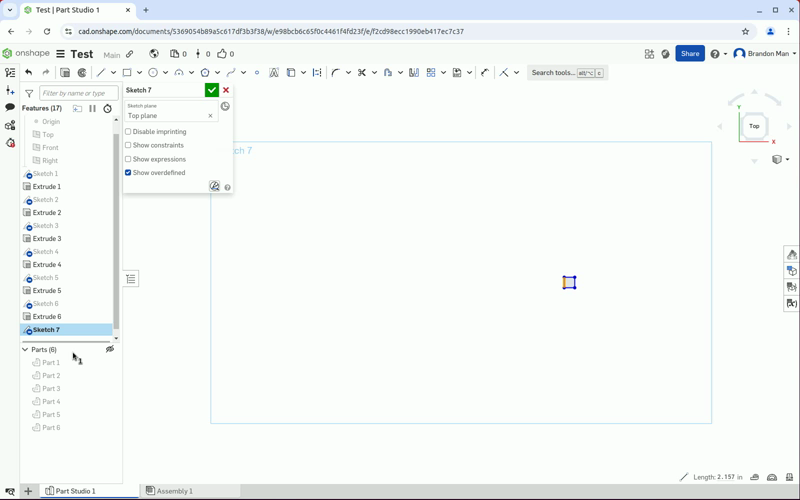
key(shift+y)
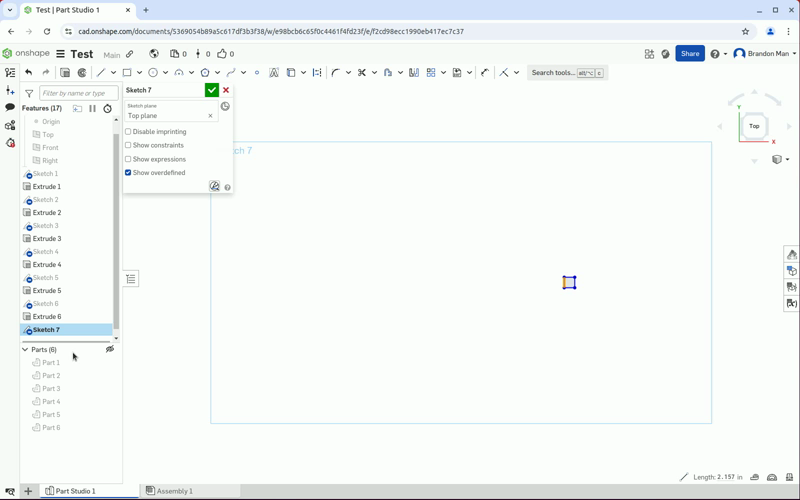
key(shift+e)
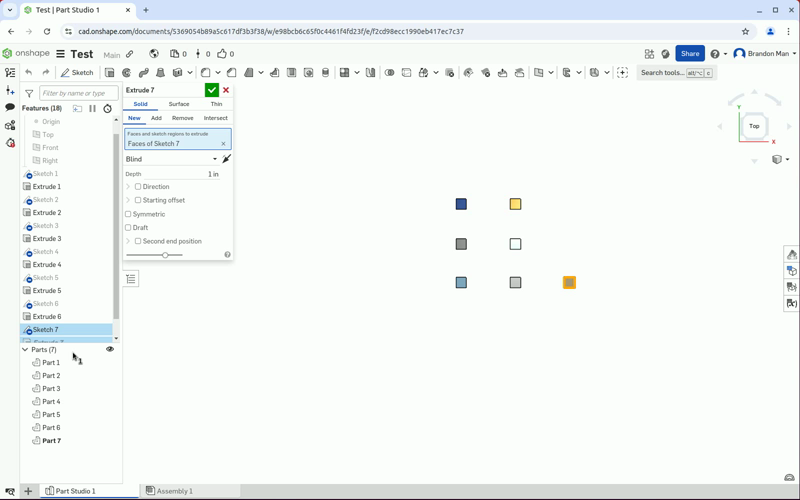
mouse_move(143, 106)
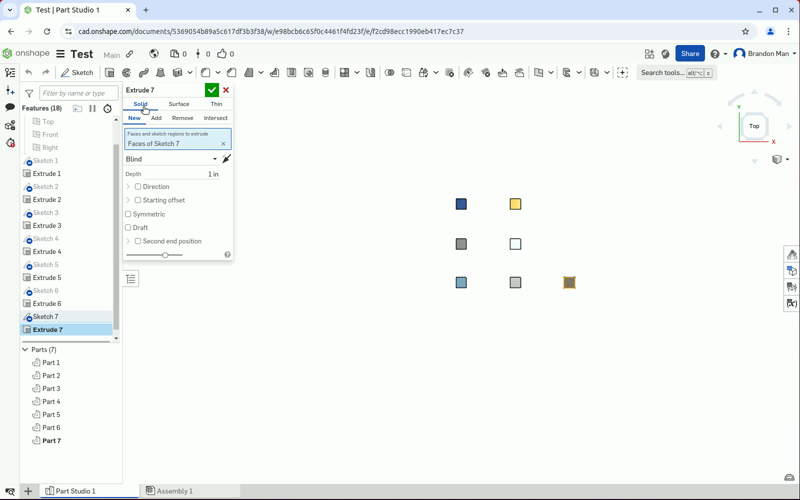
click(143, 106)
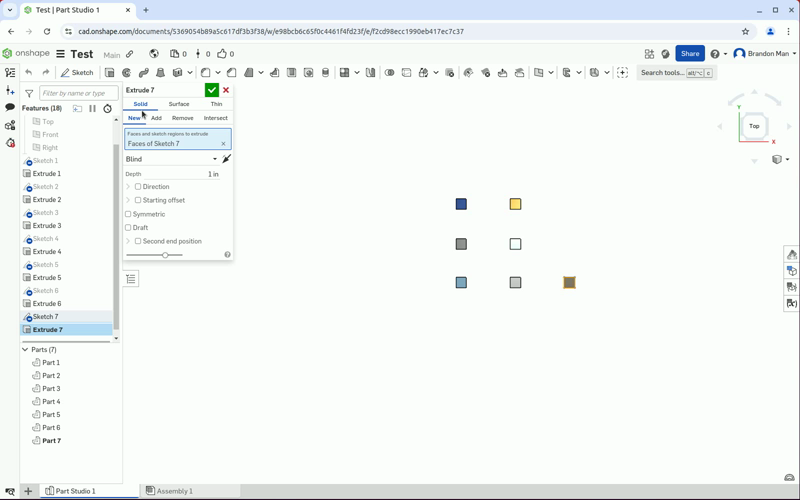
mouse_move(137, 120)
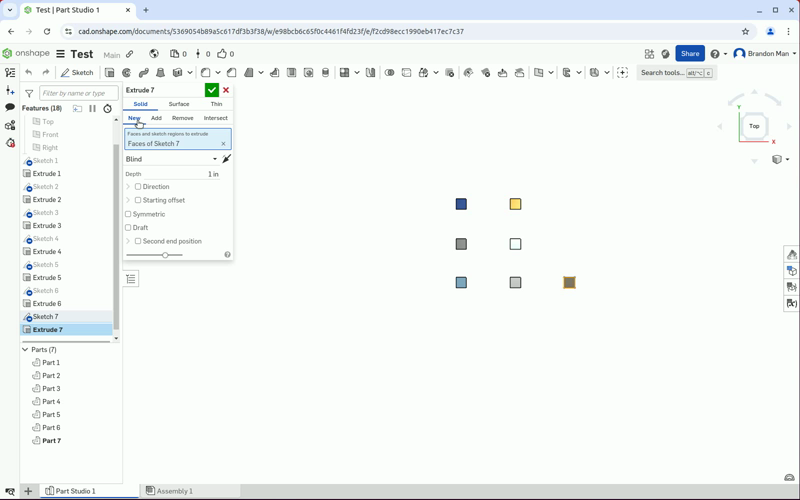
click(137, 120)
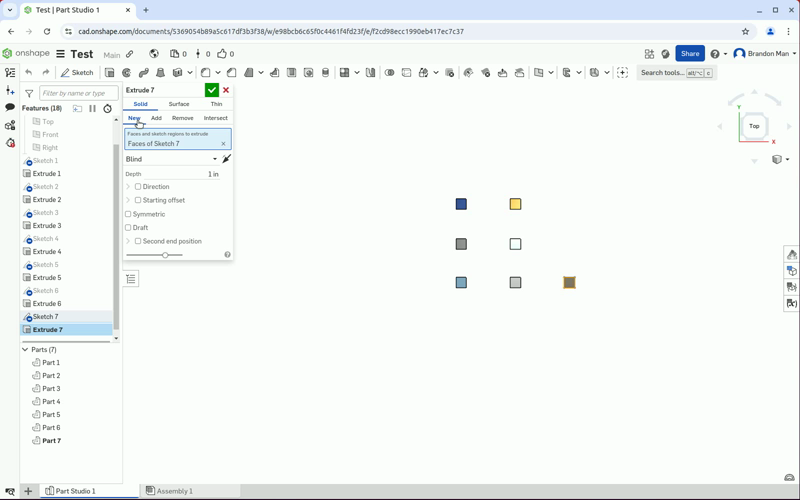
key(tab, 4)
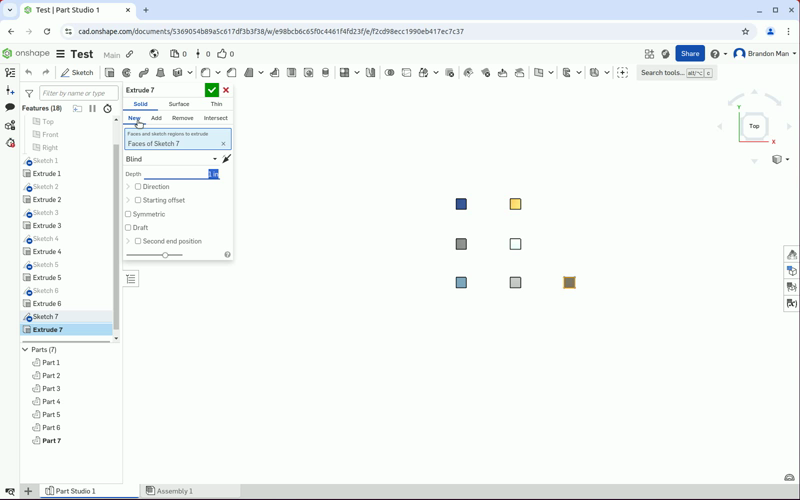
text(-0.241)
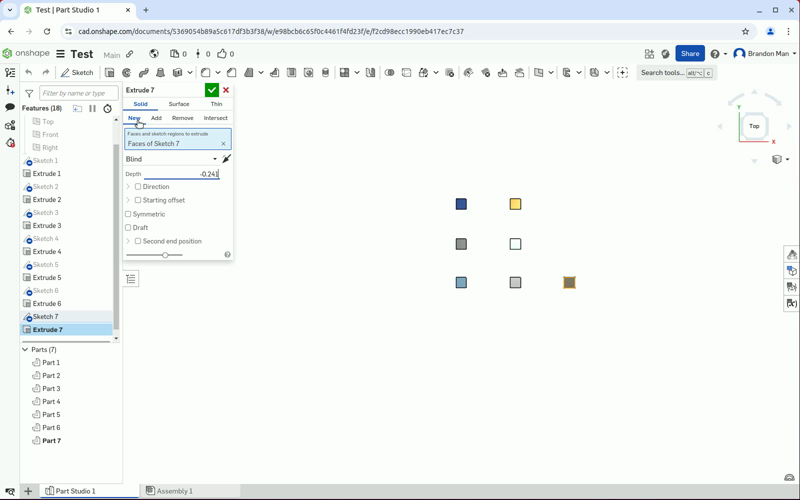
key(enter)
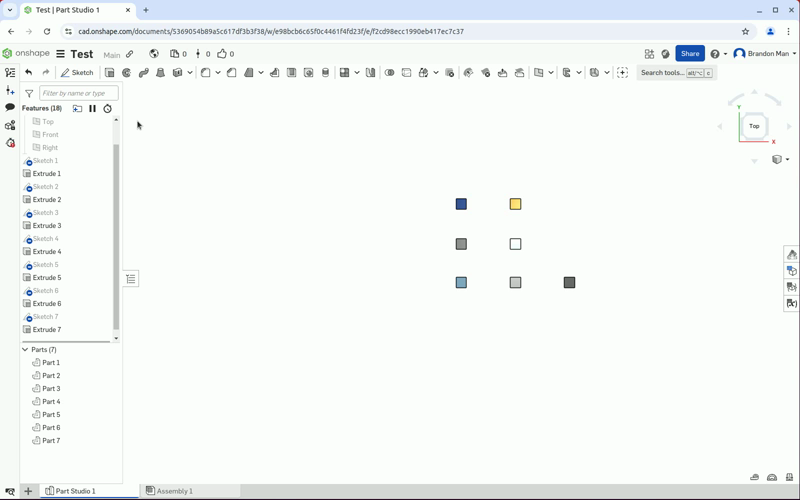
key(shift+h)
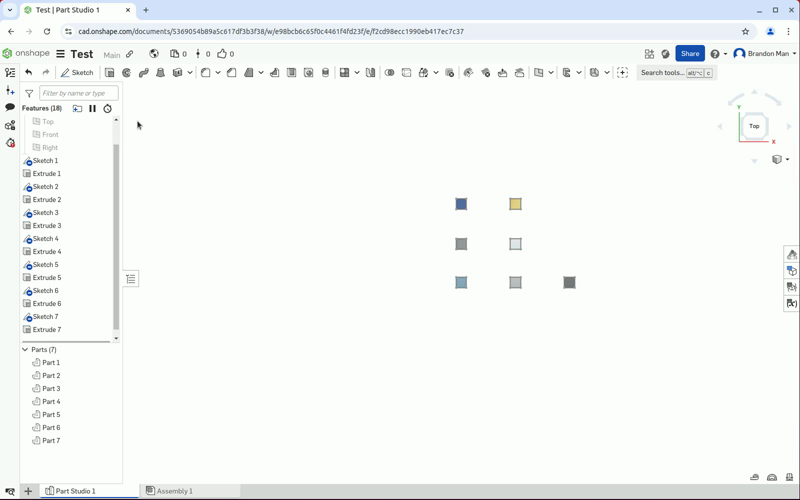
key(shift+h)
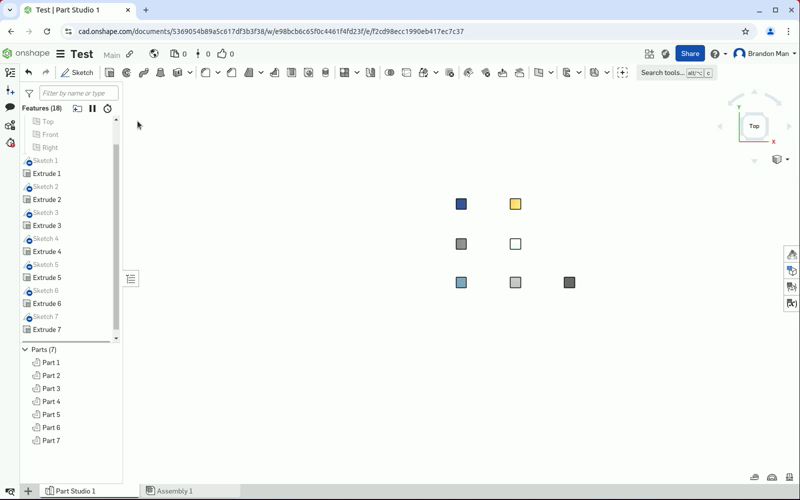
mouse_move(69, 163)
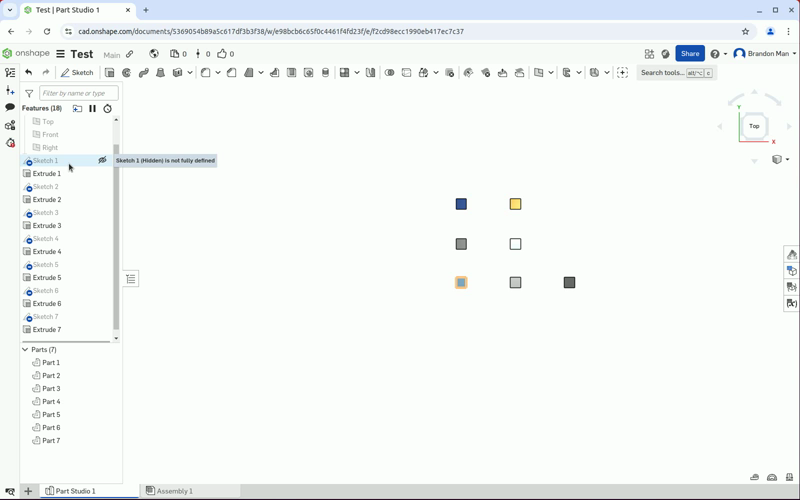
click(69, 163)
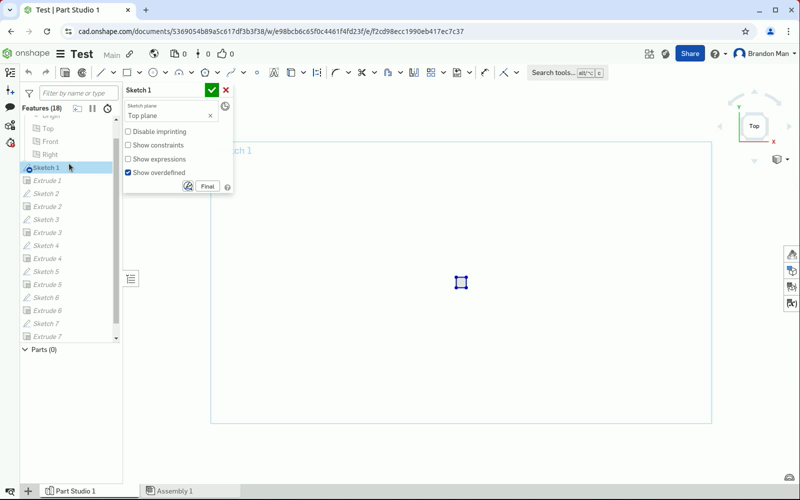
mouse_move(229, 92)
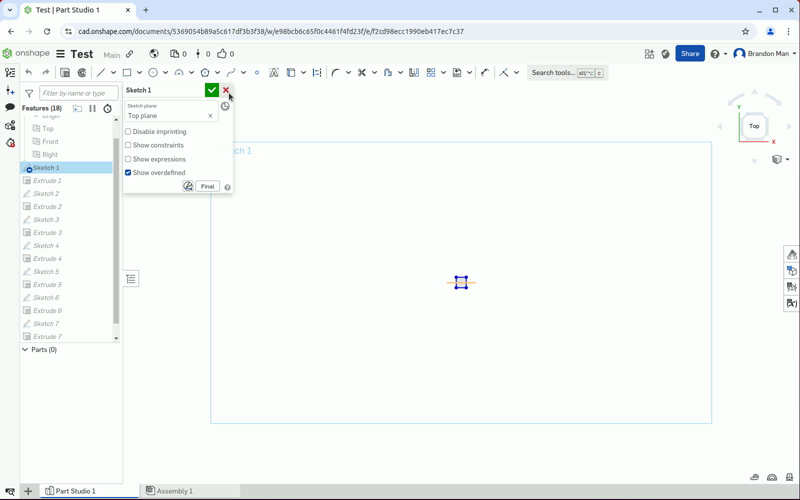
click(229, 92)
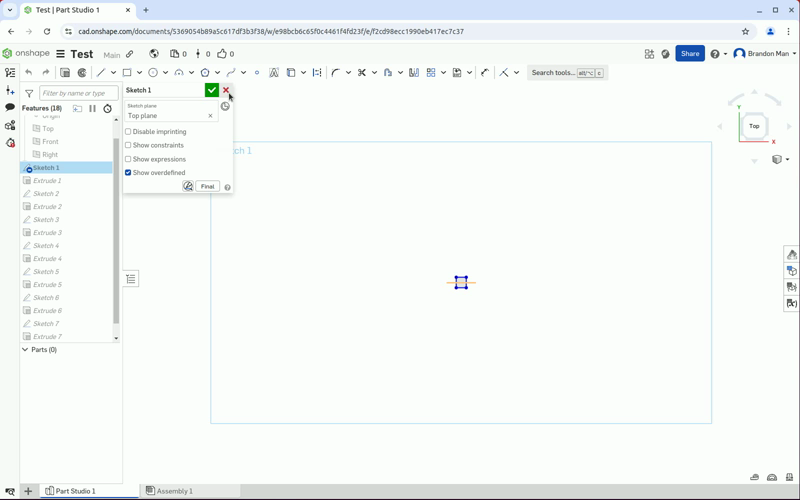
key(shift+s)
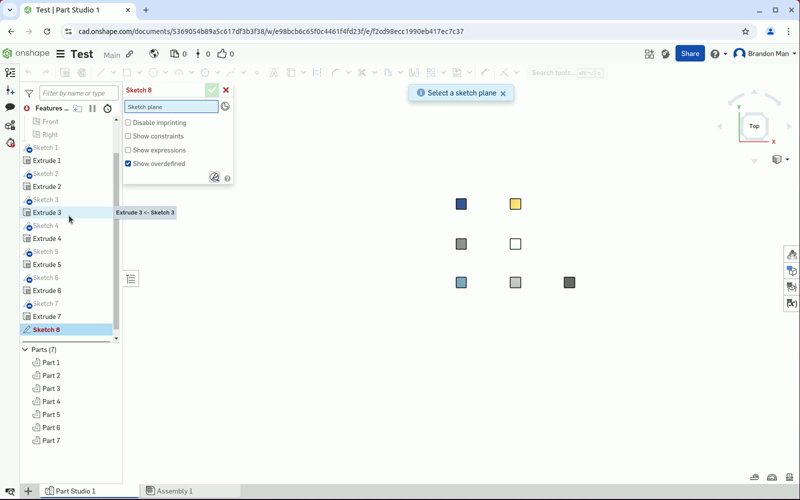
scroll(3)
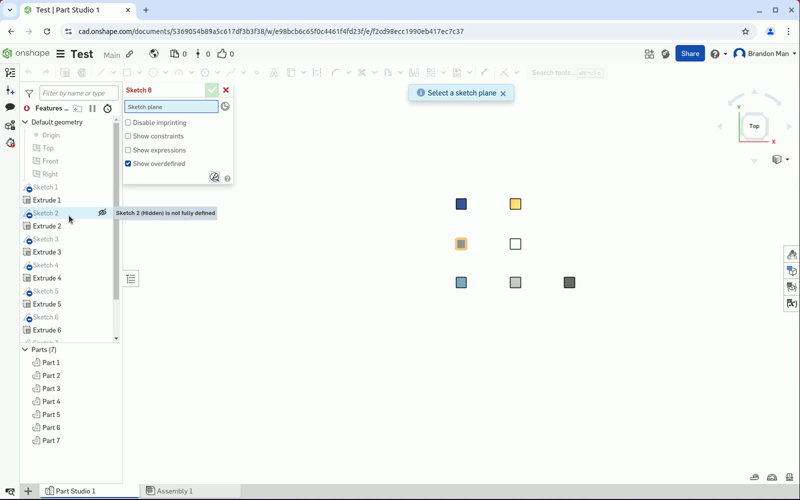
mouse_move(69, 150)
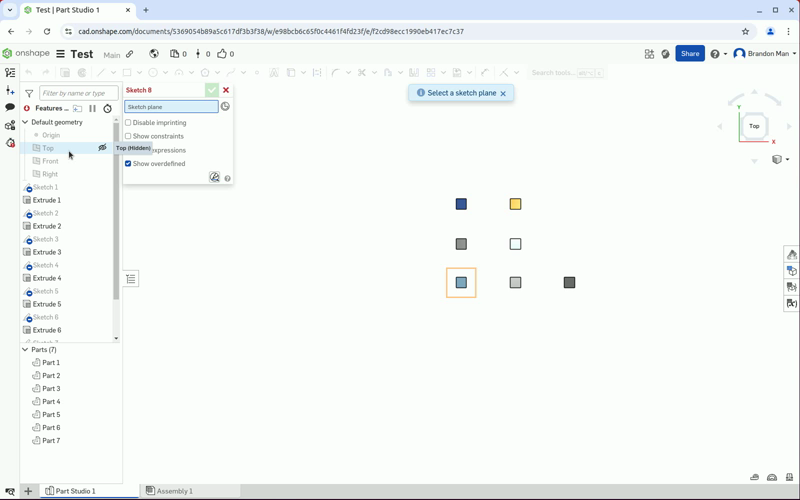
click(69, 150)
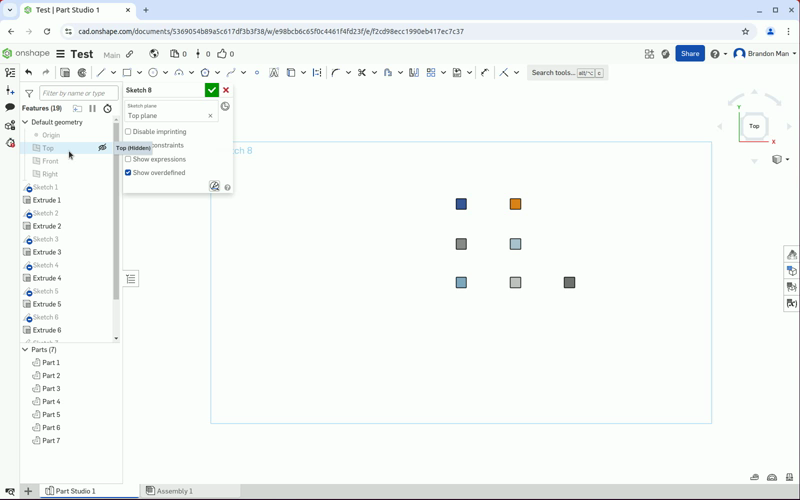
mouse_move(73, 352)
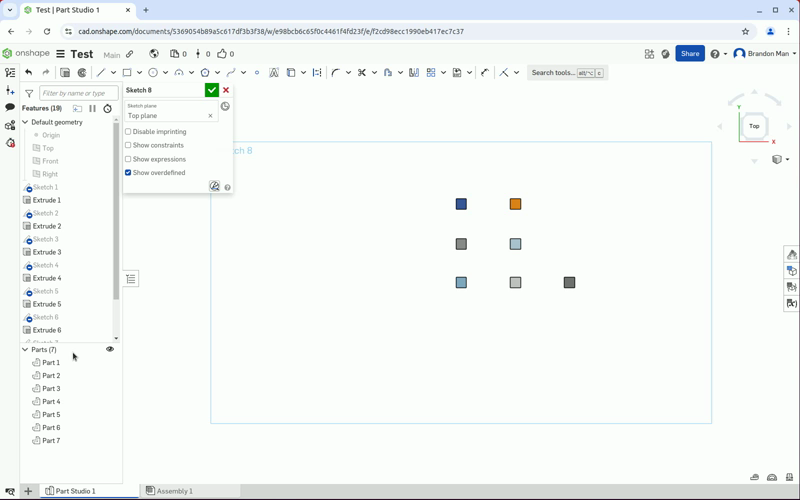
key(y)
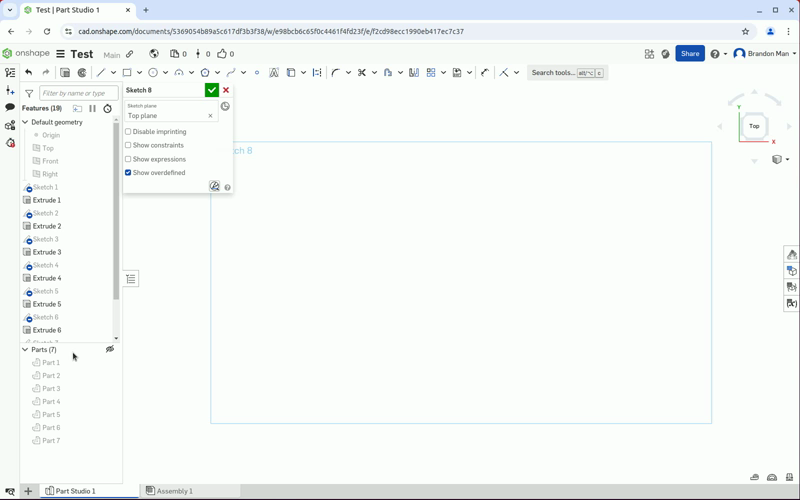
key(l)
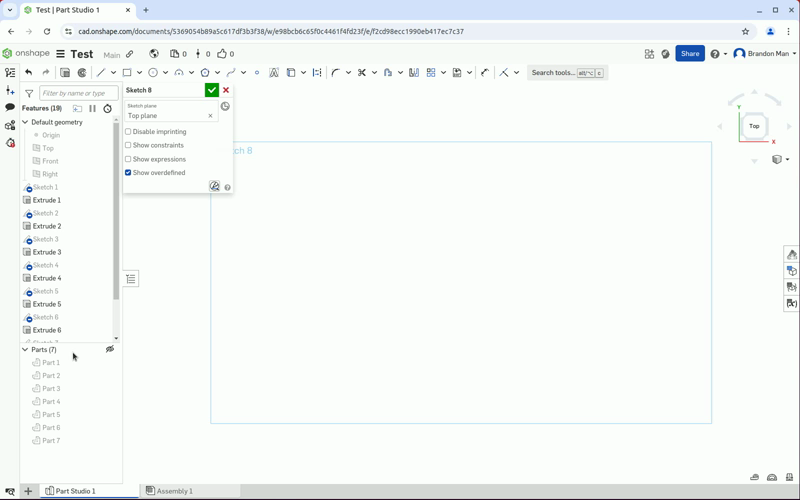
key_down(shift)
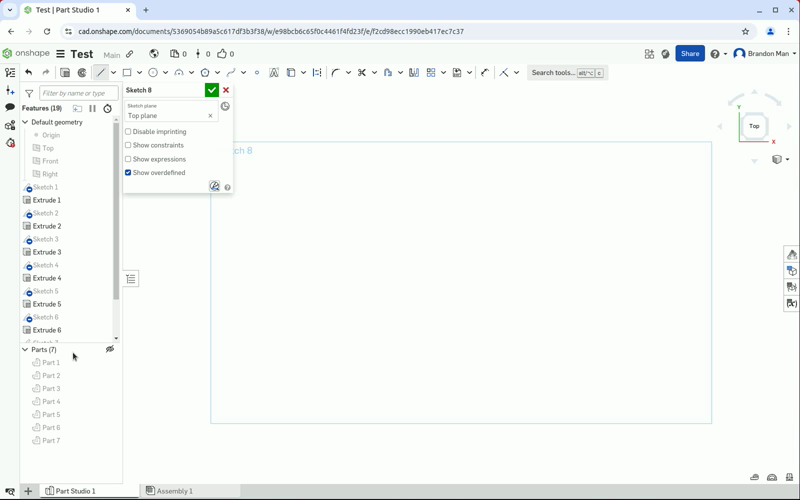
mouse_move(564, 249)
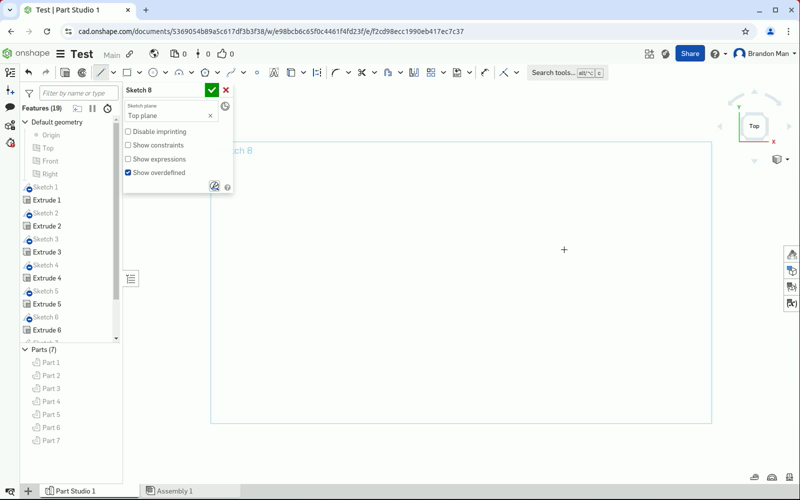
click(564, 249)
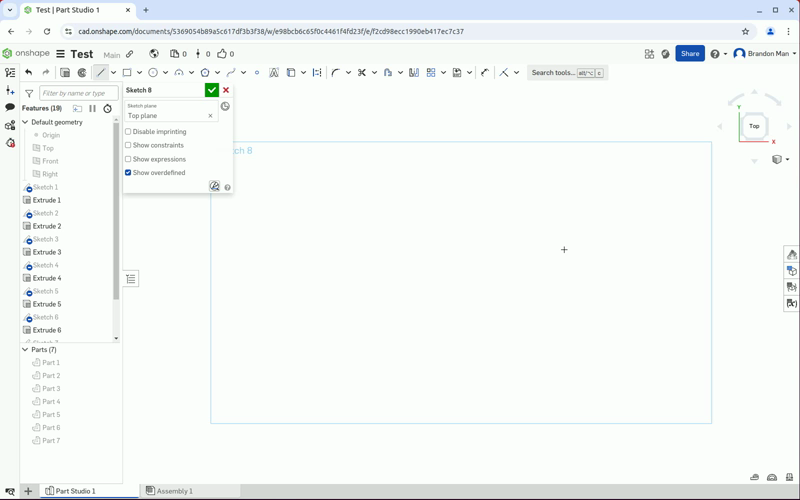
key_up(shift)
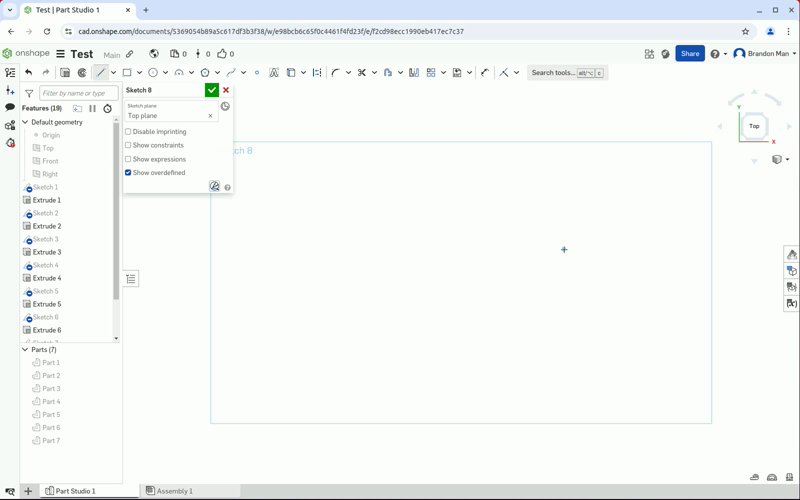
key_down(shift)
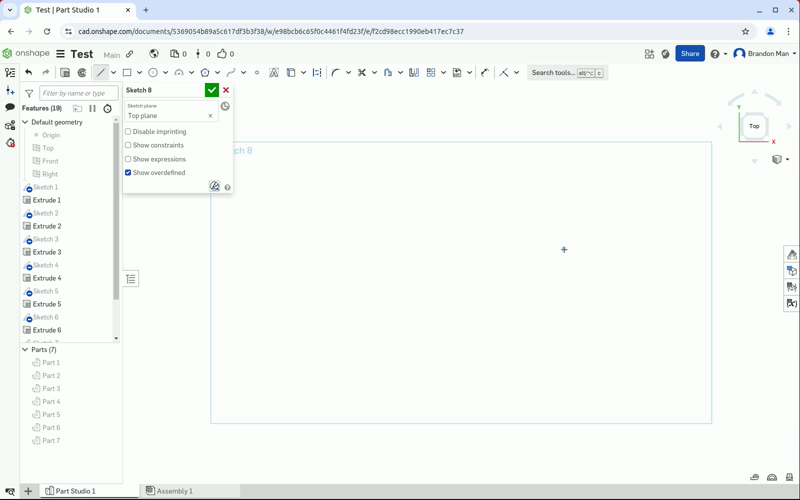
mouse_move(589, 249)
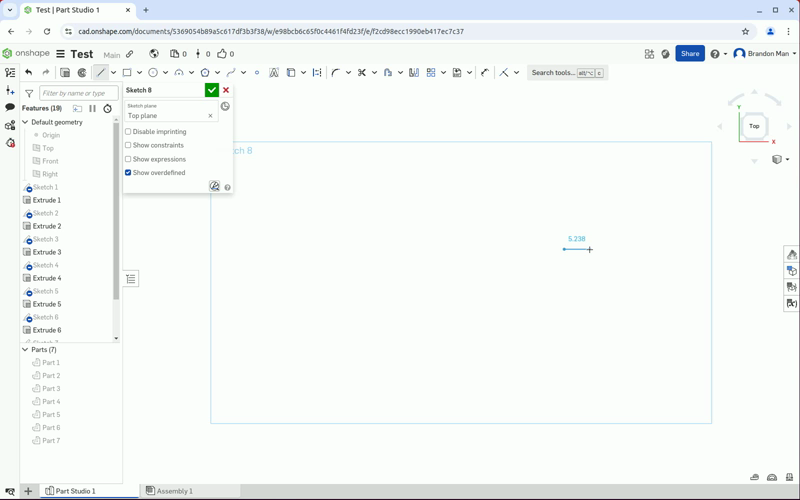
mouse_move(574, 249)
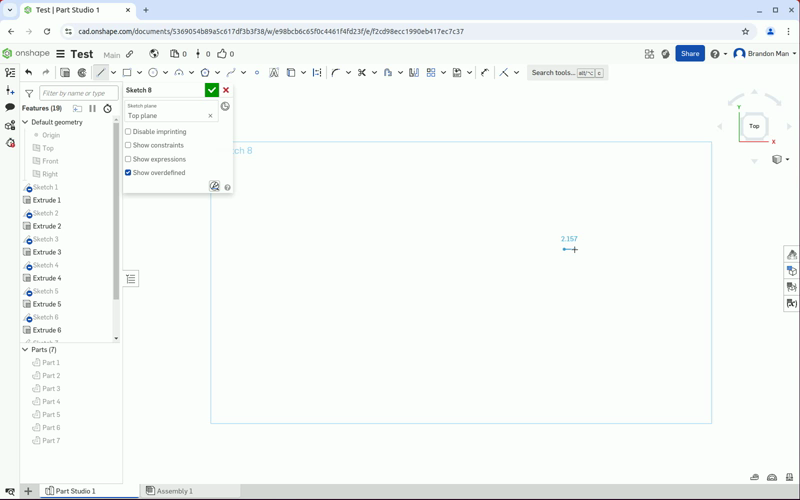
click(574, 249)
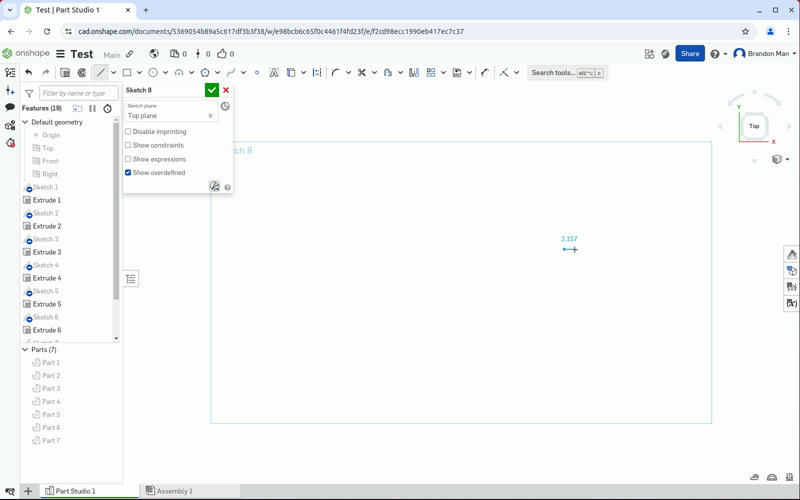
key_up(shift)
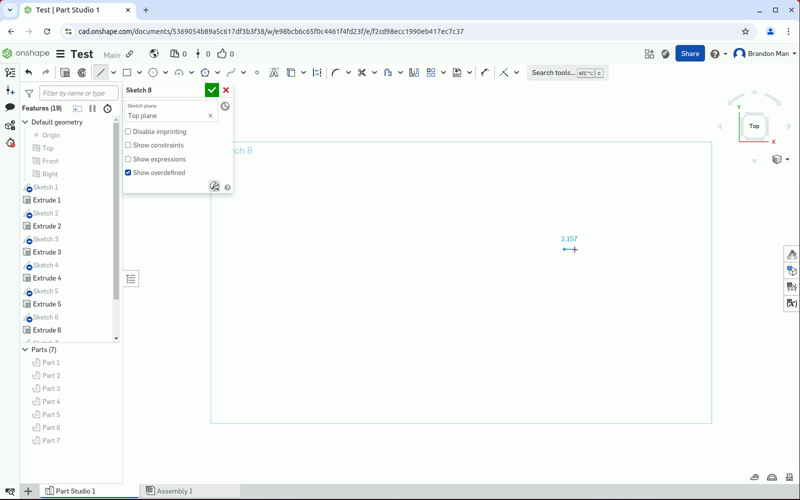
key_down(shift)
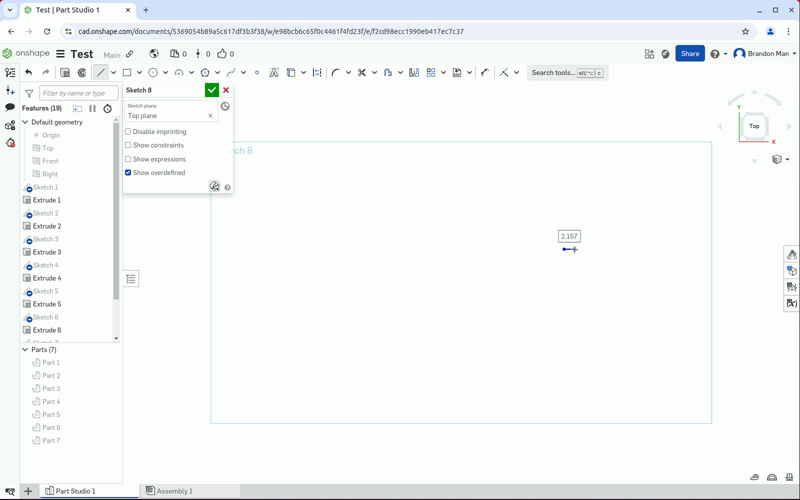
mouse_move(589, 249)
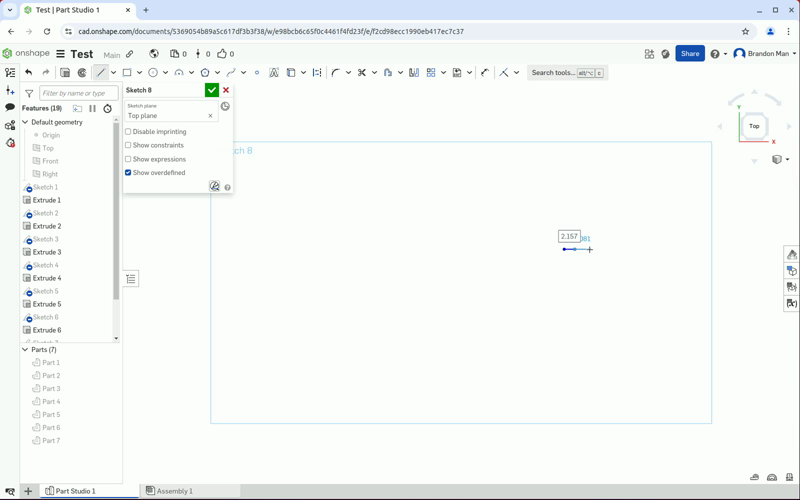
mouse_move(574, 238)
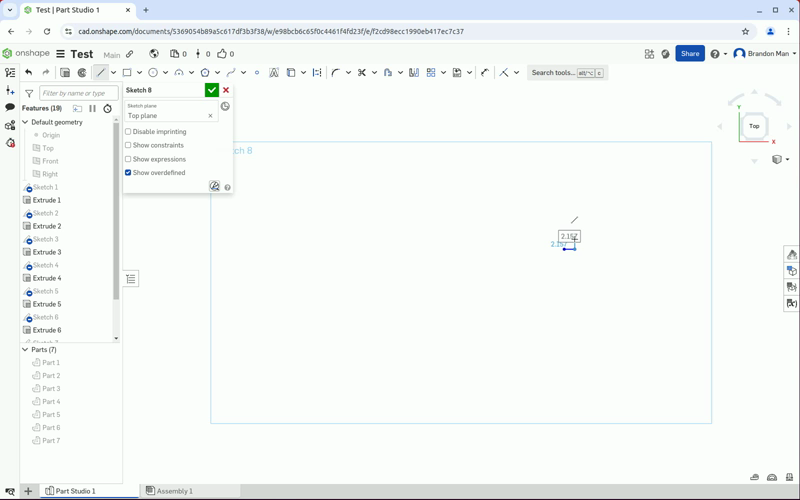
click(574, 238)
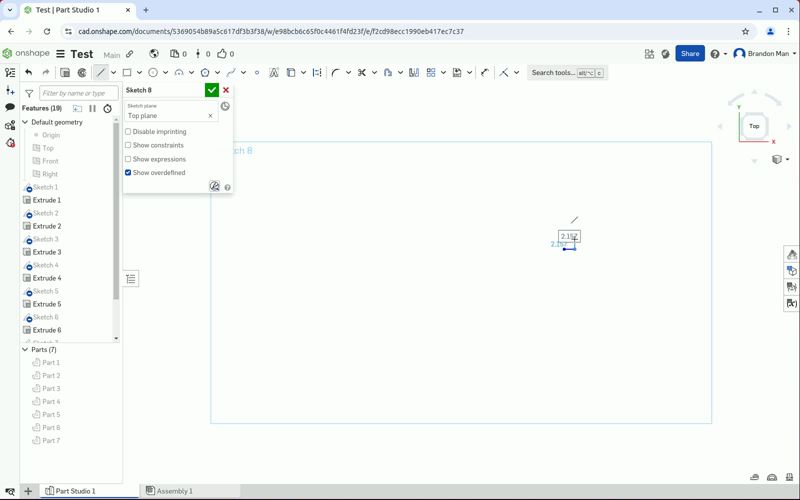
key_up(shift)
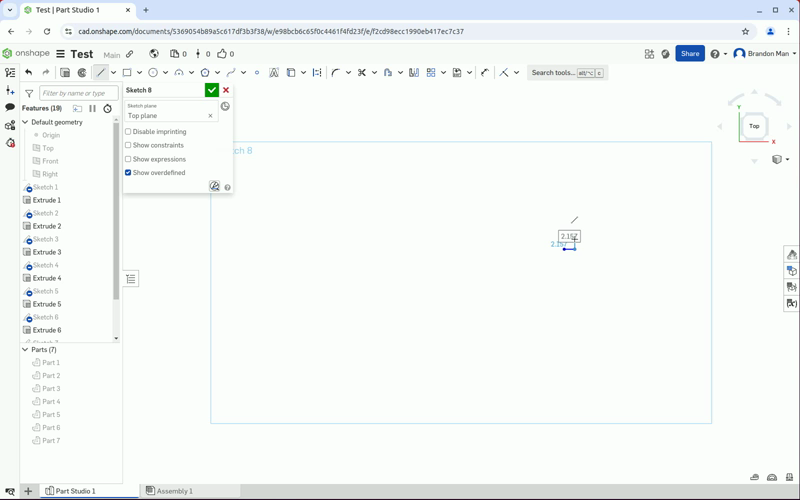
key_down(shift)
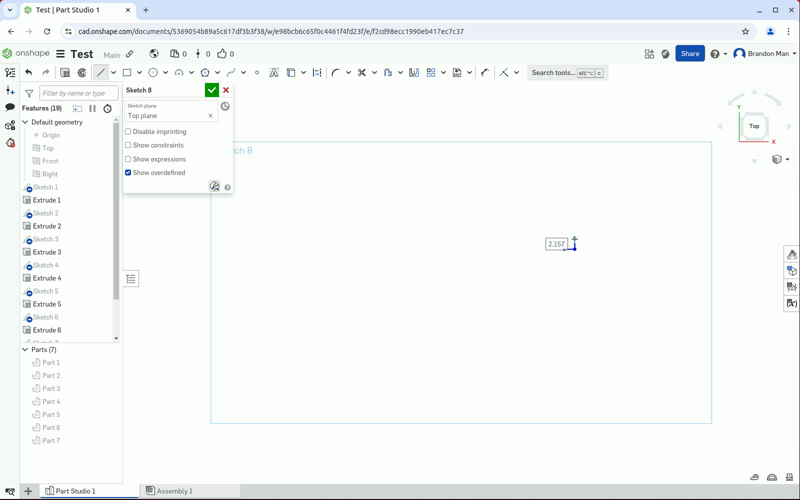
mouse_move(589, 238)
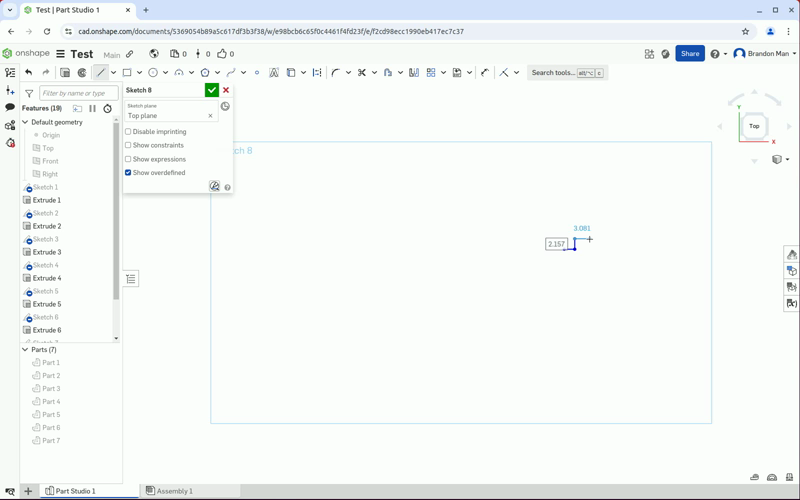
mouse_move(564, 238)
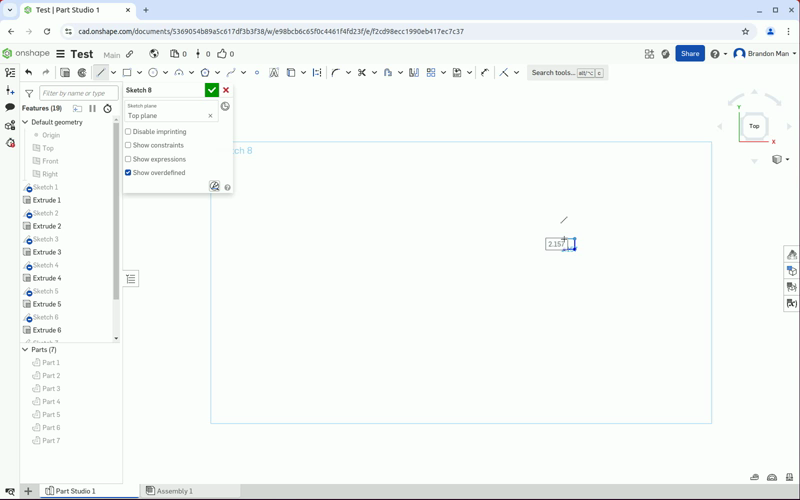
click(564, 238)
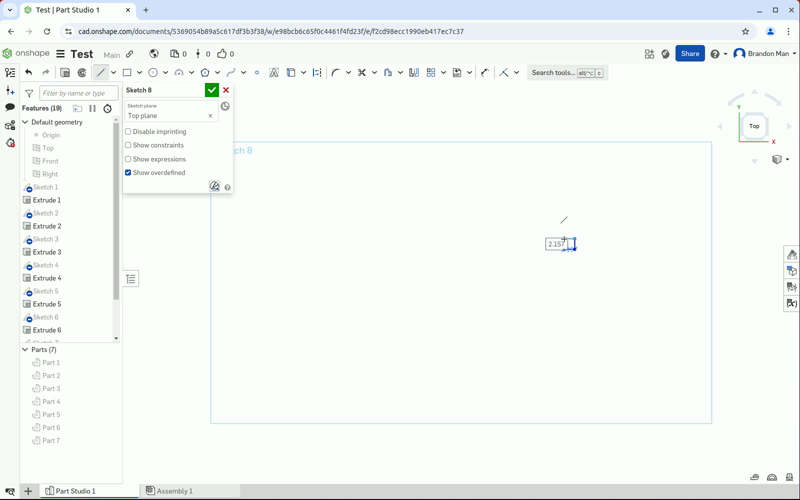
key_up(shift)
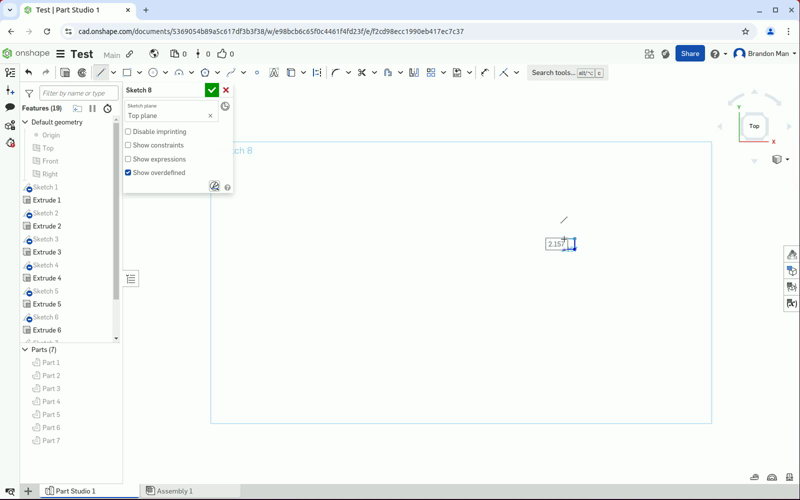
mouse_move(589, 238)
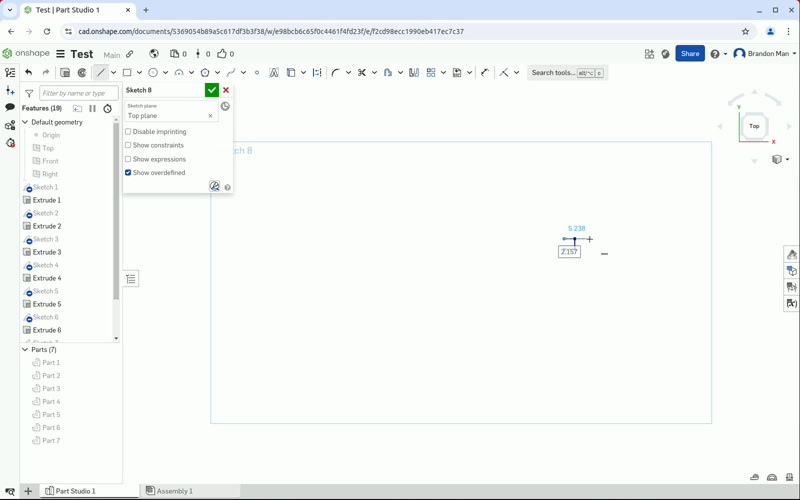
key_down(shift)
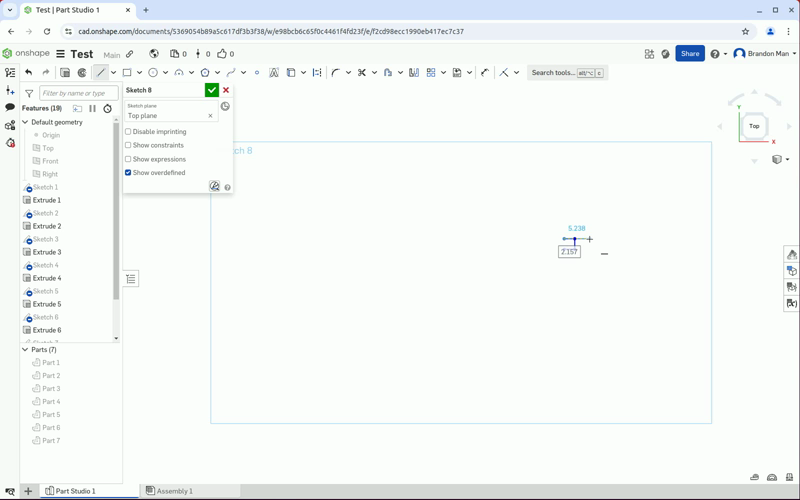
mouse_move(564, 249)
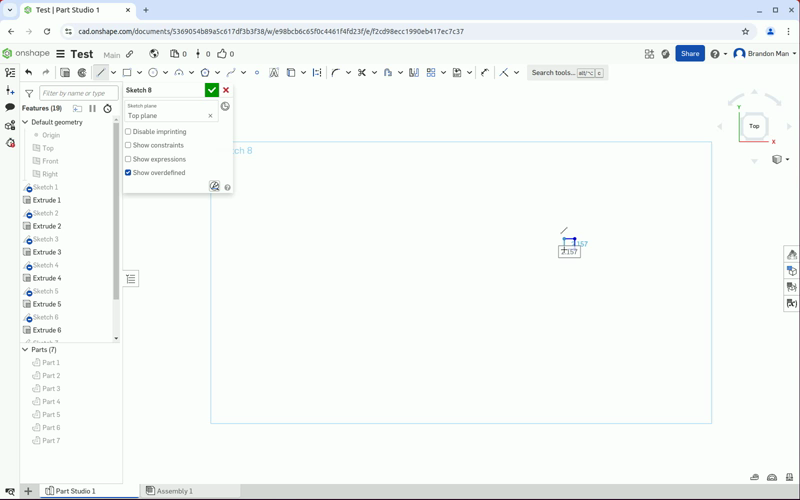
key_up(shift)
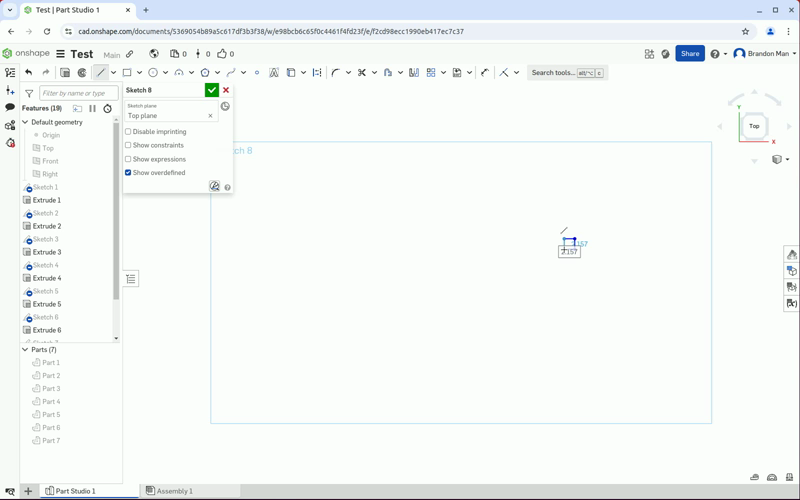
click(564, 249)
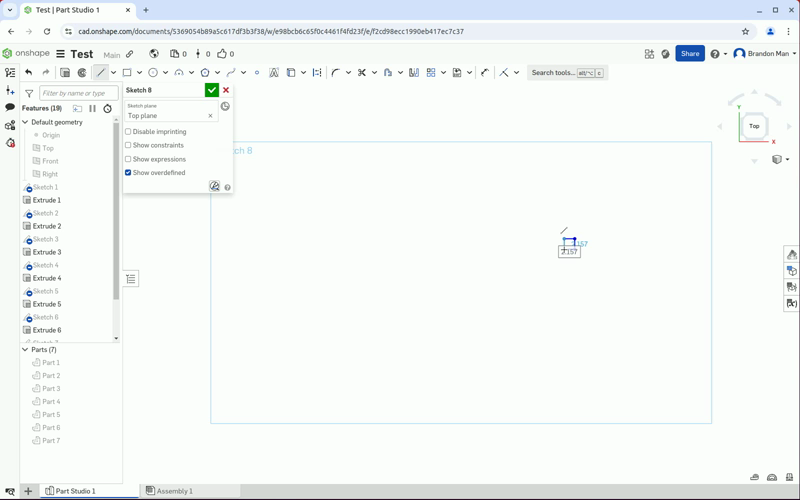
key(esc)
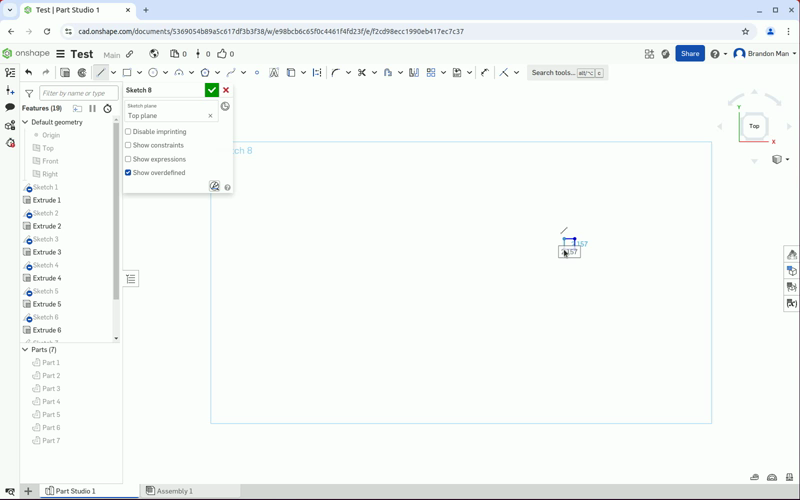
mouse_move(573, 239)
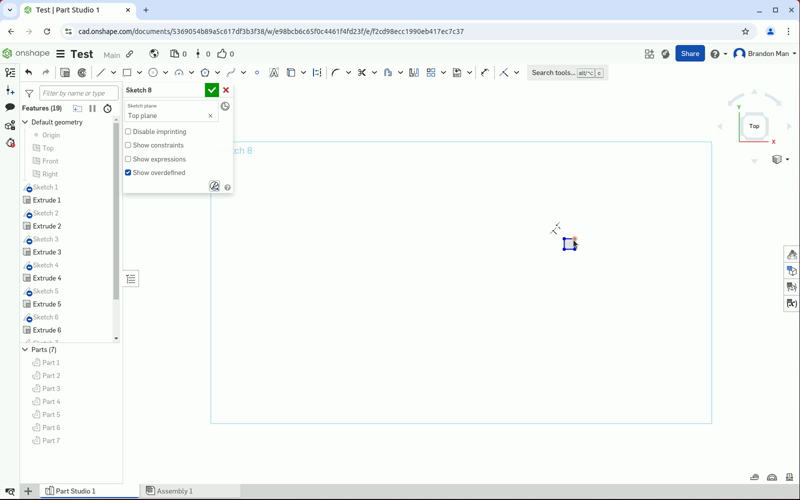
scroll(6)
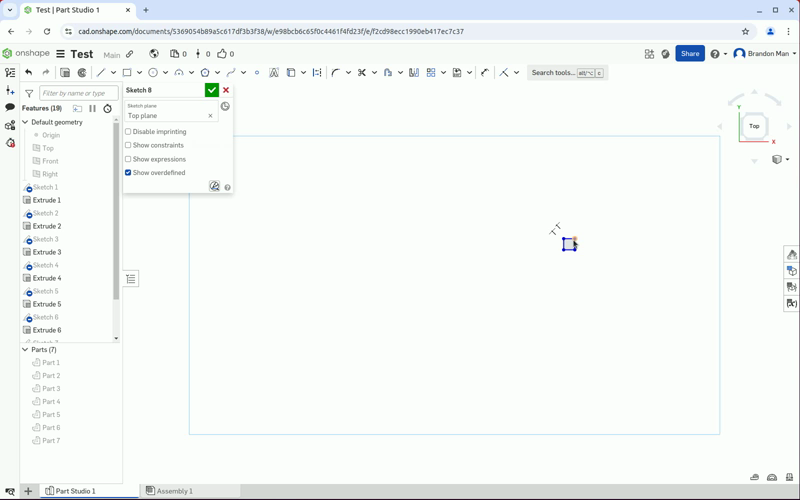
scroll(6)
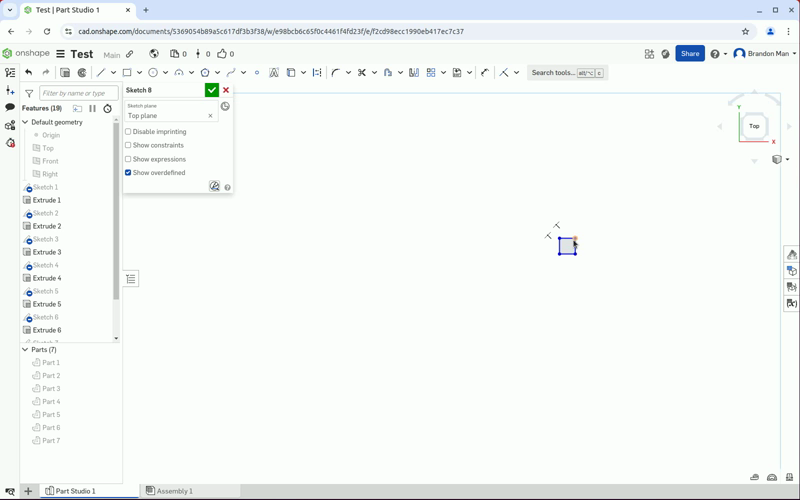
scroll(6)
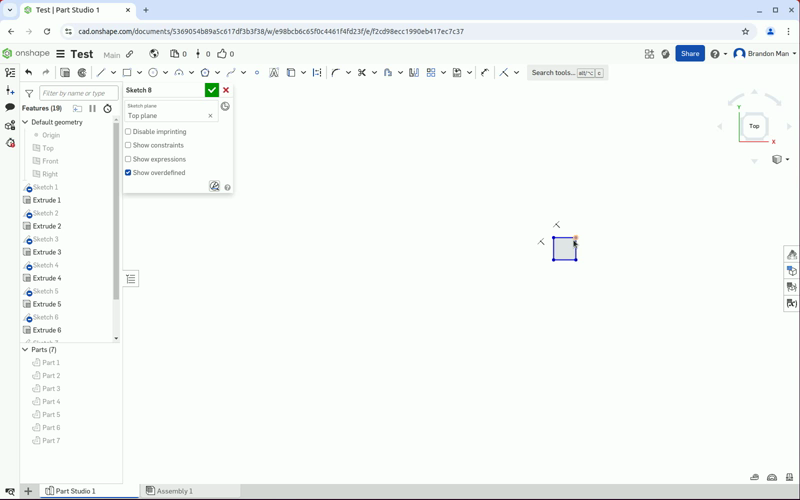
scroll(6)
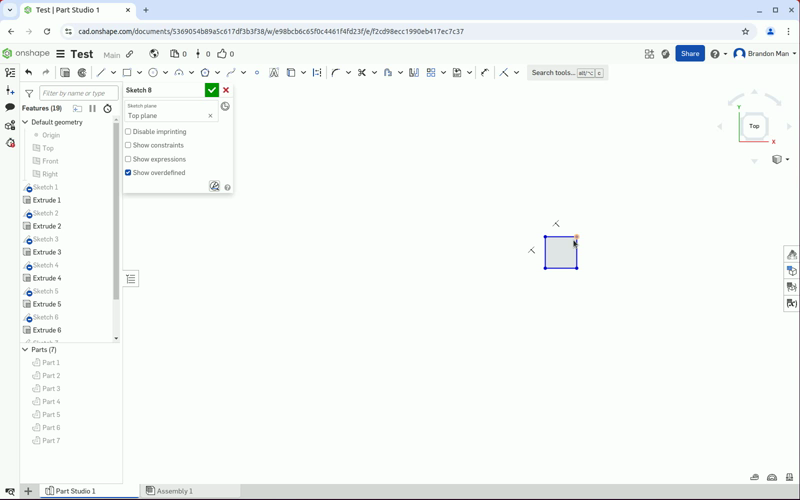
scroll(6)
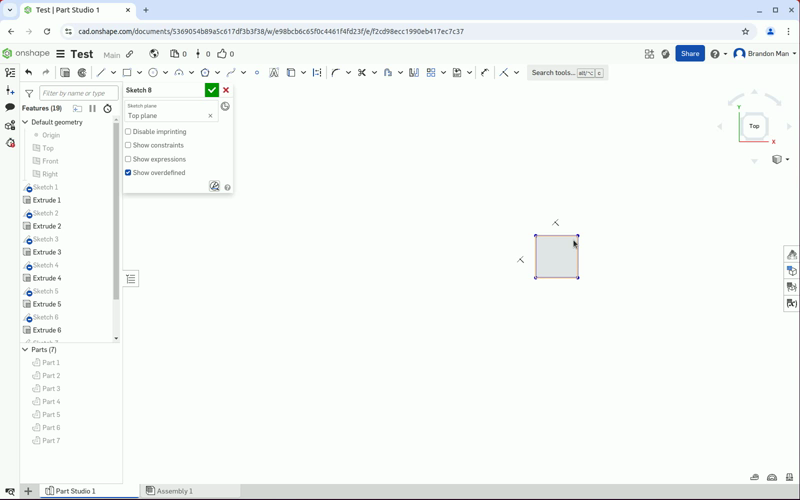
scroll(6)
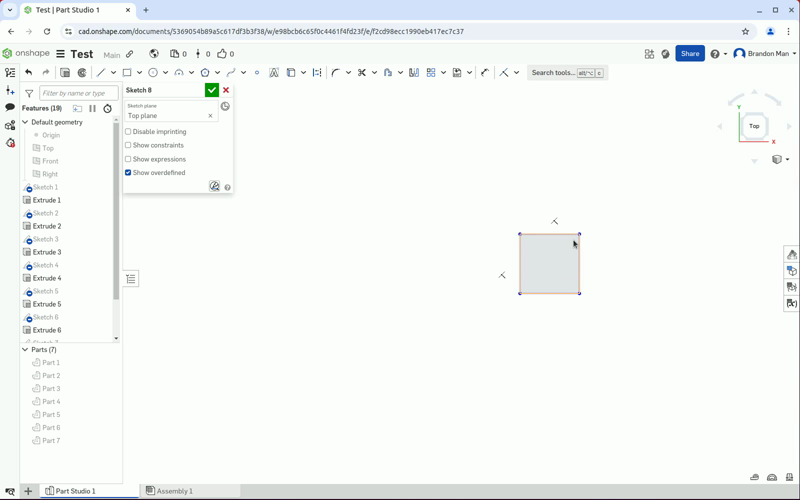
scroll(6)
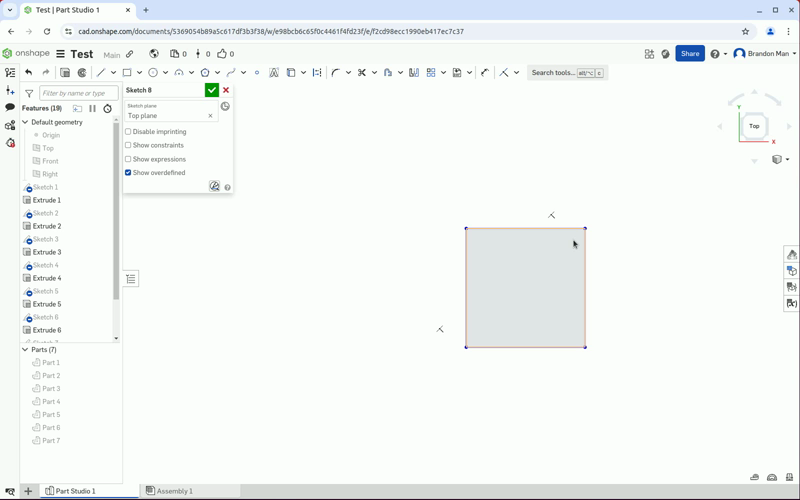
click(573, 239)
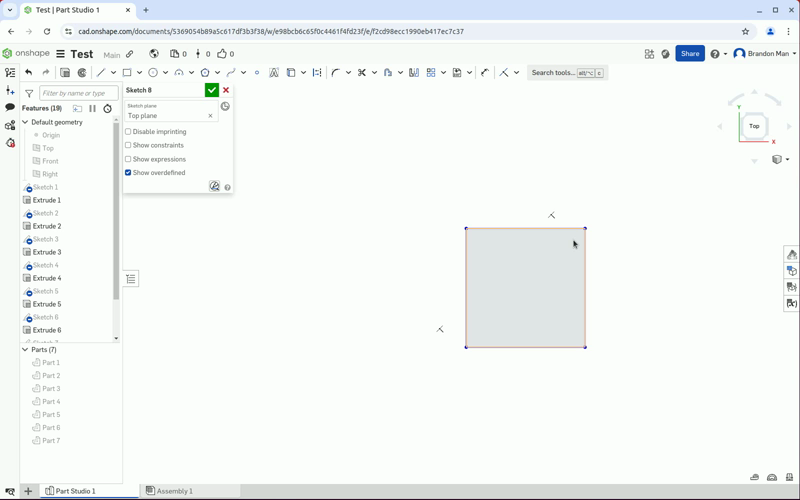
scroll(-6)
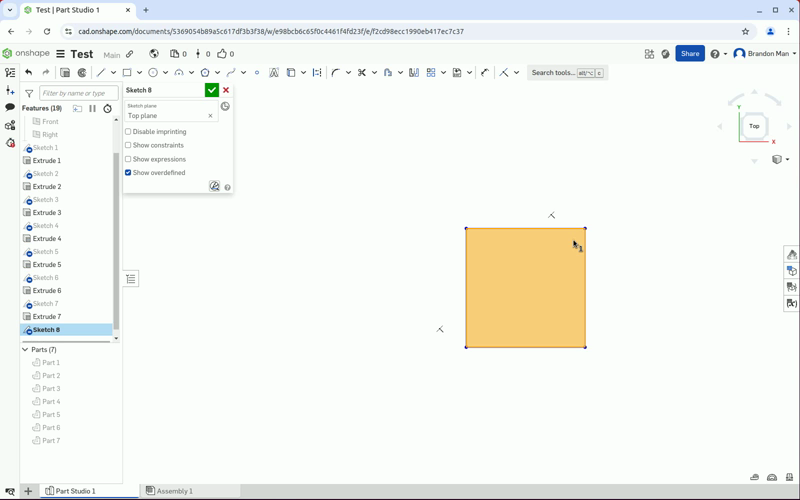
scroll(-6)
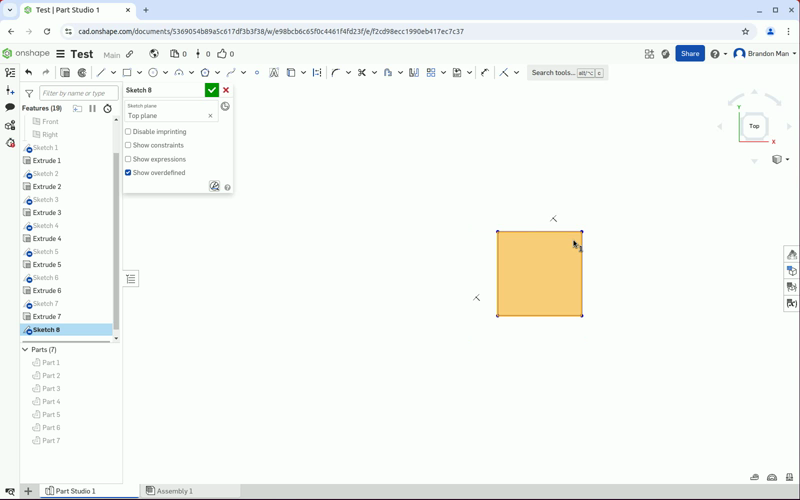
scroll(-6)
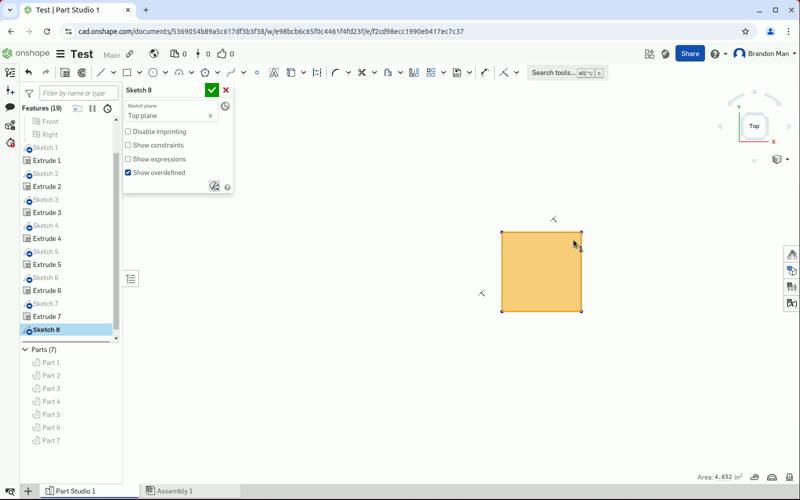
scroll(-6)
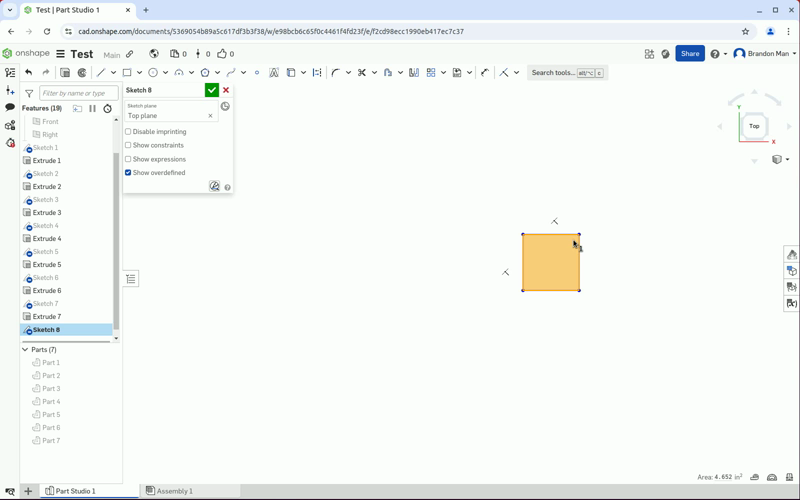
scroll(-6)
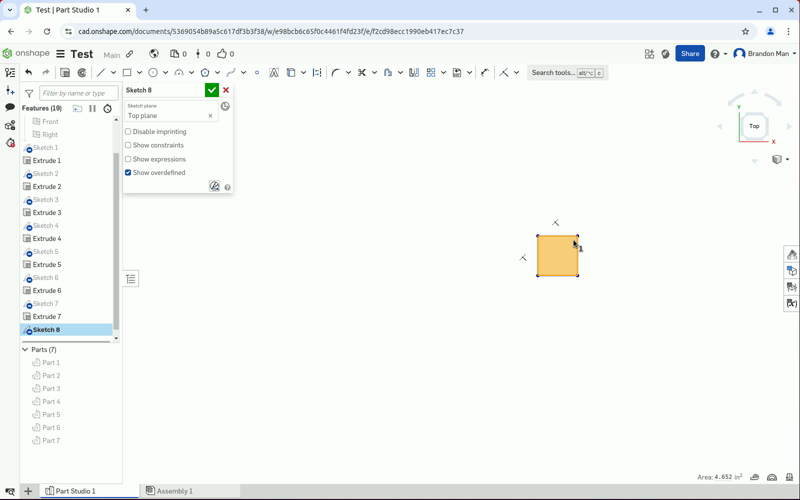
scroll(-6)
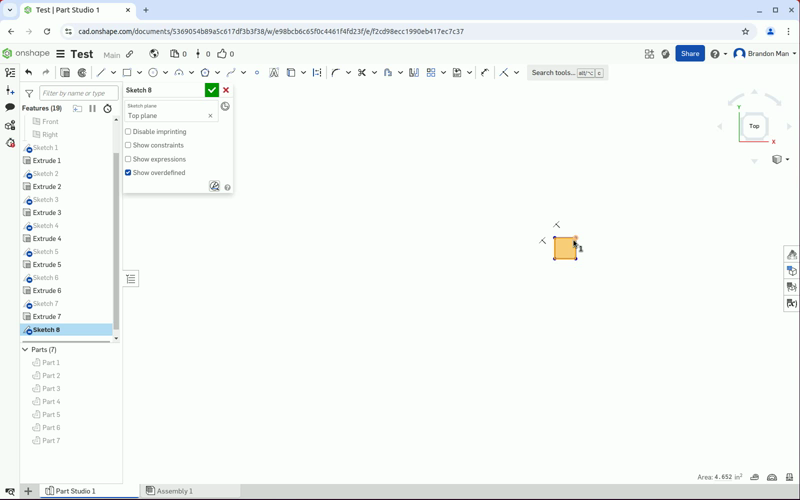
scroll(-6)
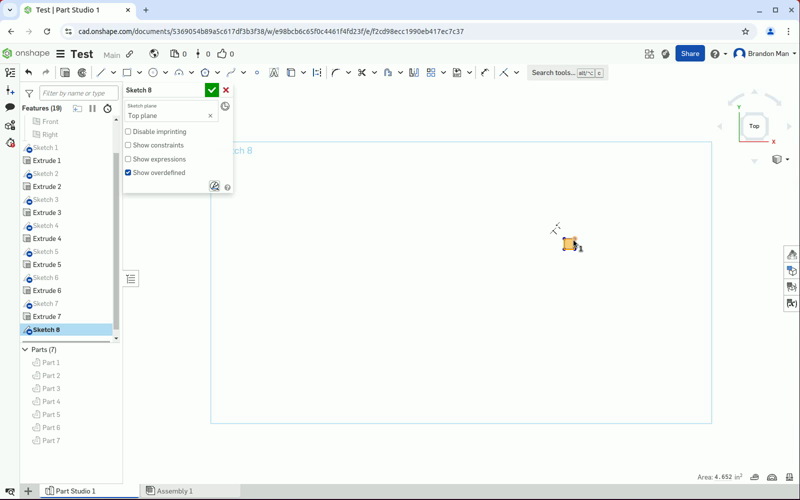
mouse_move(73, 352)
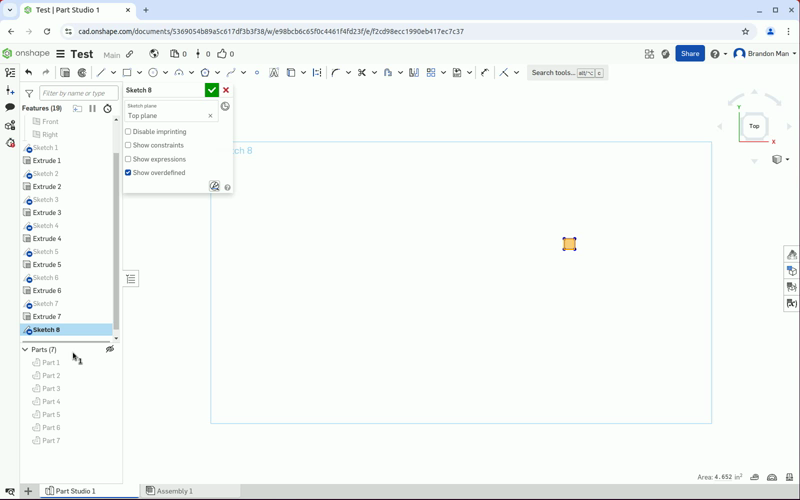
key(shift+y)
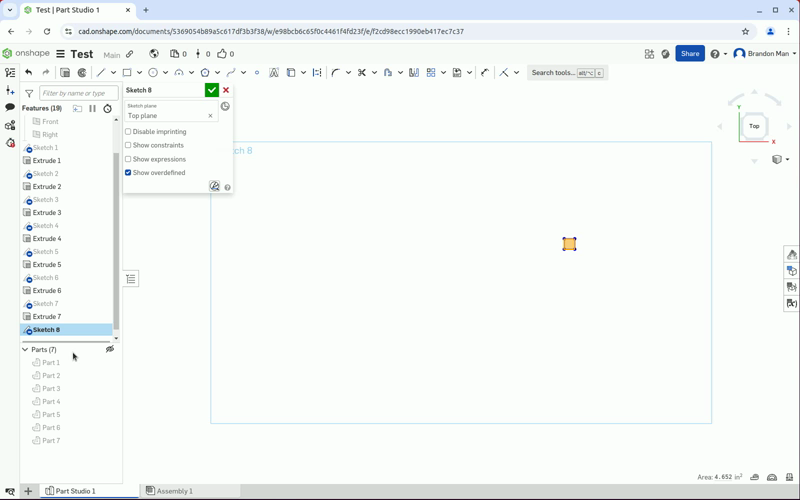
key(shift+e)
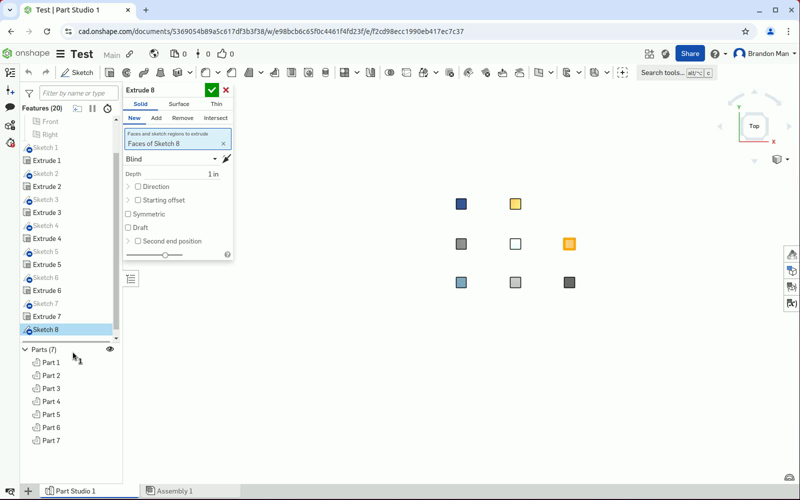
mouse_move(143, 106)
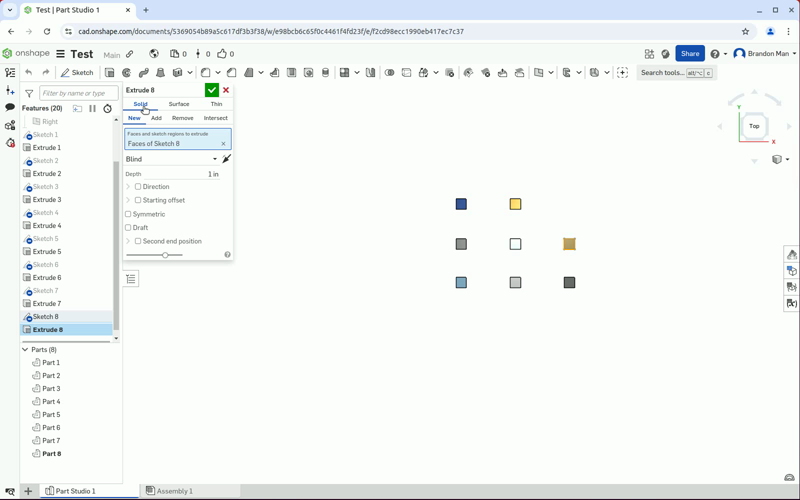
click(143, 106)
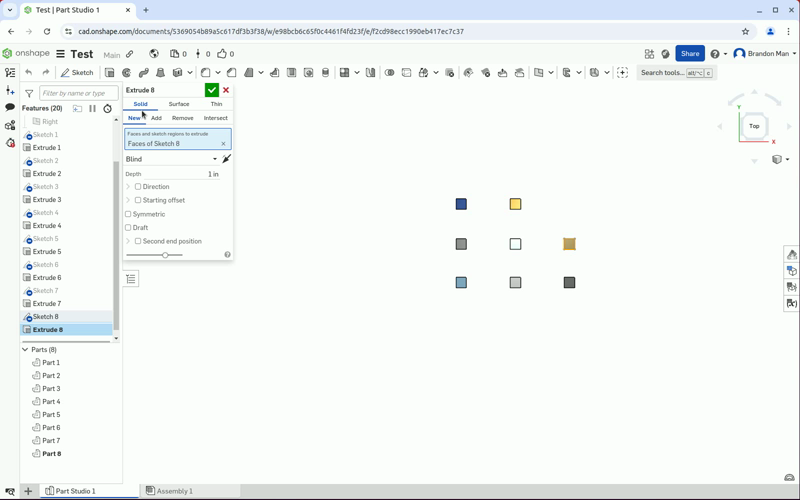
mouse_move(137, 120)
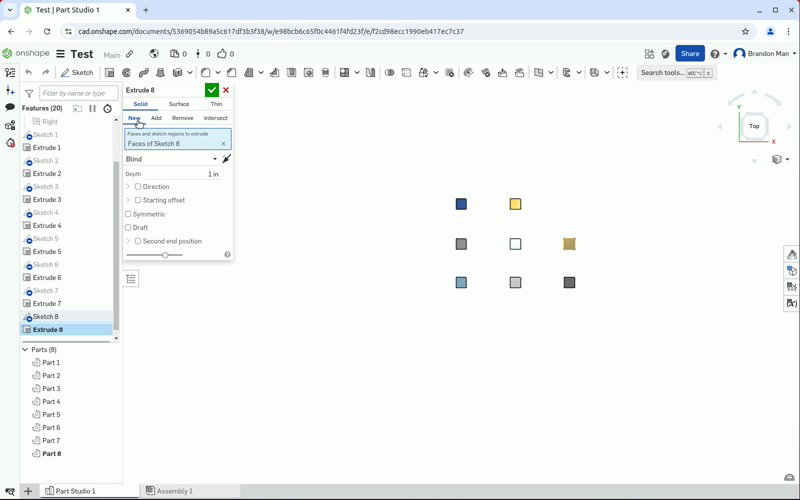
click(137, 120)
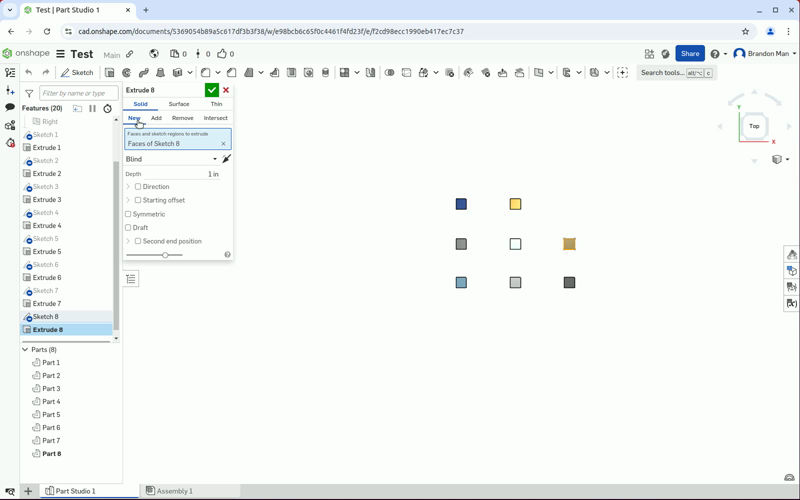
key(tab, 4)
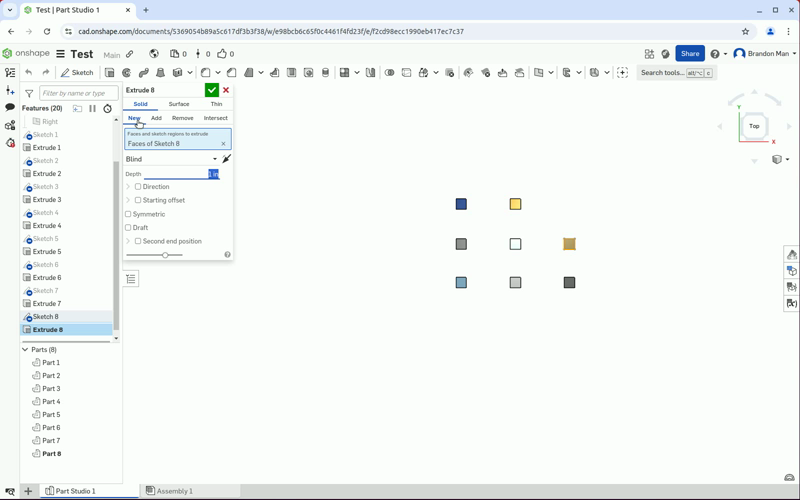
text(-0.241)
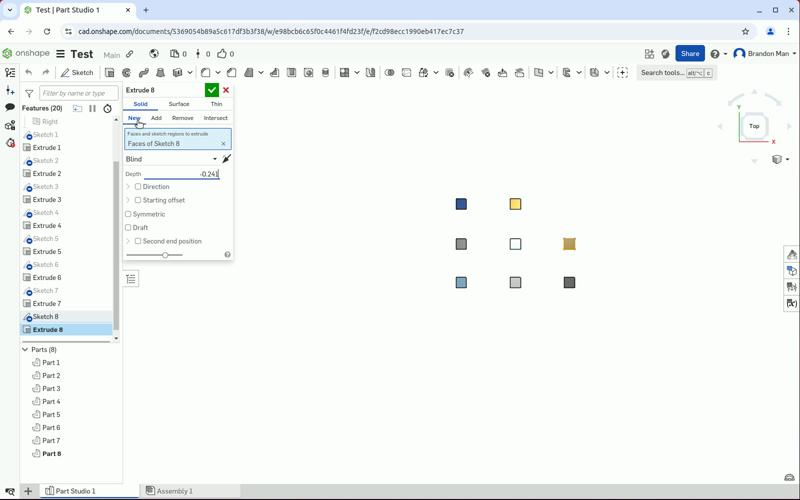
key(enter)
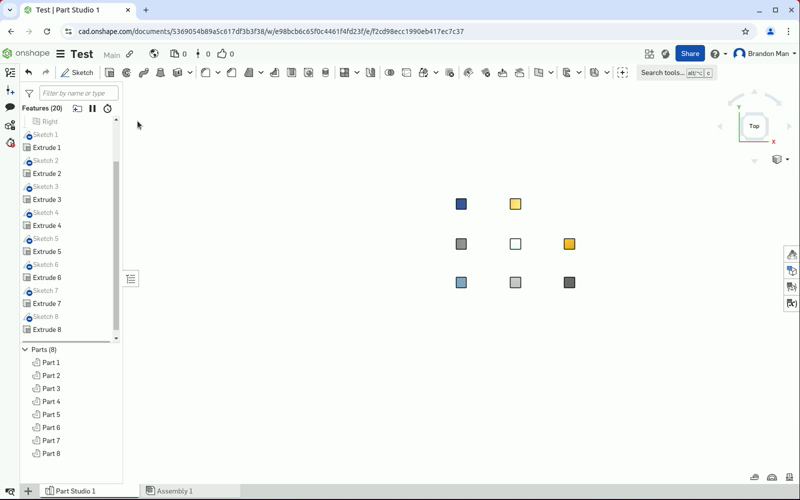
key(shift+h)
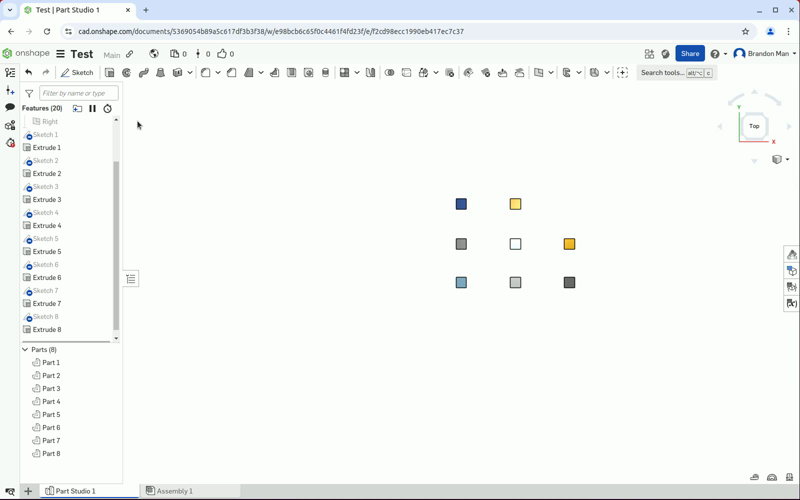
key(shift+h)
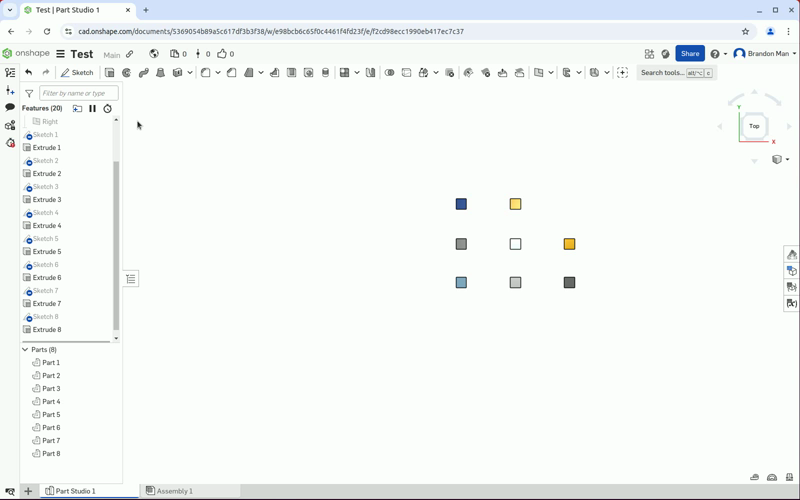
mouse_move(69, 137)
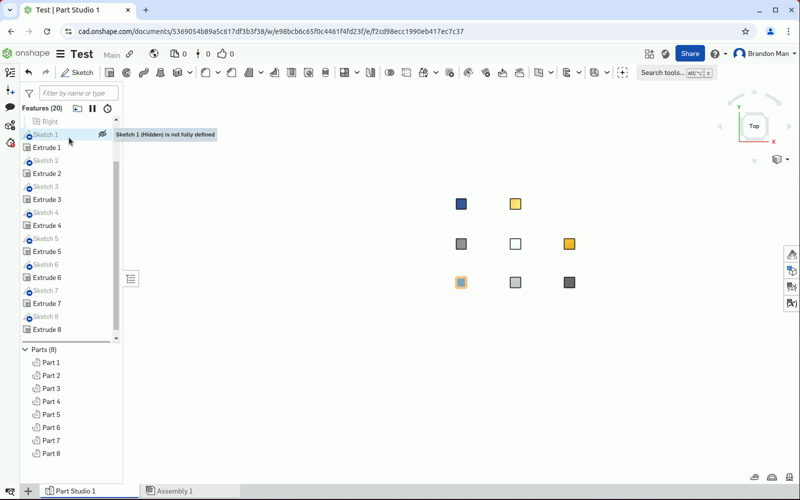
click(69, 137)
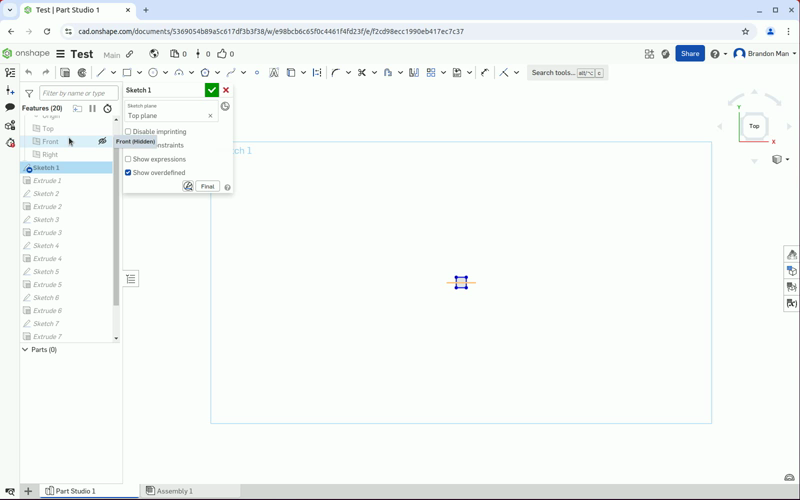
mouse_move(229, 92)
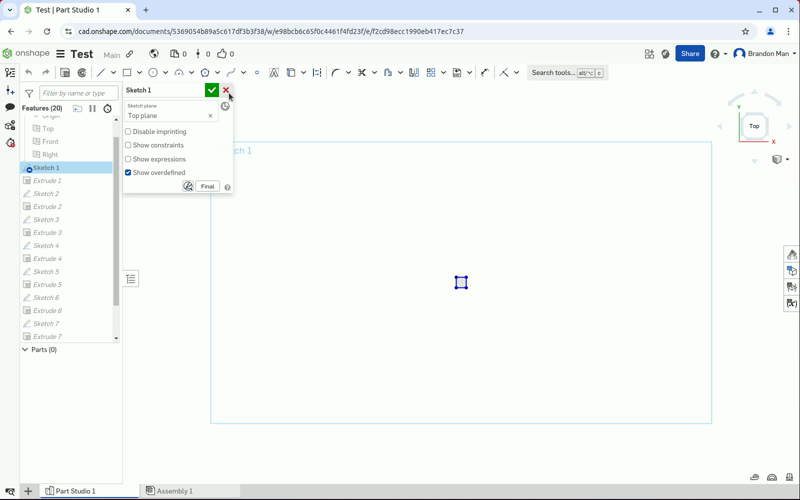
click(229, 92)
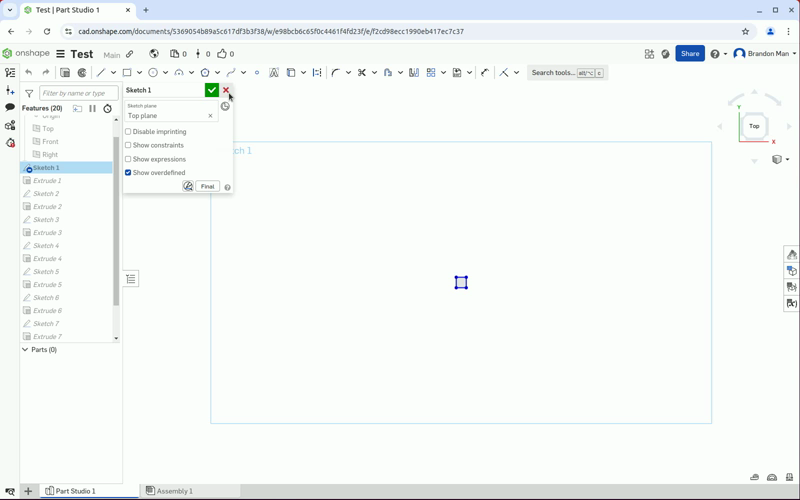
key(shift+s)
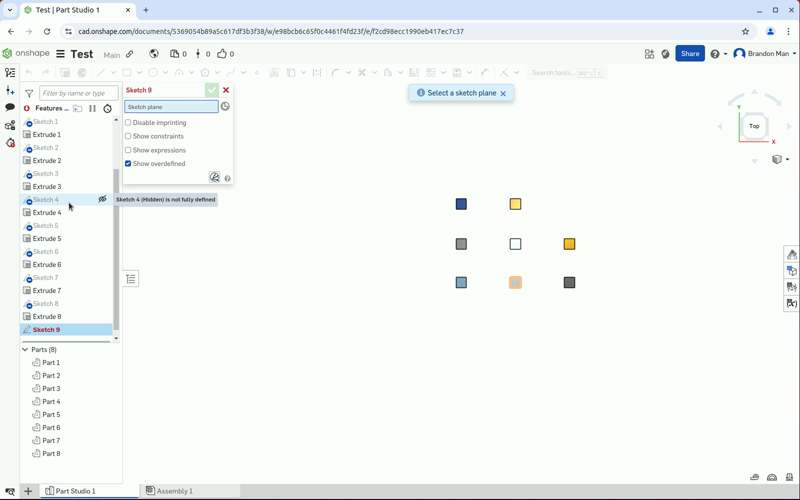
scroll(3)
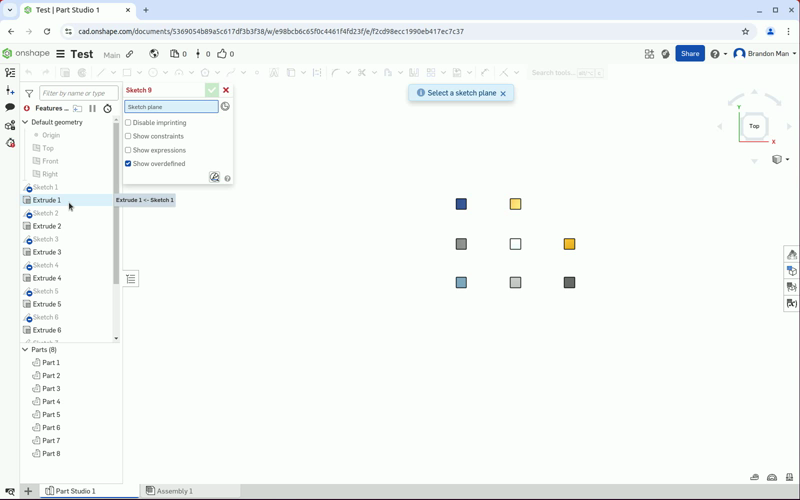
mouse_move(69, 150)
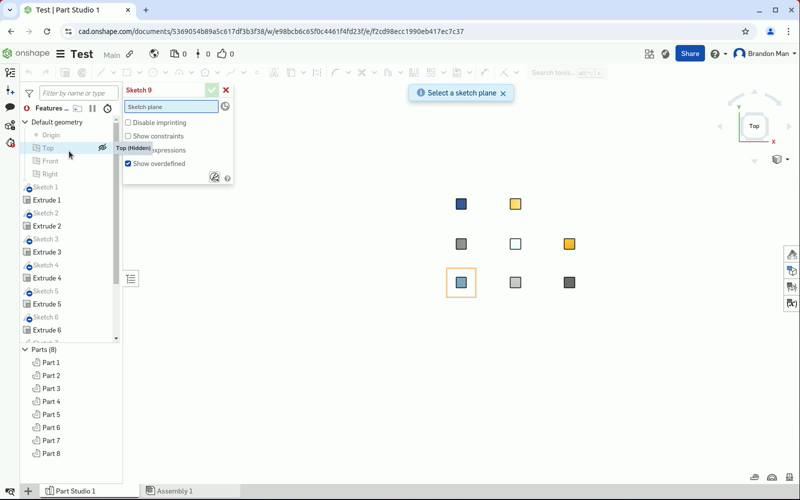
click(69, 150)
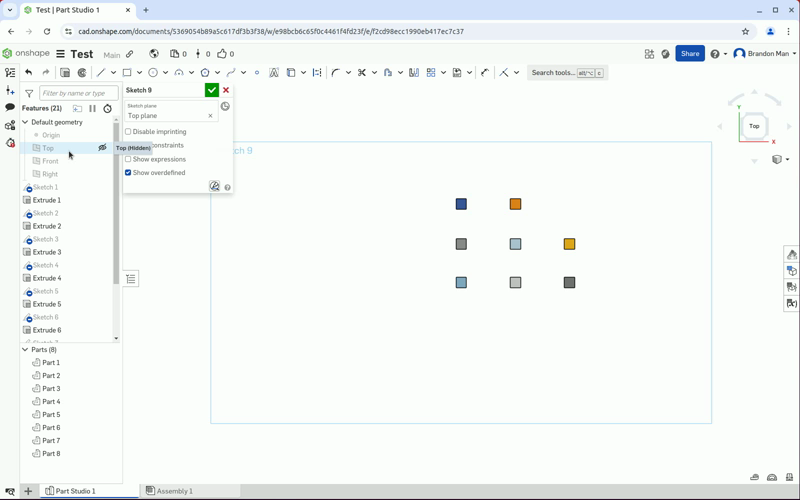
mouse_move(73, 352)
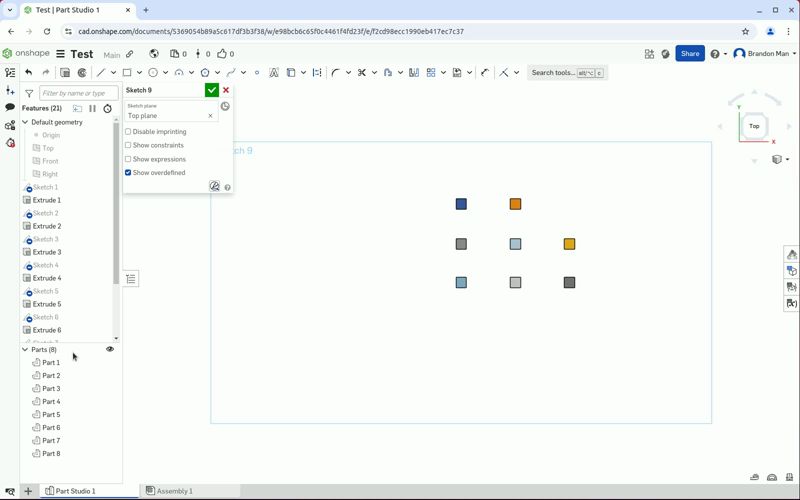
key(y)
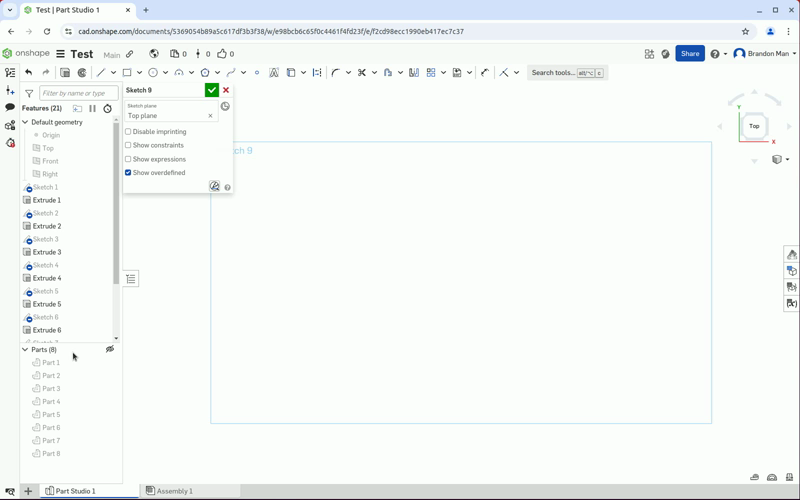
key(l)
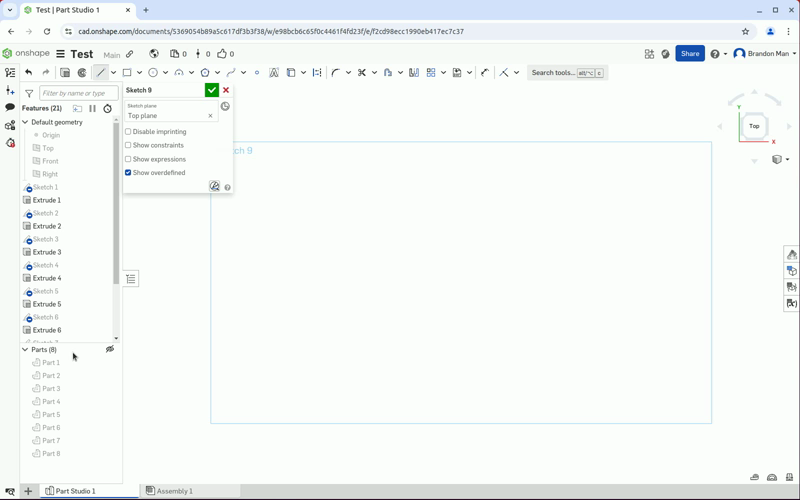
key_down(shift)
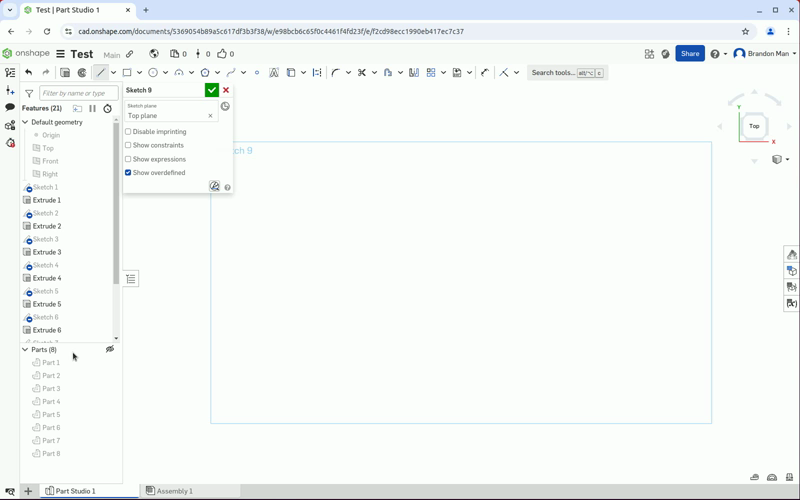
mouse_move(564, 209)
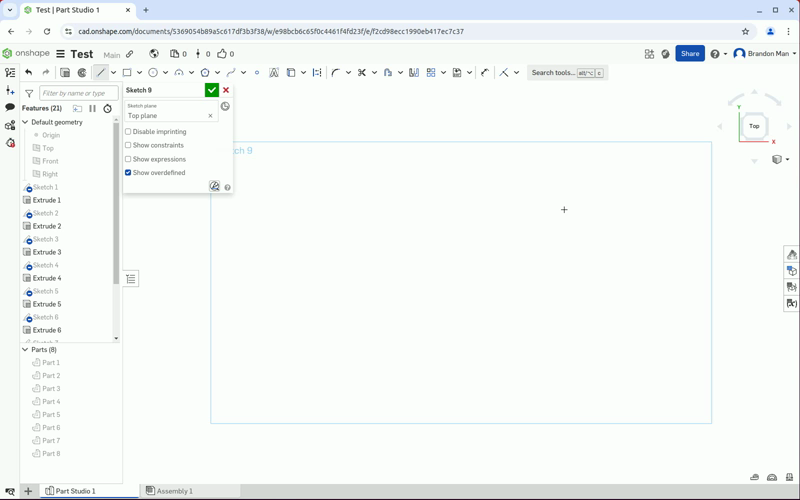
click(564, 209)
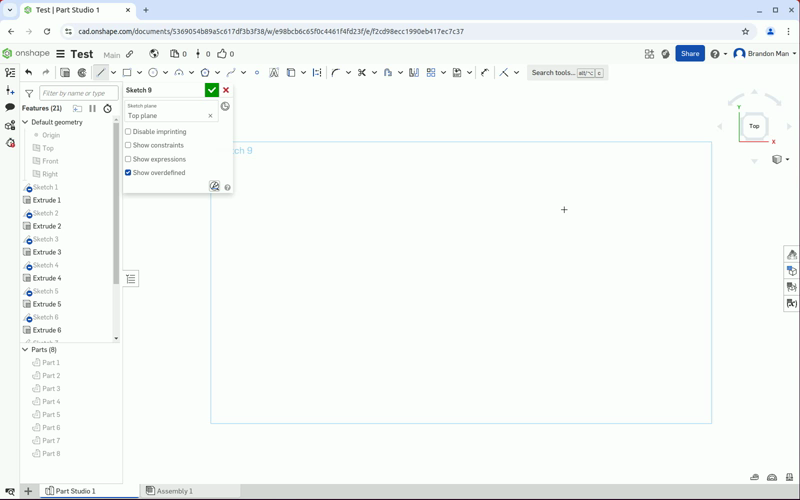
key_up(shift)
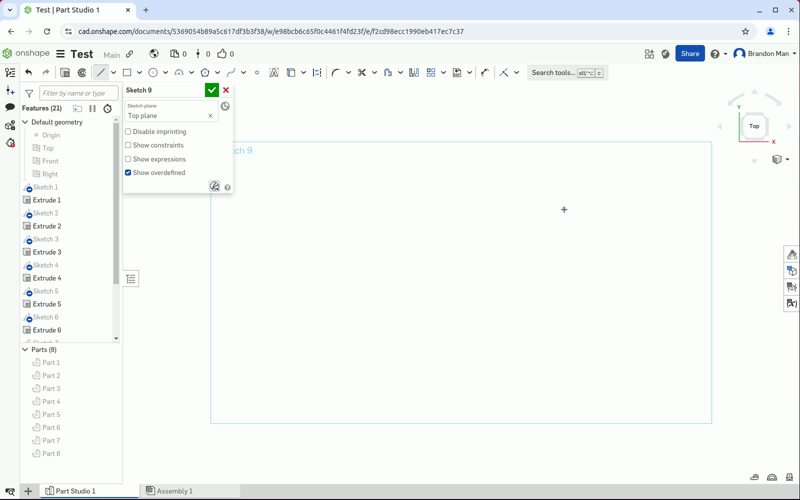
key_down(shift)
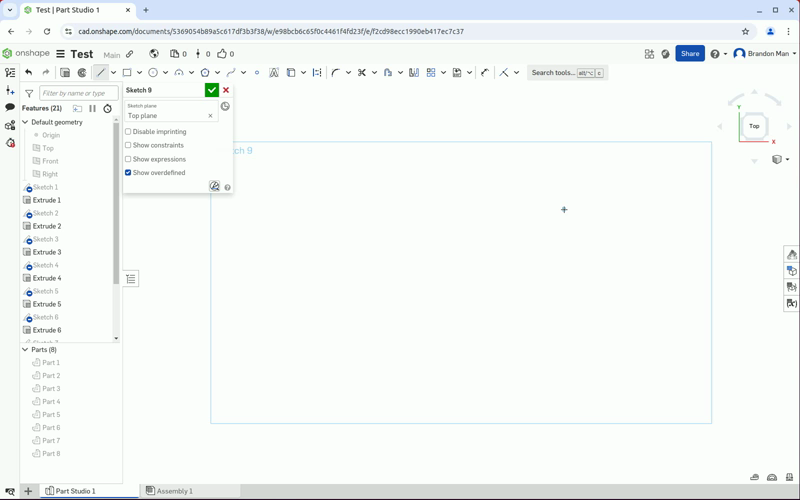
mouse_move(589, 209)
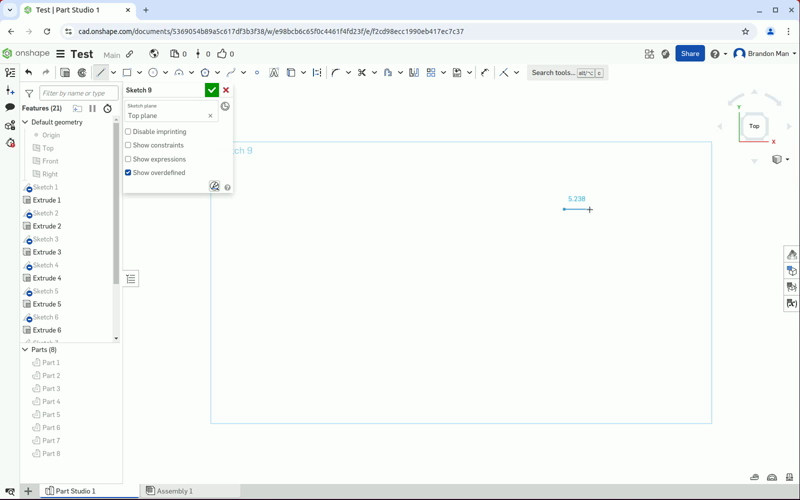
mouse_move(574, 209)
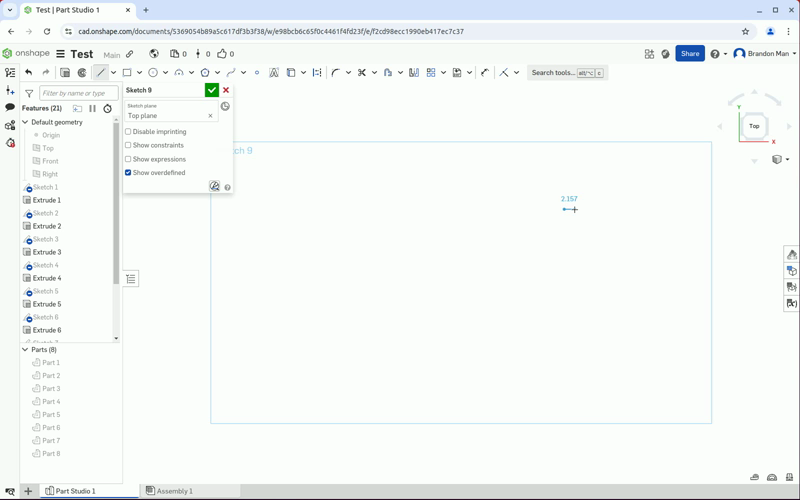
click(574, 209)
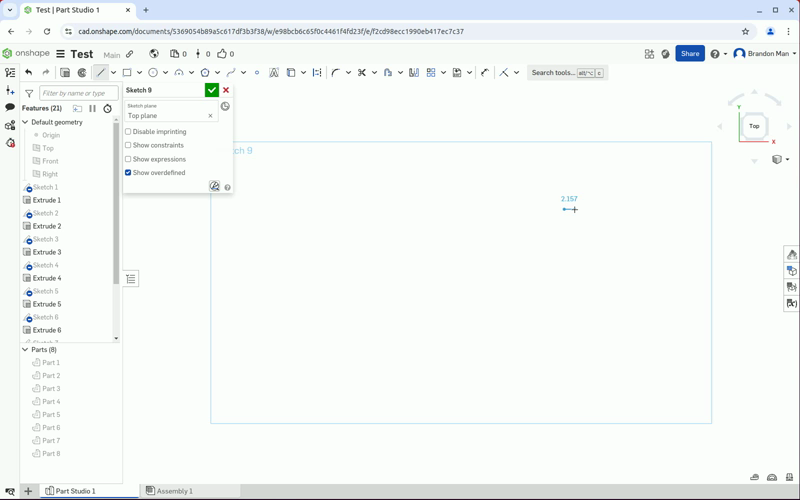
key_up(shift)
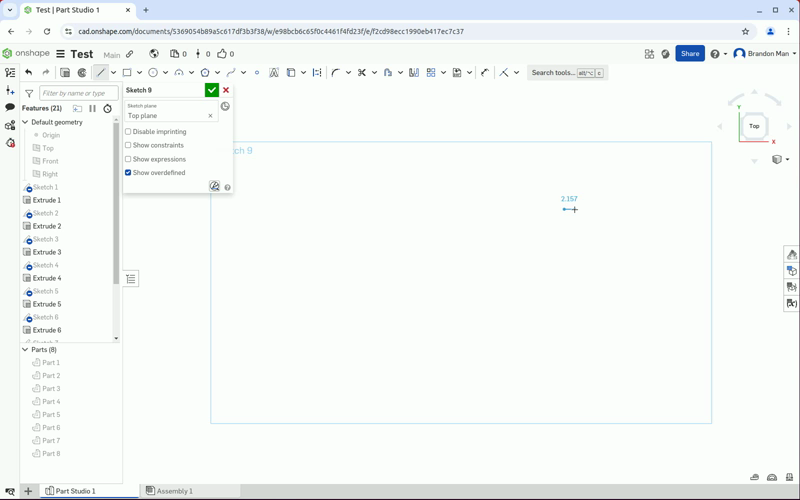
key_down(shift)
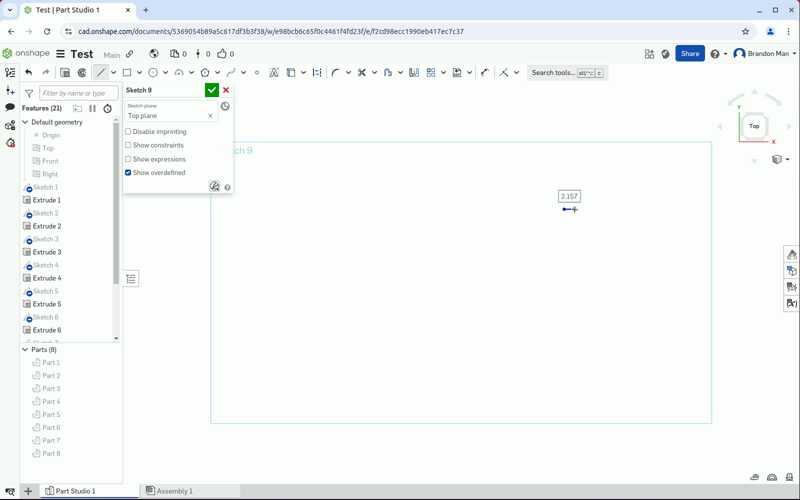
mouse_move(589, 209)
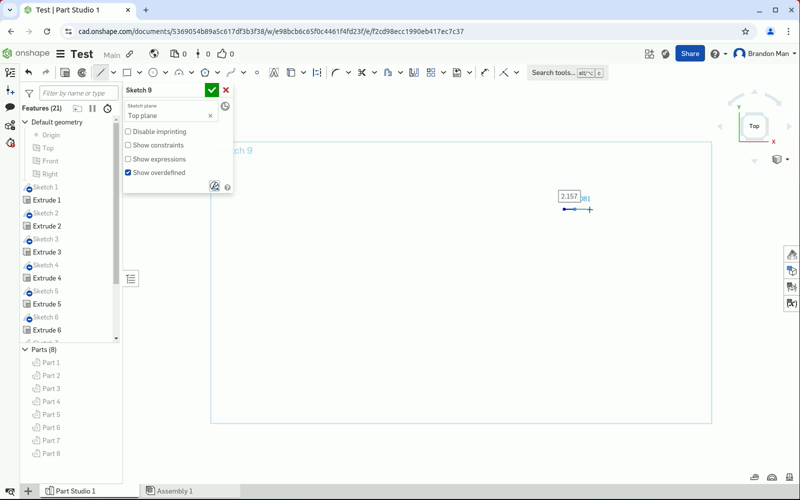
mouse_move(574, 198)
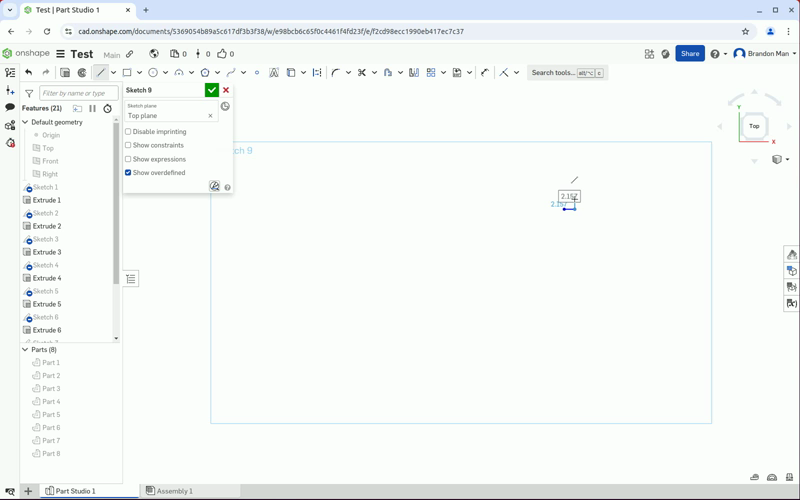
click(574, 198)
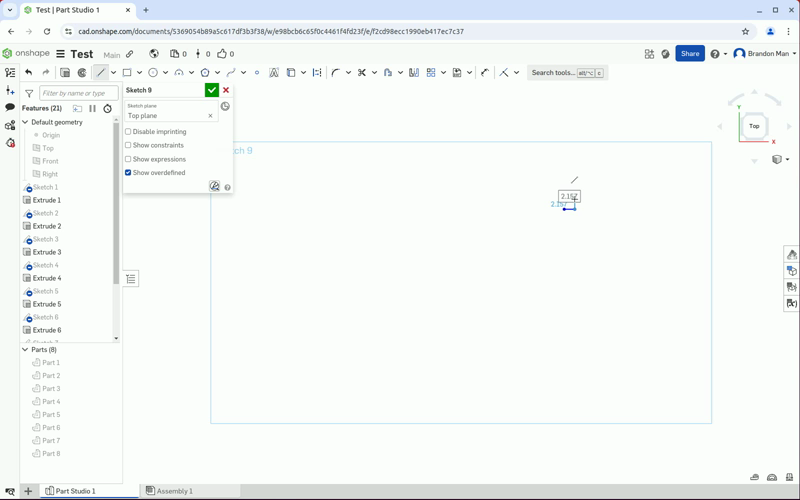
key_up(shift)
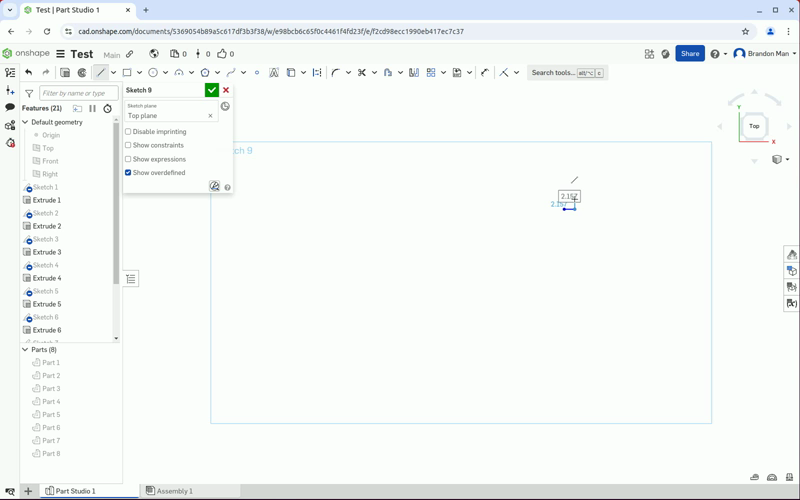
key_down(shift)
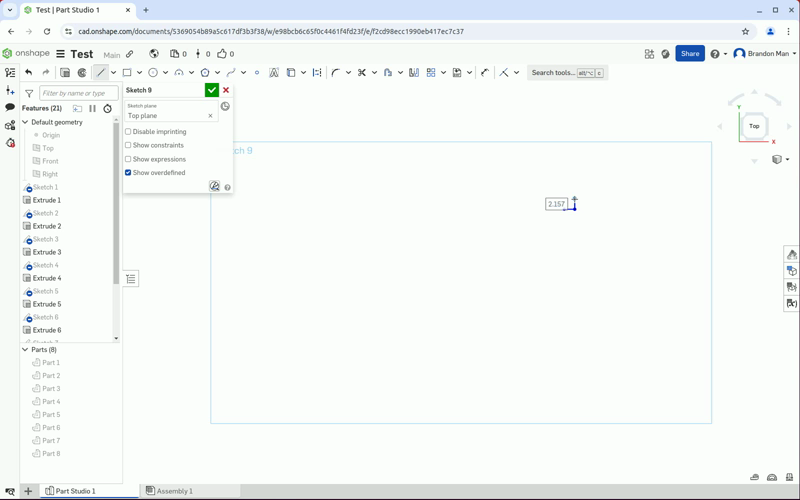
mouse_move(589, 198)
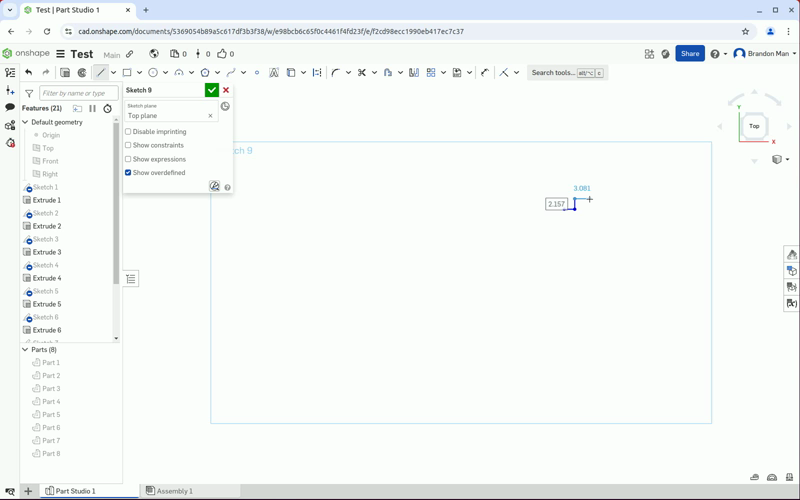
mouse_move(564, 198)
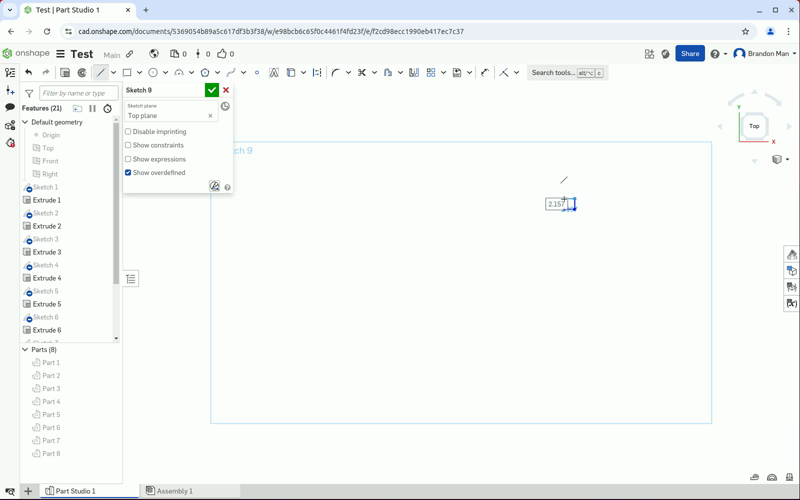
click(564, 198)
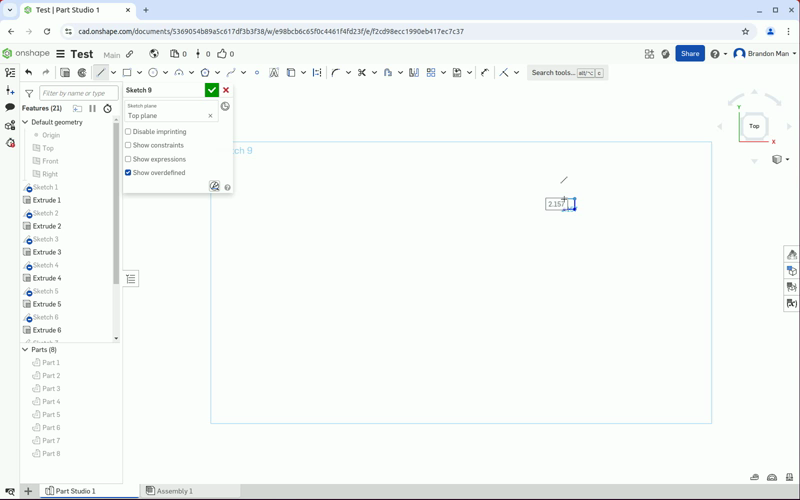
key_up(shift)
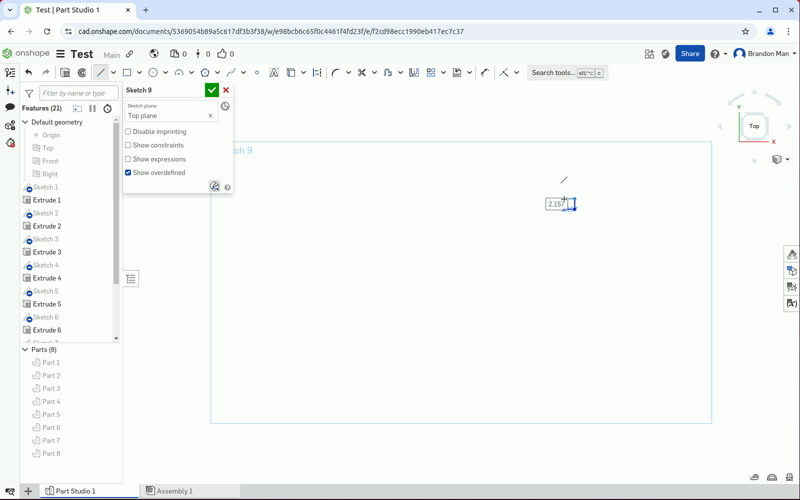
mouse_move(589, 198)
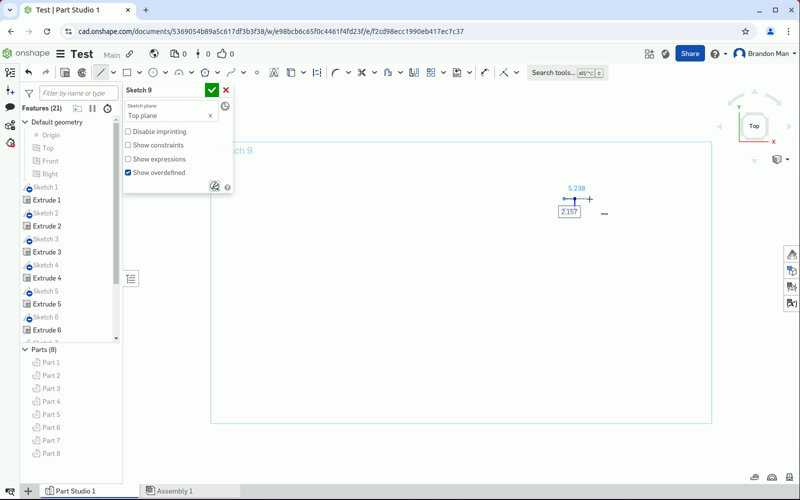
key_down(shift)
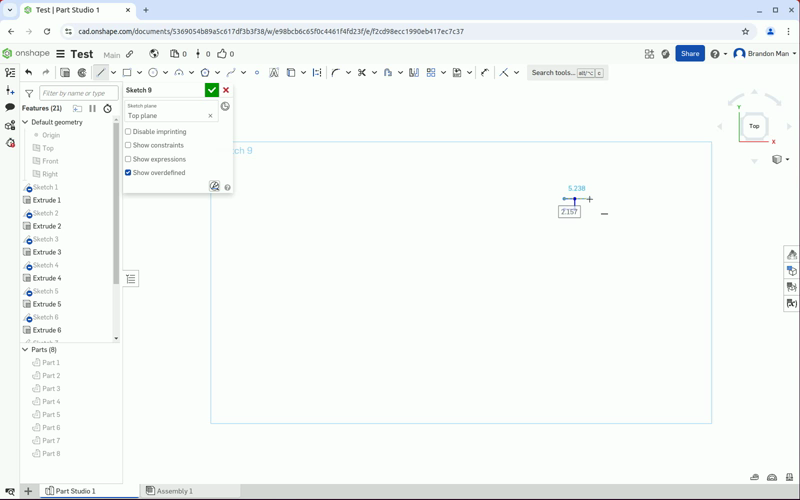
mouse_move(564, 209)
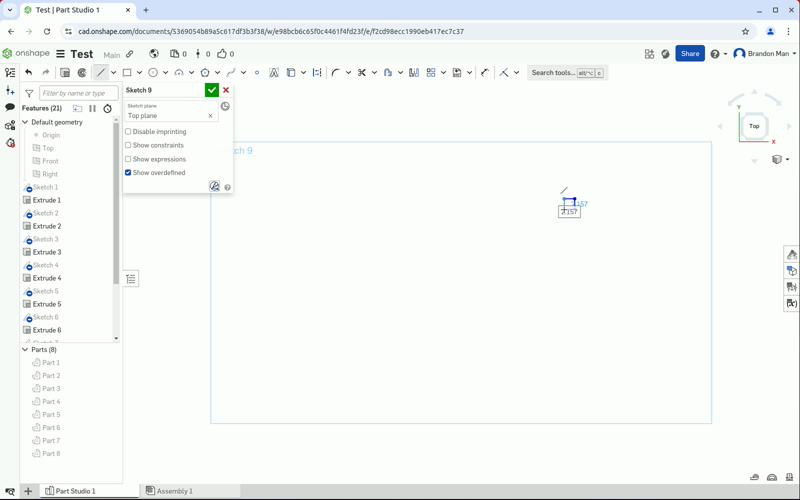
key_up(shift)
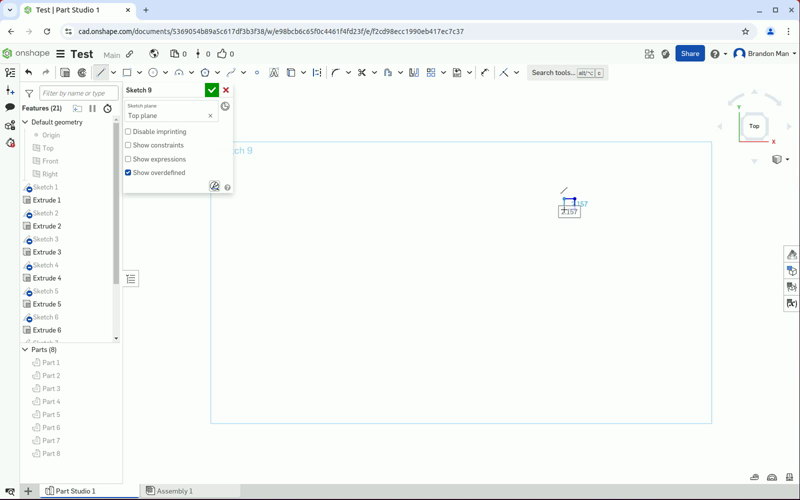
click(564, 209)
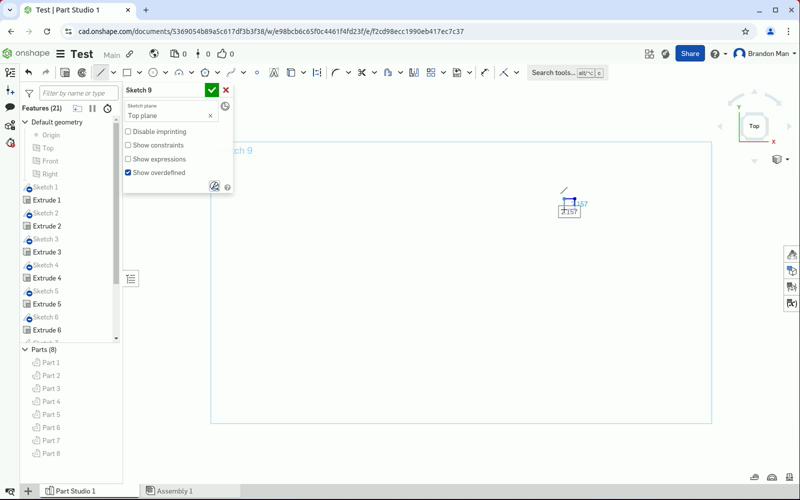
key(esc)
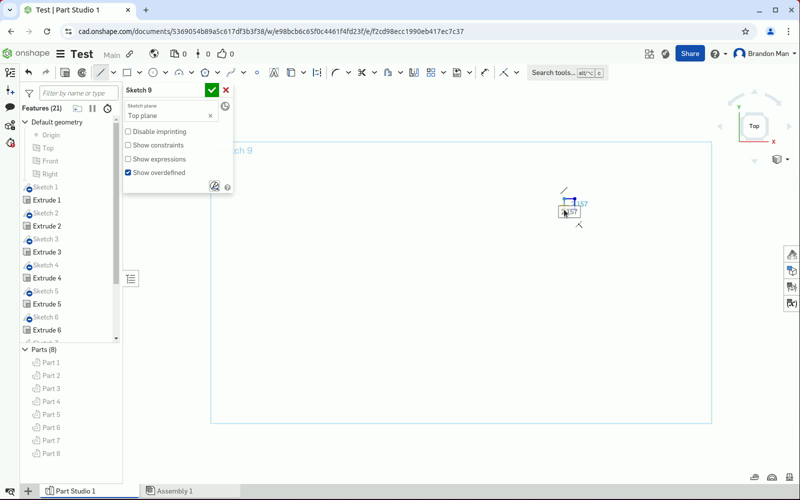
mouse_move(567, 199)
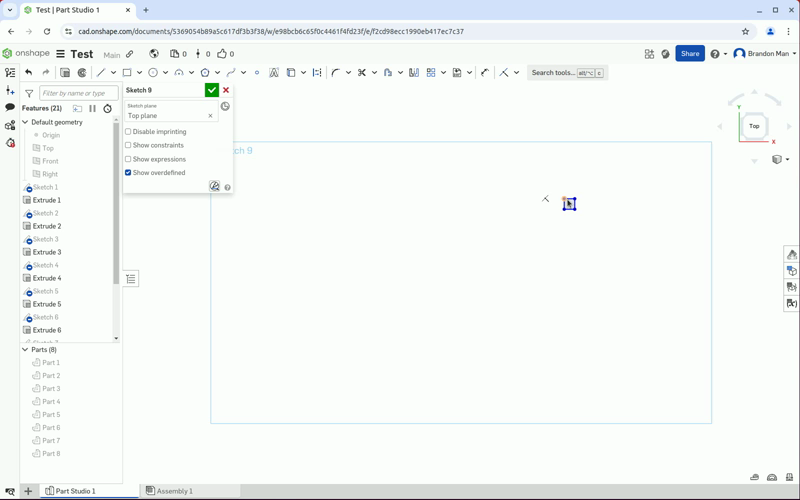
scroll(6)
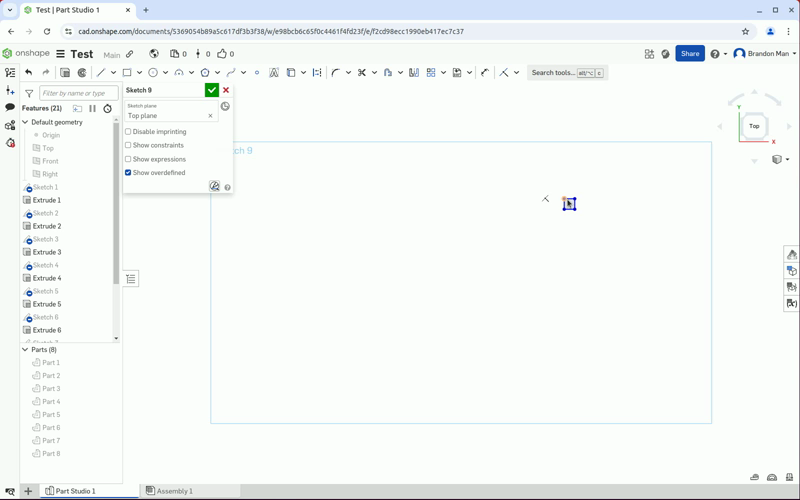
scroll(6)
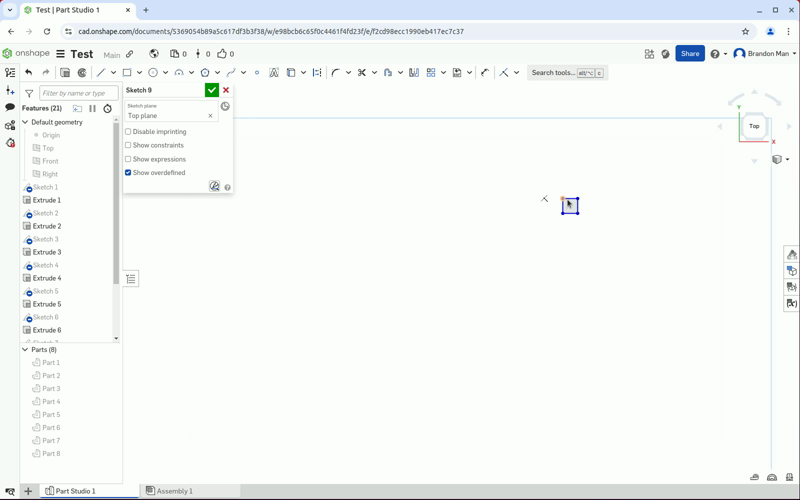
scroll(6)
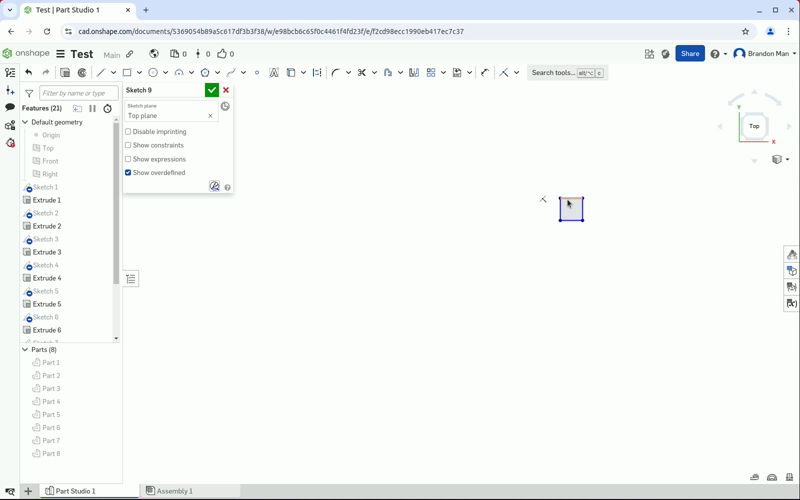
scroll(6)
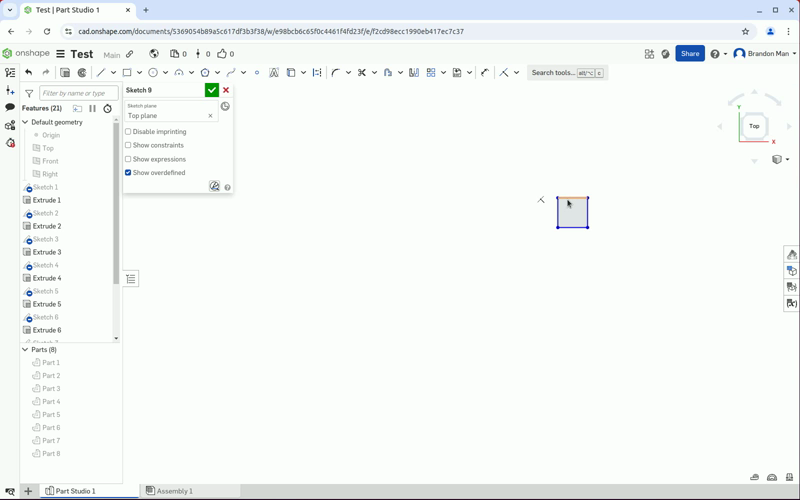
scroll(6)
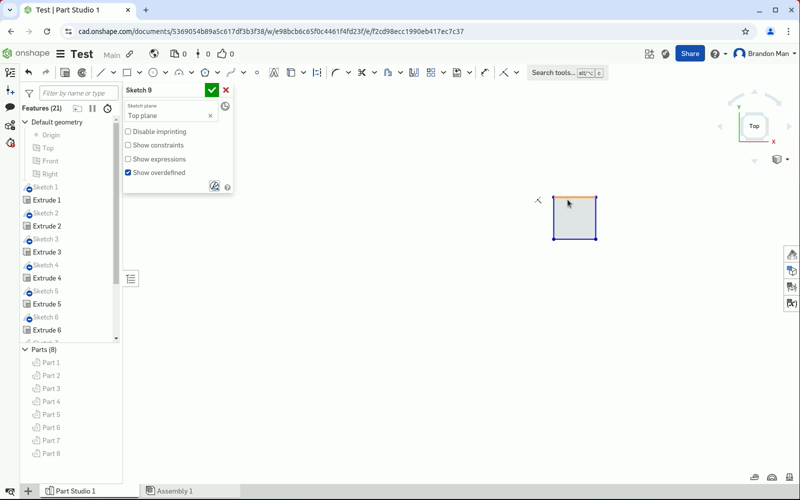
scroll(6)
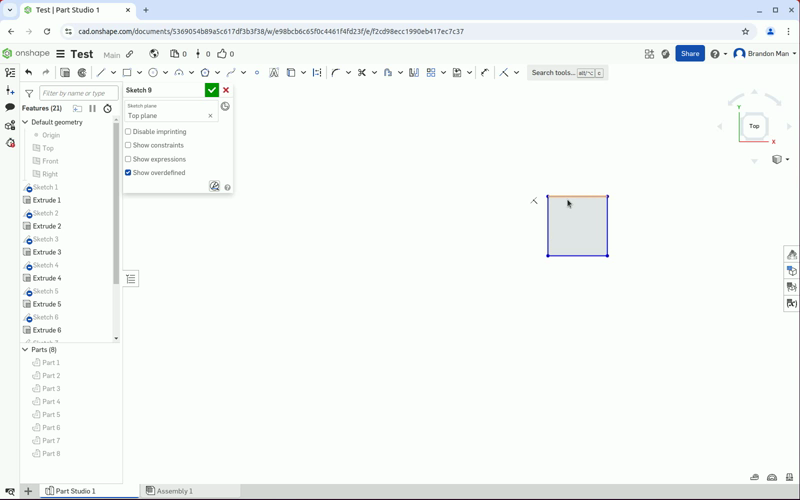
scroll(6)
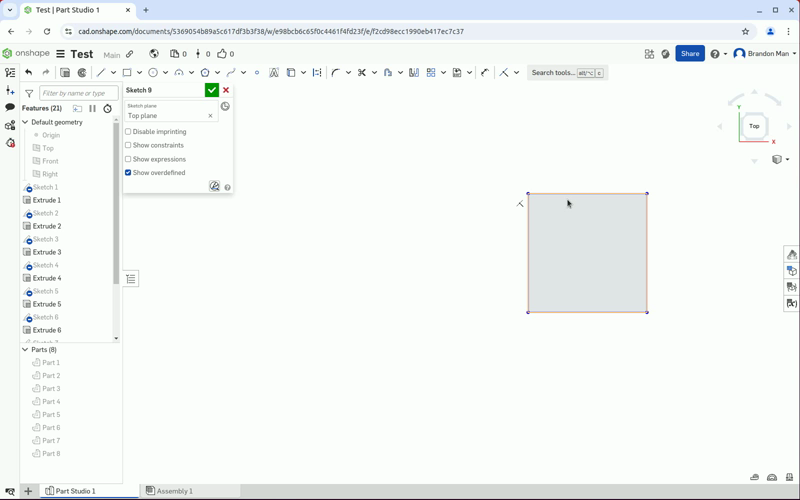
click(567, 199)
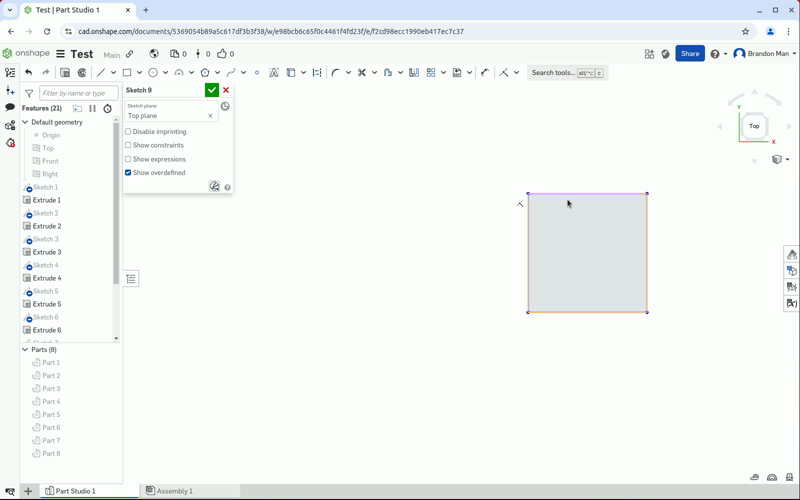
scroll(-6)
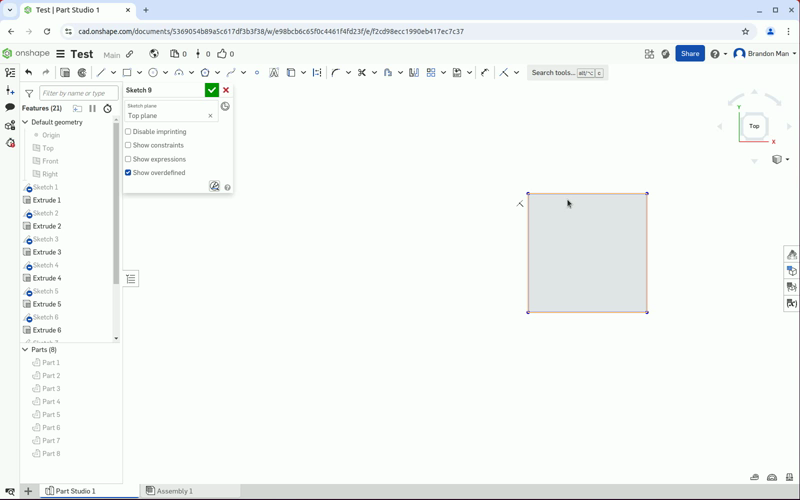
scroll(-6)
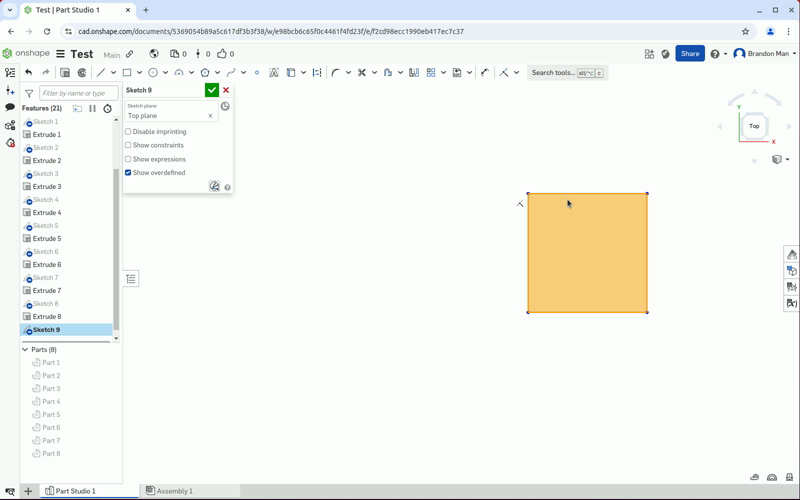
scroll(-6)
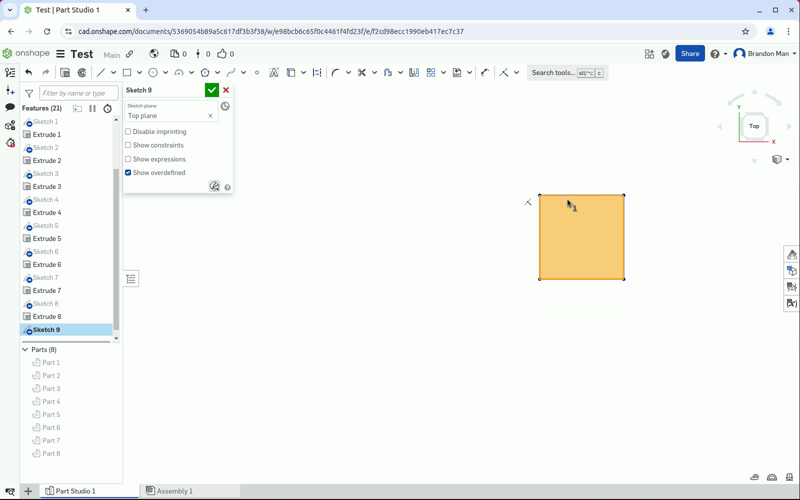
scroll(-6)
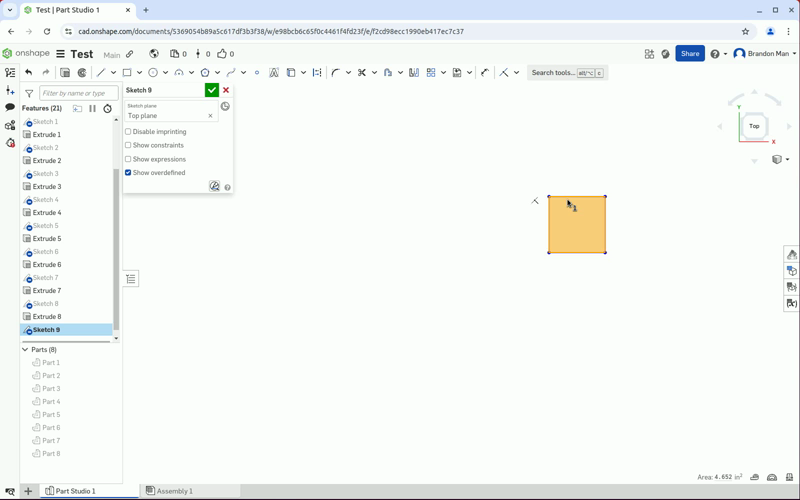
scroll(-6)
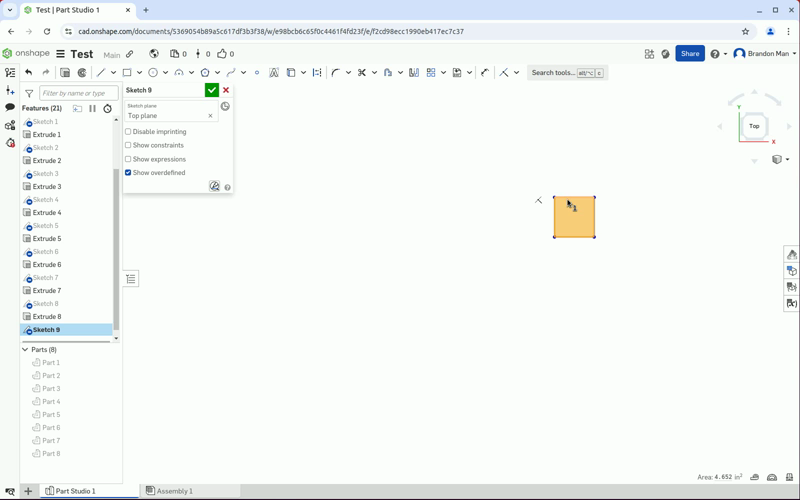
scroll(-6)
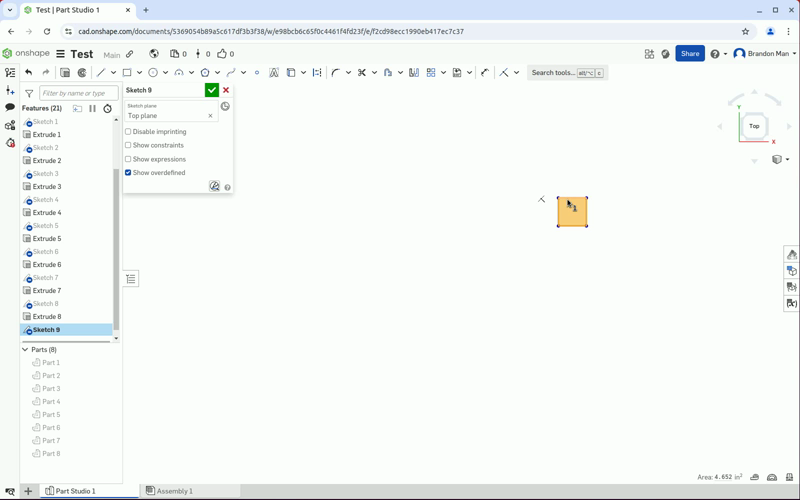
scroll(-6)
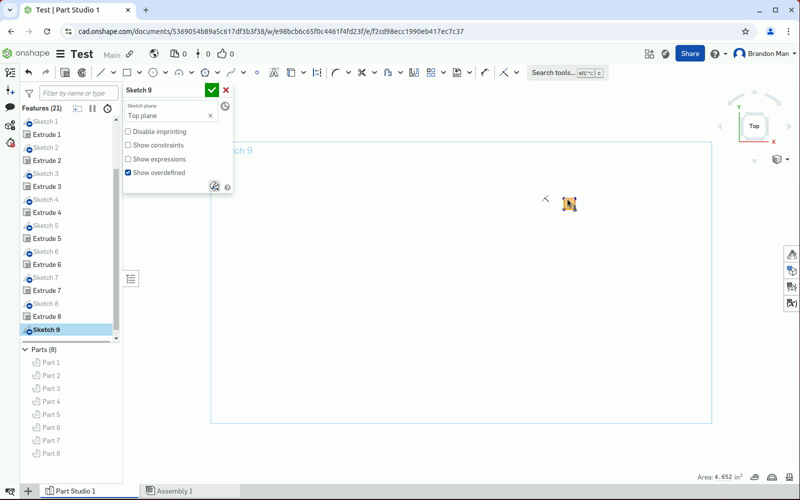
mouse_move(73, 352)
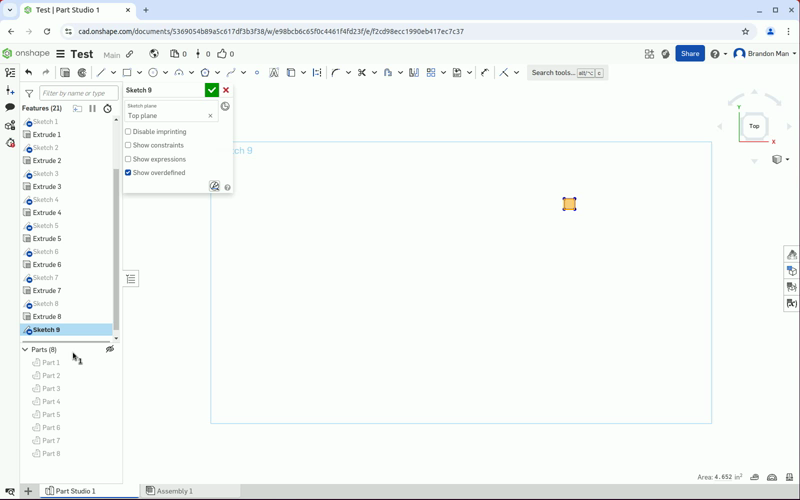
key(shift+y)
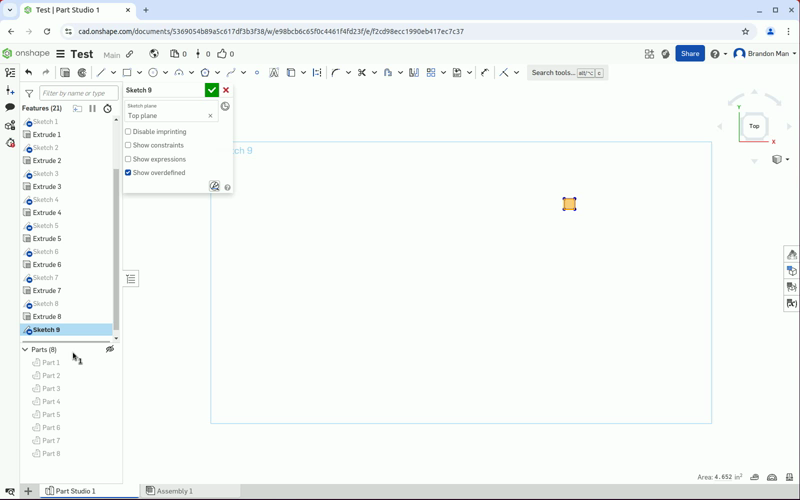
key(shift+e)
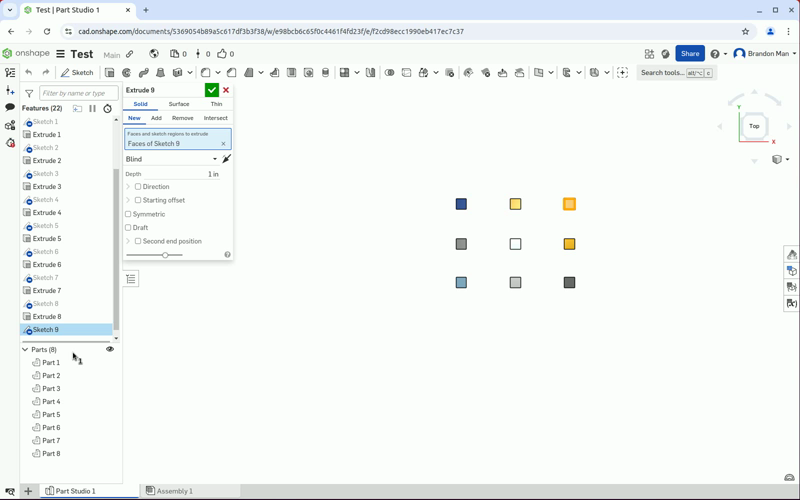
mouse_move(143, 106)
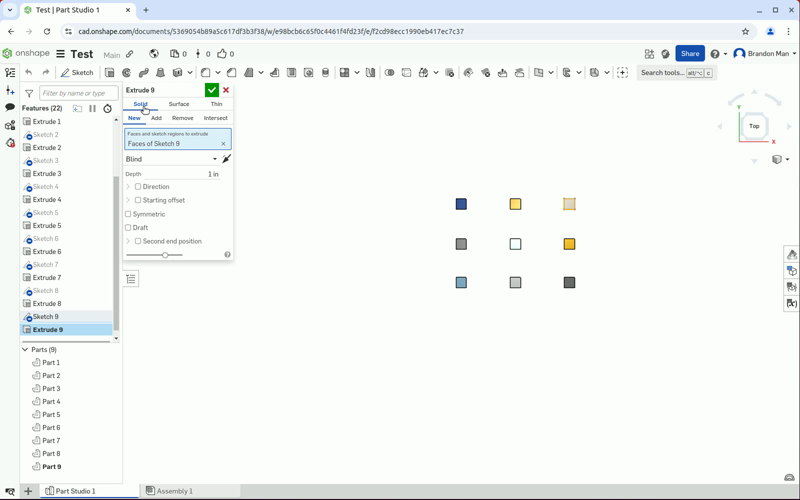
click(143, 106)
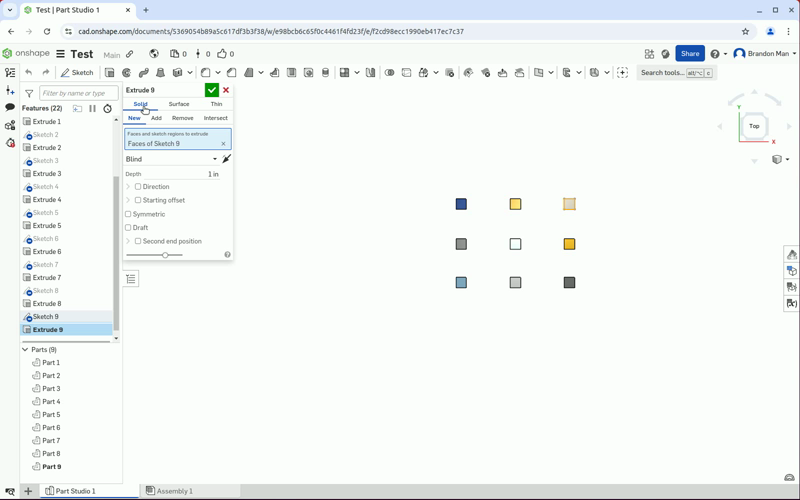
mouse_move(137, 120)
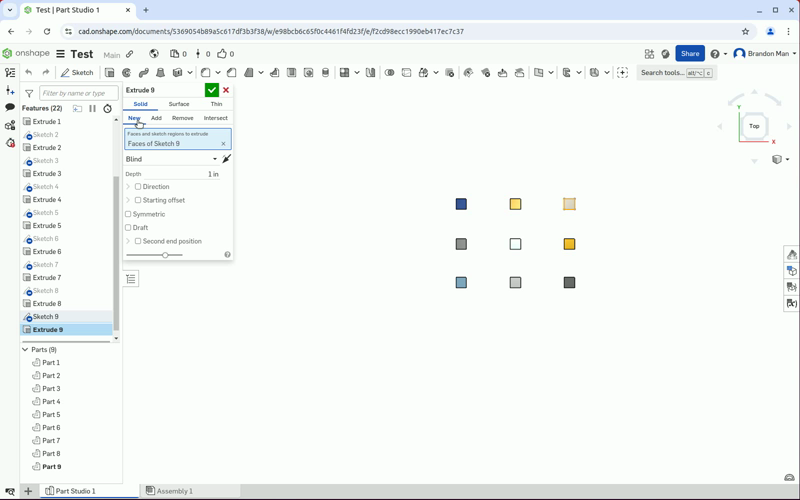
click(137, 120)
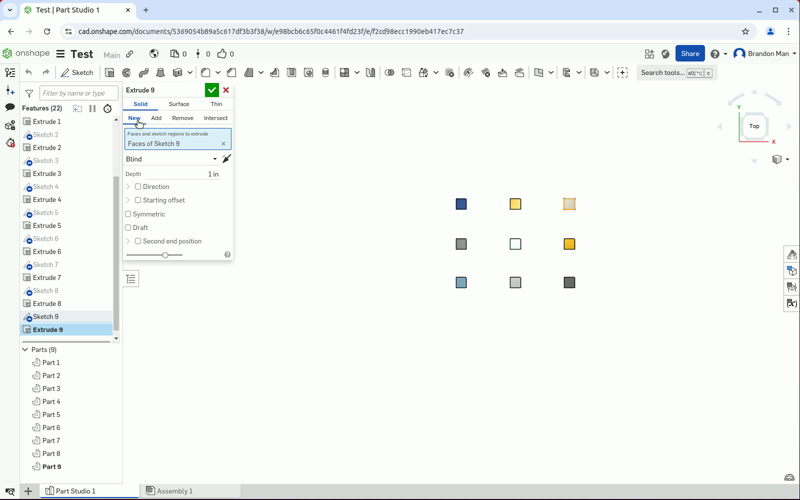
key(tab, 4)
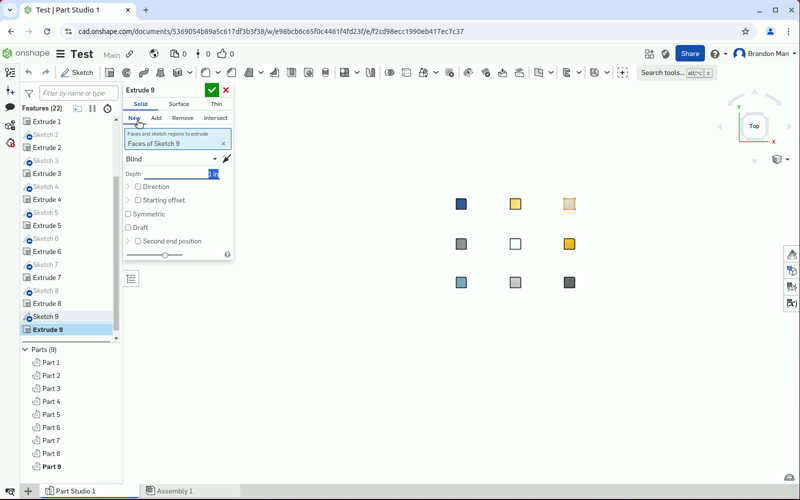
text(-0.241)
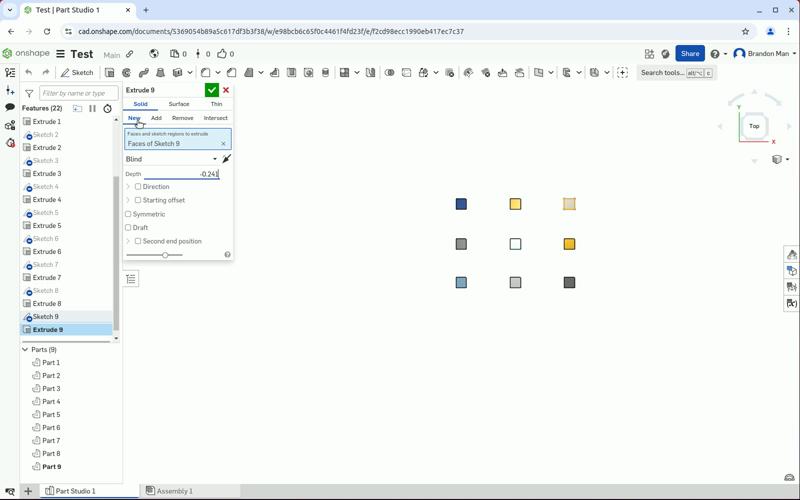
key(enter)
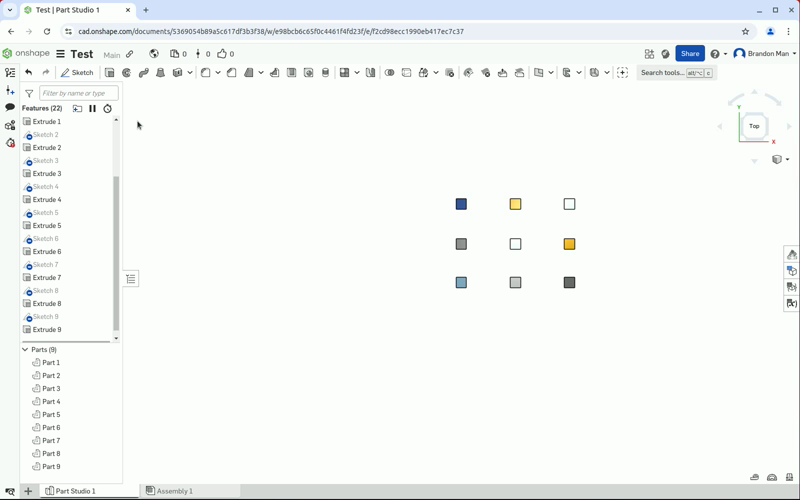
key(shift+h)
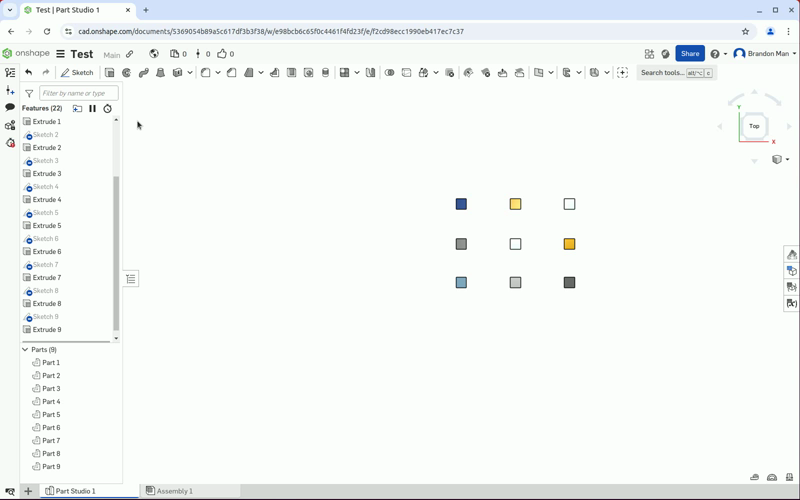
key(shift+h)
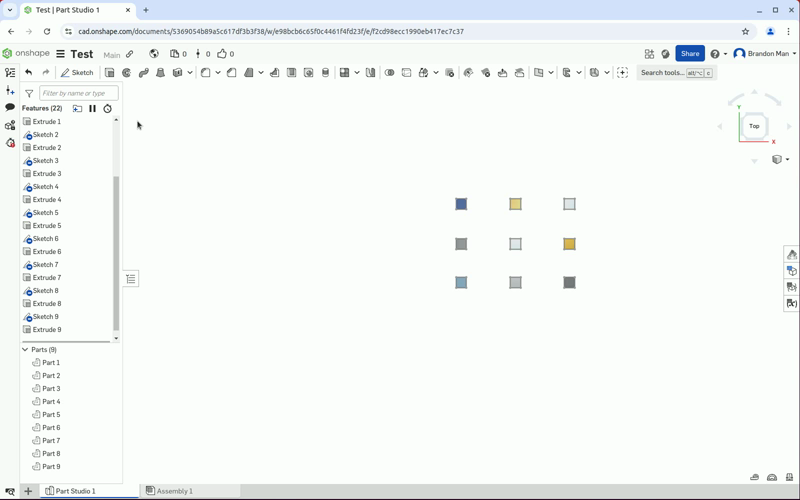
key(shift+7)
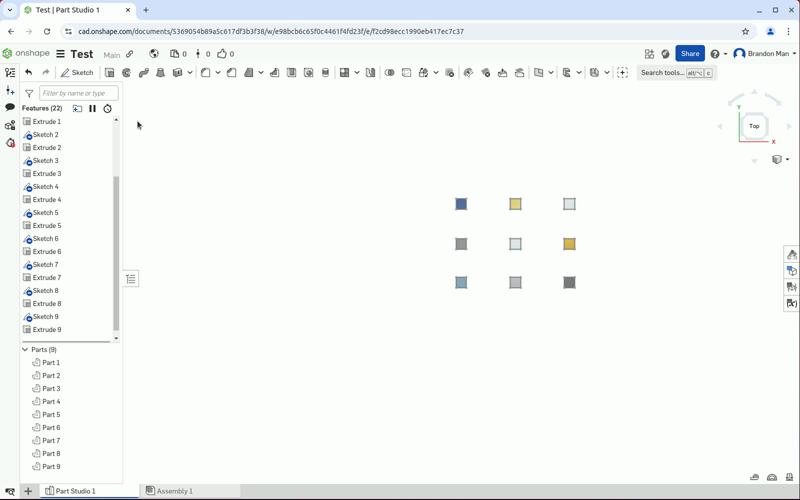
key(up, 3)
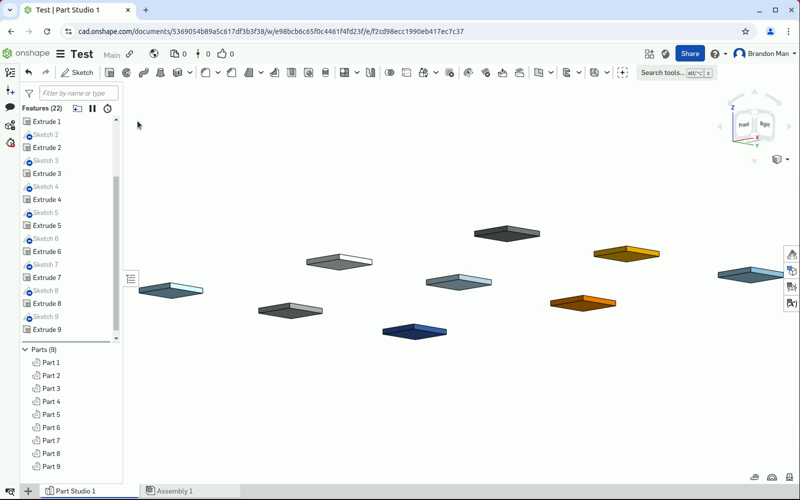
key(left, 3)
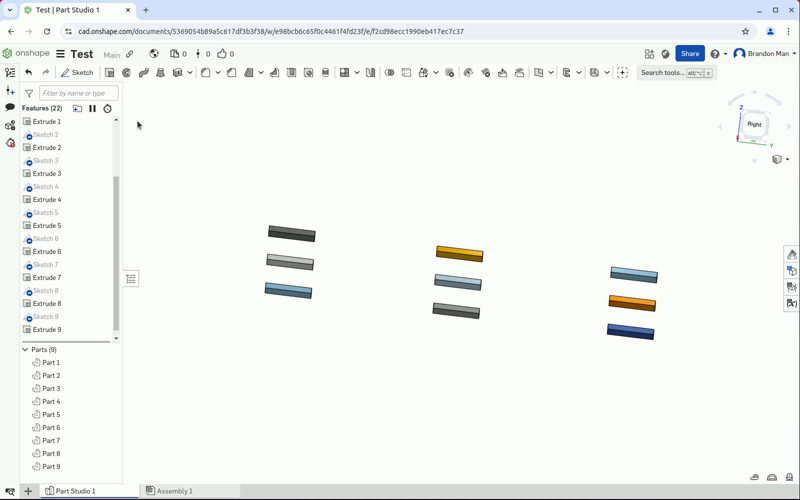
key(right, 3)
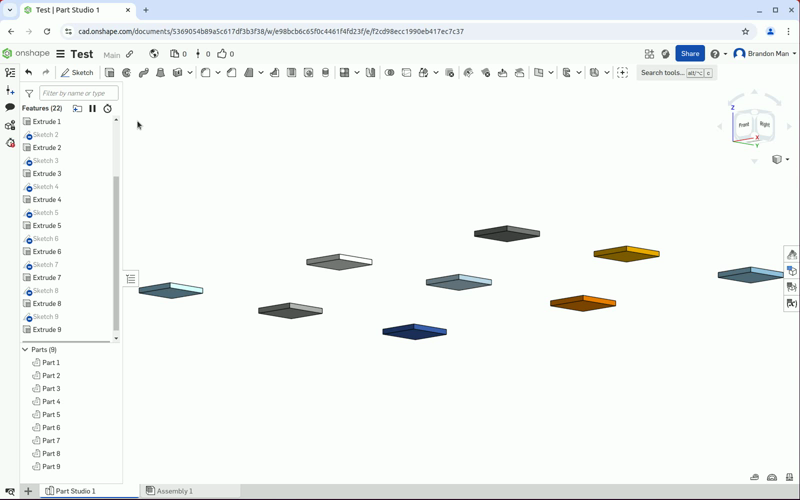
key(down, 3)
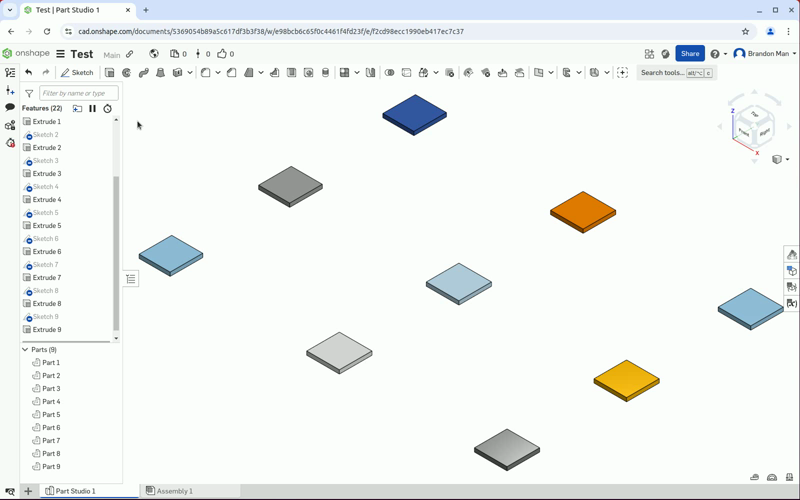
mouse_move(69, 111)
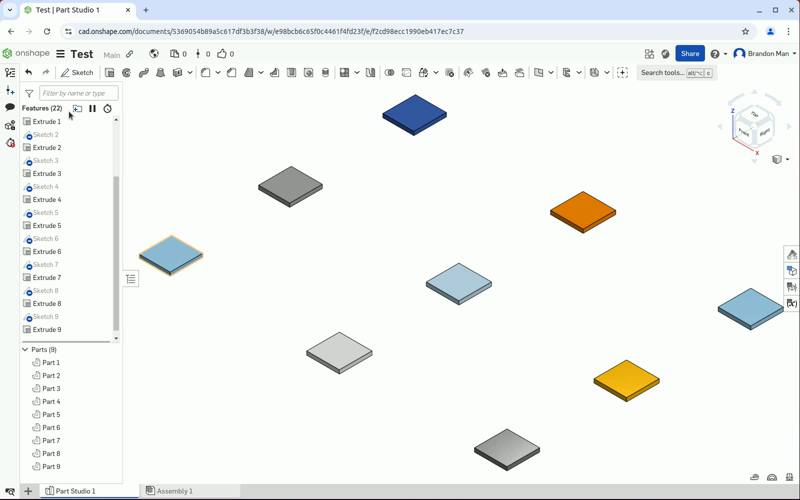
click(69, 111)